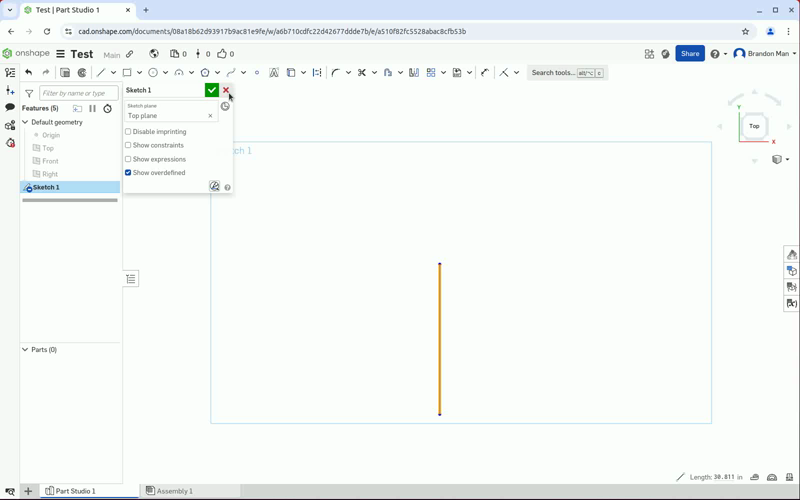
key(shift+h)
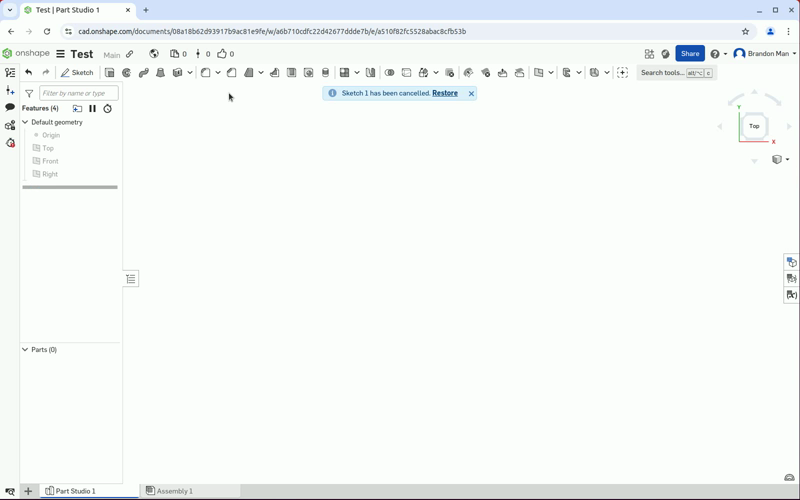
mouse_move(73, 352)
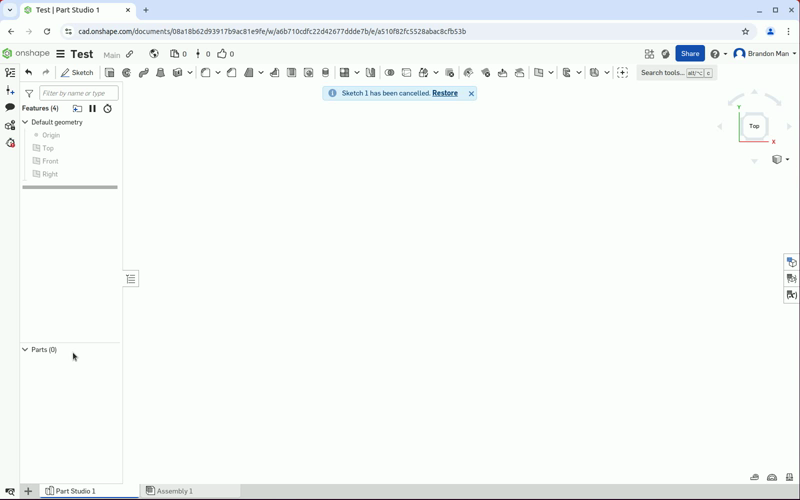
key(y)
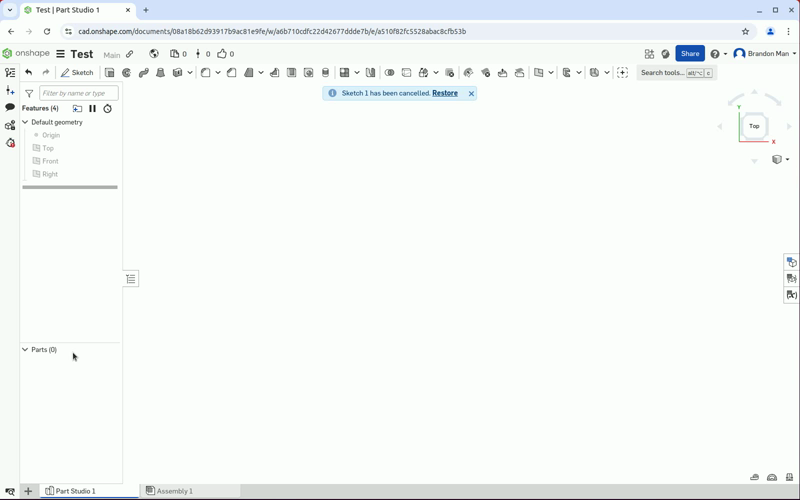
key(shift+p)
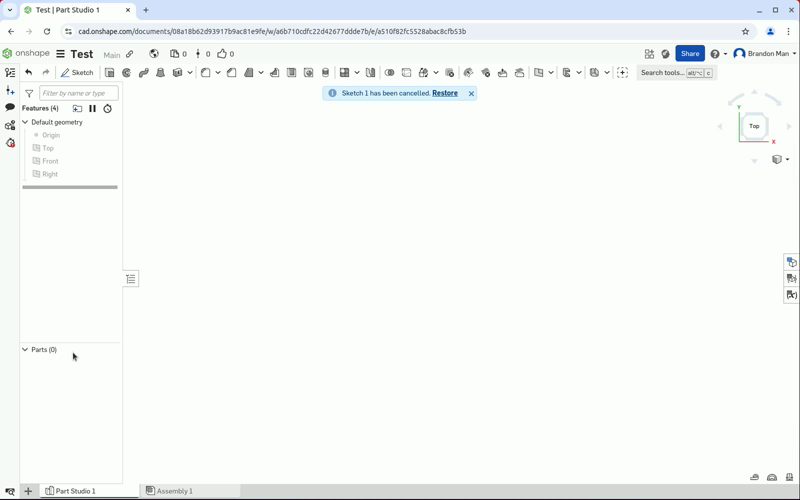
key(space)
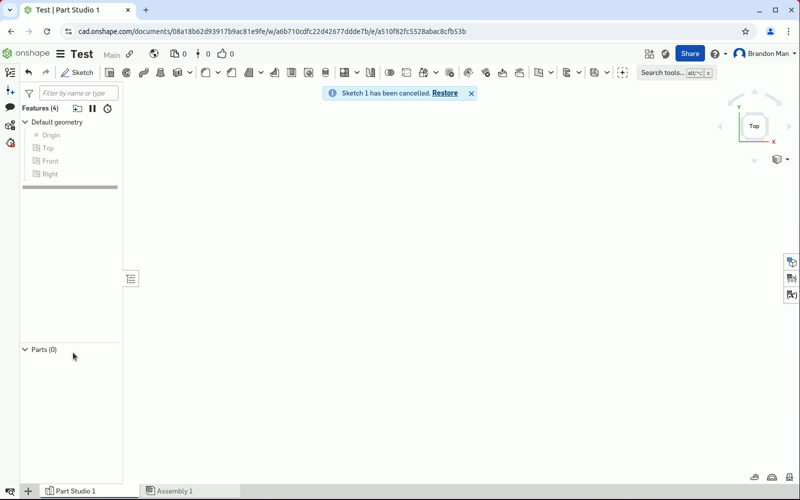
key_down(shift)
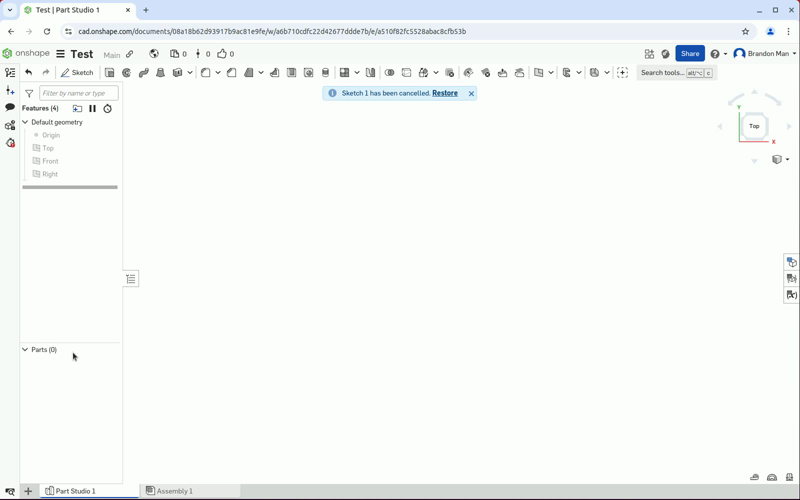
key(up)
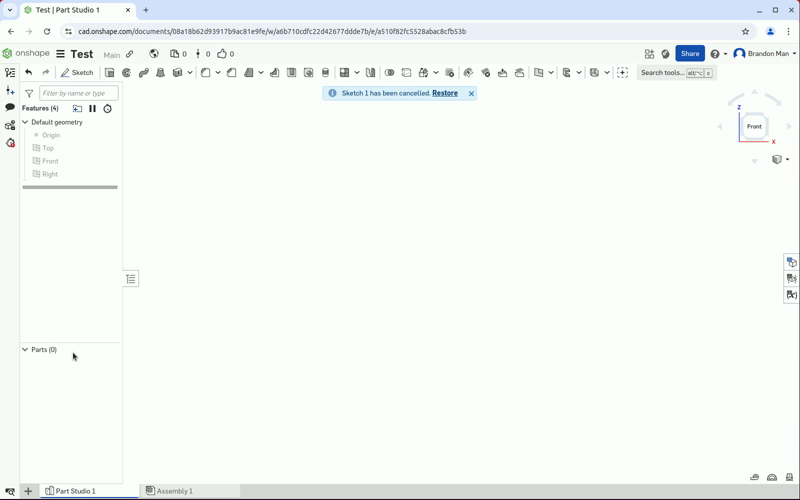
key_up(shift)
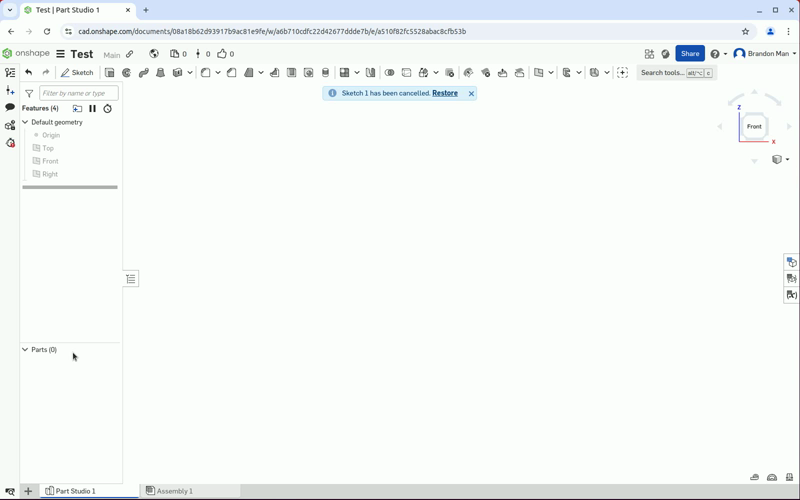
key(space)
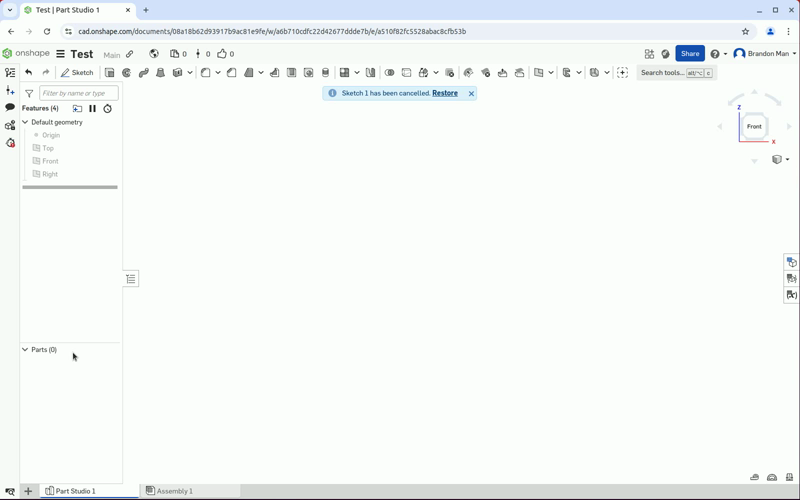
key_down(shift)
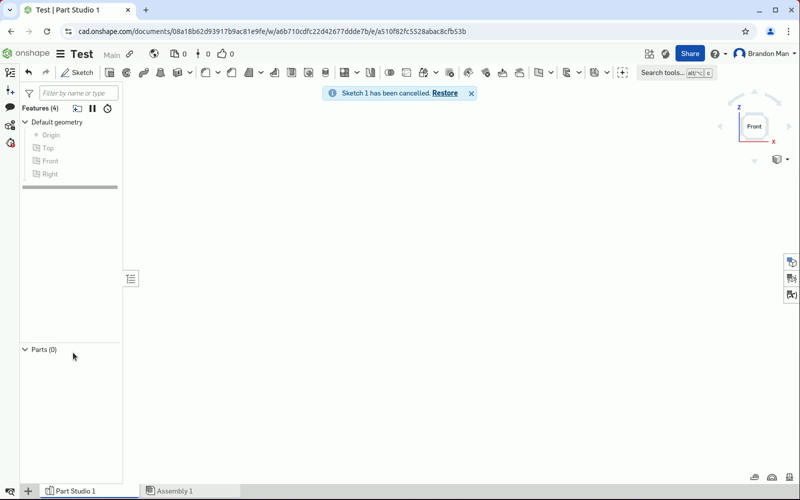
key(left)
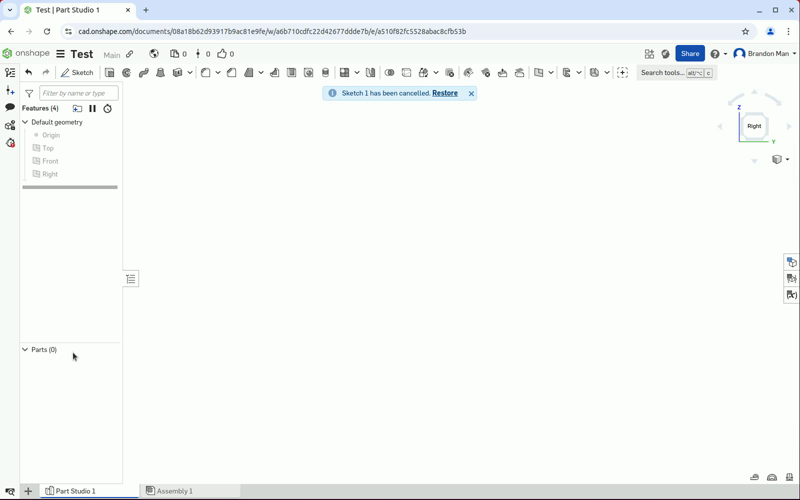
key_up(shift)
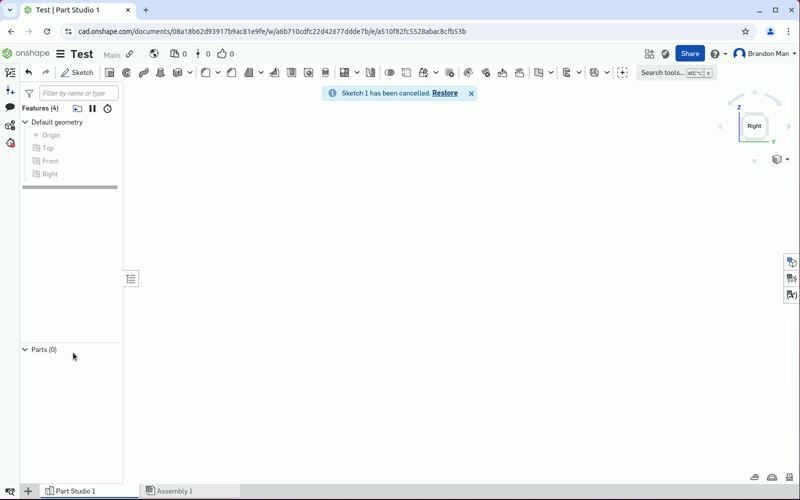
mouse_move(73, 352)
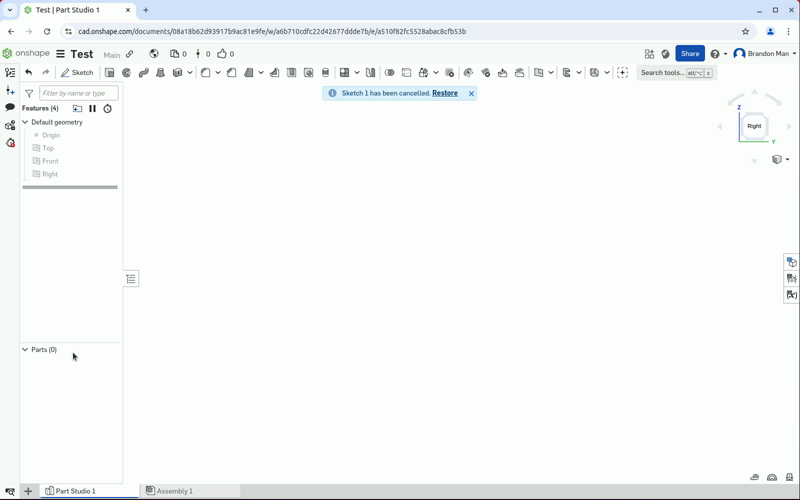
key(shift+y)
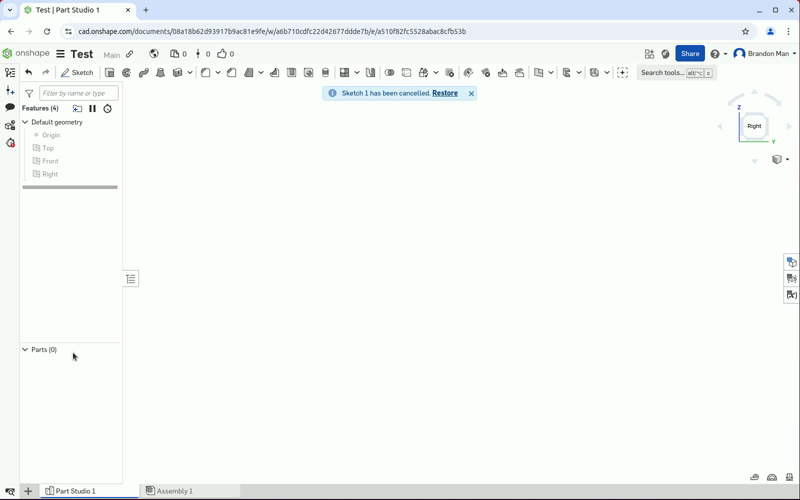
key(shift+s)
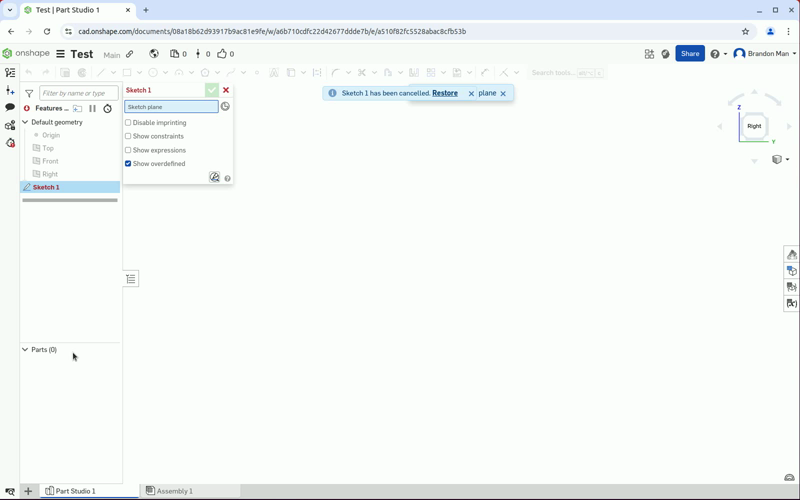
mouse_move(73, 176)
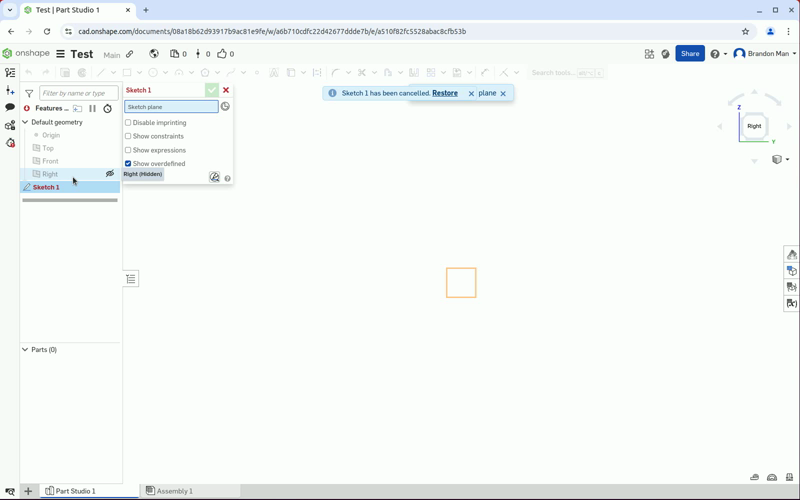
click(73, 176)
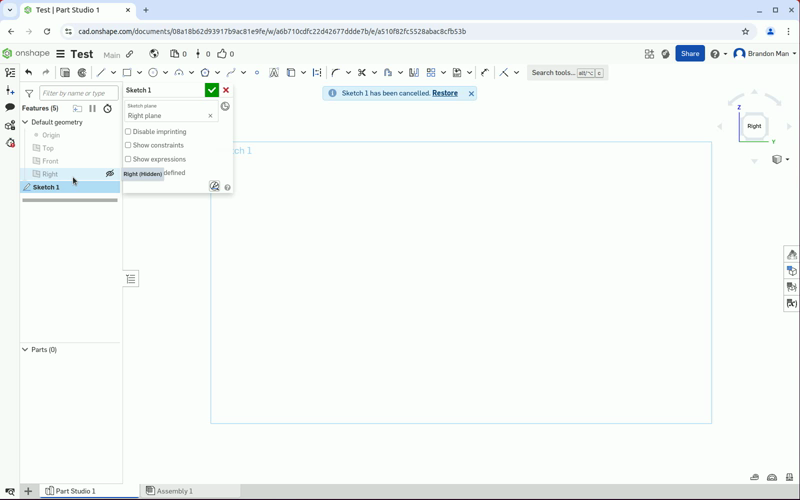
mouse_move(73, 352)
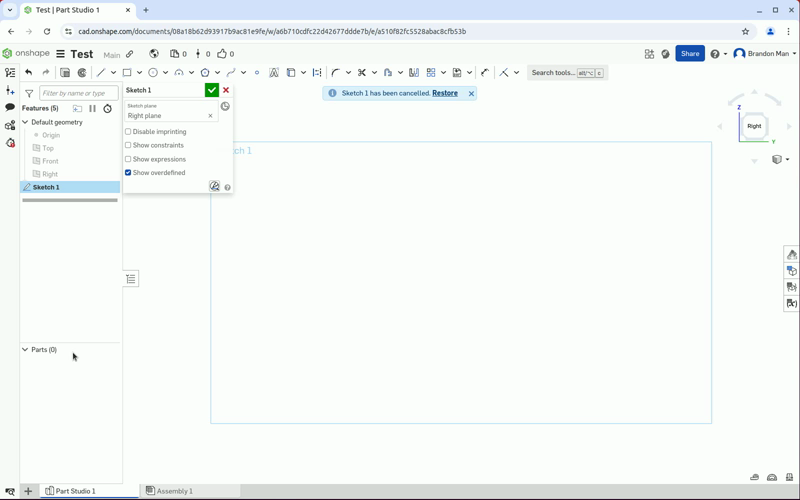
key(y)
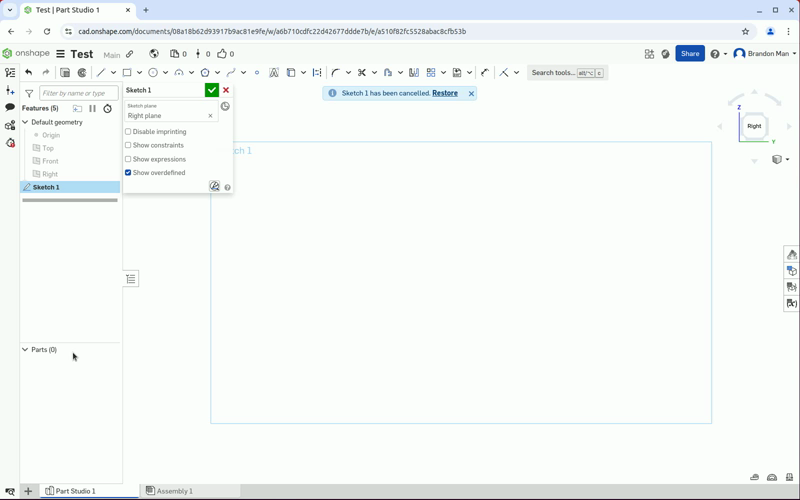
key(l)
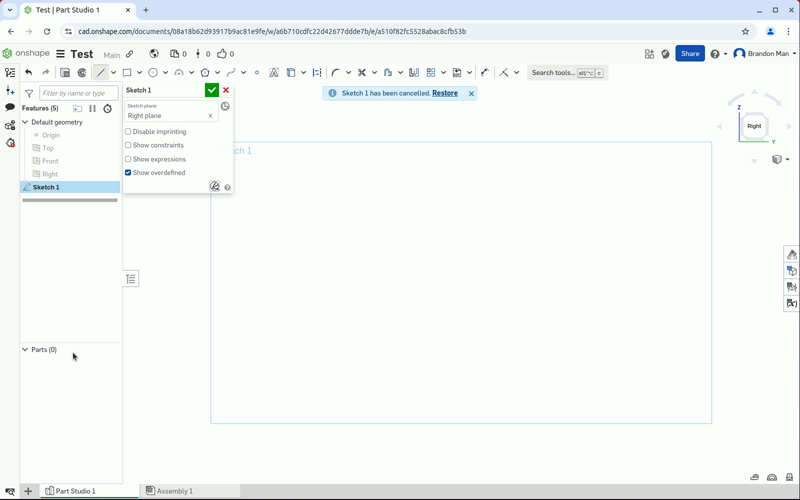
key_down(shift)
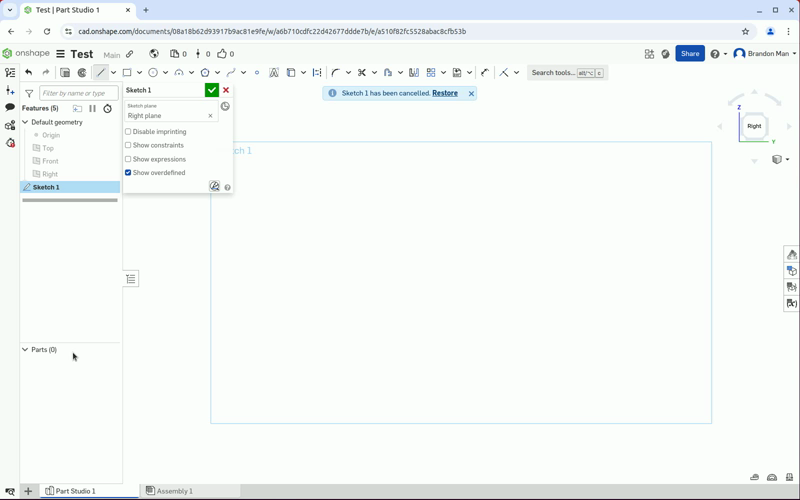
mouse_move(460, 282)
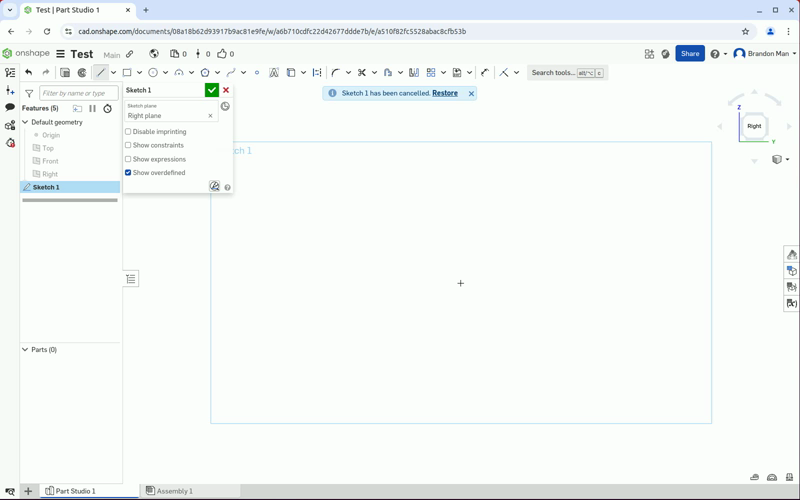
click(460, 282)
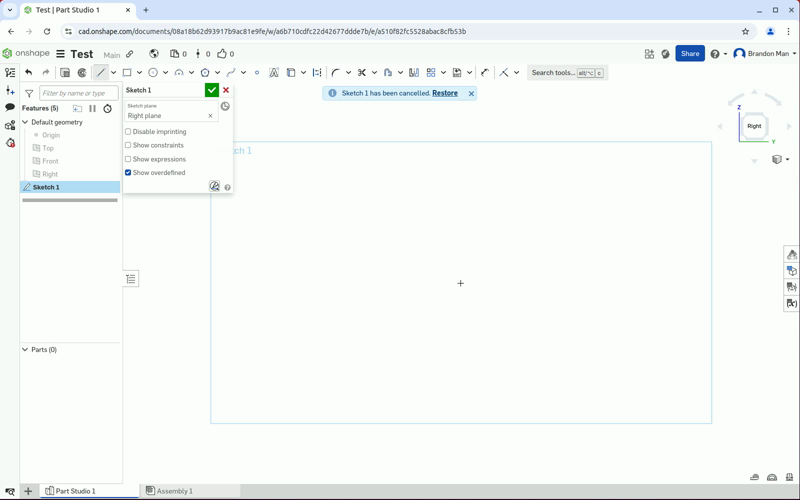
key_up(shift)
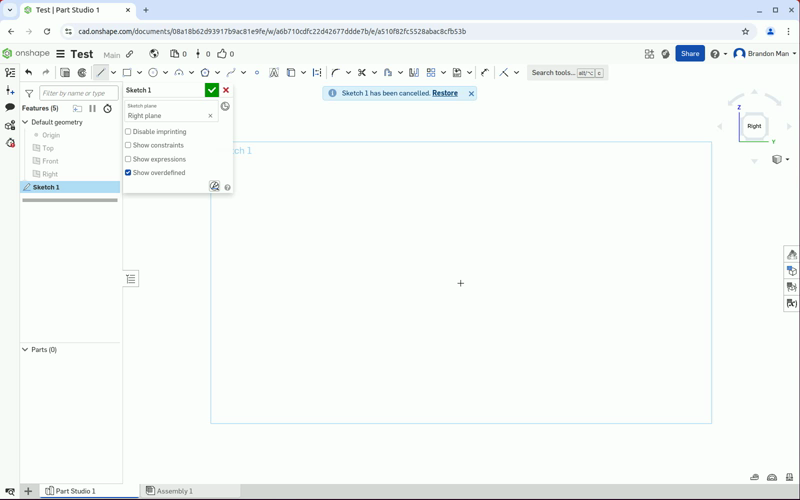
key_down(shift)
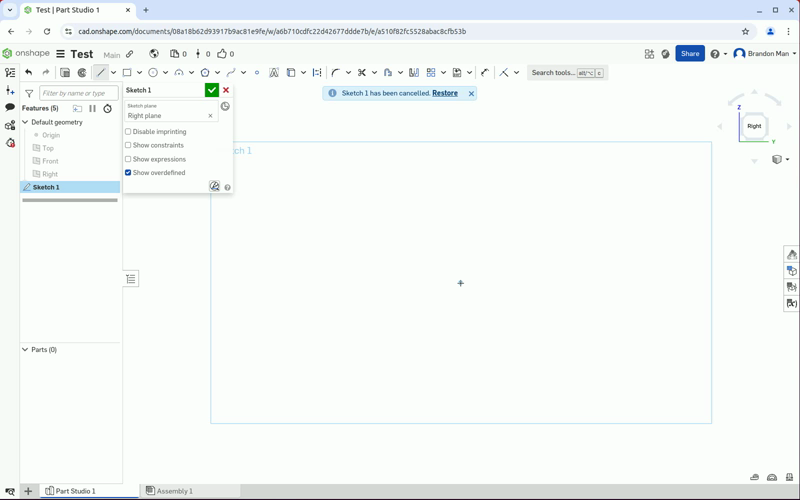
key_up(shift)
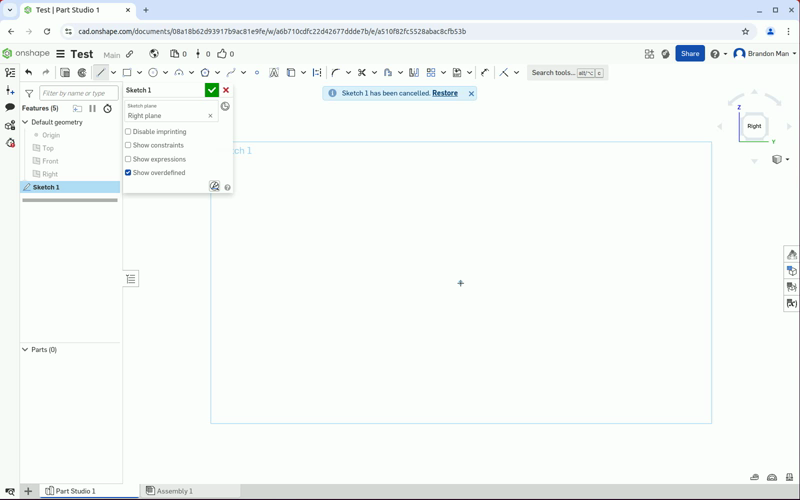
key_down(shift)
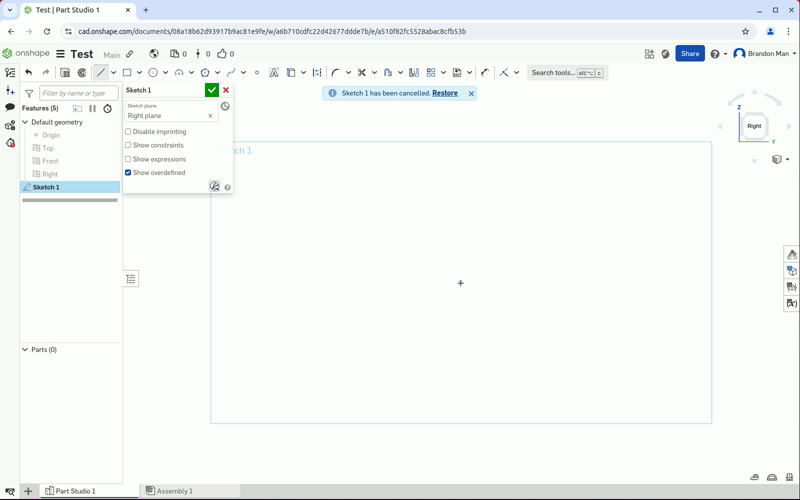
mouse_move(491, 282)
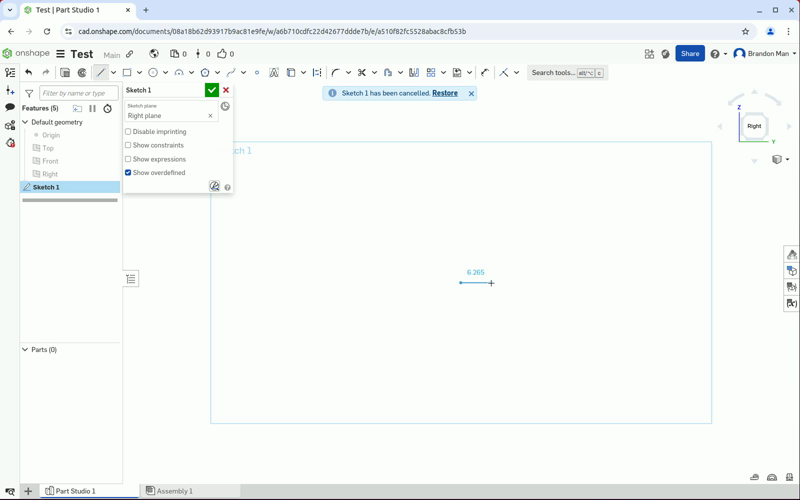
mouse_move(461, 280)
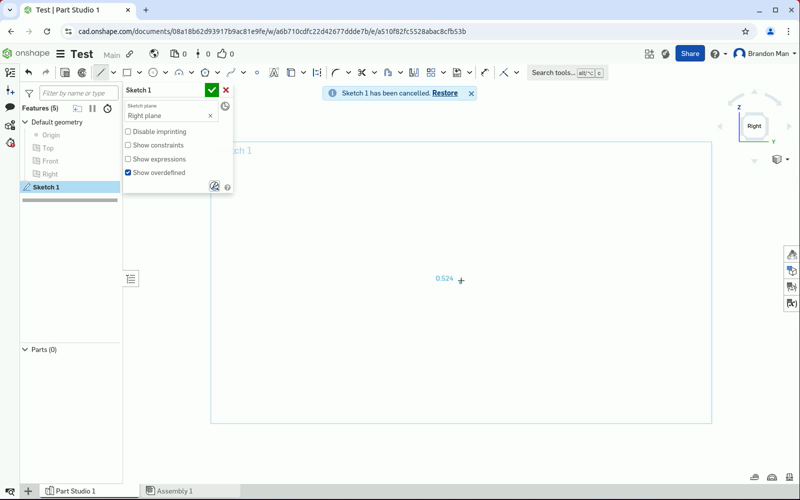
scroll(6)
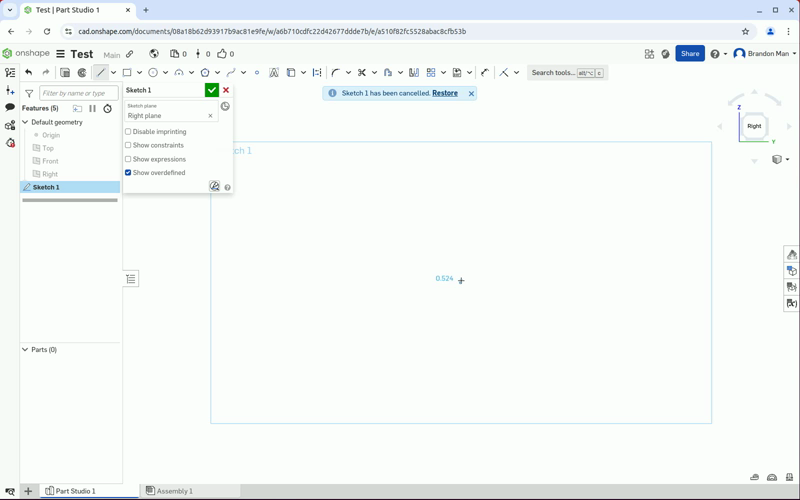
scroll(6)
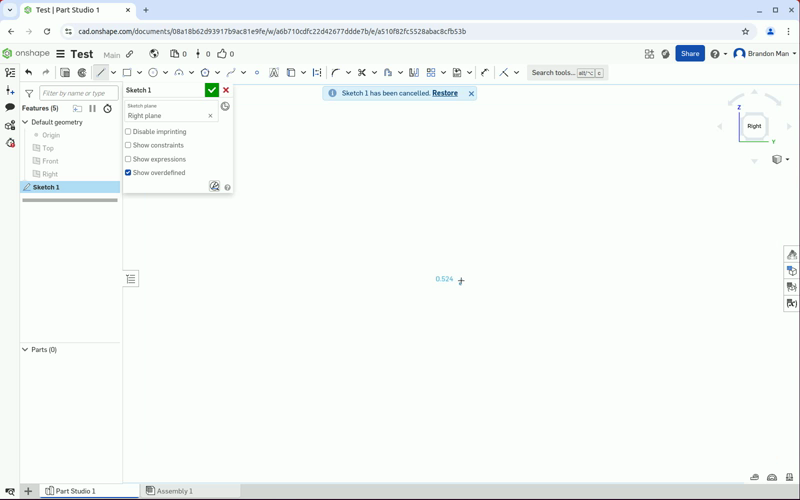
scroll(6)
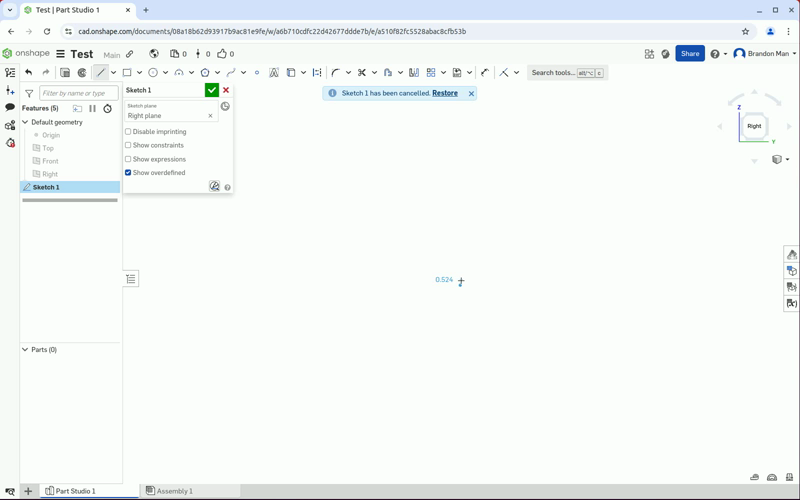
scroll(6)
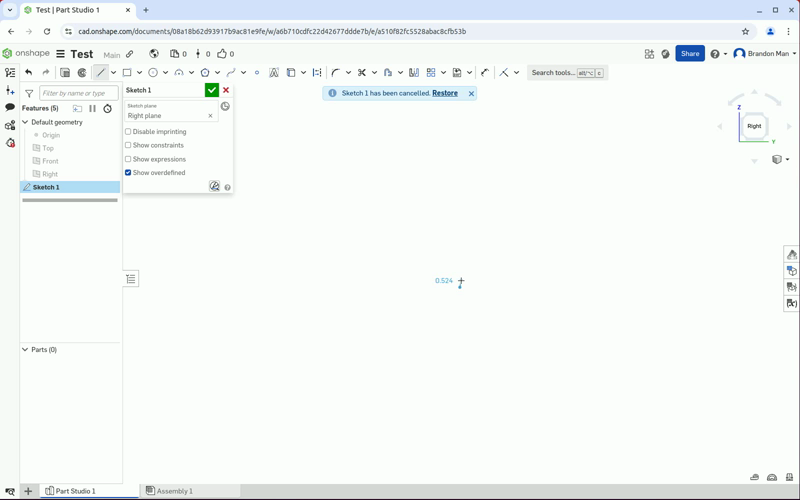
scroll(6)
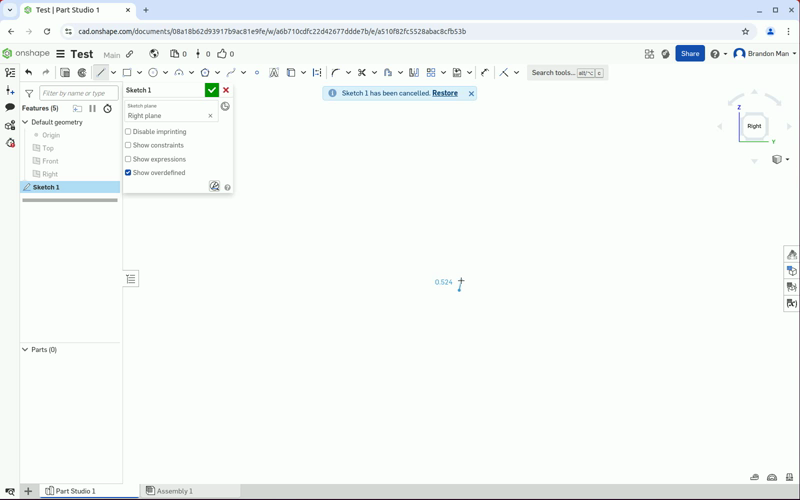
scroll(6)
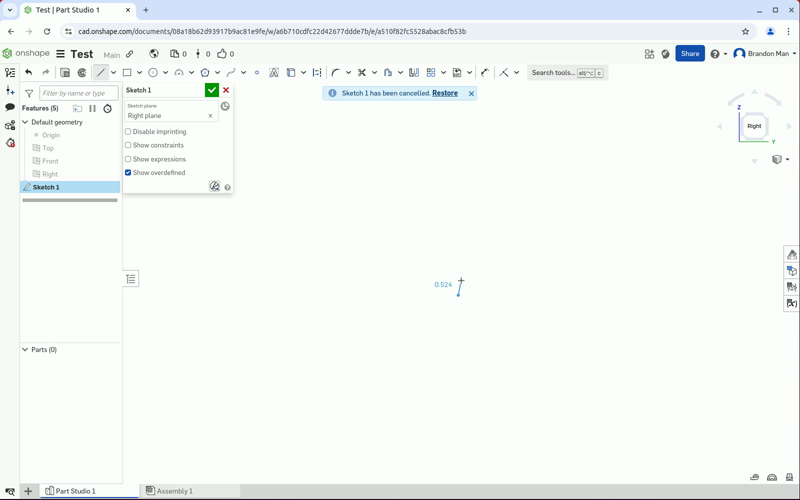
scroll(6)
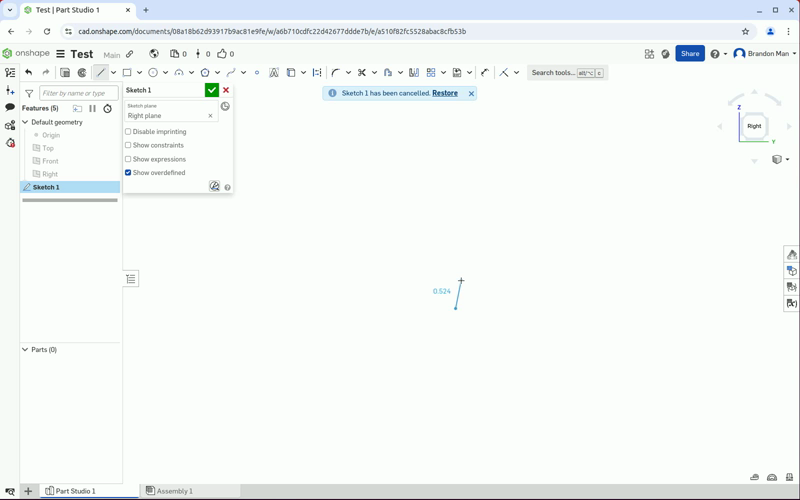
click(461, 280)
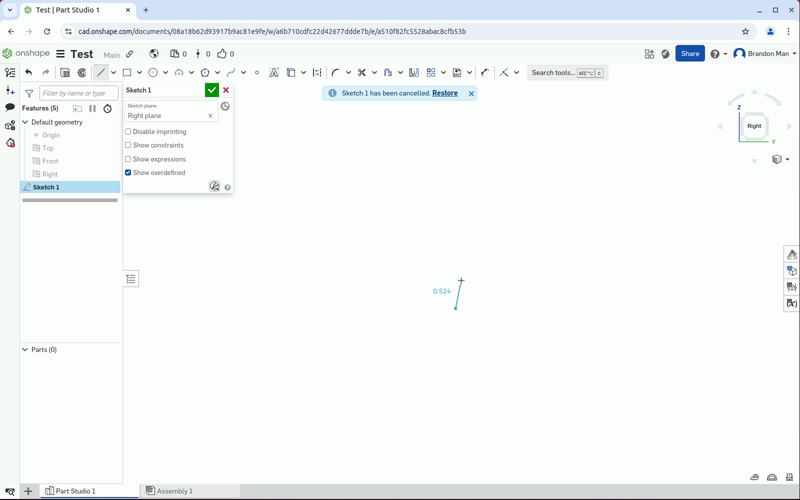
scroll(-6)
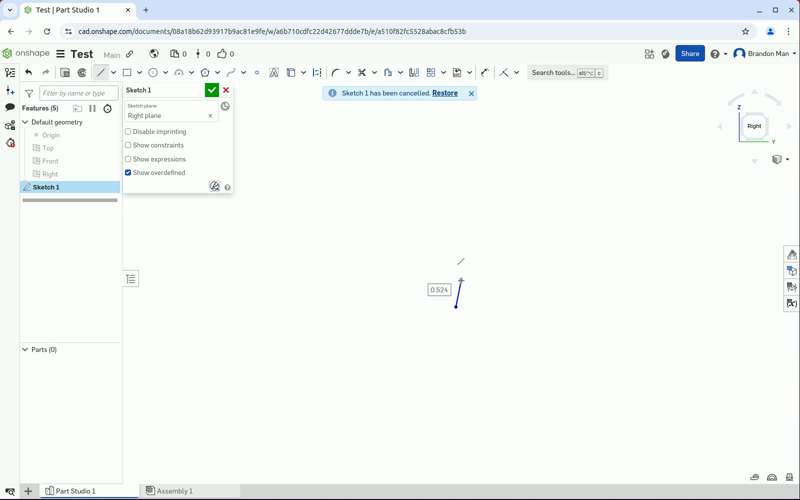
scroll(-6)
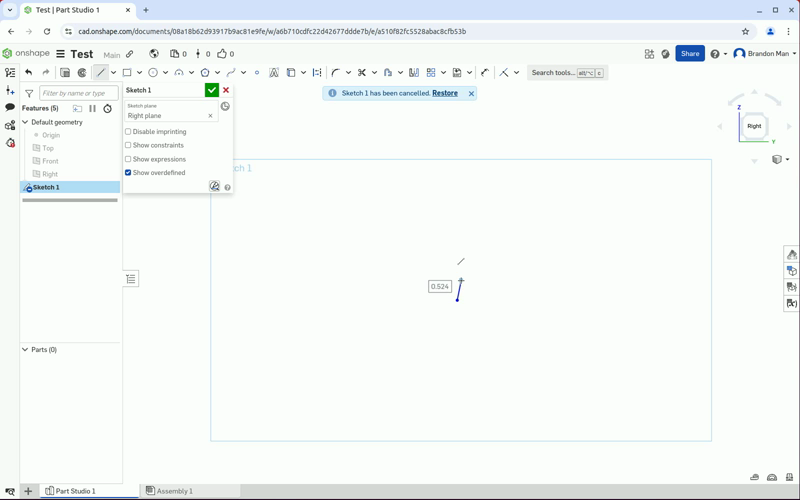
scroll(-6)
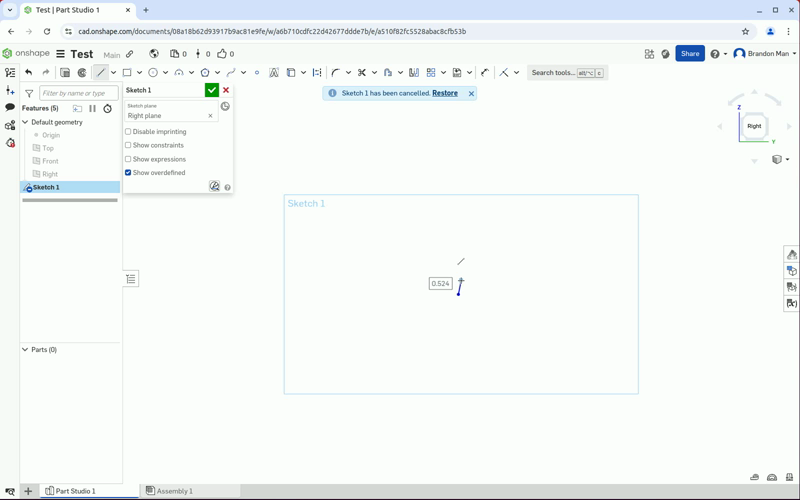
scroll(-6)
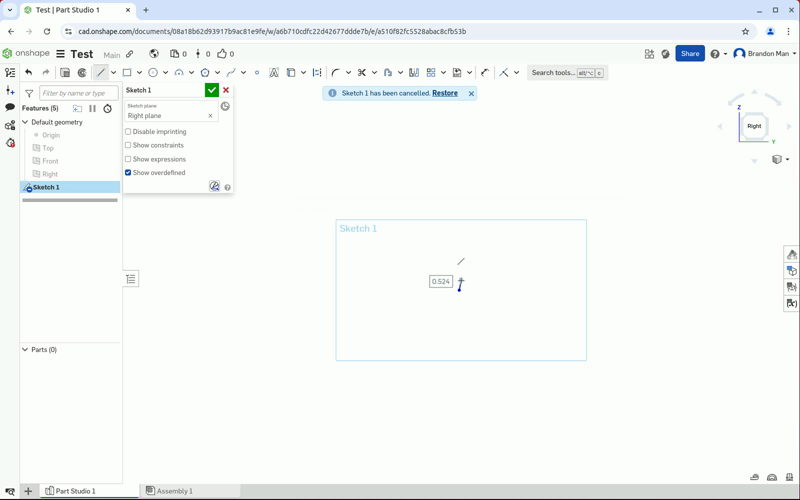
scroll(-6)
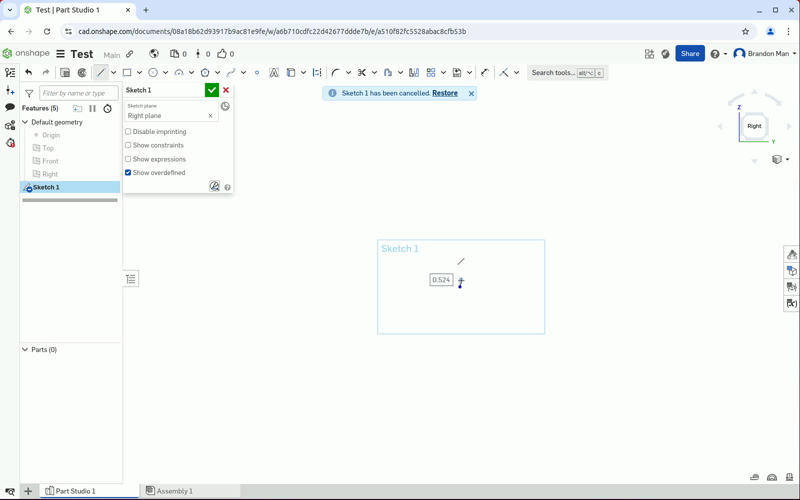
scroll(-6)
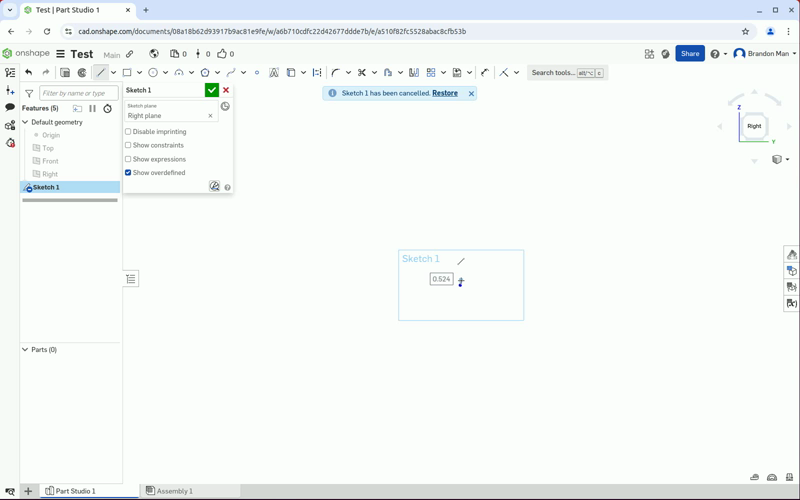
scroll(-6)
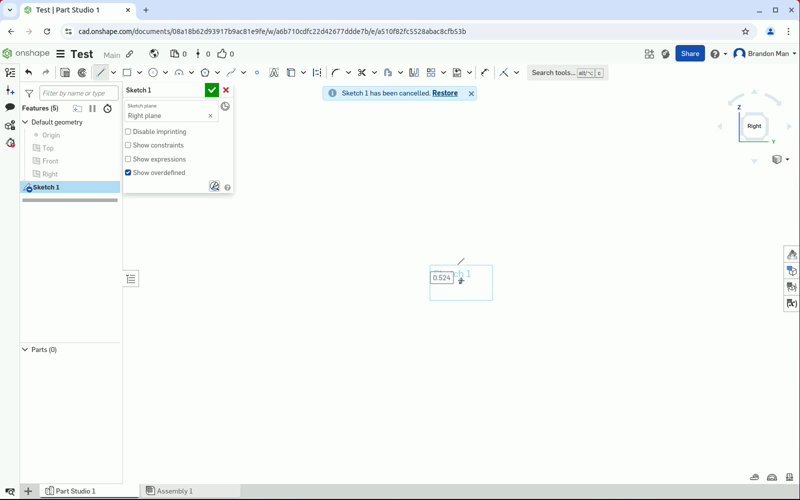
key_up(shift)
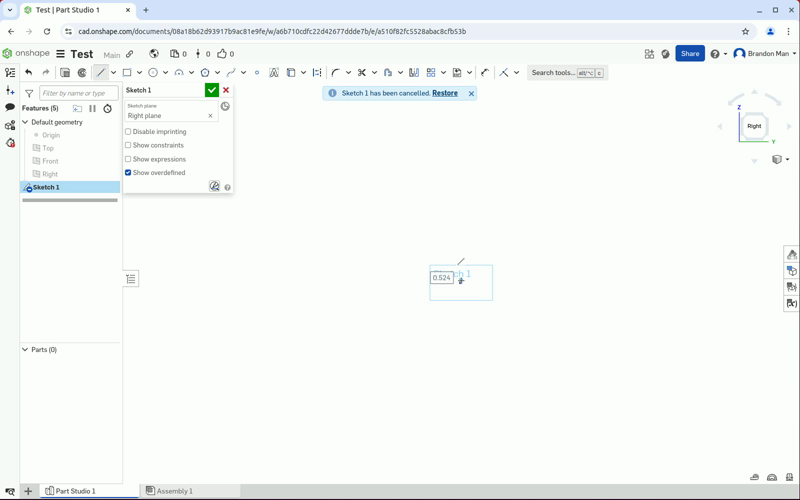
key_down(shift)
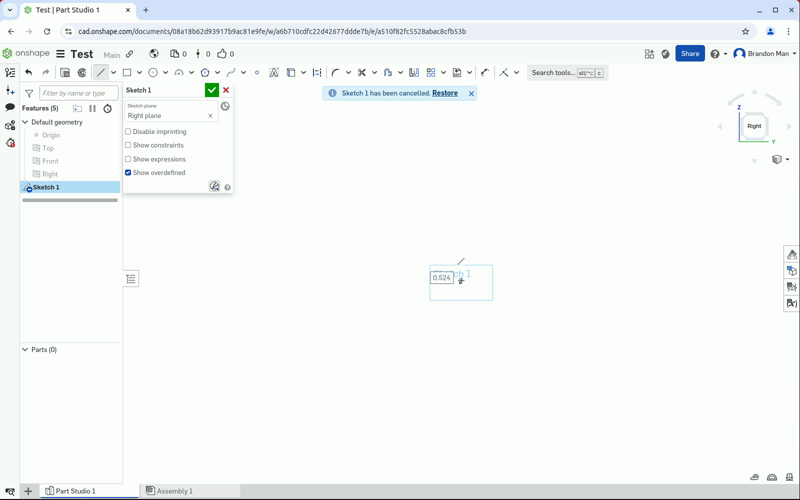
mouse_move(491, 280)
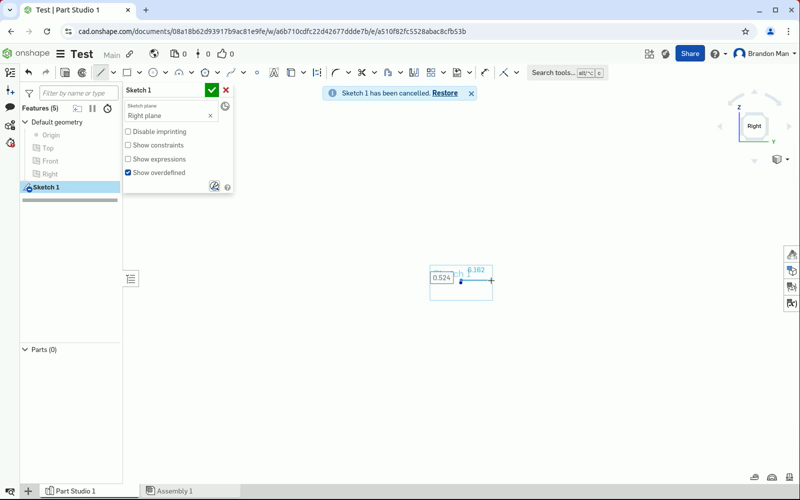
mouse_move(464, 280)
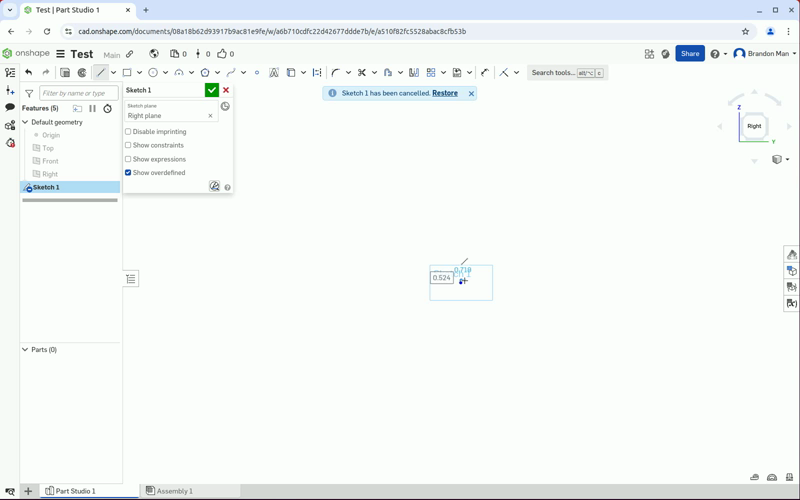
scroll(6)
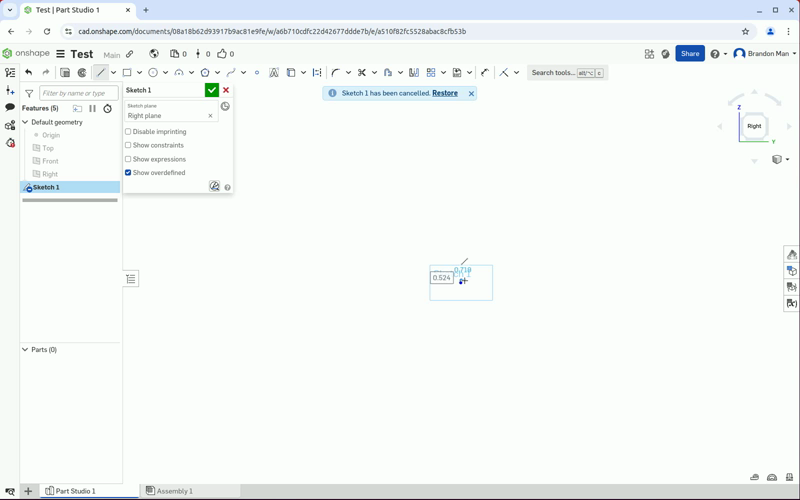
scroll(6)
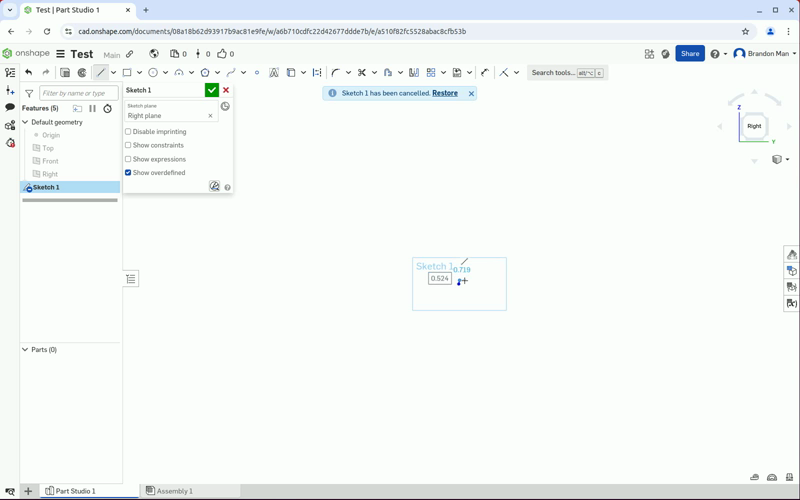
scroll(6)
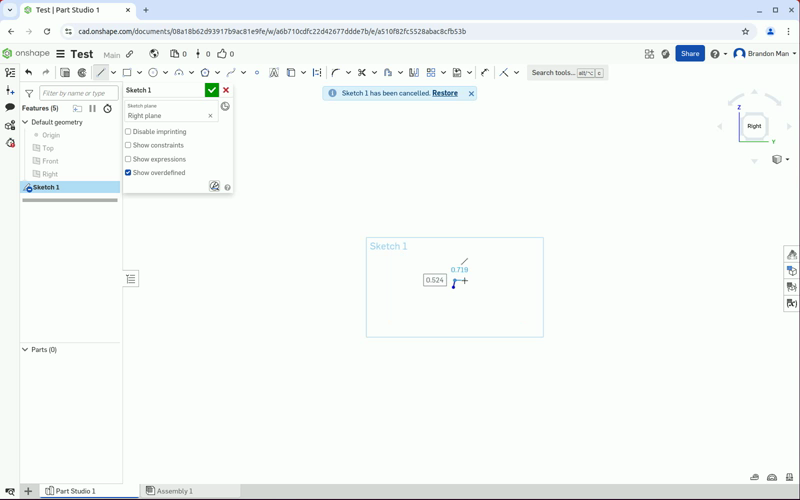
scroll(6)
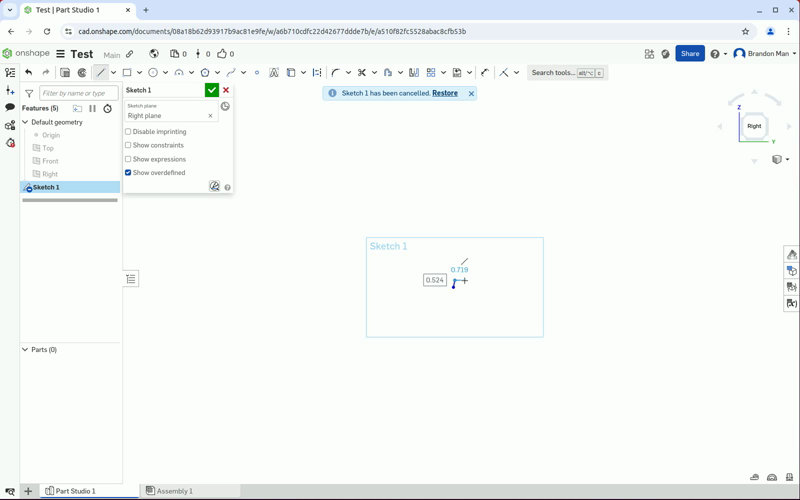
scroll(6)
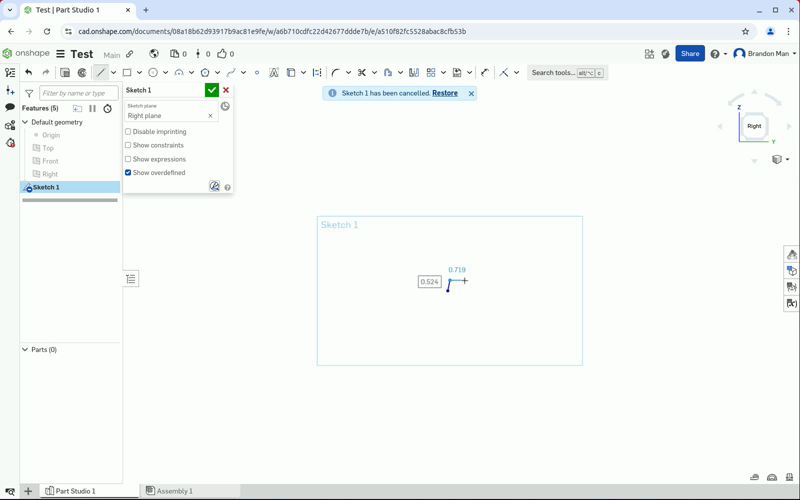
scroll(6)
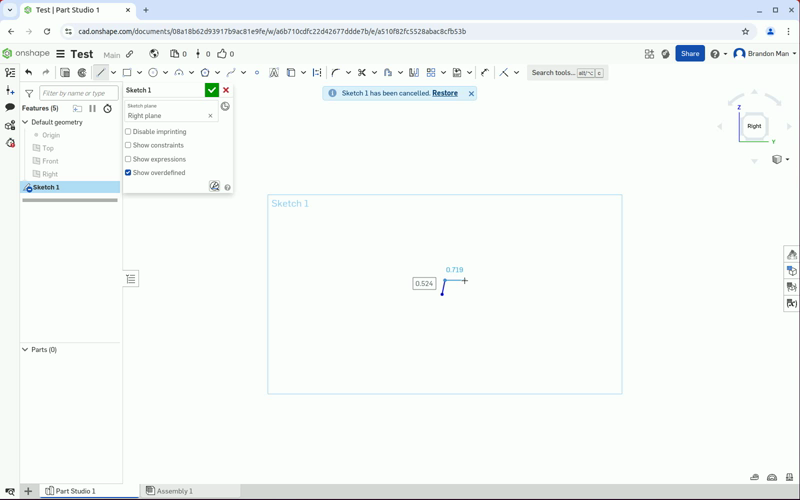
scroll(6)
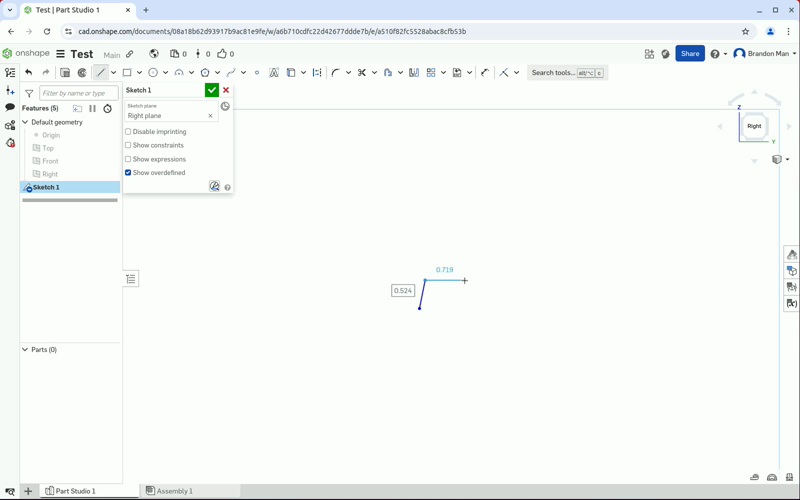
click(464, 280)
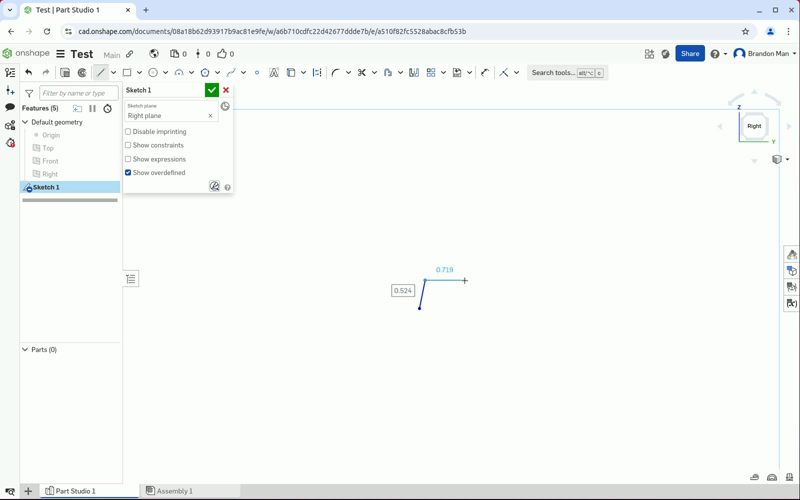
scroll(-6)
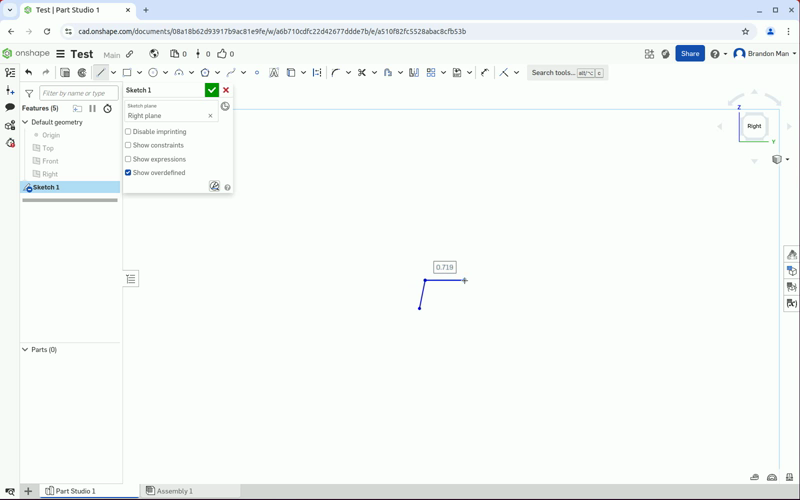
scroll(-6)
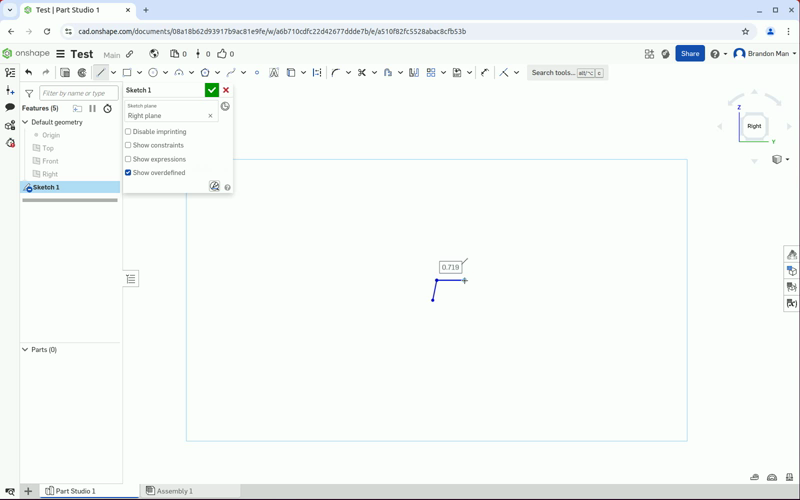
scroll(-6)
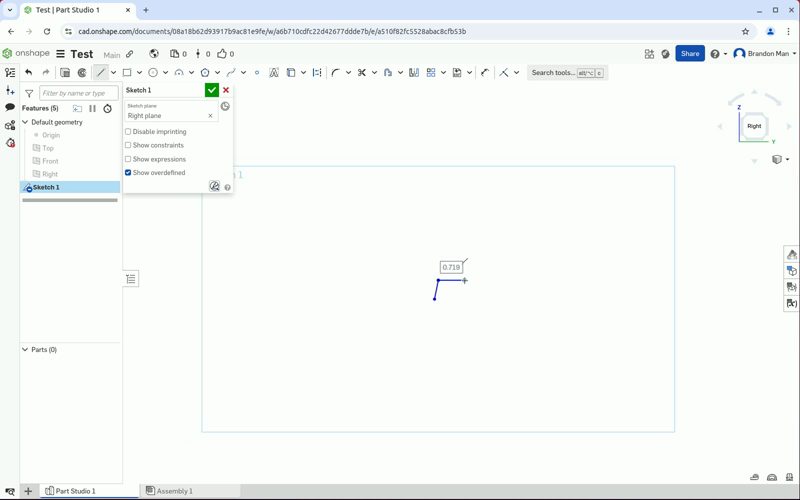
scroll(-6)
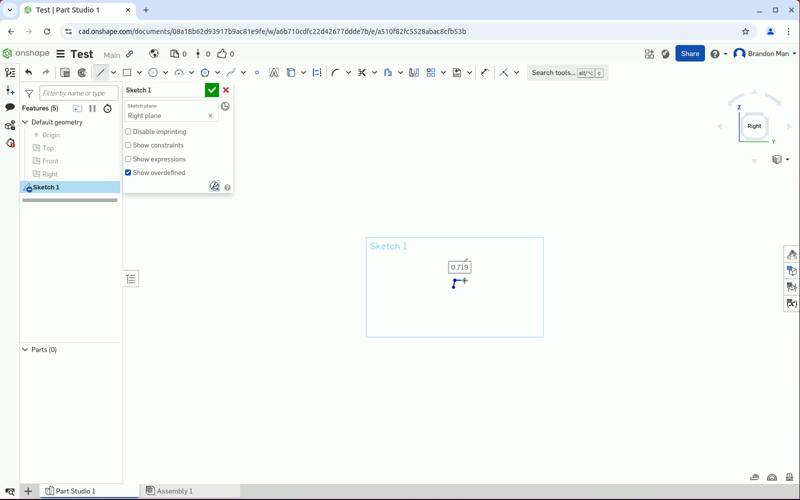
scroll(-6)
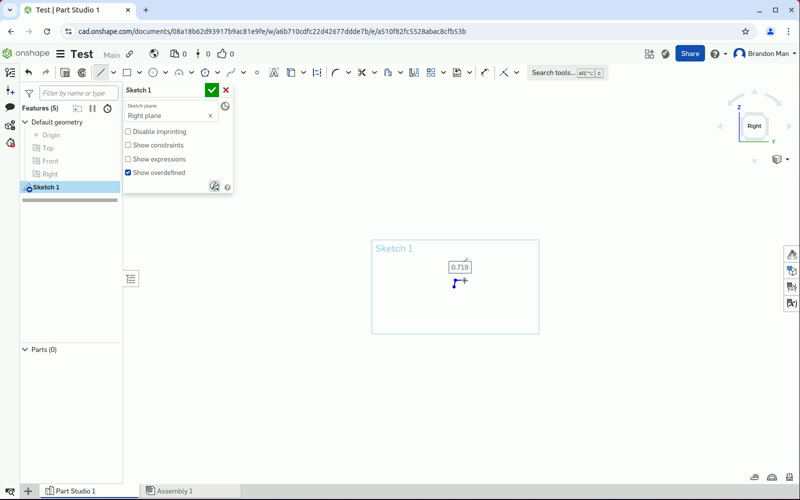
scroll(-6)
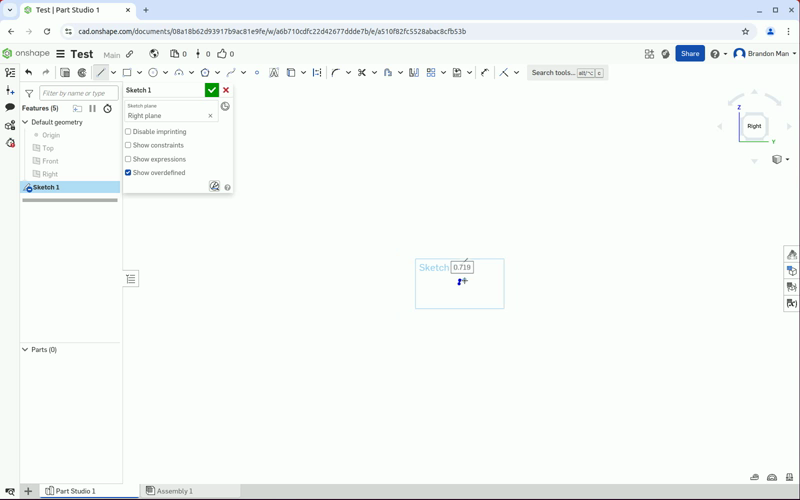
scroll(-6)
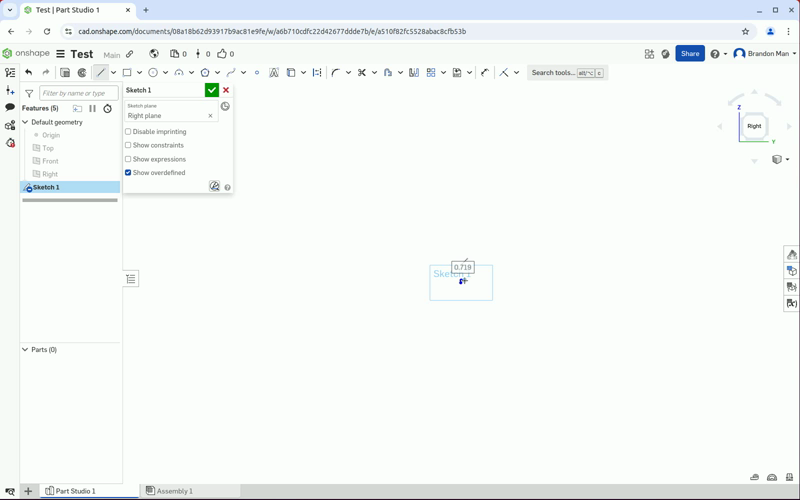
key_up(shift)
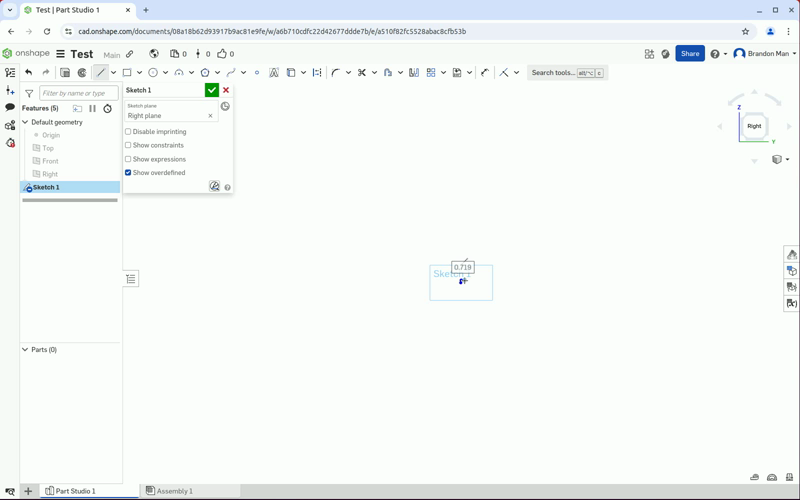
key_down(shift)
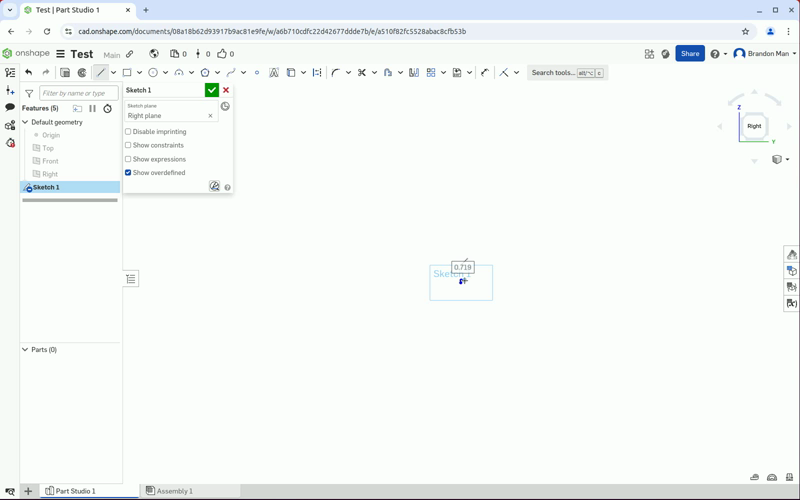
mouse_move(495, 280)
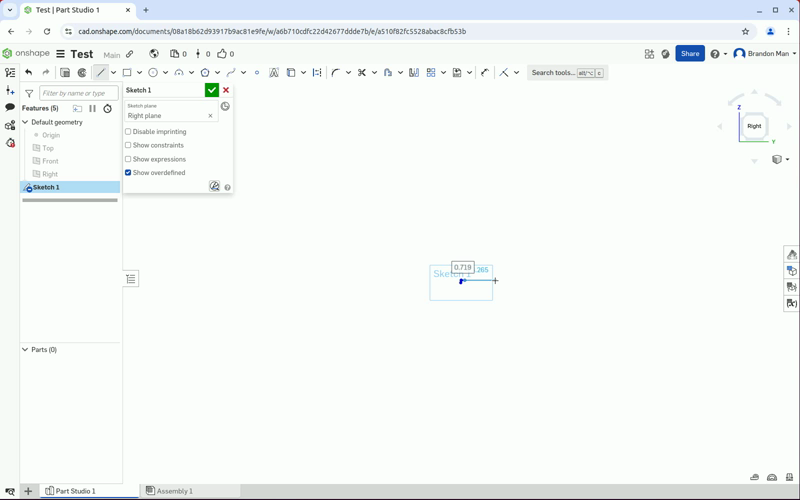
mouse_move(464, 282)
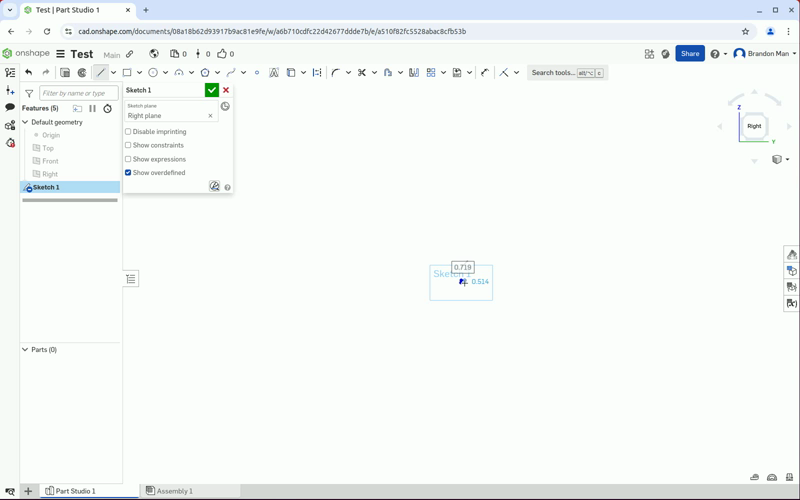
scroll(6)
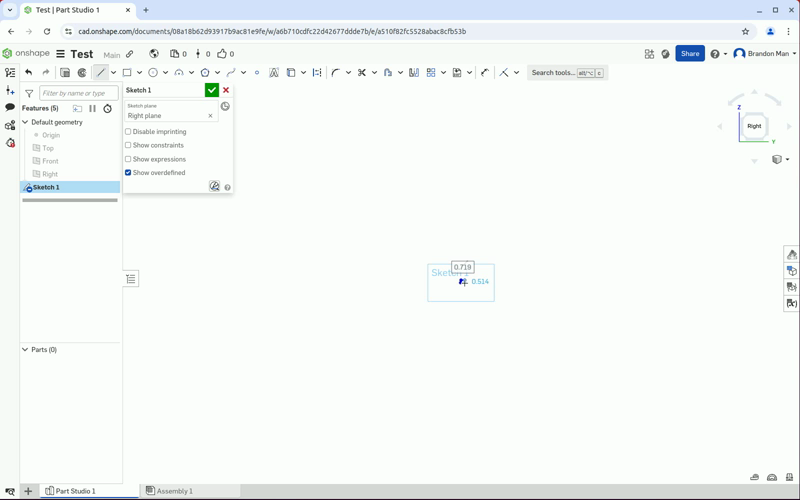
scroll(6)
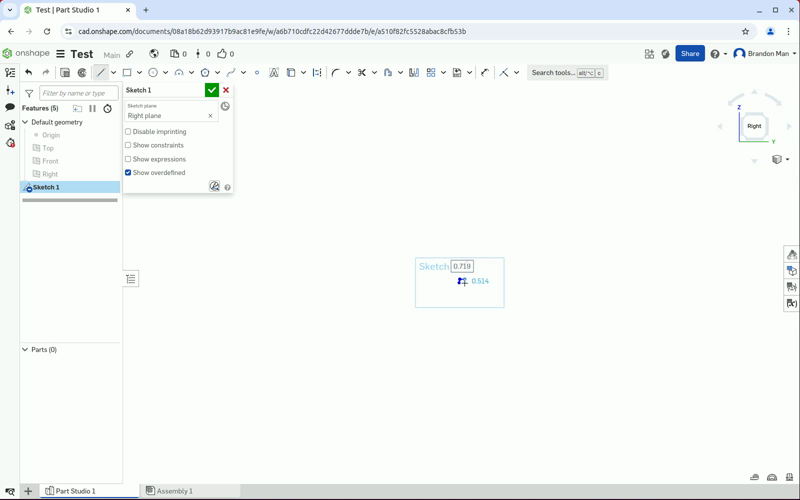
scroll(6)
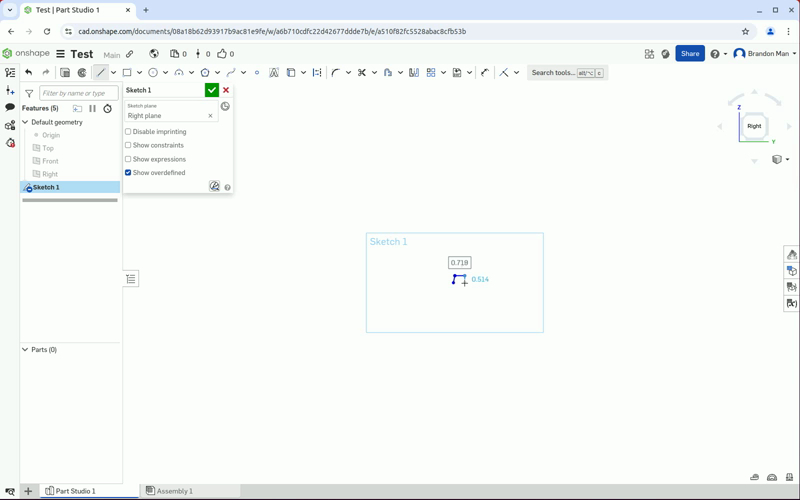
scroll(6)
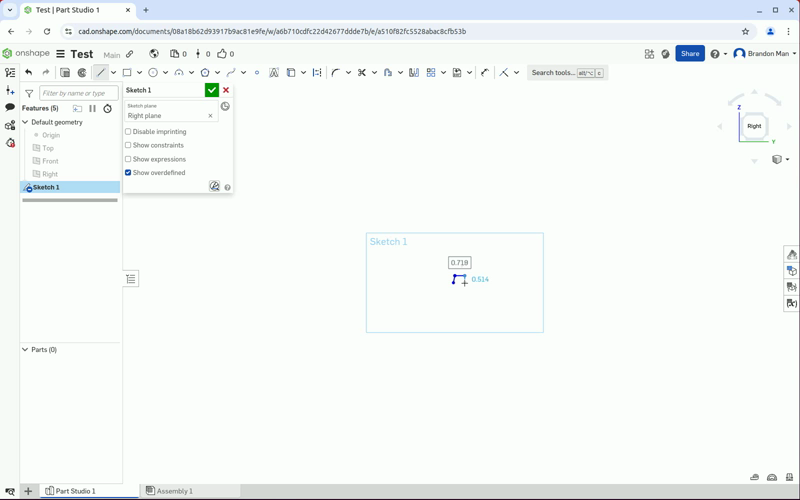
scroll(6)
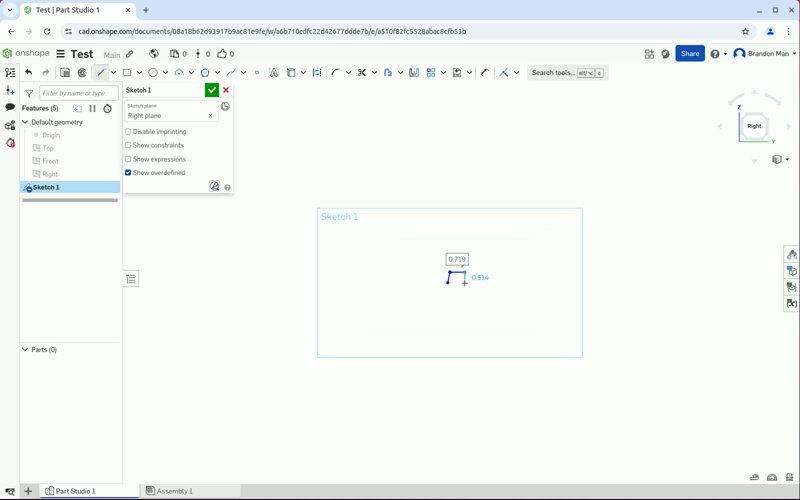
scroll(6)
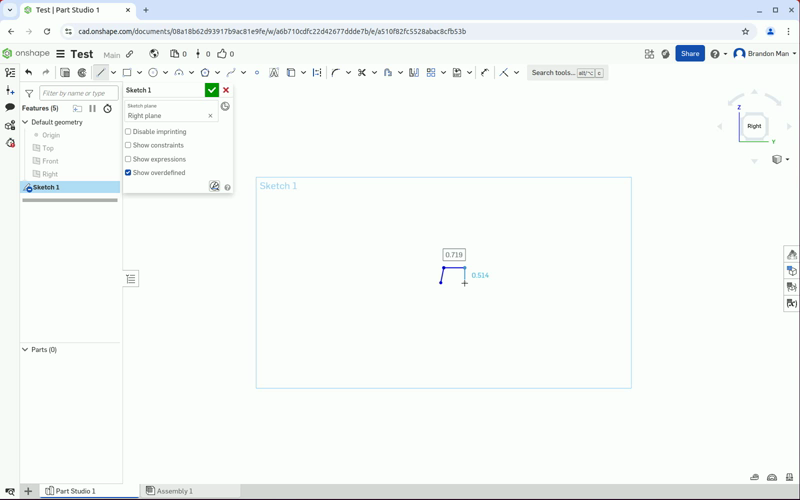
scroll(6)
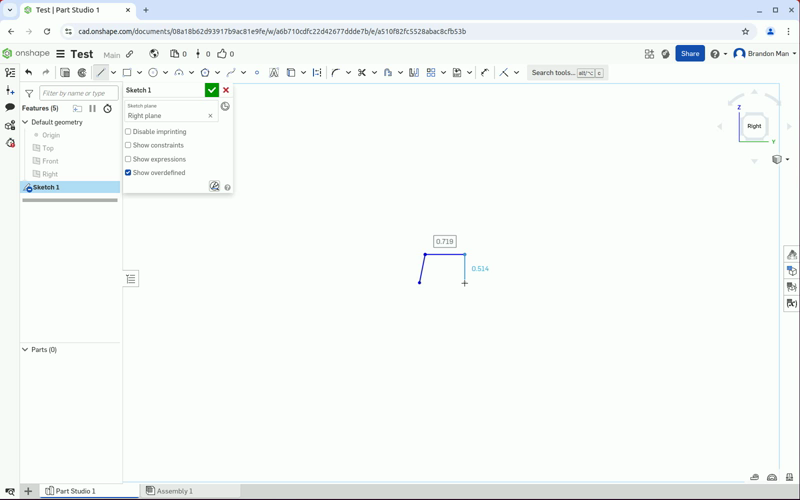
click(464, 282)
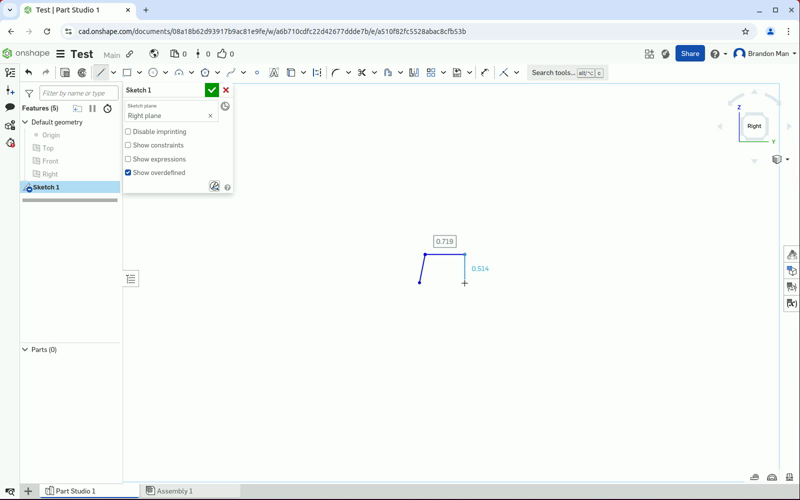
scroll(-6)
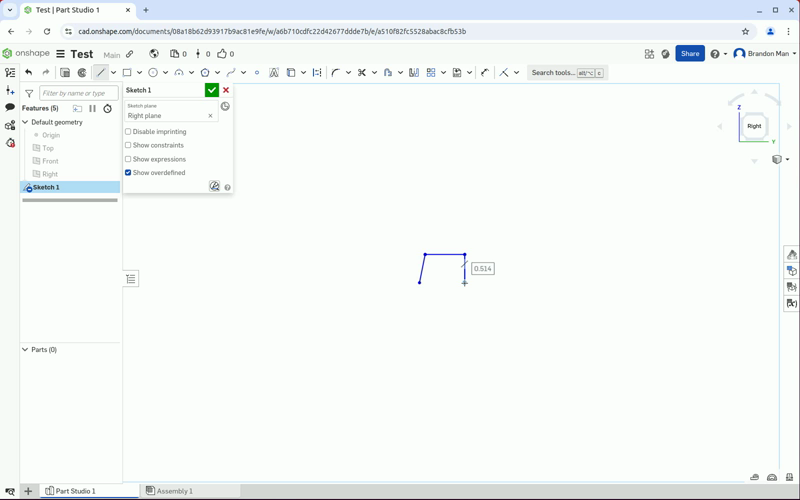
scroll(-6)
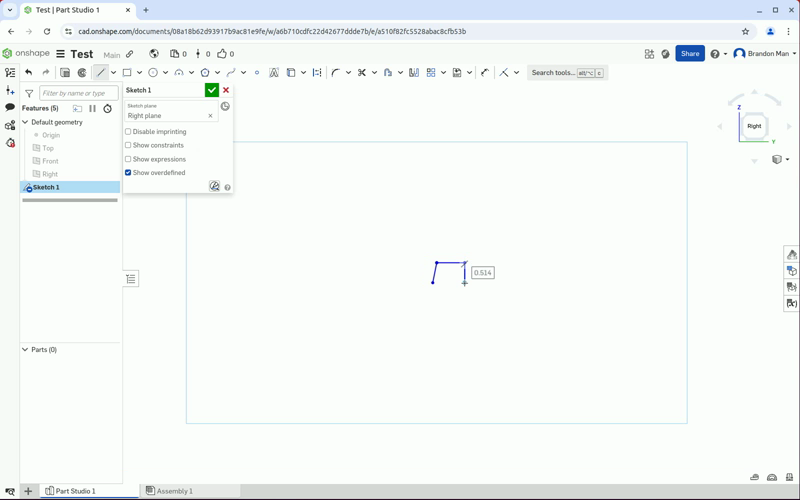
scroll(-6)
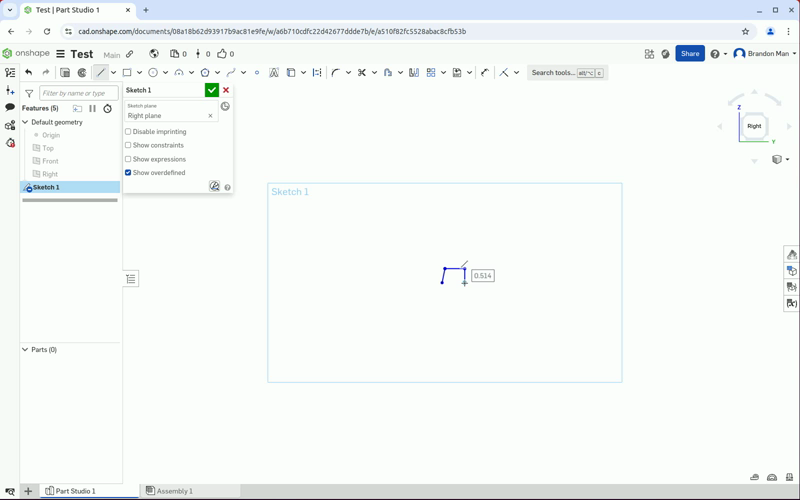
scroll(-6)
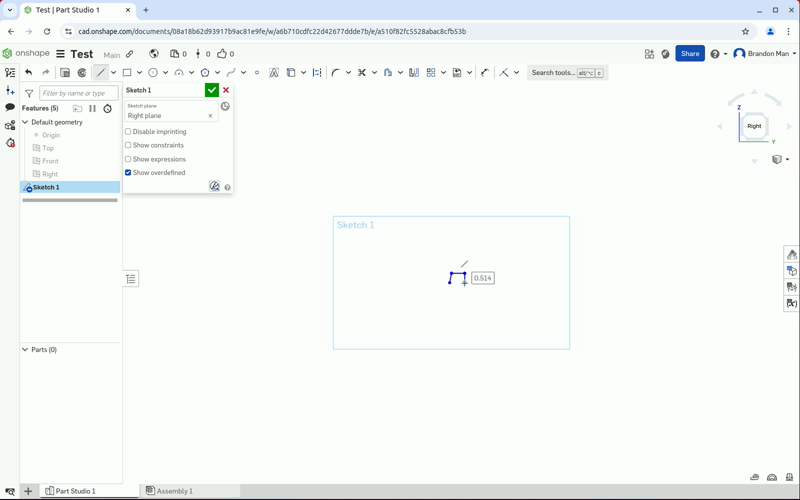
scroll(-6)
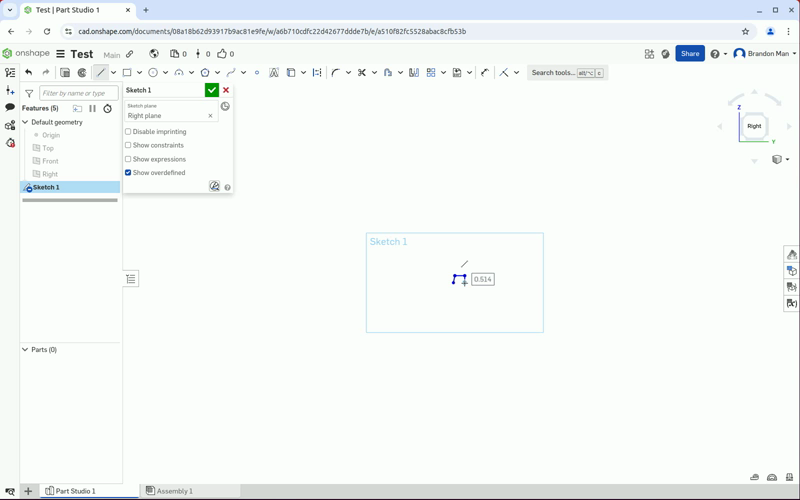
scroll(-6)
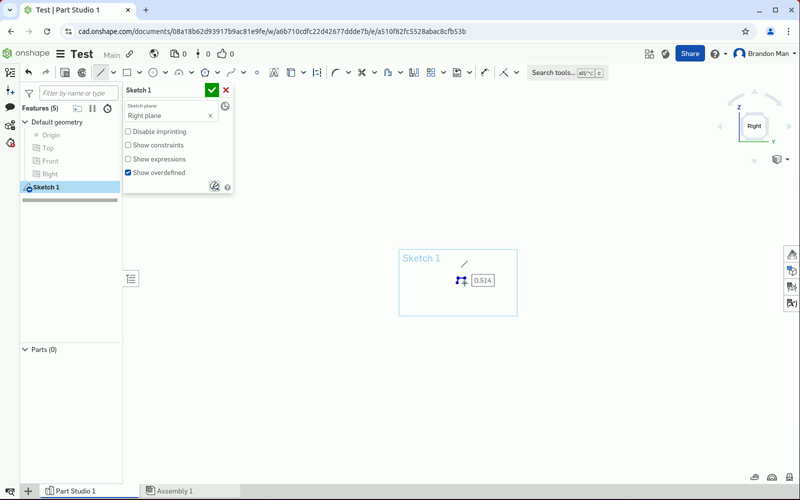
scroll(-6)
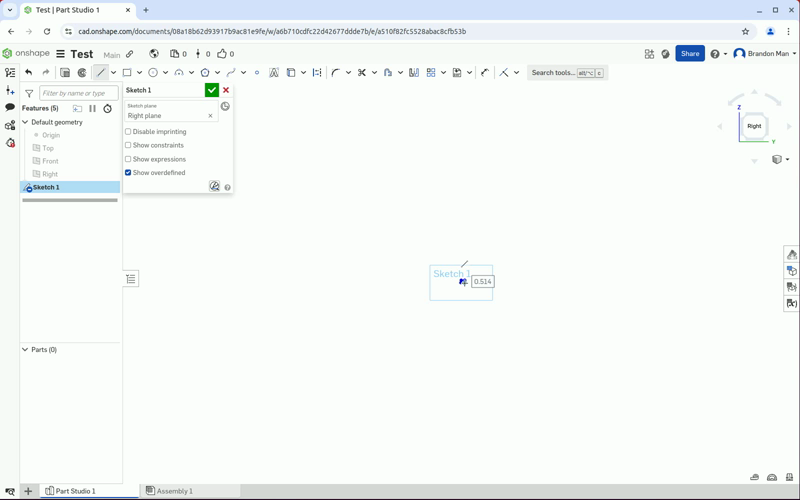
key_up(shift)
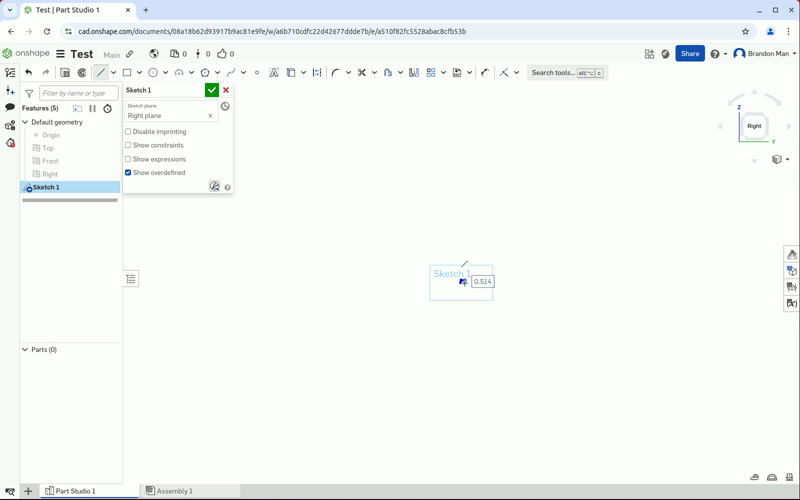
key_down(shift)
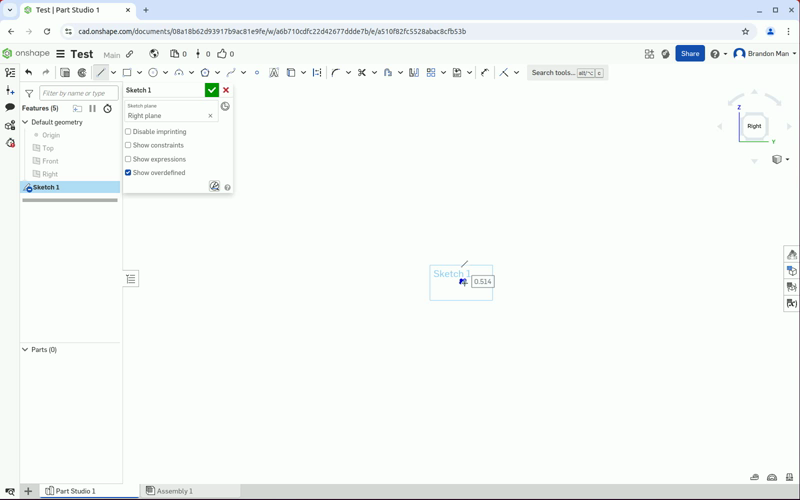
key_up(shift)
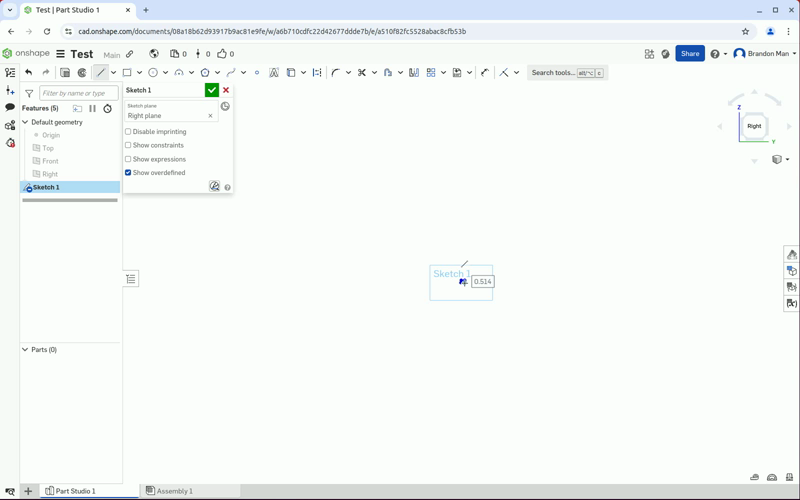
key_down(shift)
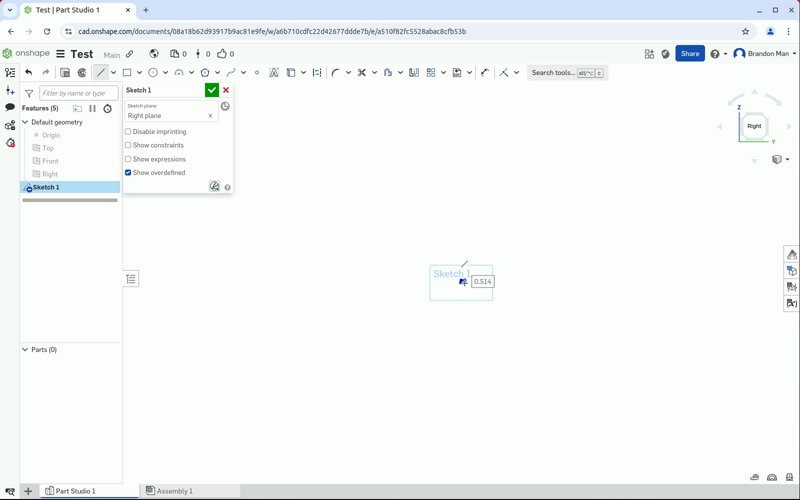
mouse_move(495, 282)
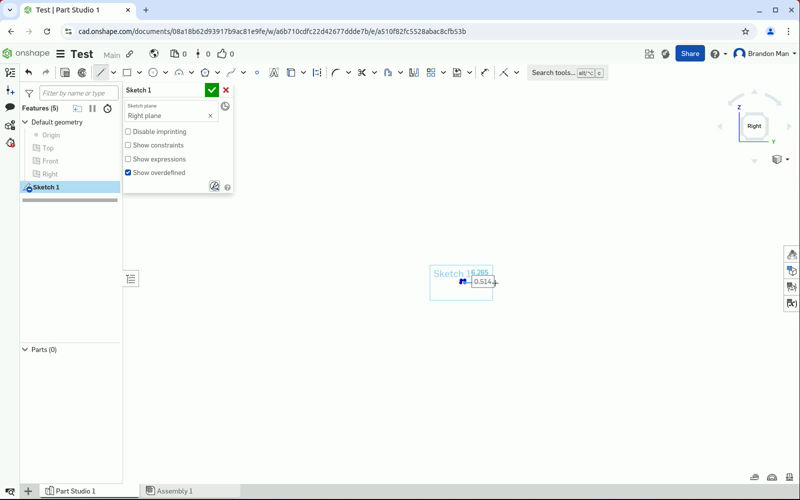
mouse_move(465, 279)
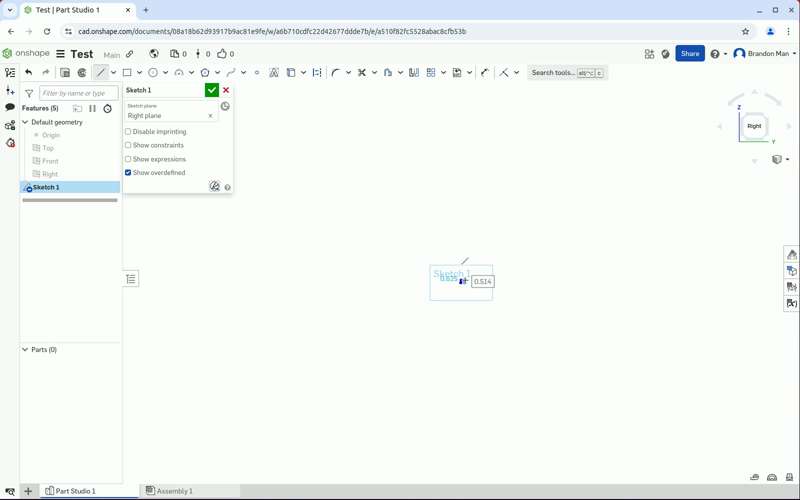
scroll(6)
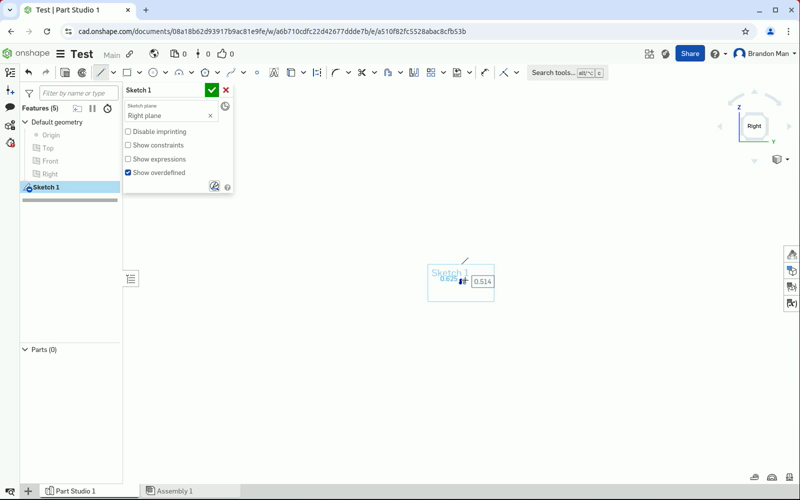
scroll(6)
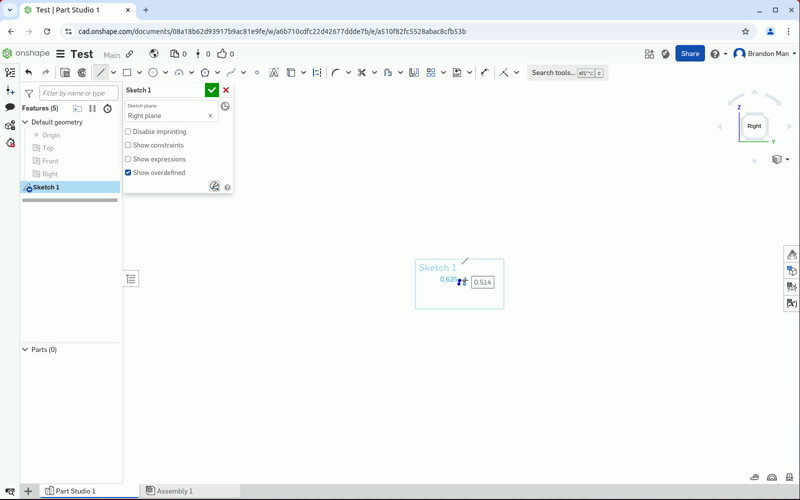
scroll(6)
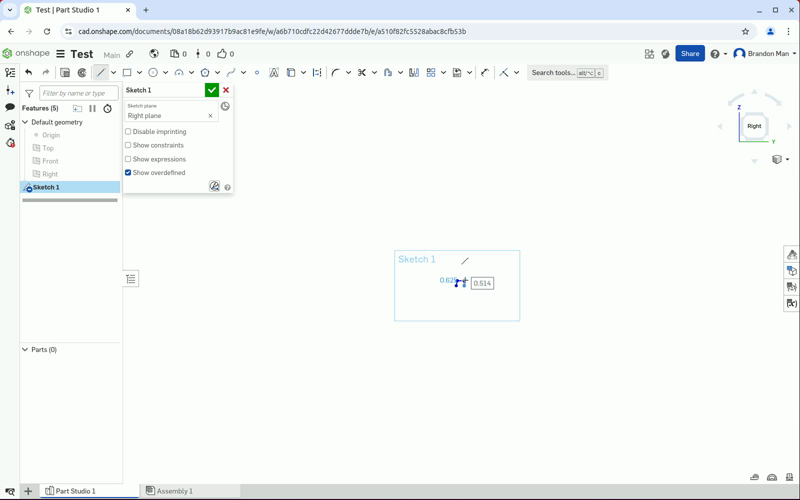
scroll(6)
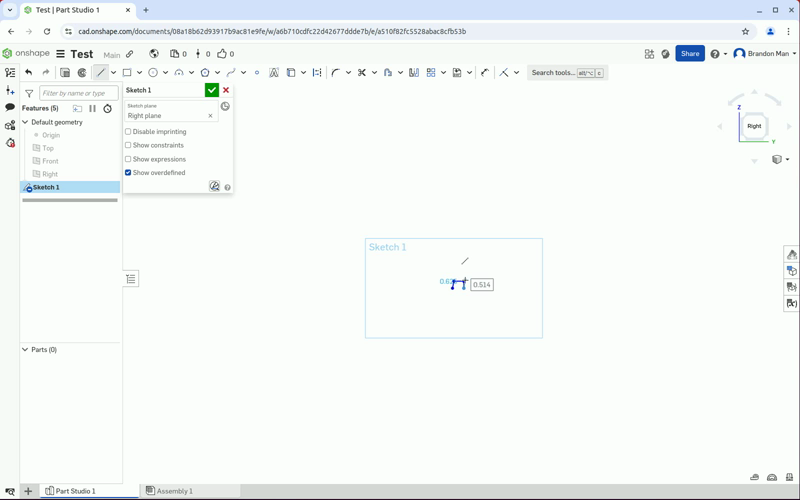
scroll(6)
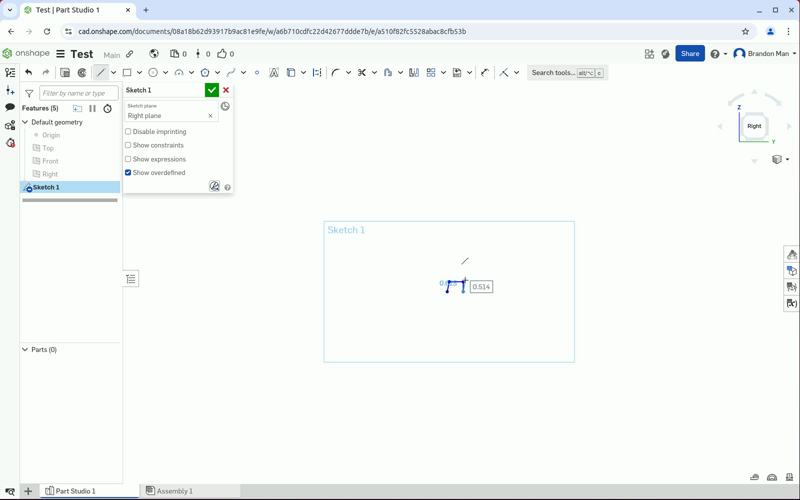
scroll(6)
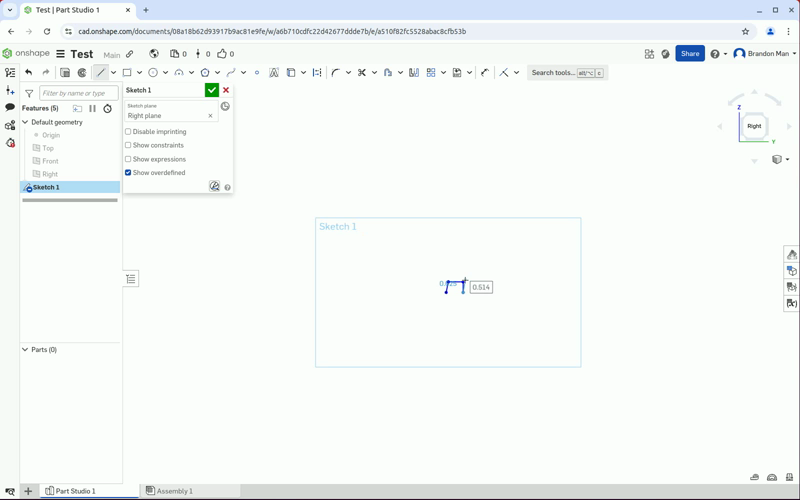
scroll(6)
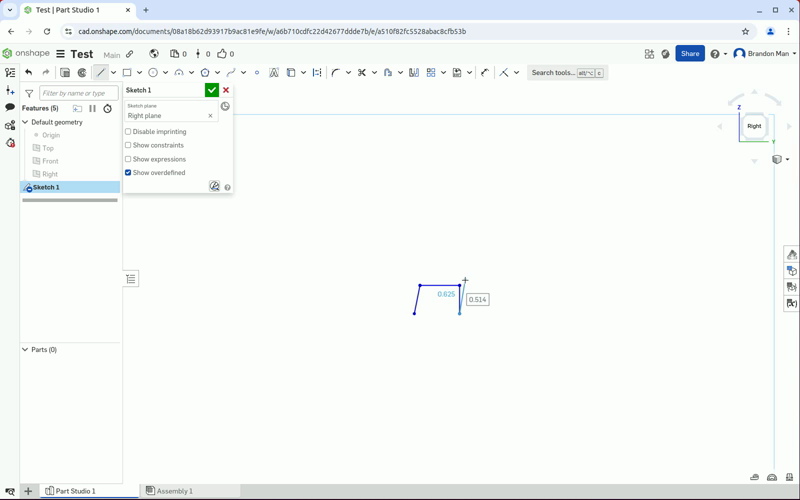
click(465, 279)
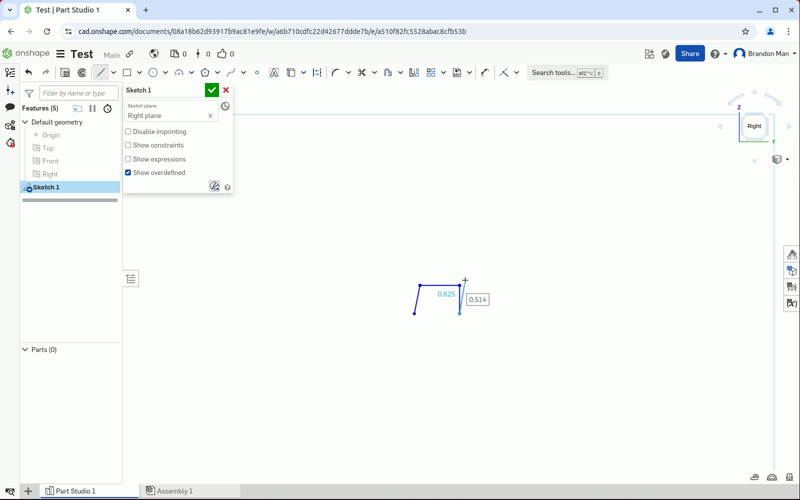
scroll(-6)
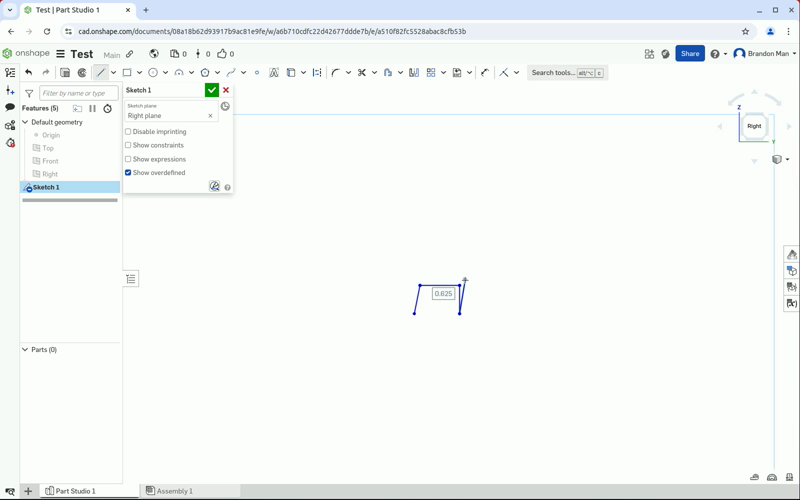
scroll(-6)
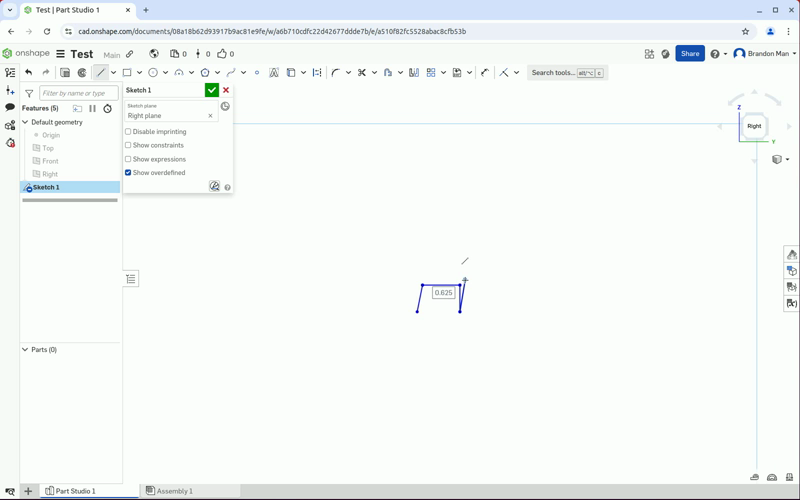
scroll(-6)
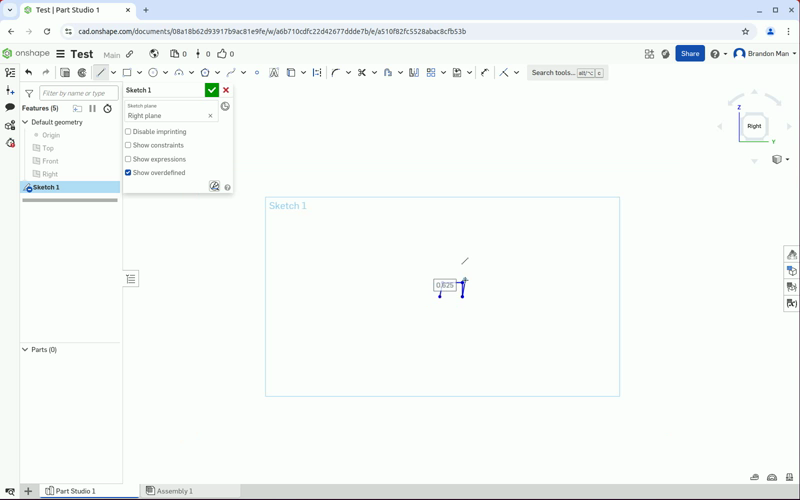
scroll(-6)
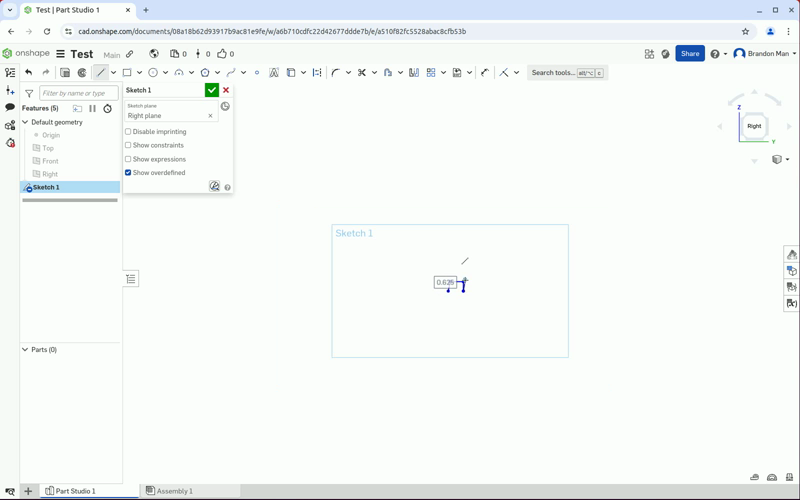
scroll(-6)
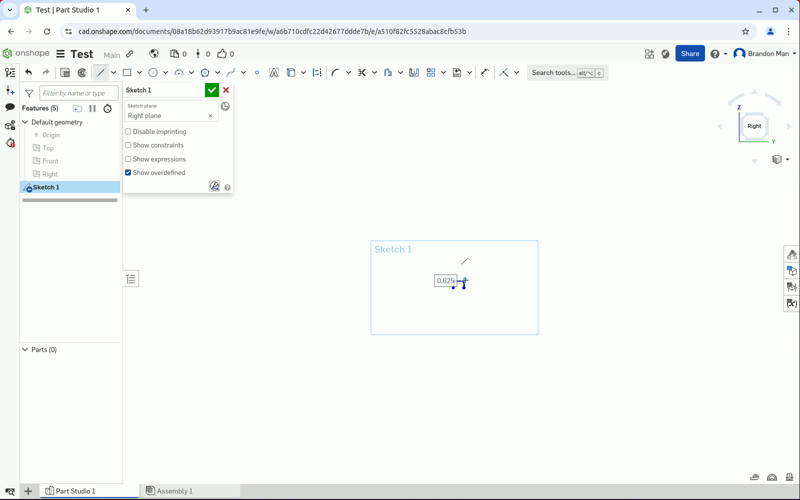
scroll(-6)
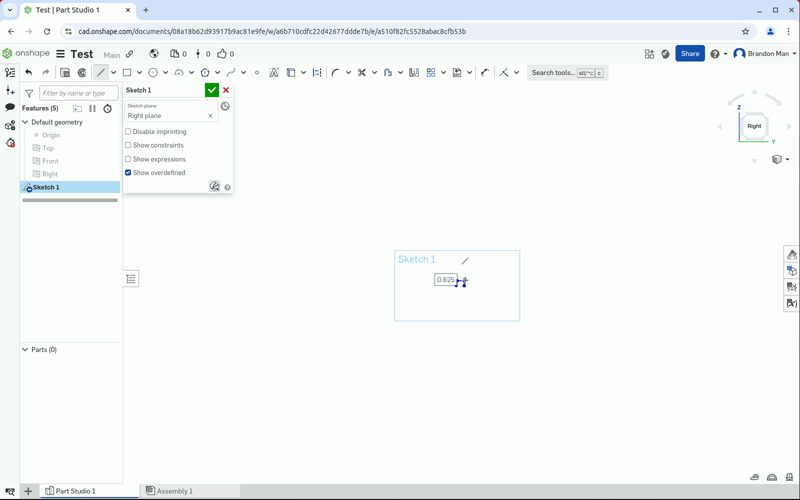
scroll(-6)
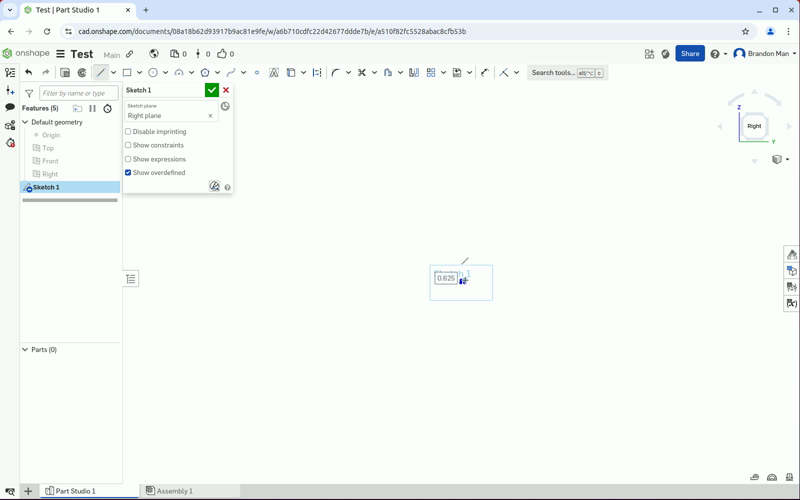
key_up(shift)
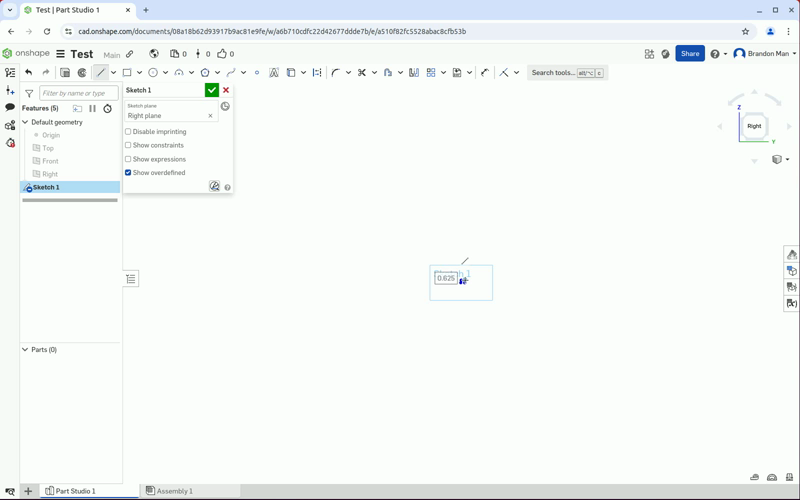
key_down(shift)
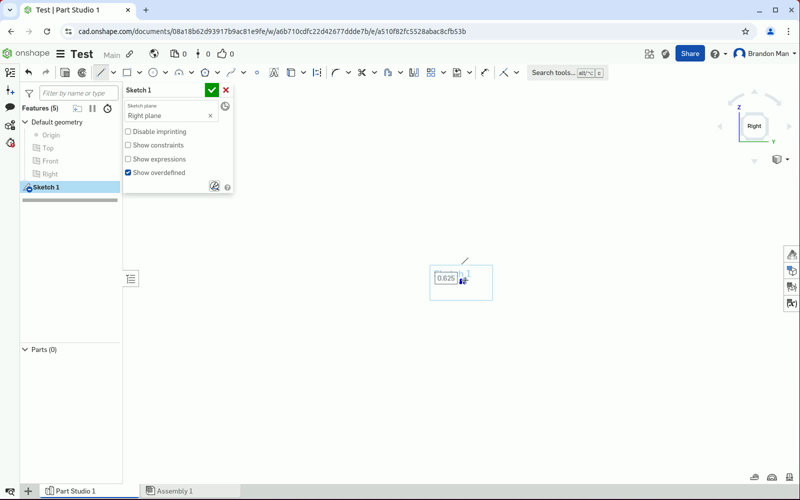
mouse_move(495, 279)
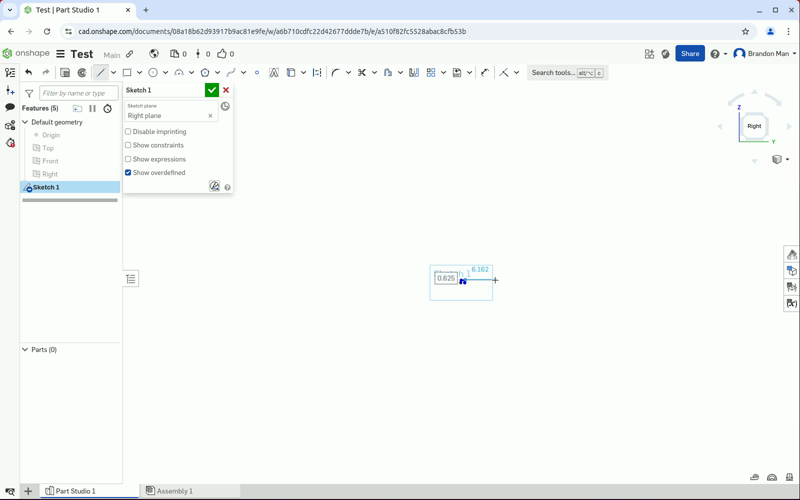
mouse_move(460, 279)
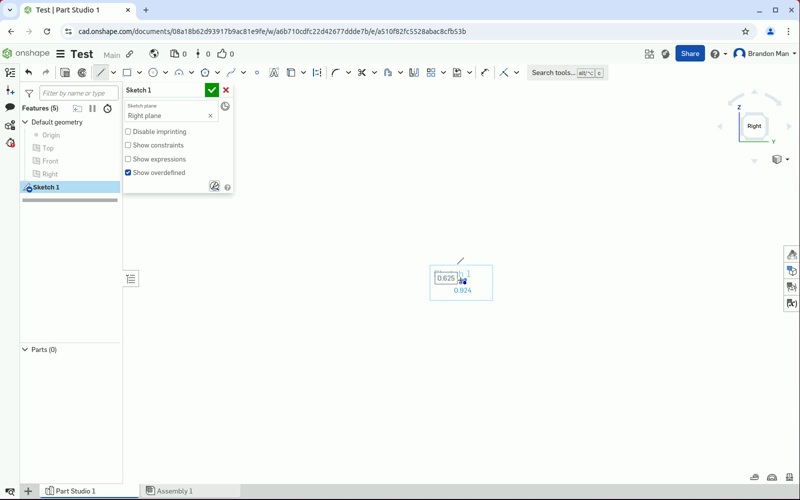
scroll(6)
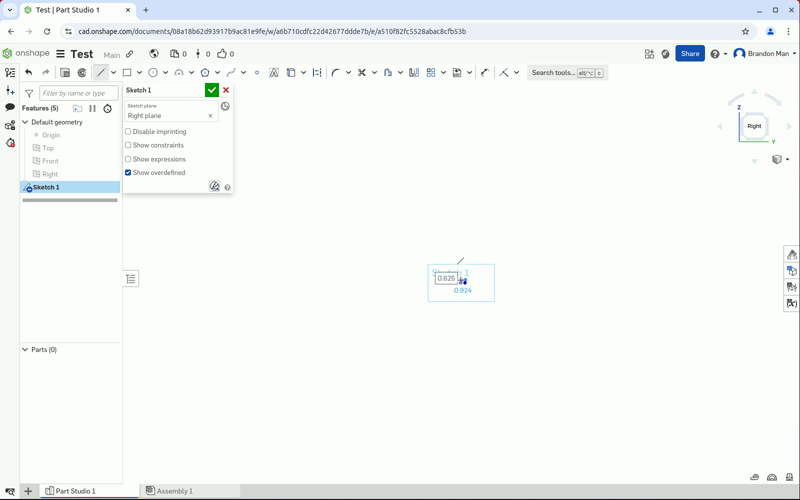
scroll(6)
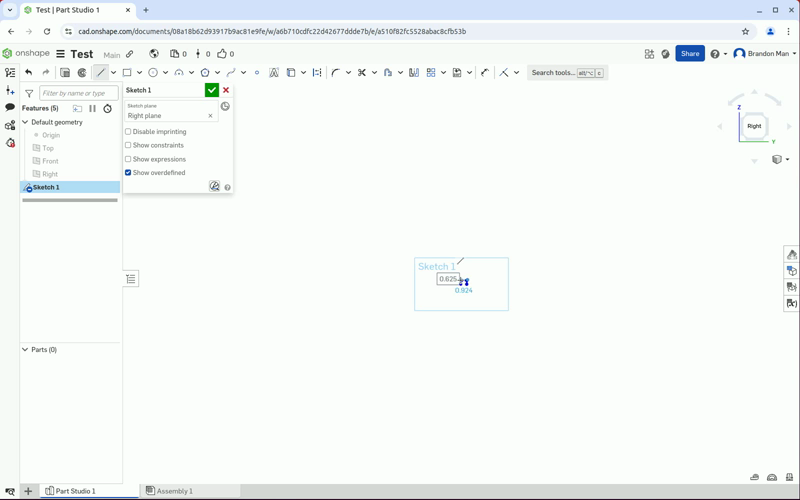
scroll(6)
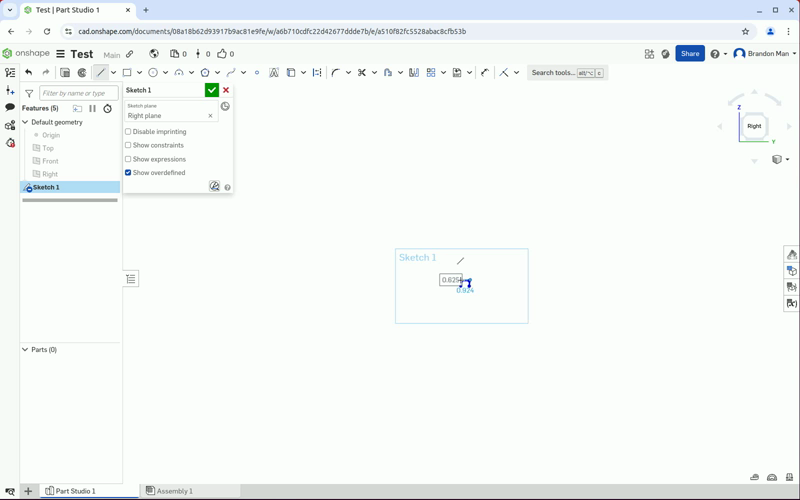
scroll(6)
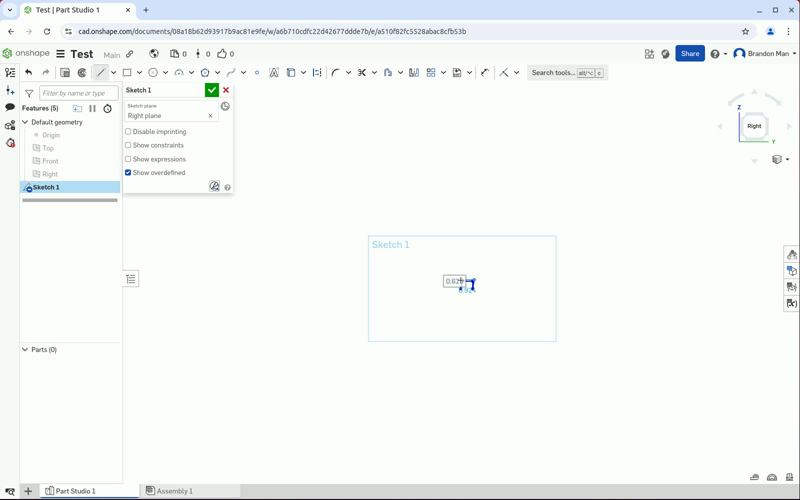
scroll(6)
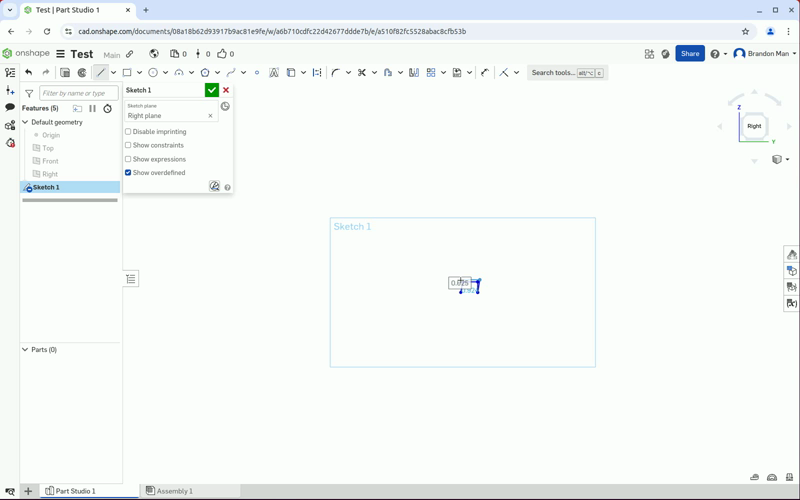
scroll(6)
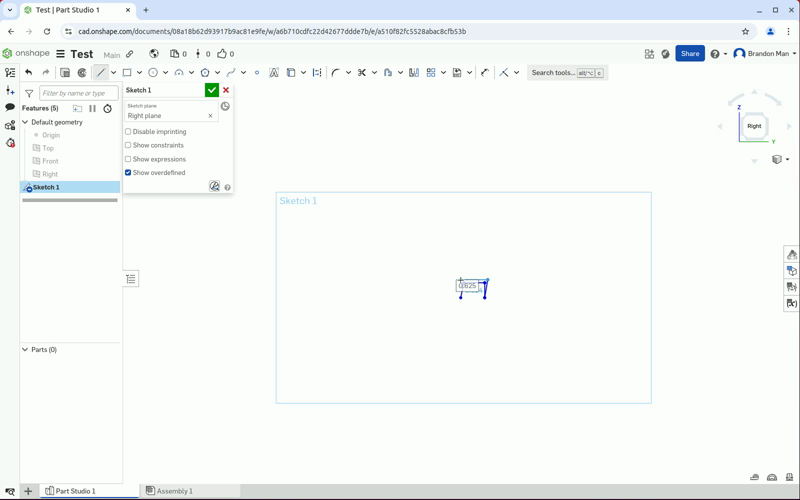
scroll(6)
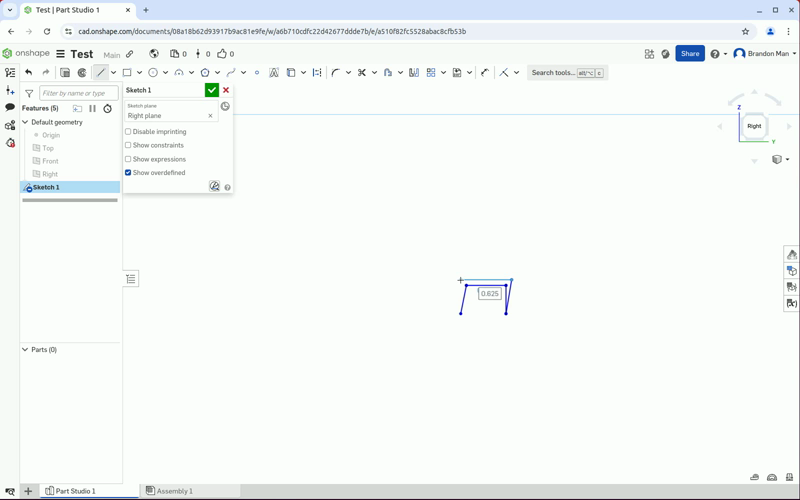
click(460, 279)
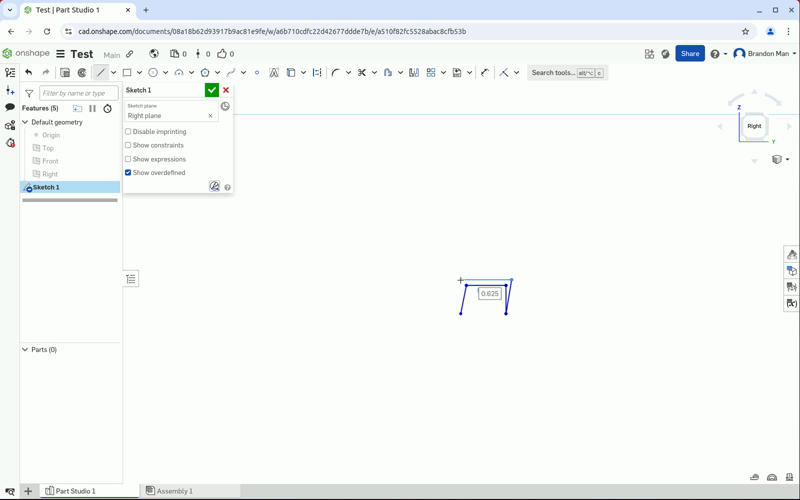
scroll(-6)
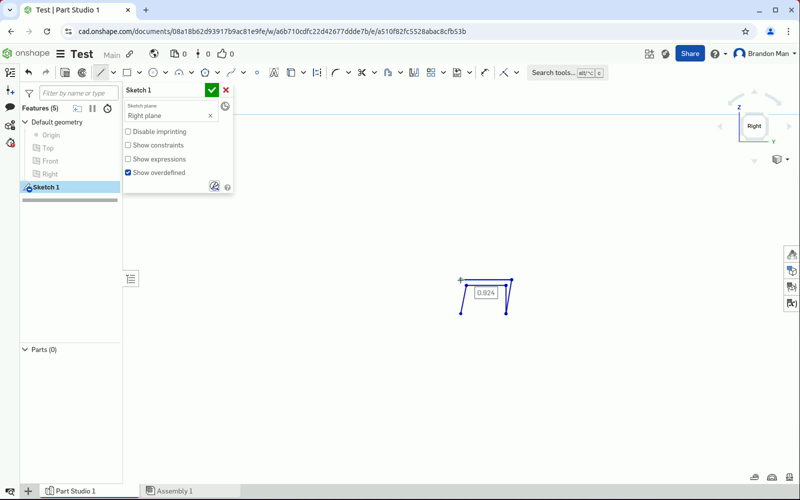
scroll(-6)
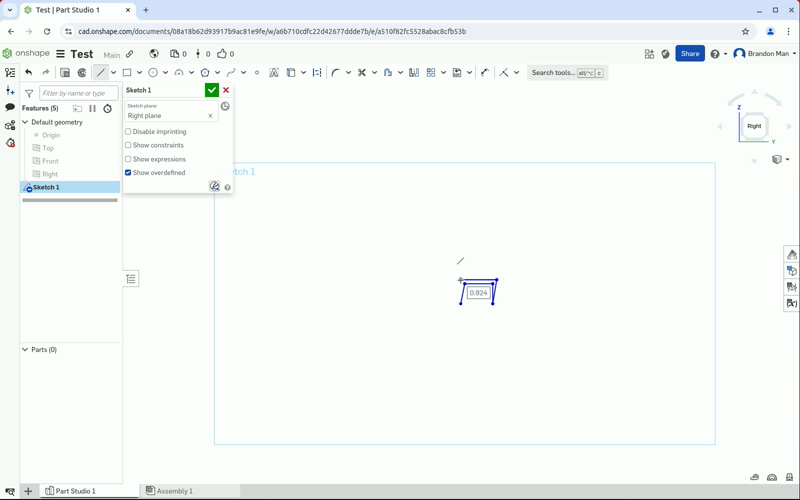
scroll(-6)
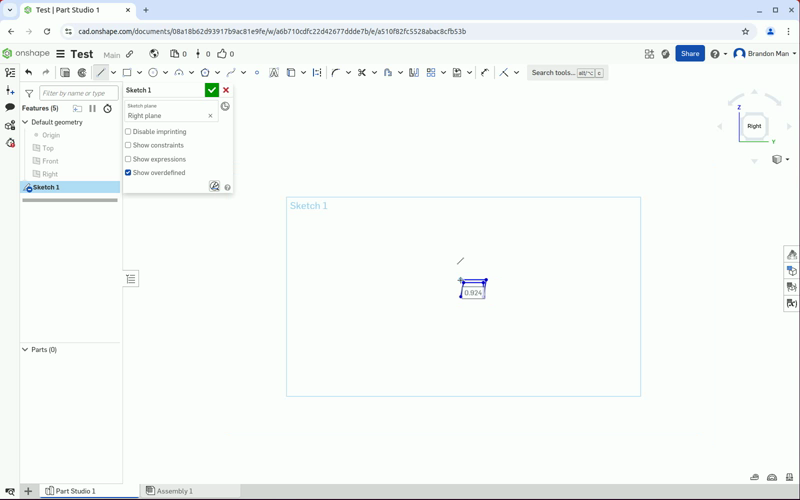
scroll(-6)
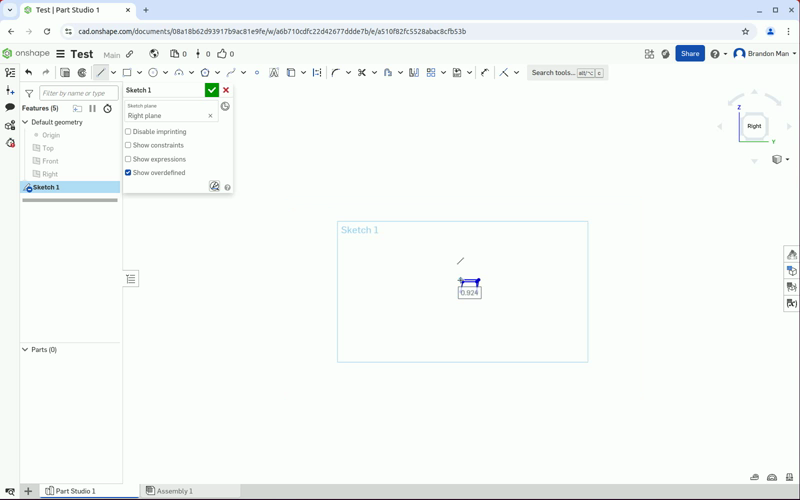
scroll(-6)
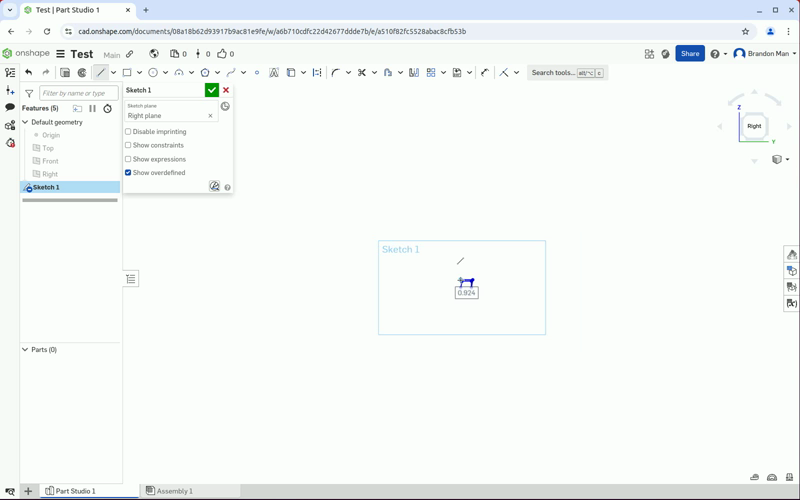
scroll(-6)
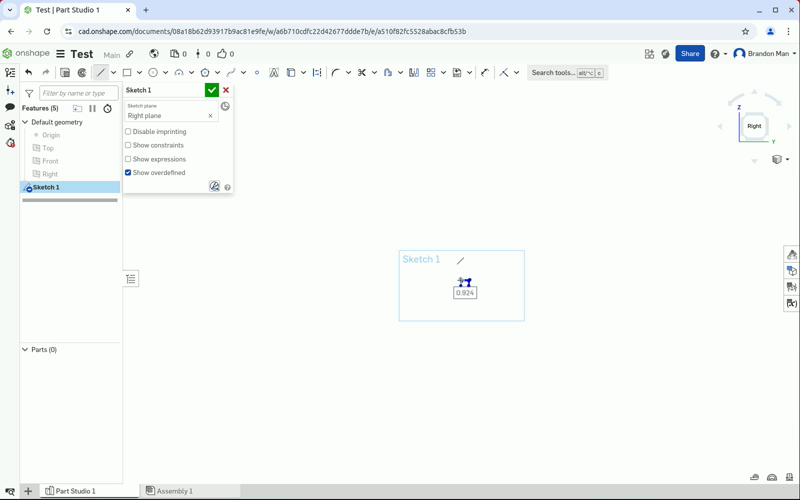
scroll(-6)
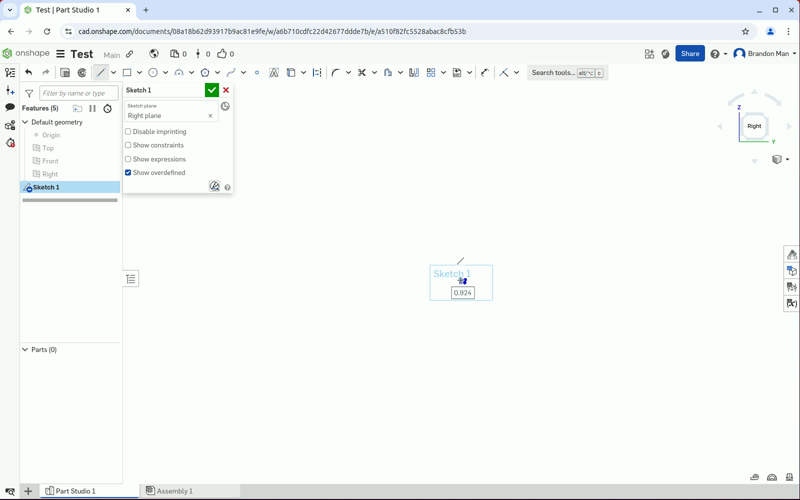
key_up(shift)
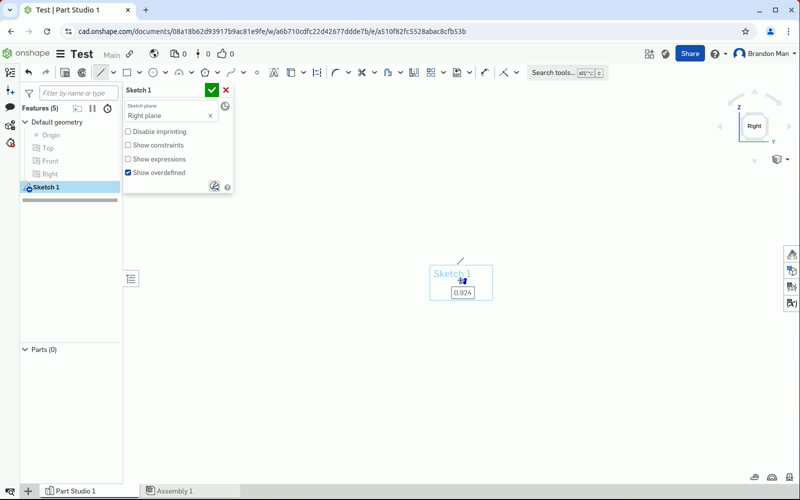
mouse_move(490, 279)
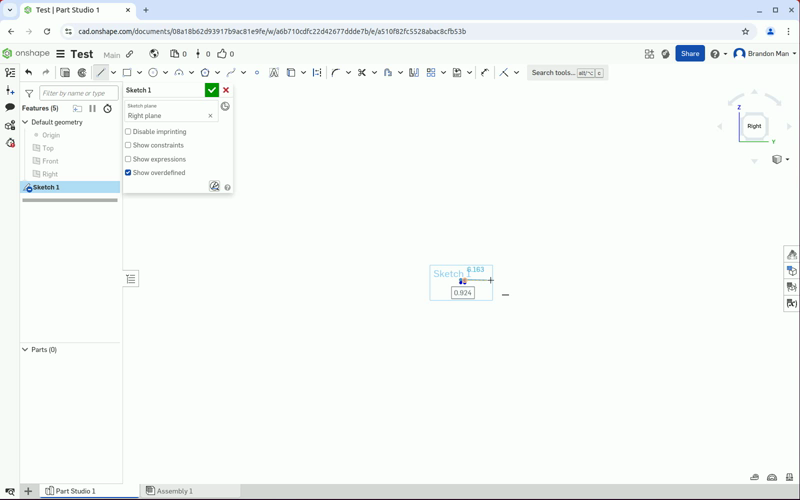
key_down(shift)
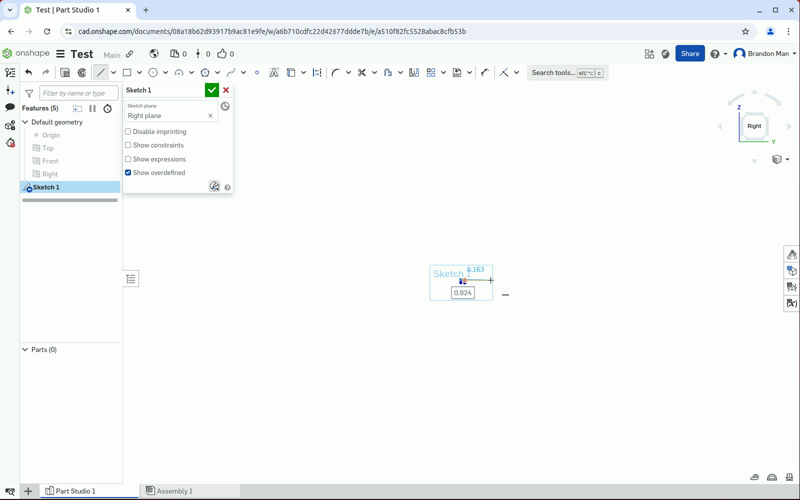
mouse_move(460, 282)
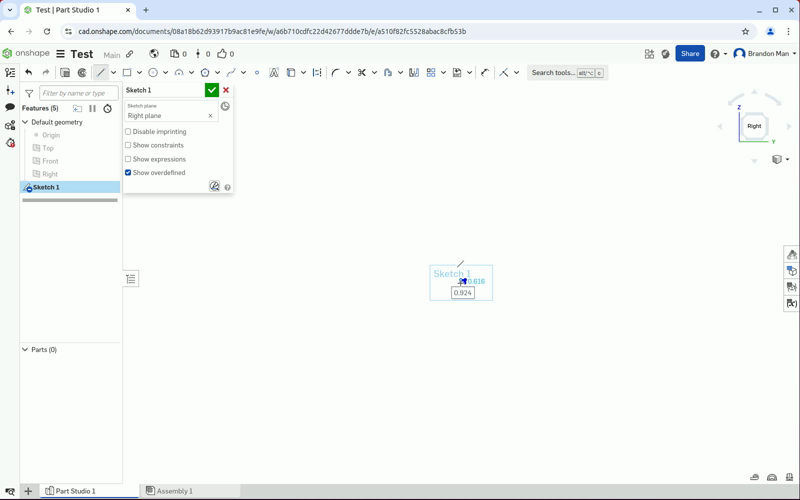
scroll(6)
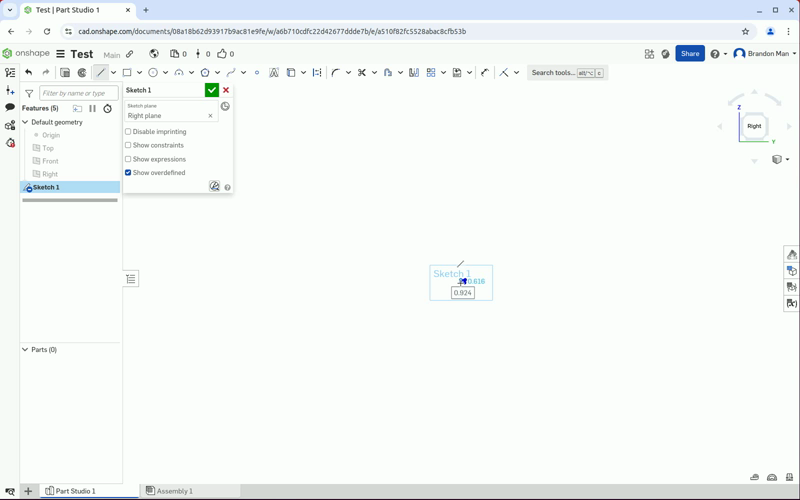
scroll(6)
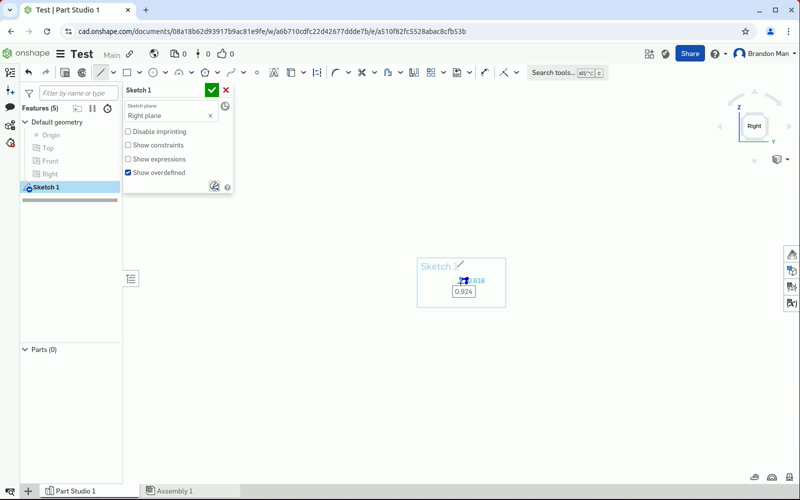
scroll(6)
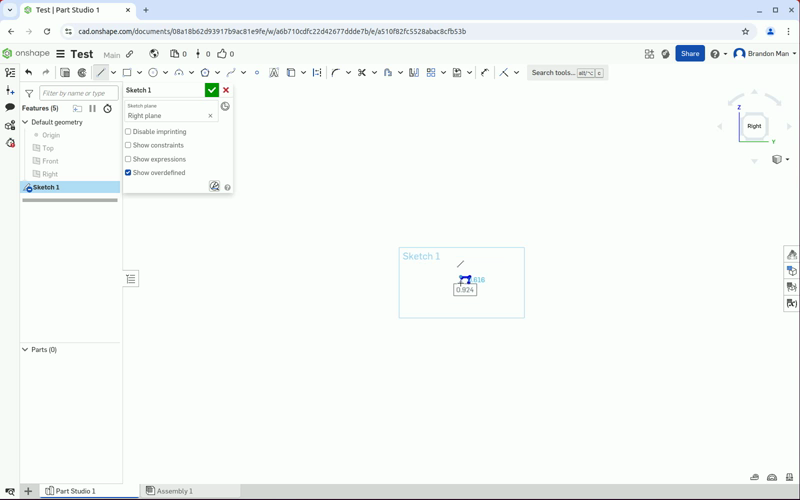
scroll(6)
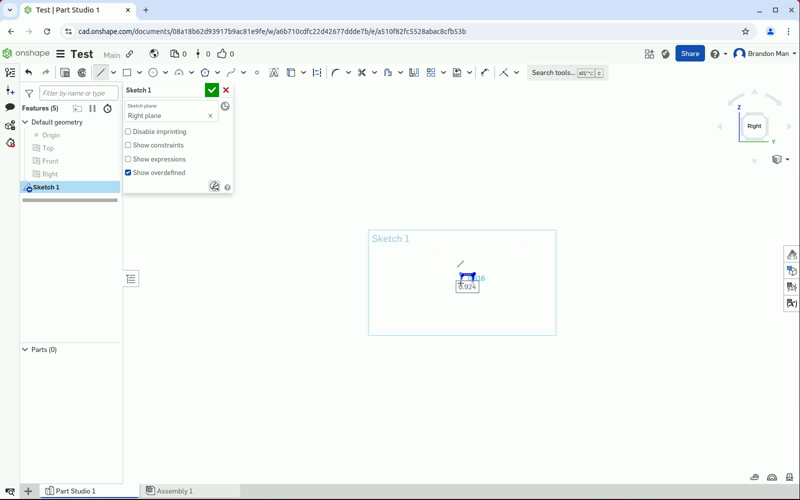
scroll(6)
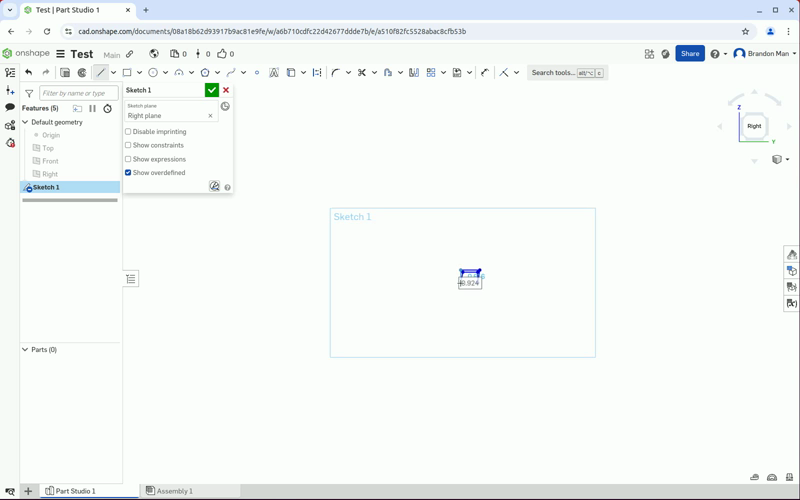
scroll(6)
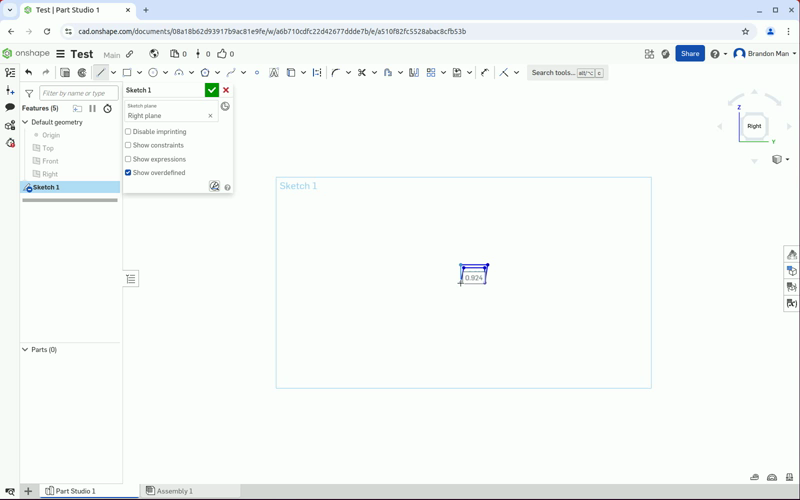
scroll(6)
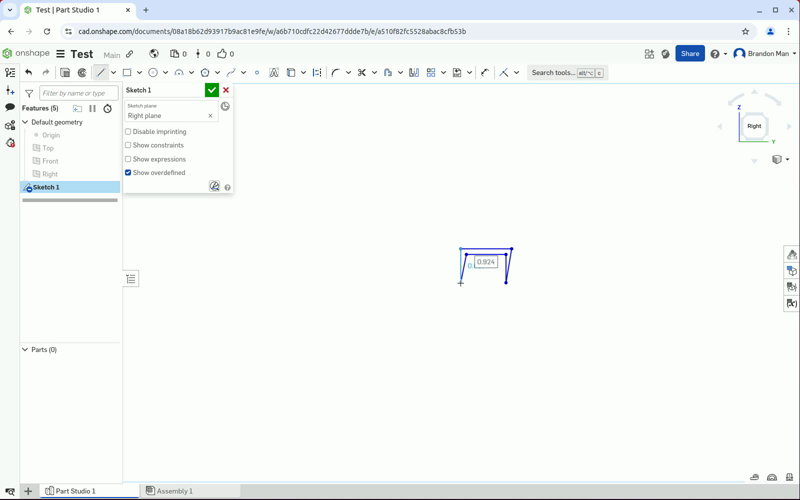
key_up(shift)
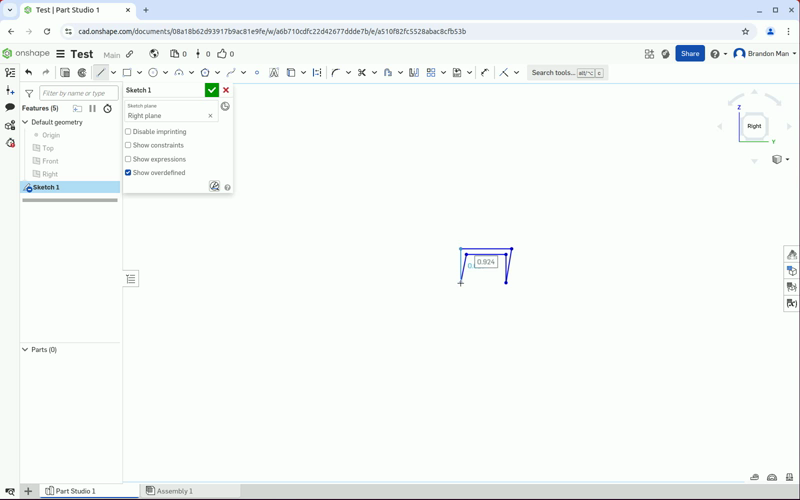
click(460, 282)
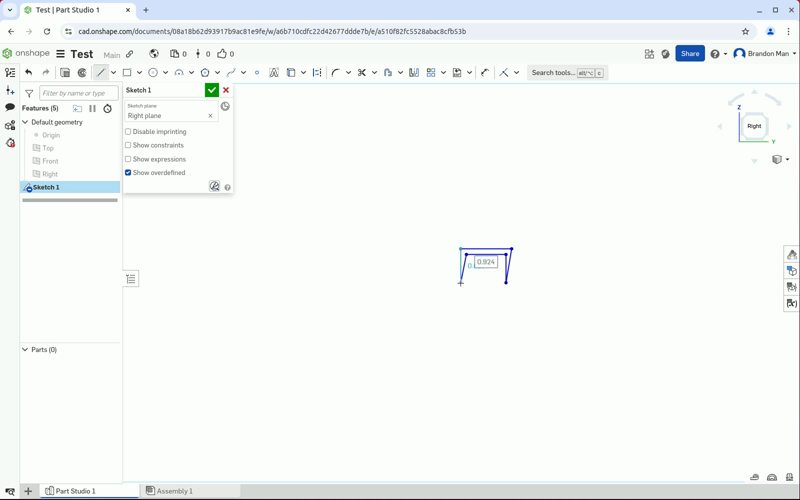
scroll(-6)
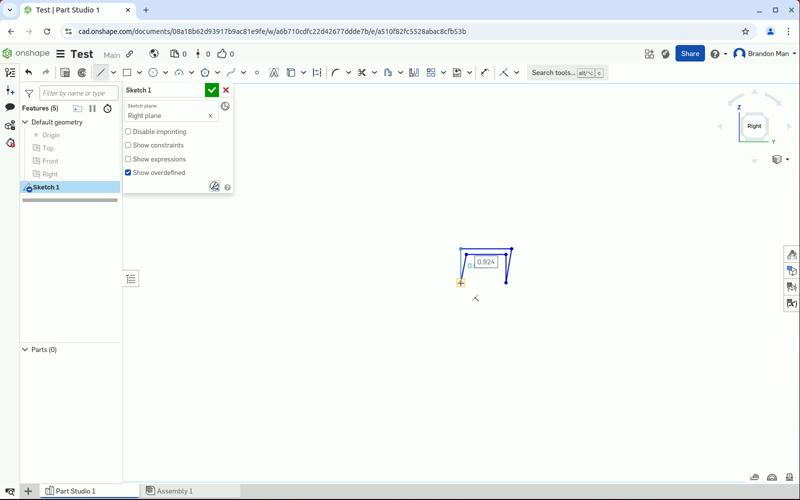
scroll(-6)
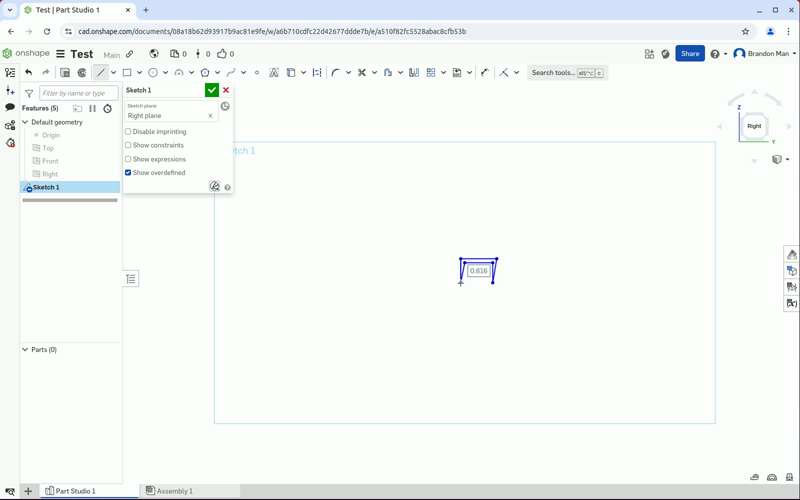
scroll(-6)
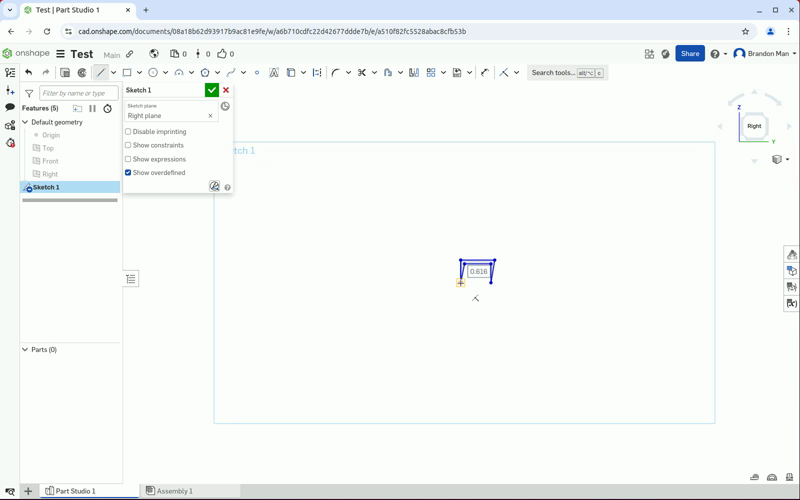
scroll(-6)
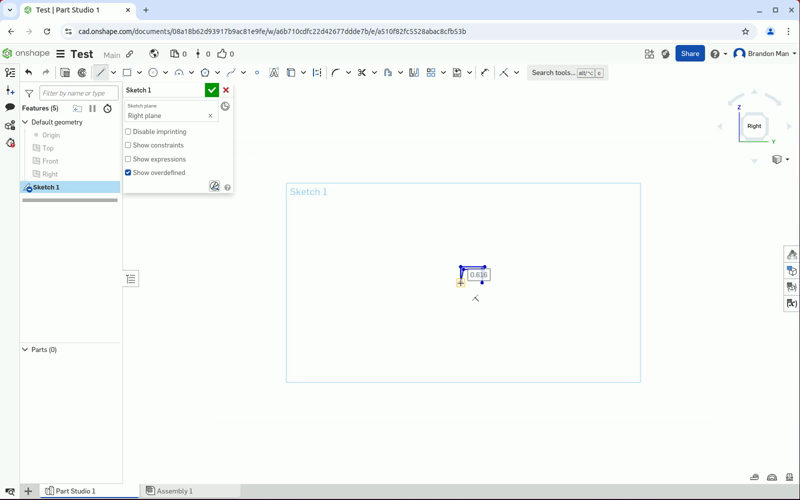
scroll(-6)
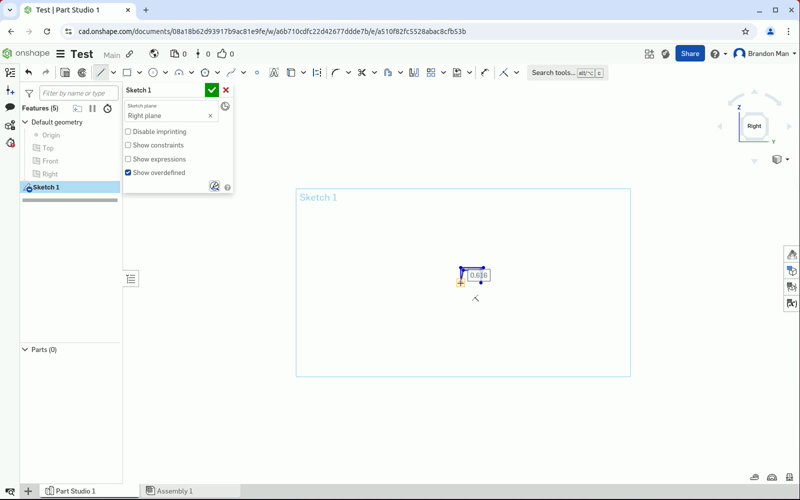
scroll(-6)
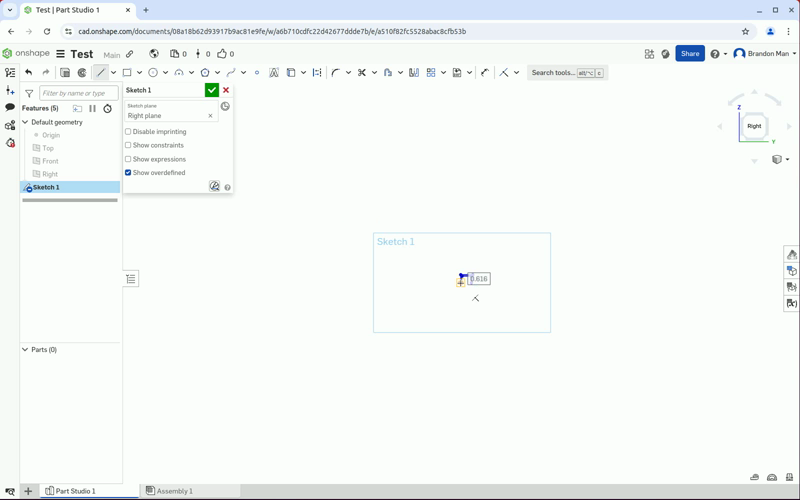
scroll(-6)
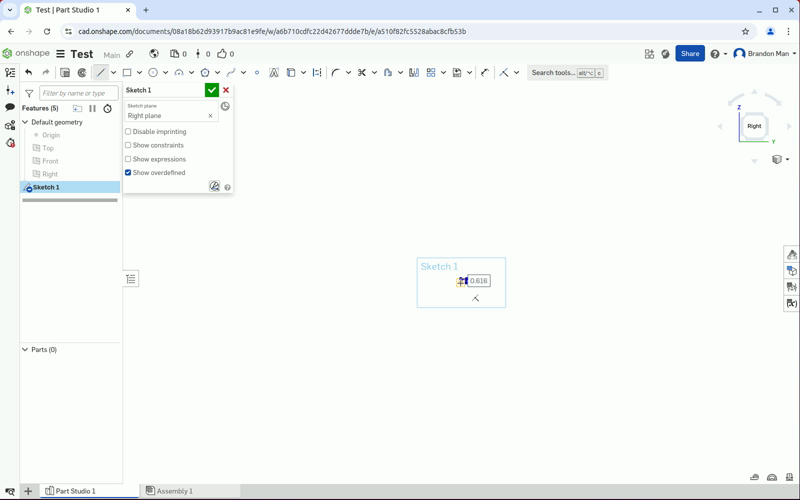
key(esc)
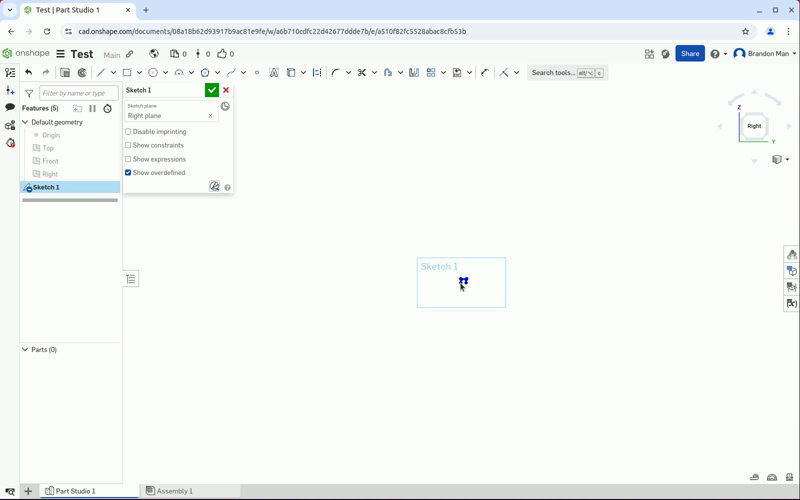
mouse_move(465, 280)
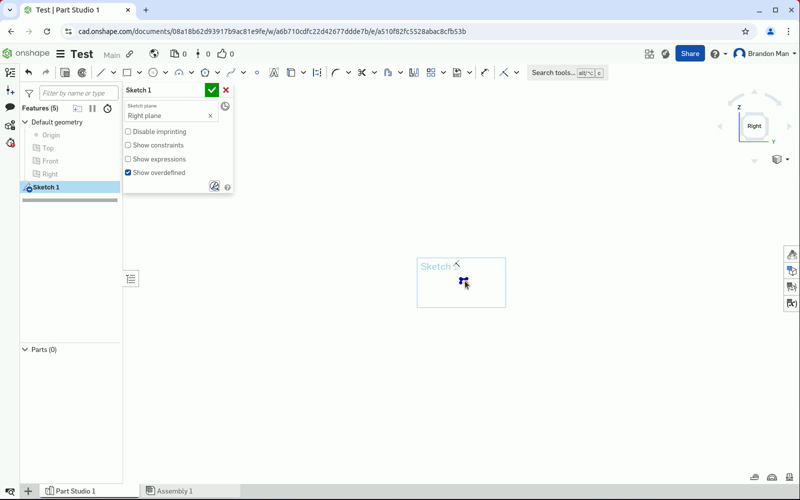
scroll(6)
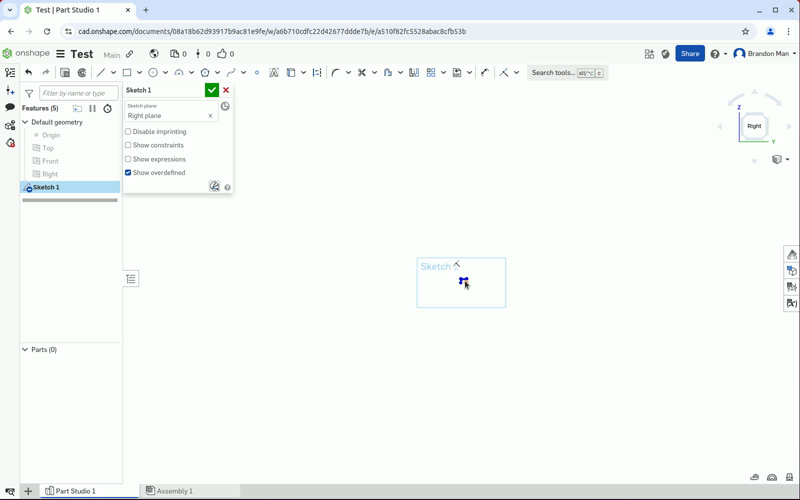
scroll(6)
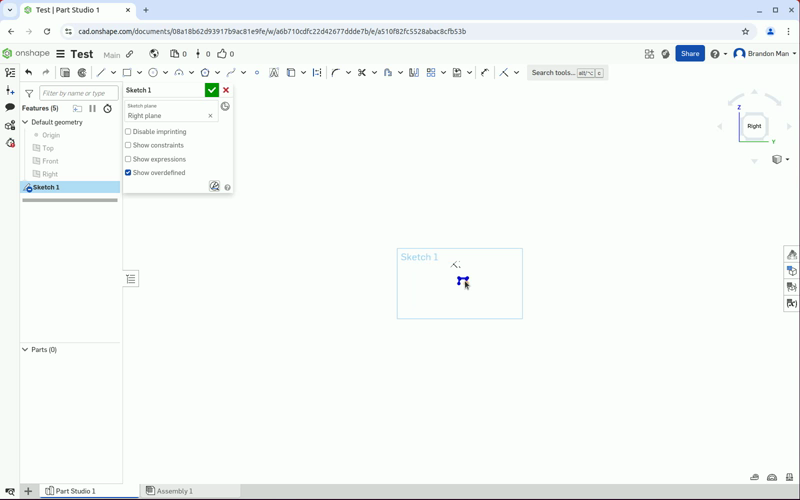
scroll(6)
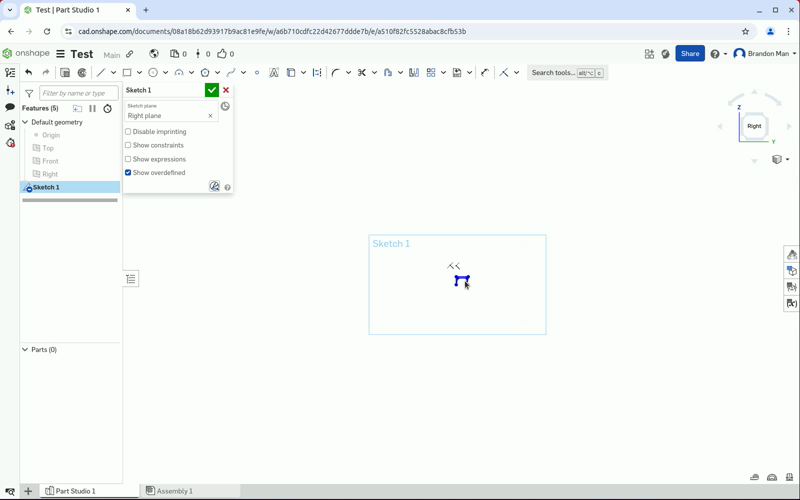
scroll(6)
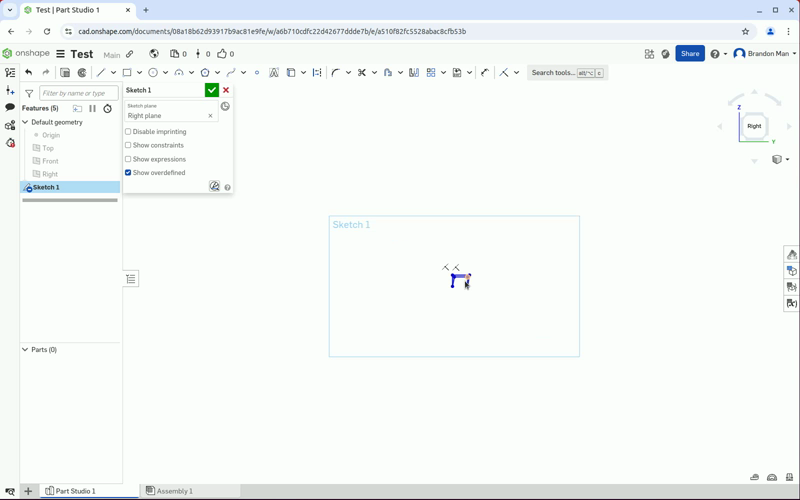
scroll(6)
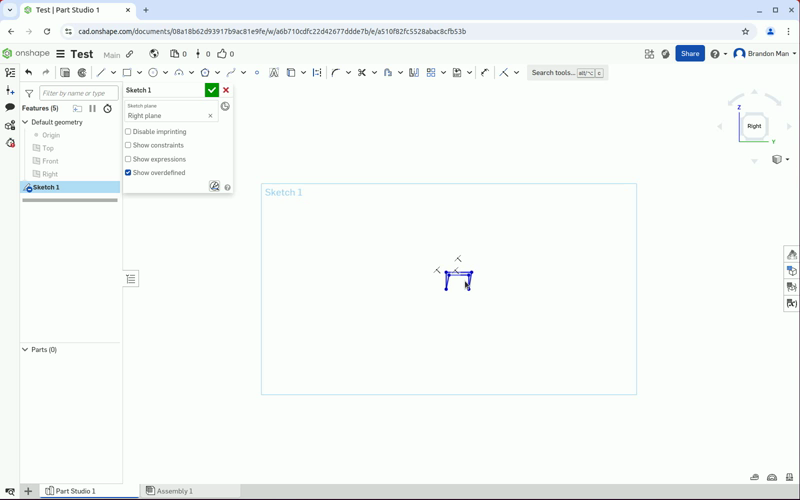
scroll(6)
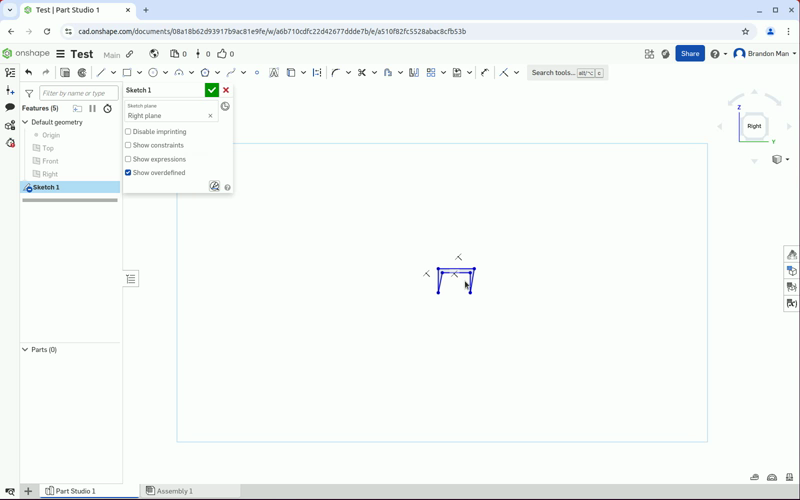
scroll(6)
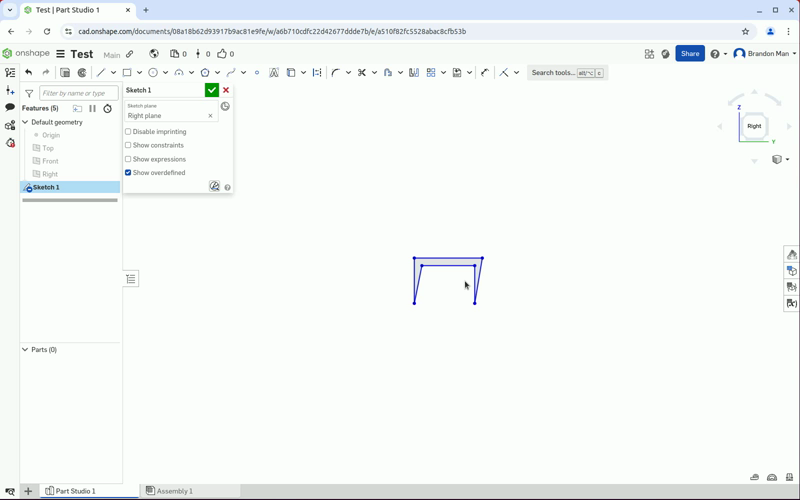
click(465, 280)
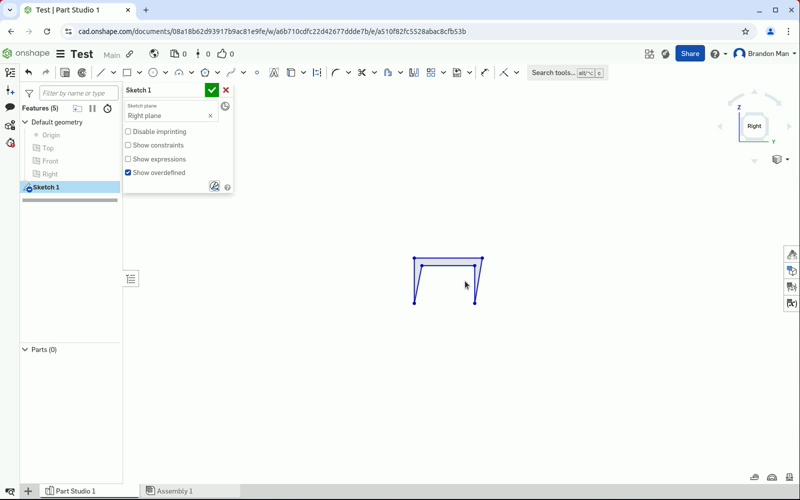
scroll(-6)
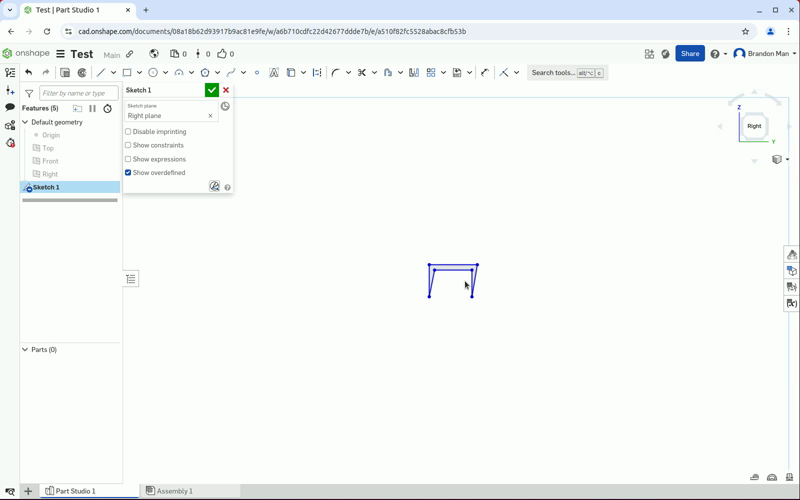
scroll(-6)
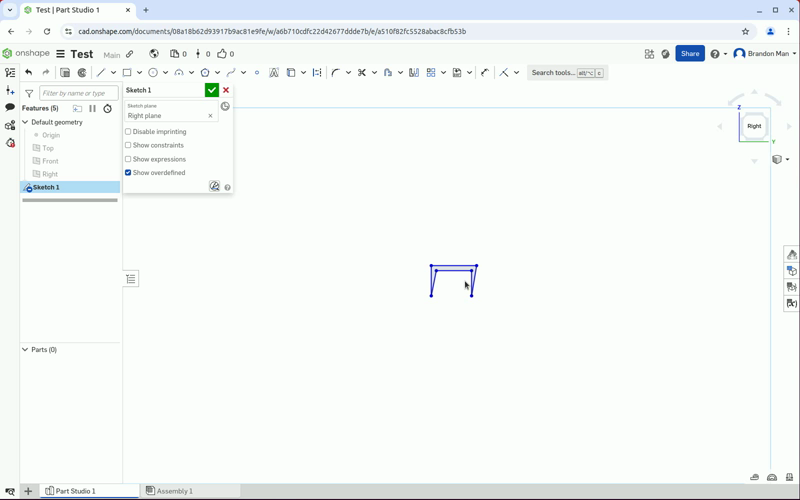
scroll(-6)
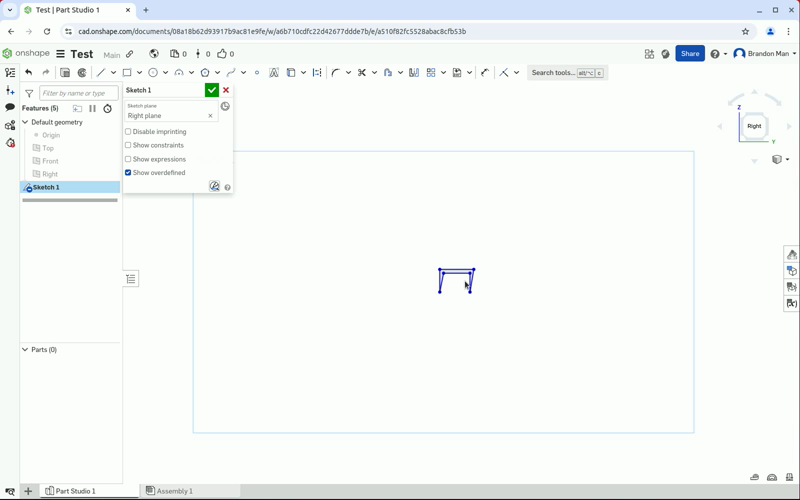
scroll(-6)
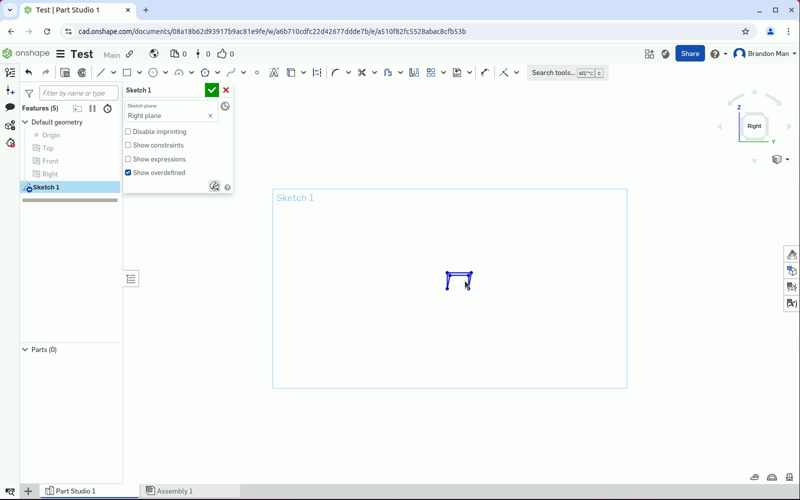
scroll(-6)
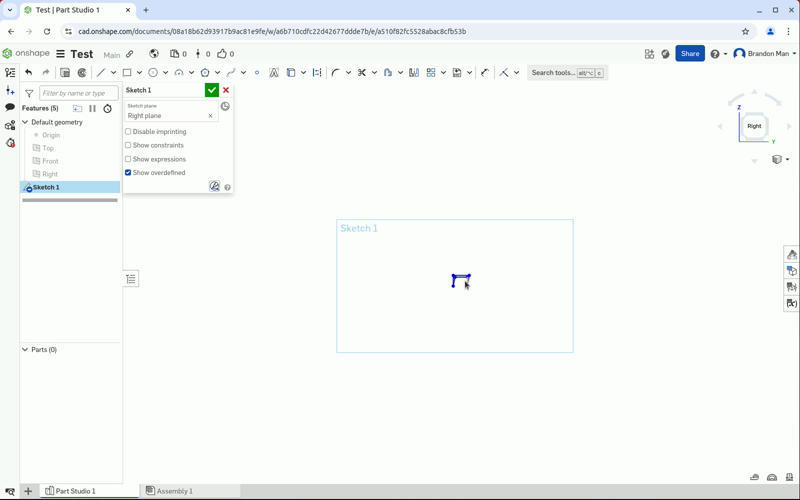
scroll(-6)
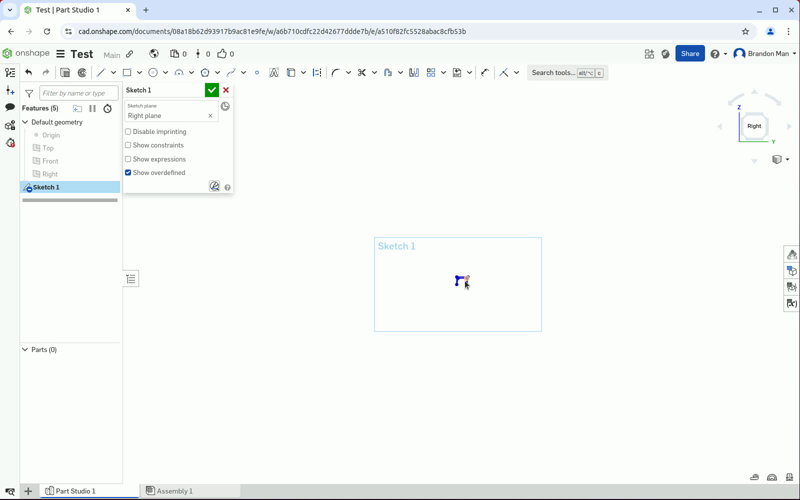
scroll(-6)
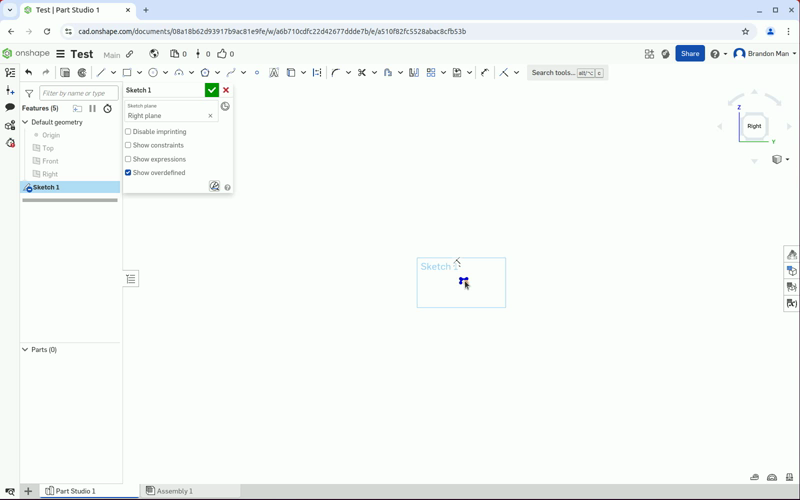
mouse_move(73, 352)
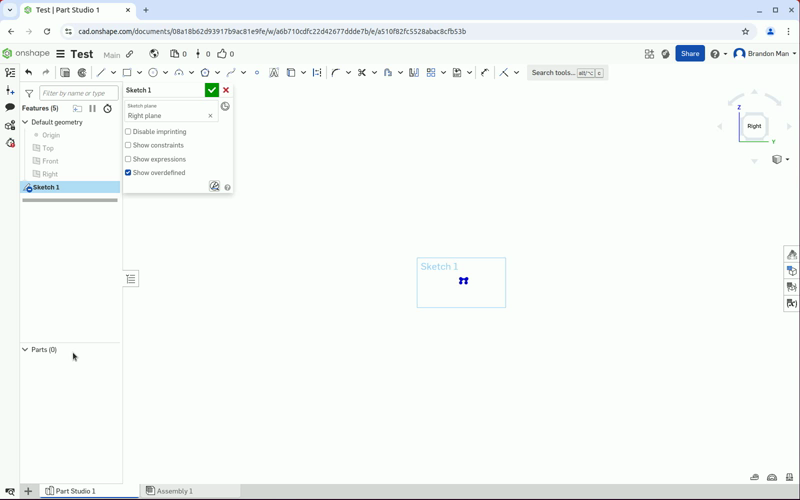
key(shift+y)
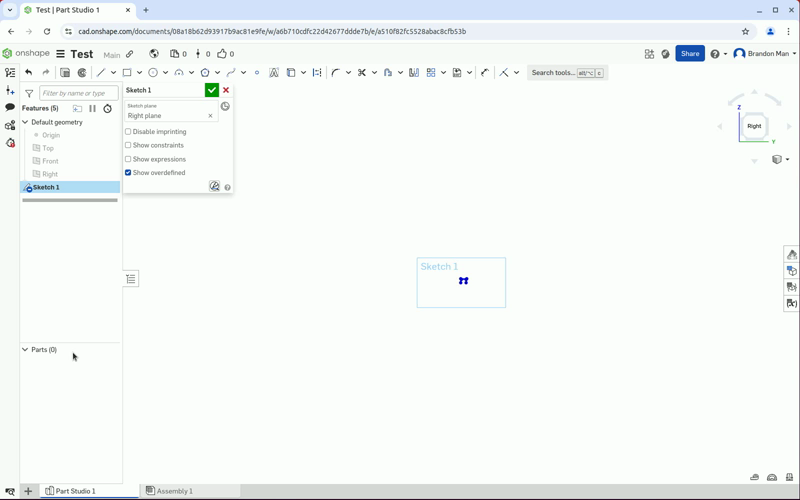
key(shift+e)
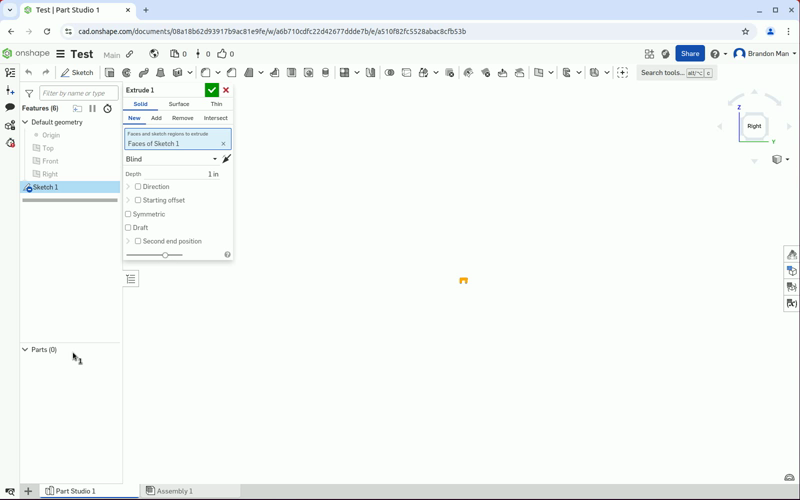
mouse_move(143, 106)
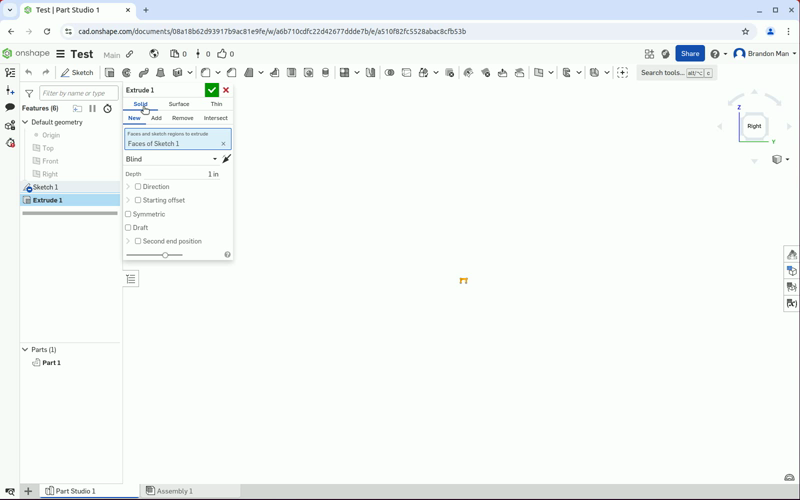
click(143, 106)
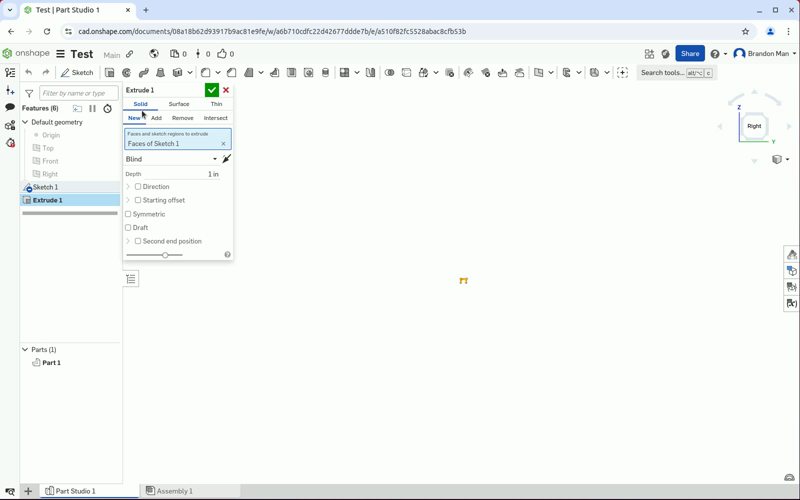
mouse_move(137, 120)
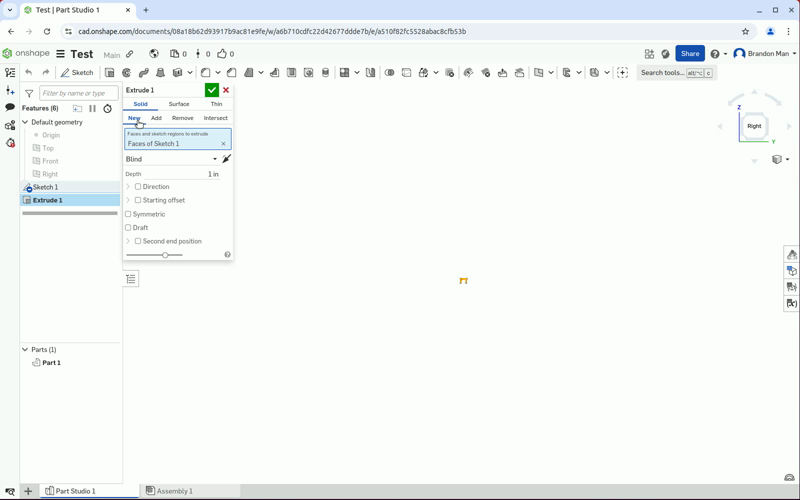
click(137, 120)
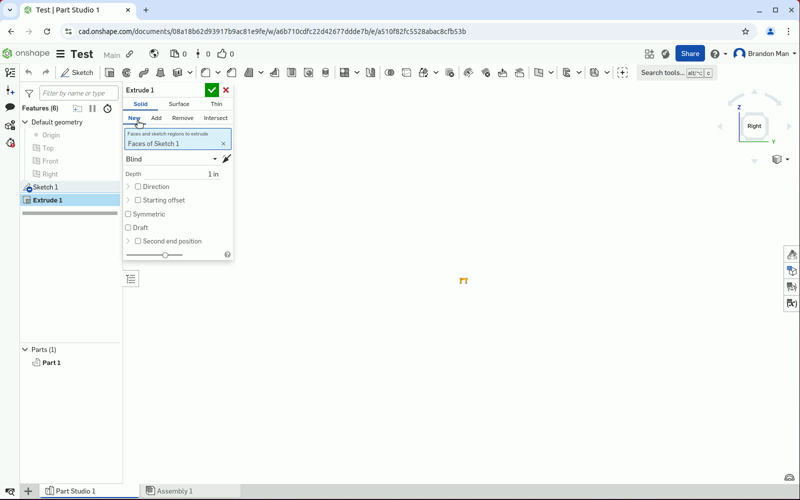
key(tab, 4)
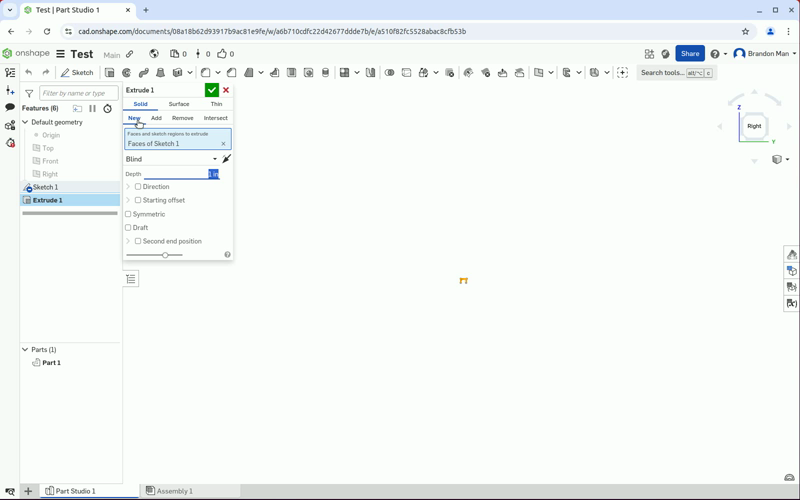
text(23.108)
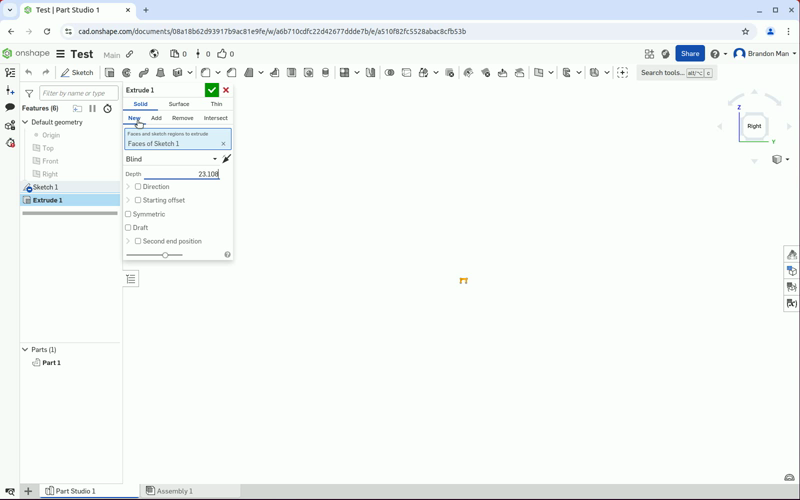
key(enter)
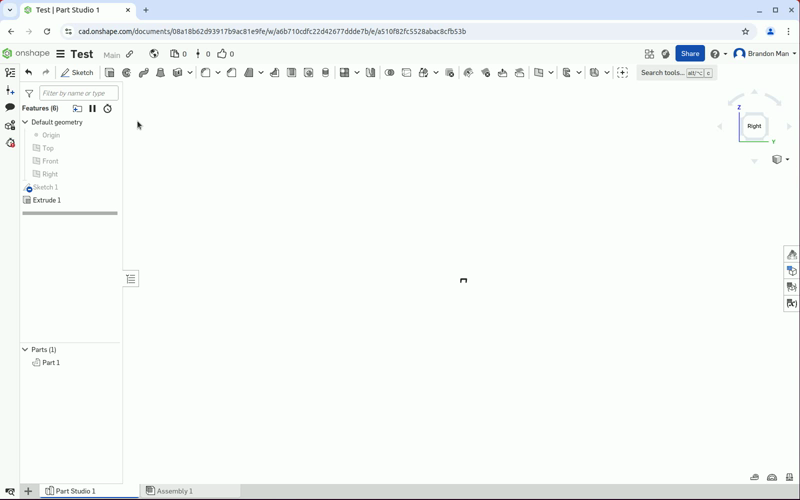
key(shift+h)
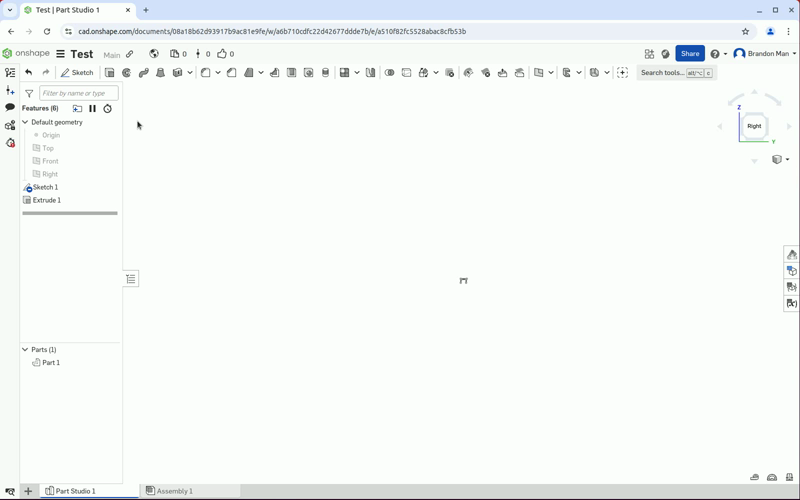
key(shift+h)
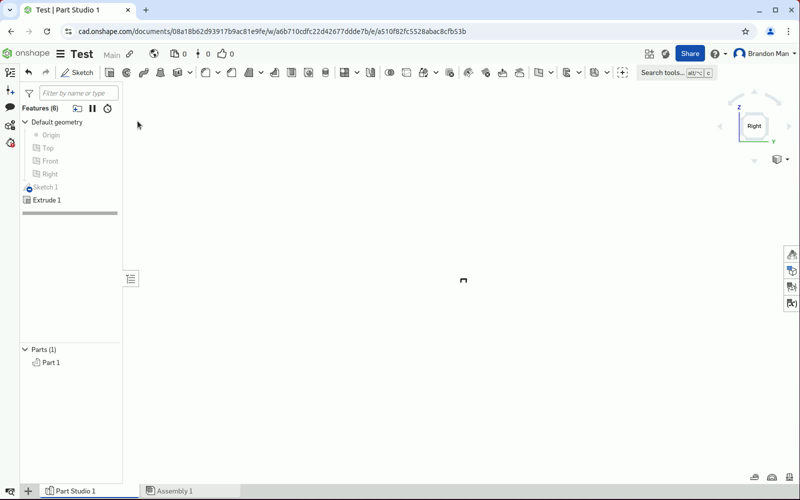
mouse_move(73, 189)
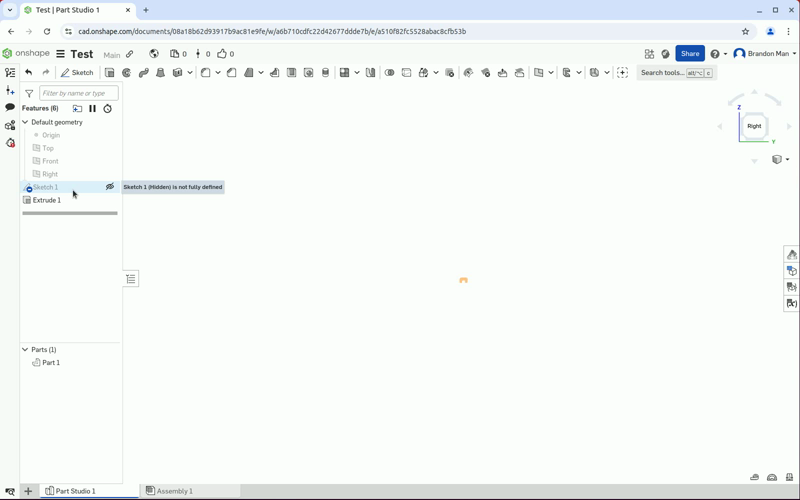
click(73, 189)
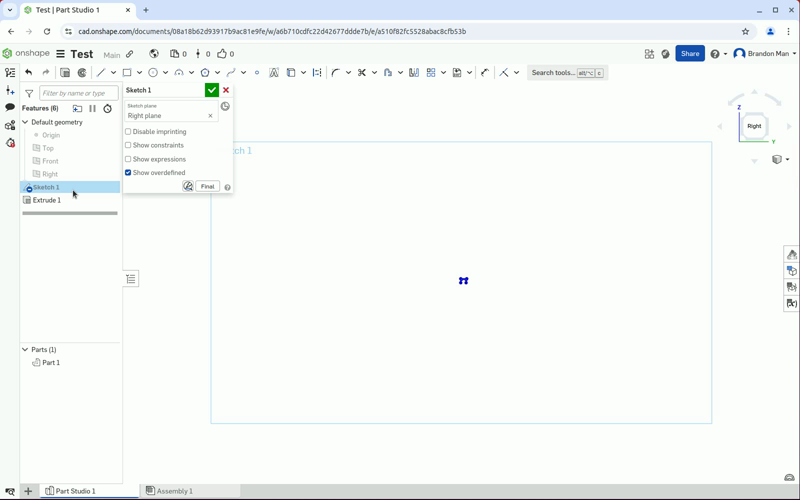
mouse_move(229, 92)
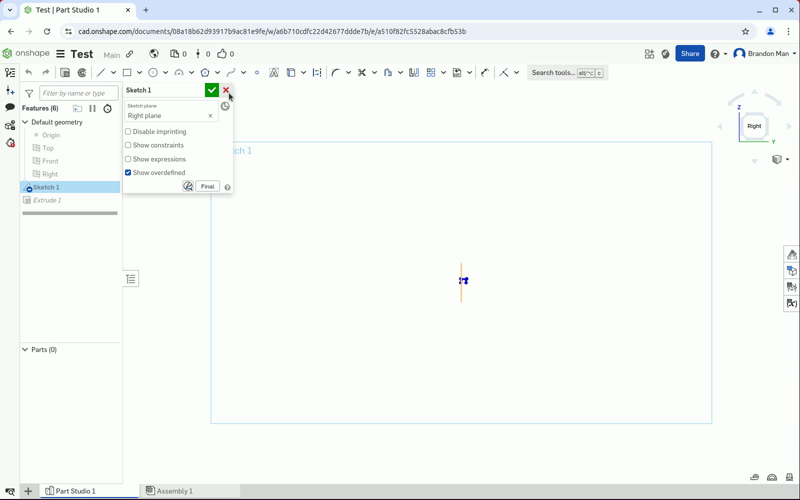
click(229, 92)
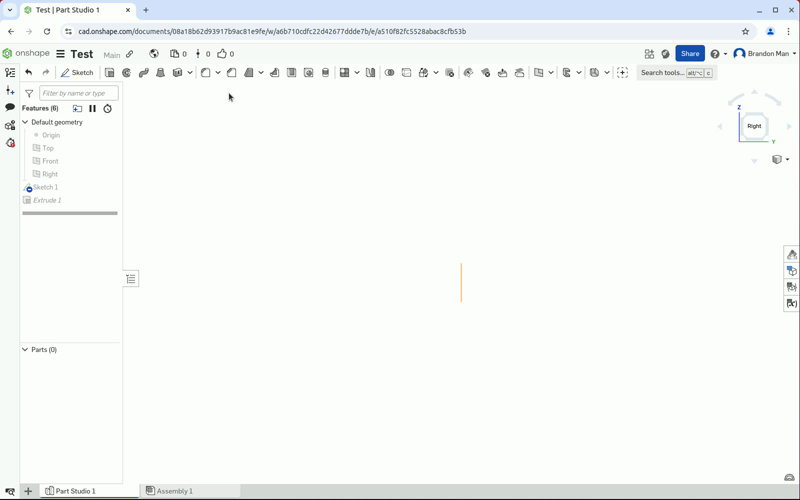
mouse_move(73, 352)
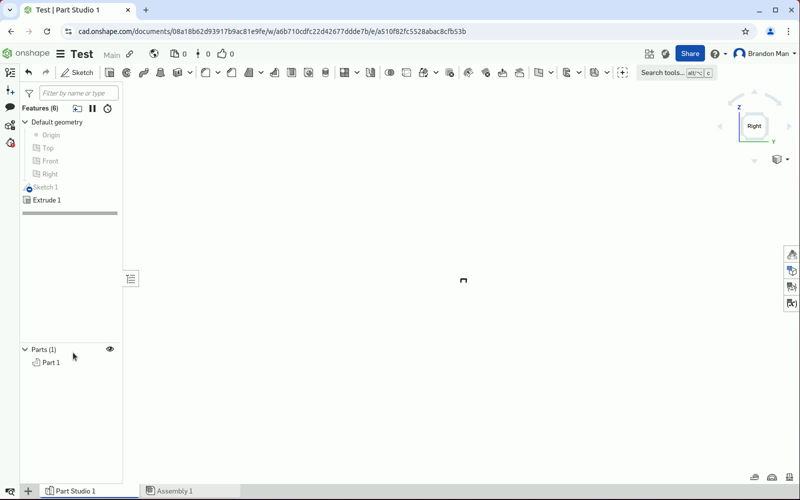
key(y)
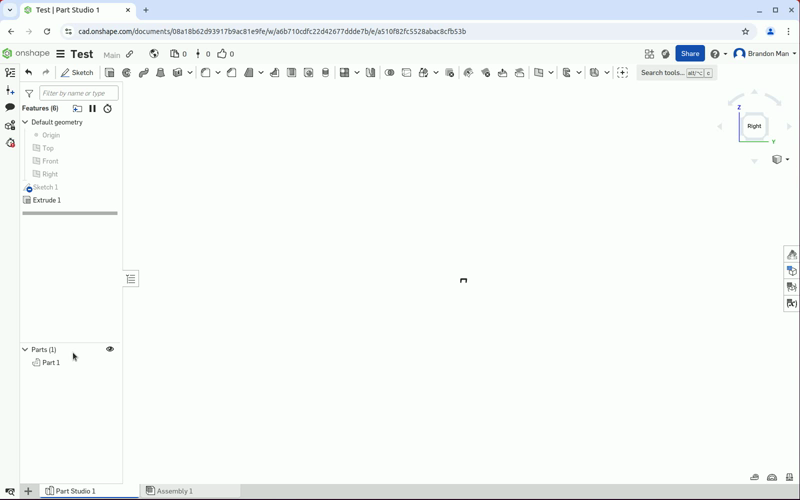
key(shift+p)
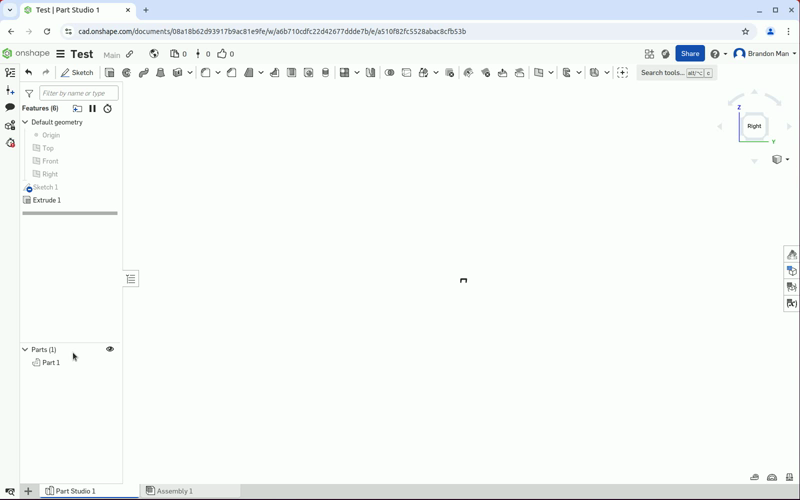
key(space)
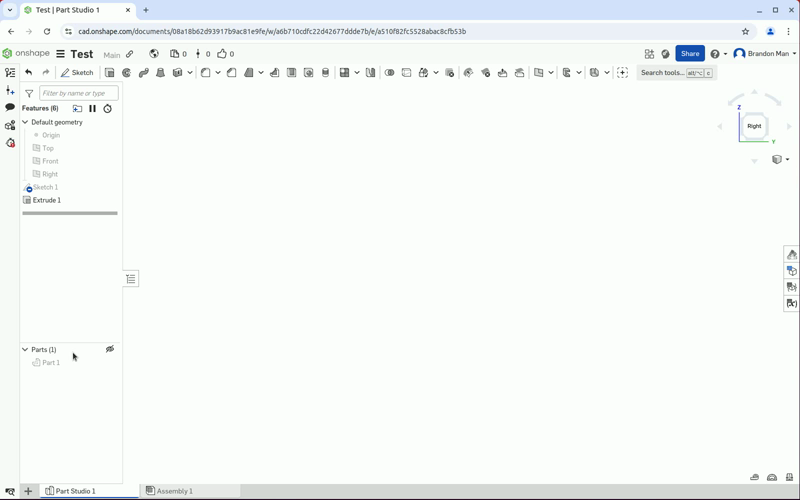
key_down(shift)
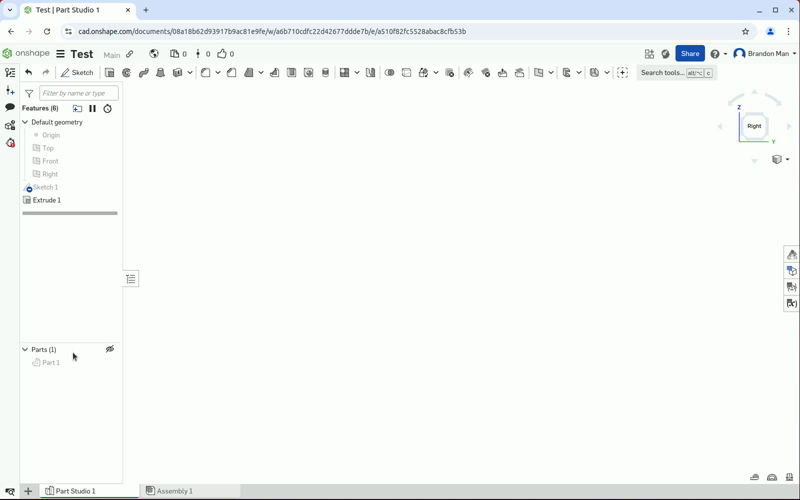
key(right)
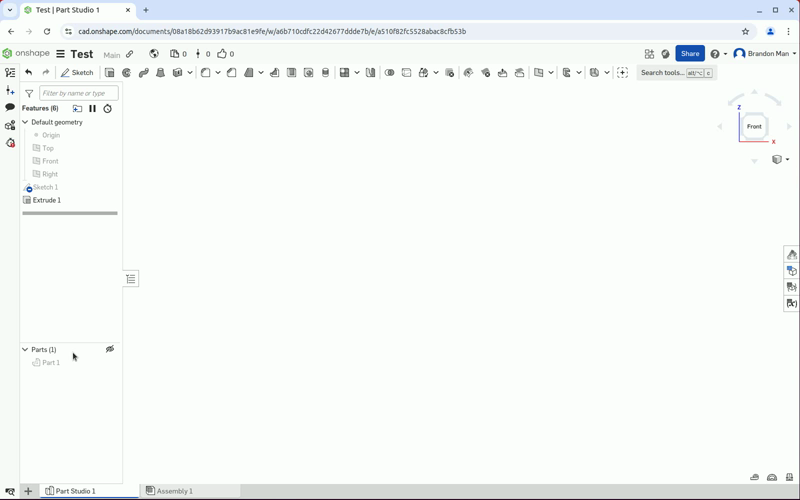
key_up(shift)
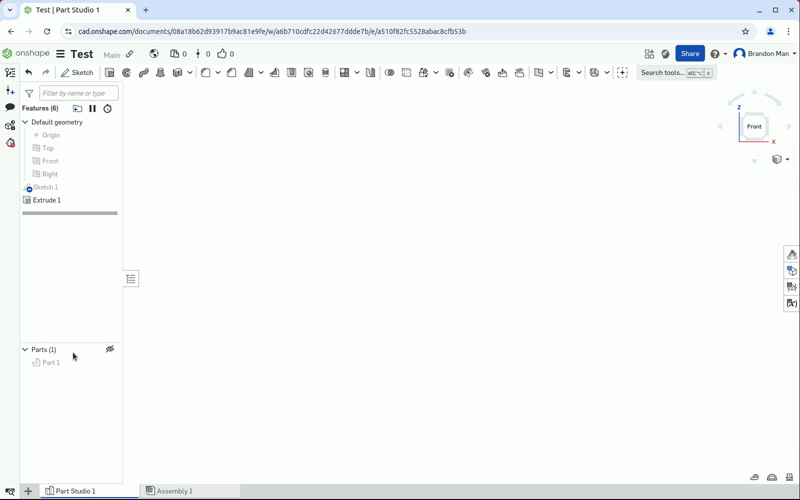
key(space)
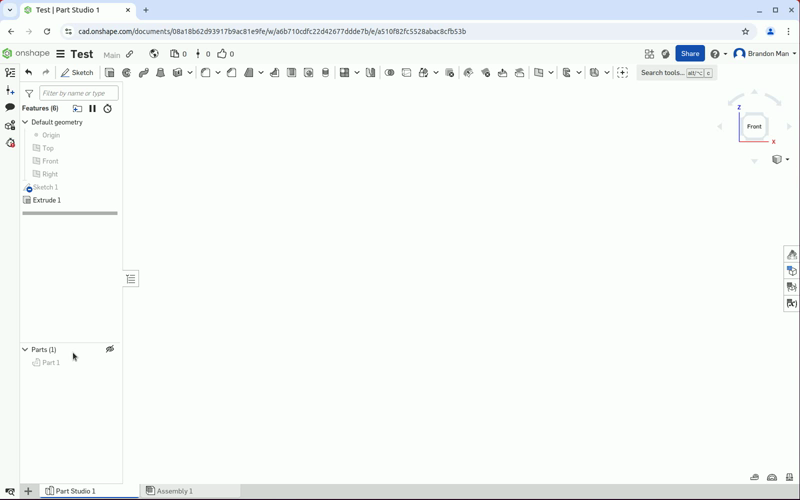
key_down(shift)
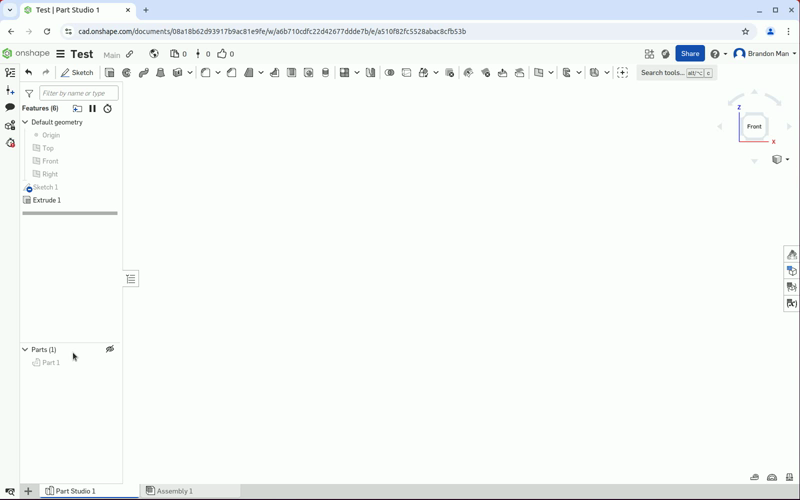
key(down)
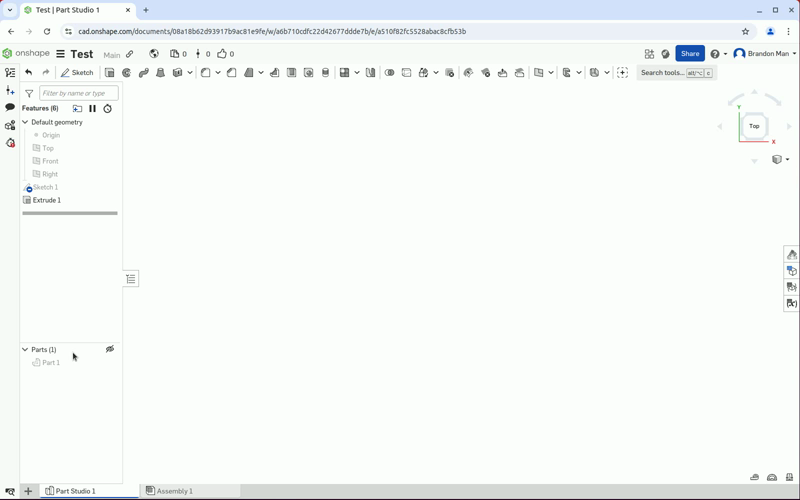
key_up(shift)
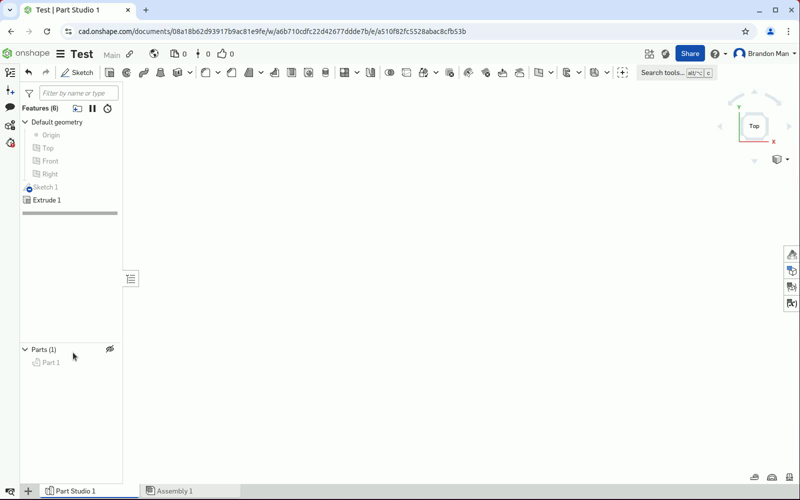
mouse_move(73, 352)
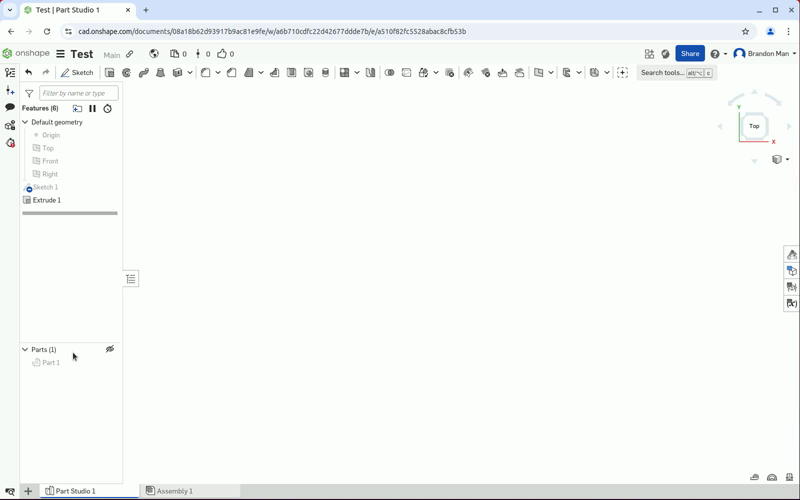
key(shift+y)
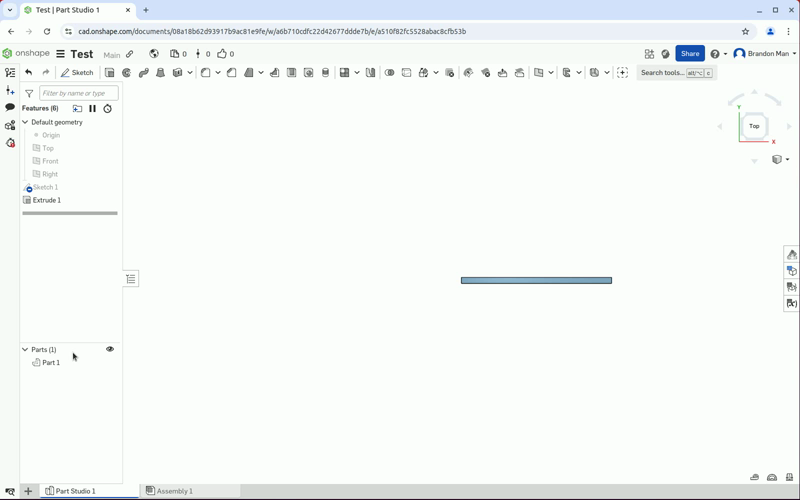
mouse_move(541, 75)
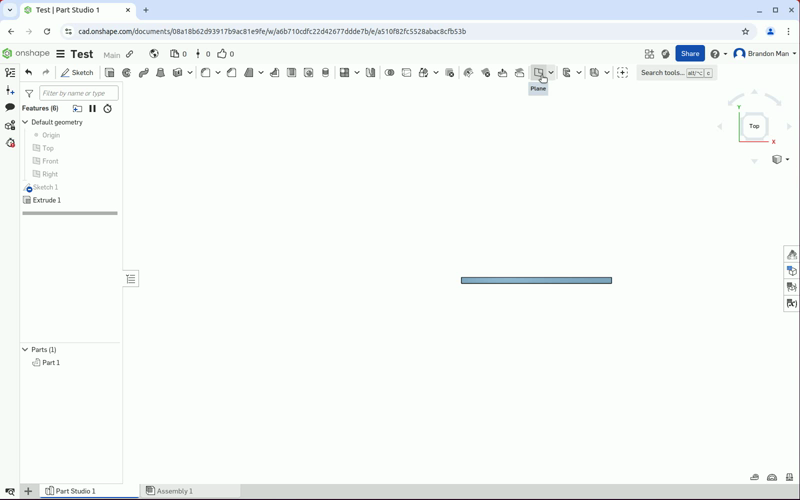
click(541, 75)
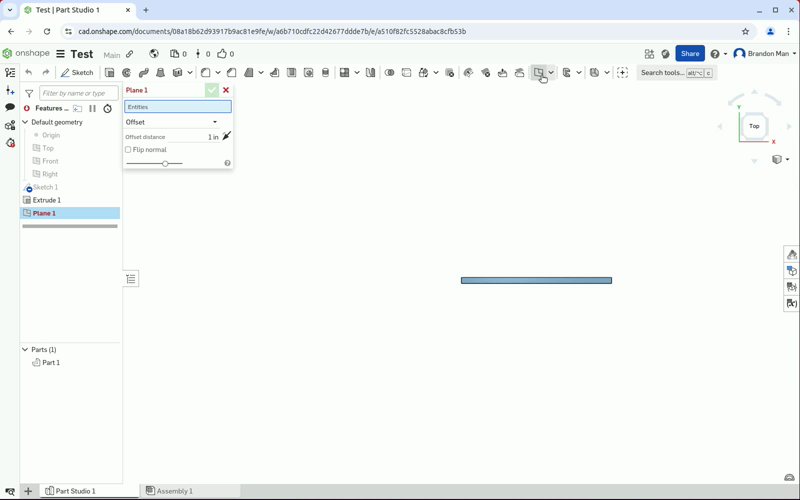
mouse_move(73, 150)
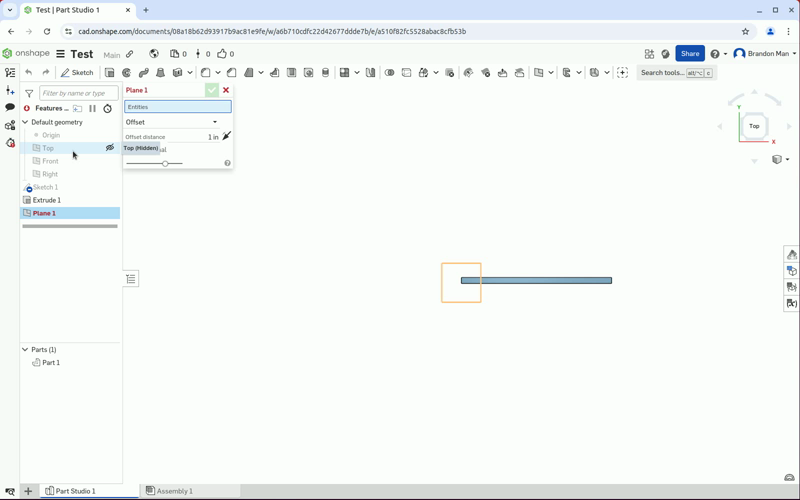
click(73, 150)
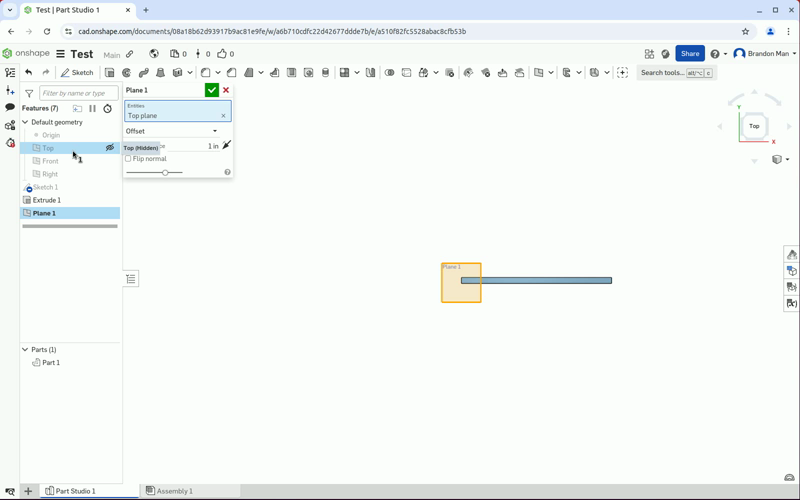
key(tab, 2)
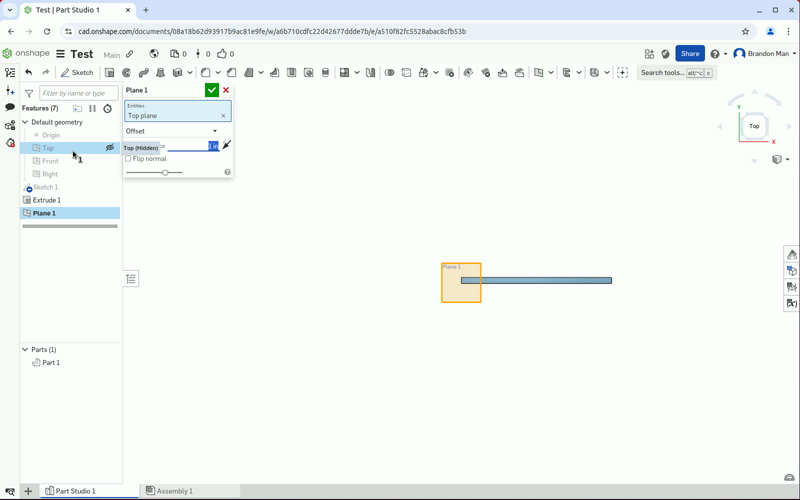
text(0.493)
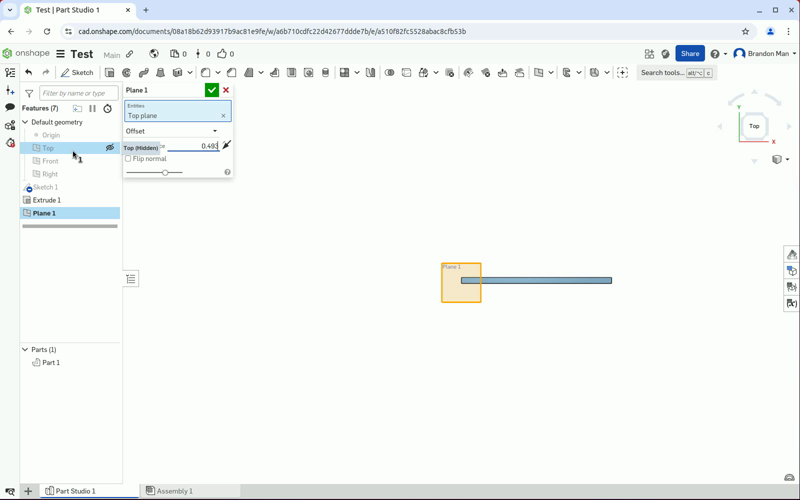
key(enter, 2)
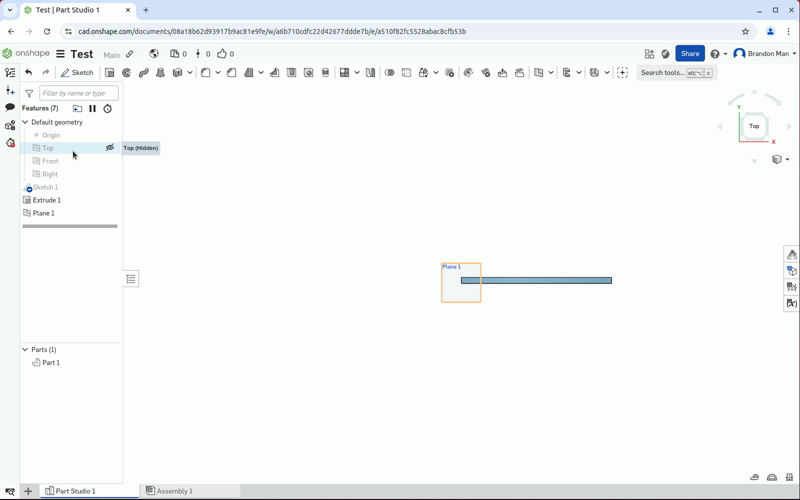
key(shift+s)
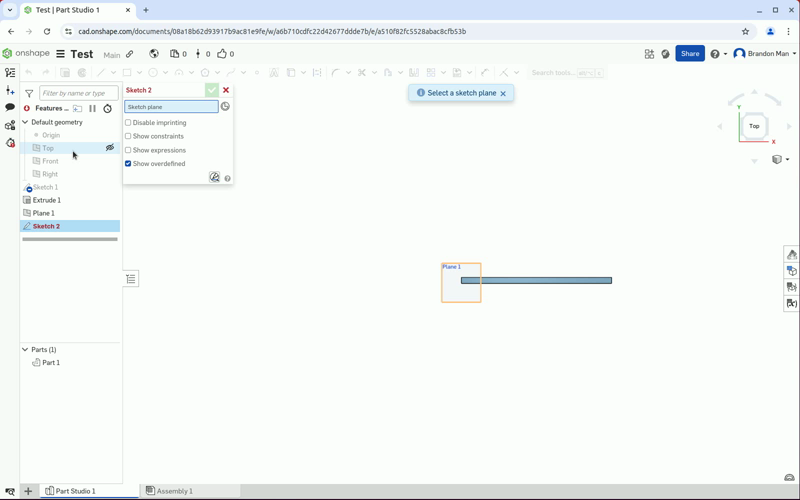
mouse_move(73, 215)
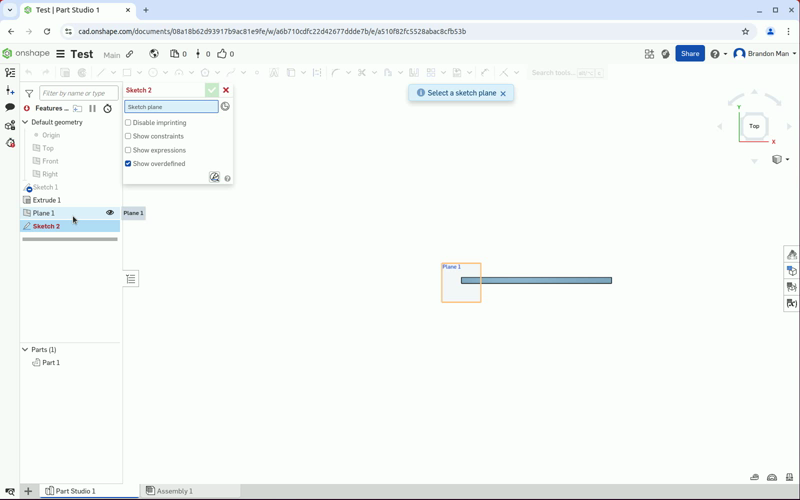
click(73, 215)
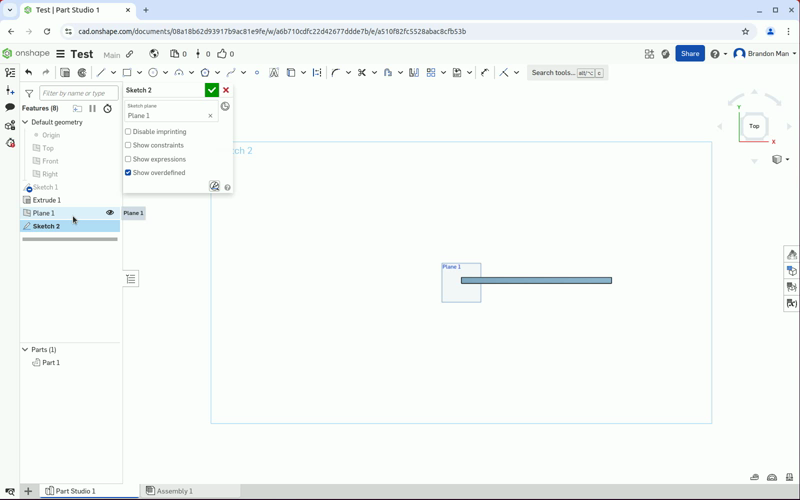
mouse_move(73, 352)
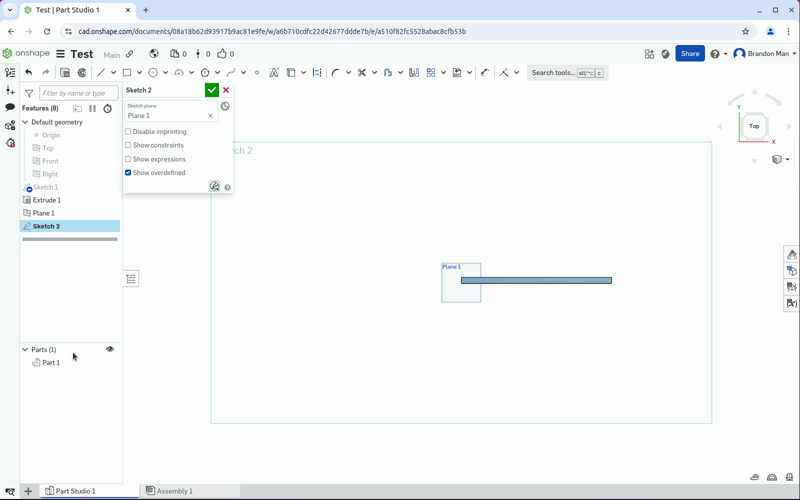
key(y)
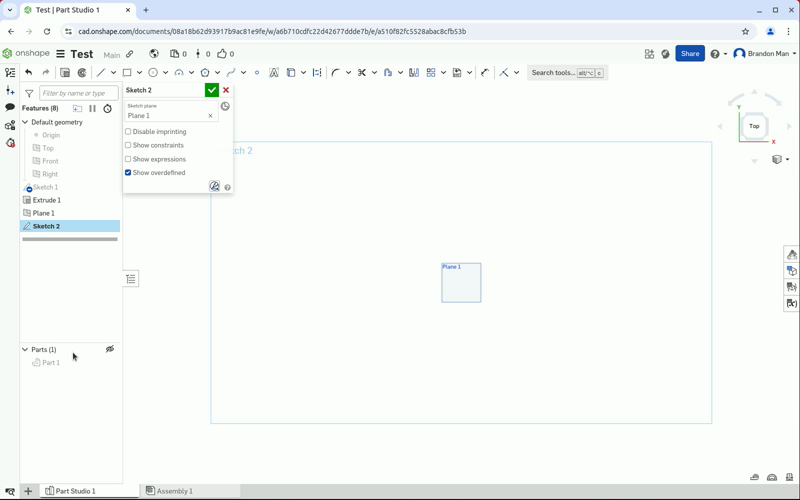
key(l)
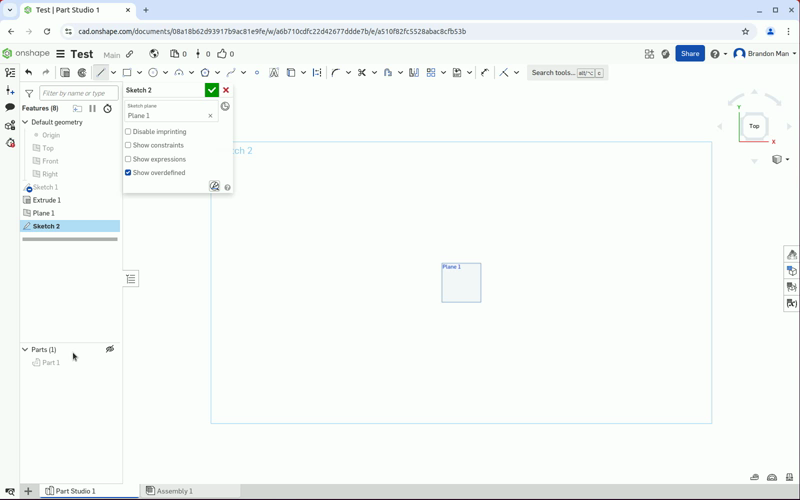
key_down(shift)
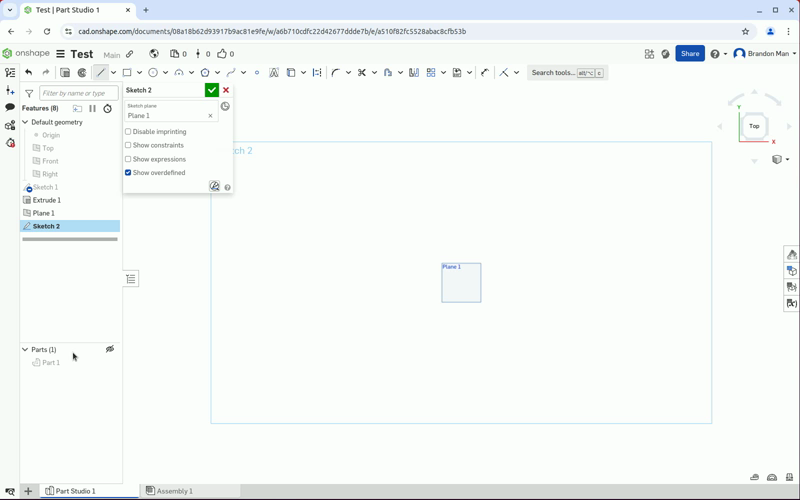
mouse_move(460, 282)
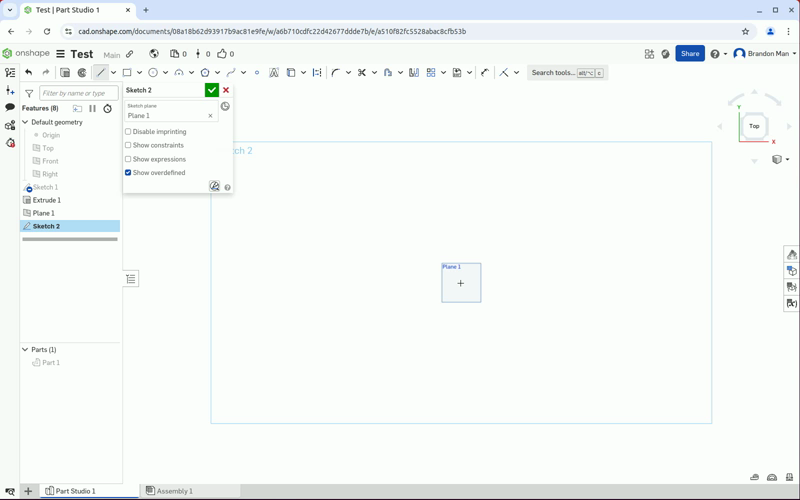
click(460, 282)
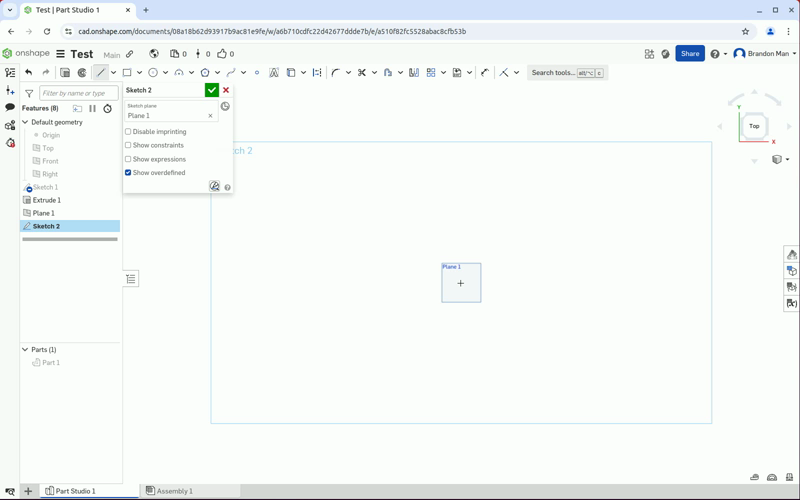
key_up(shift)
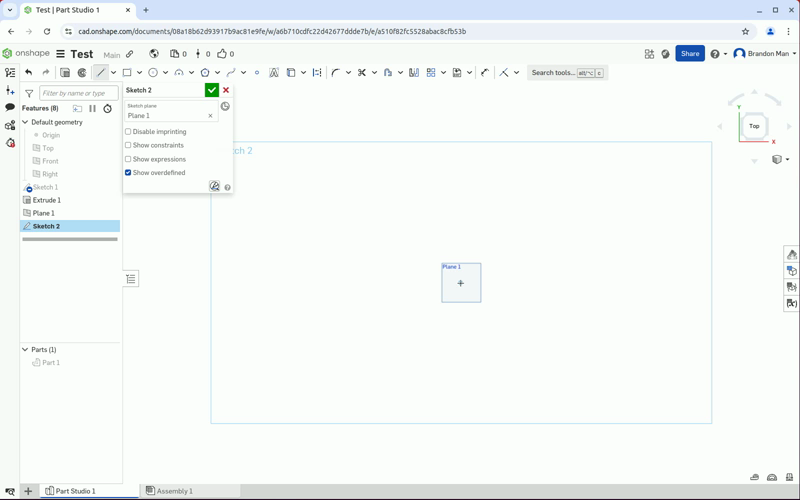
key_down(shift)
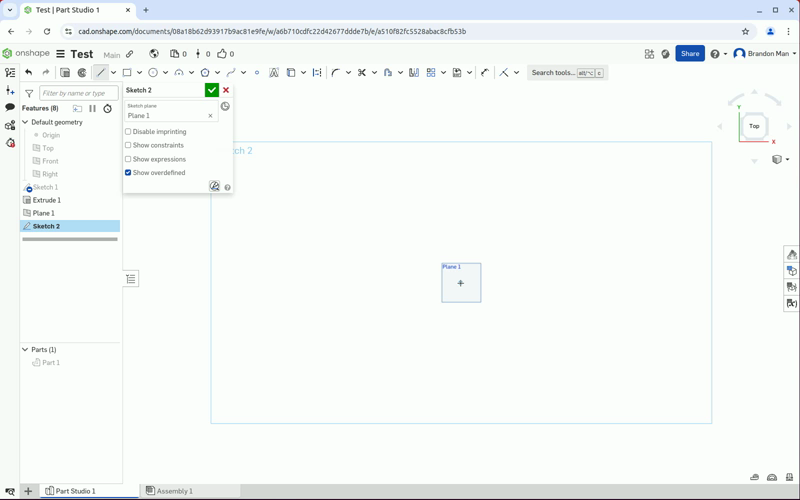
mouse_move(490, 282)
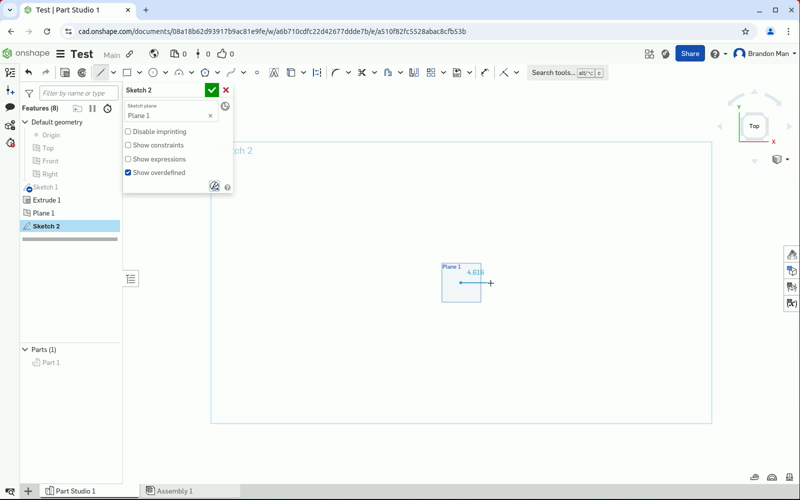
mouse_move(465, 282)
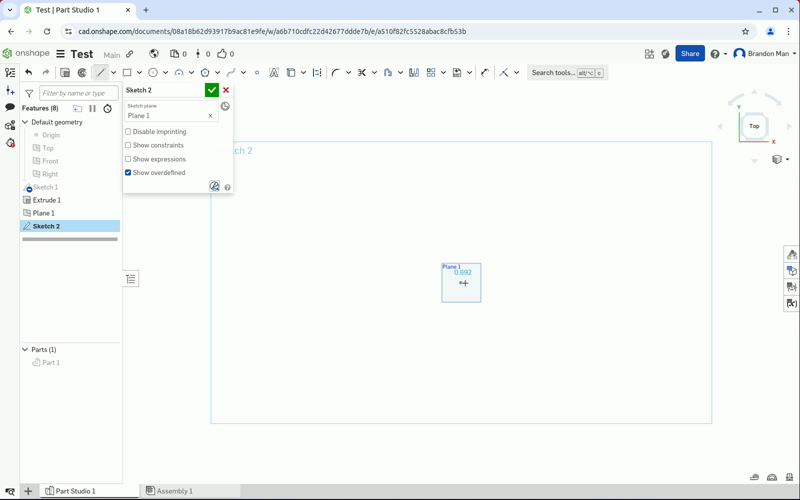
scroll(6)
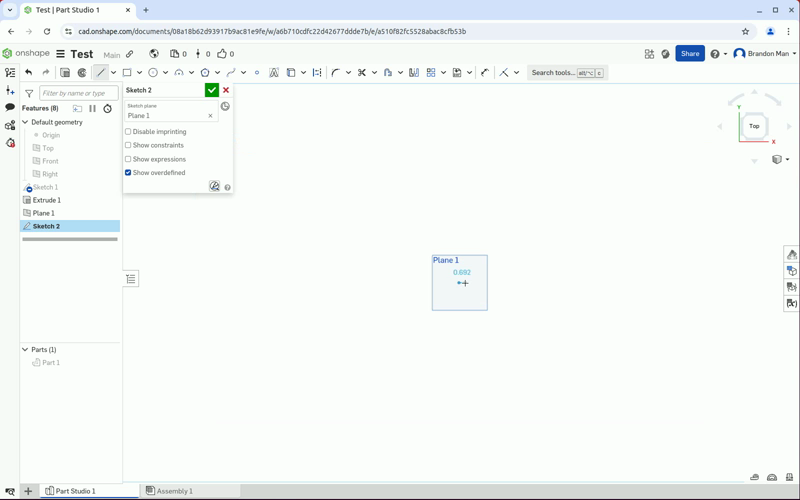
scroll(6)
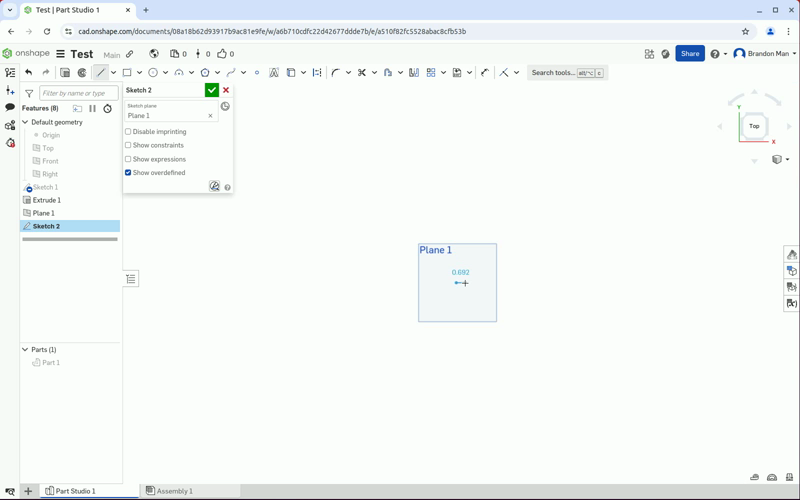
scroll(6)
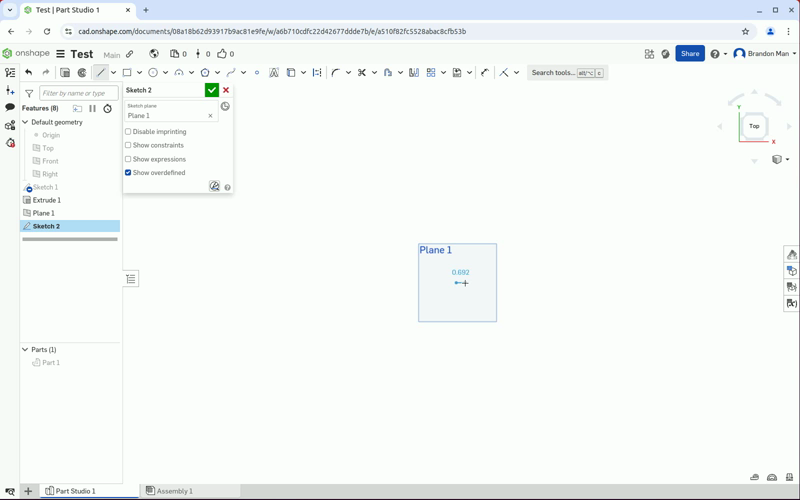
scroll(6)
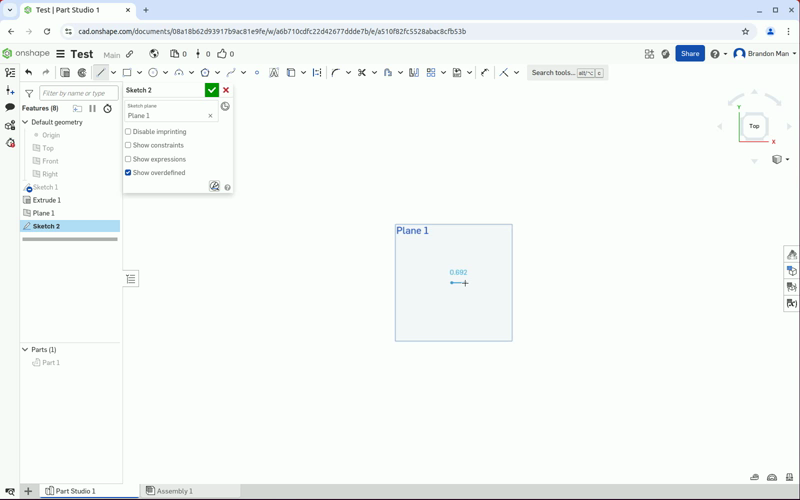
scroll(6)
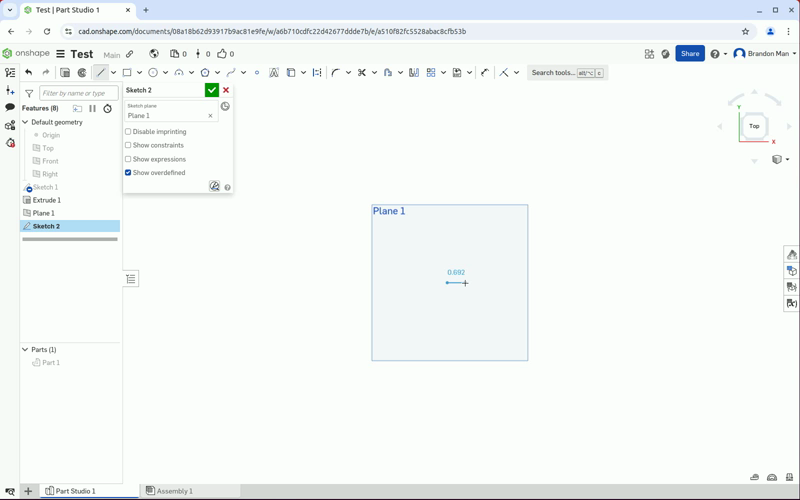
scroll(6)
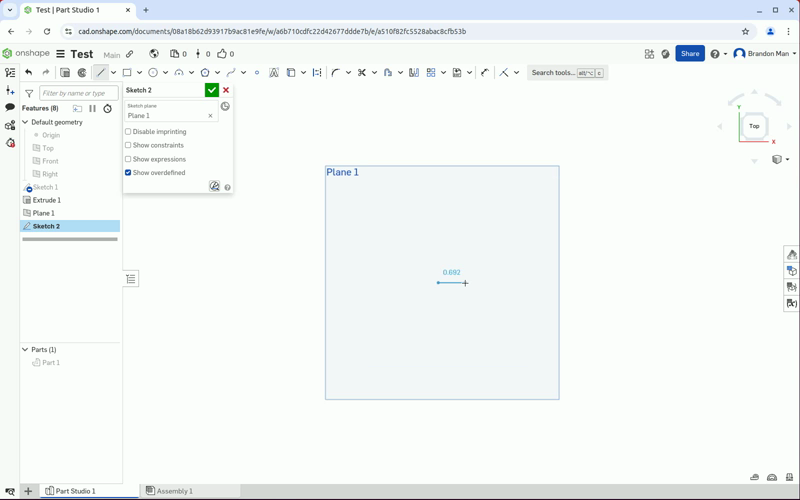
scroll(6)
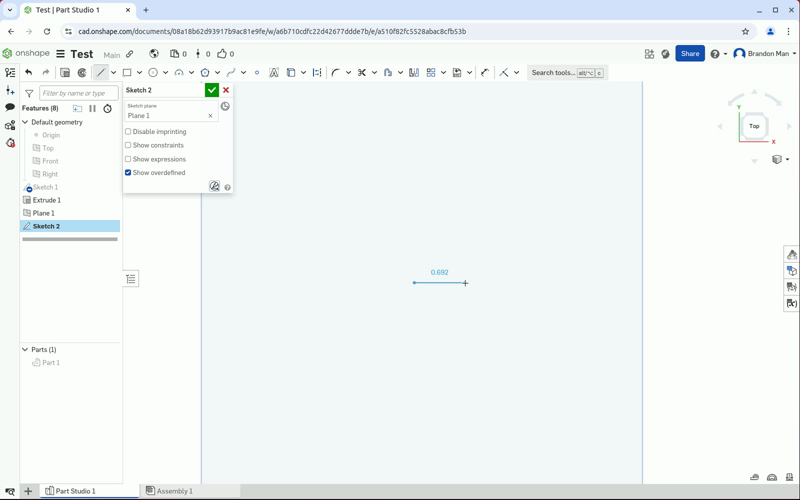
click(465, 282)
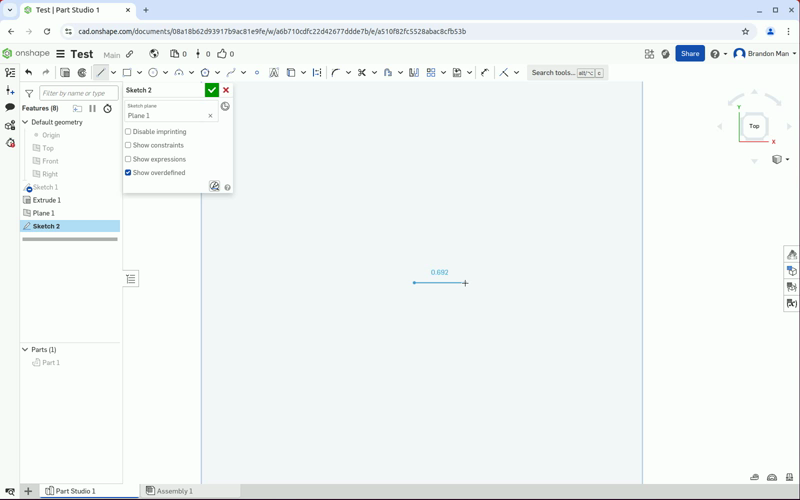
scroll(-6)
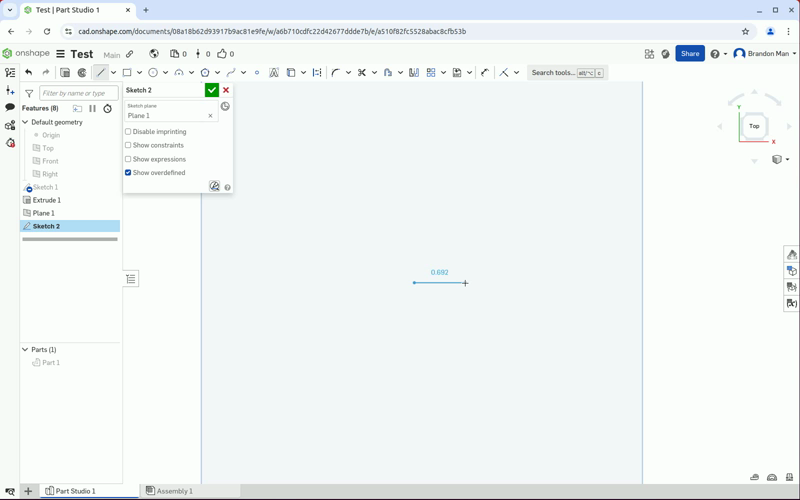
scroll(-6)
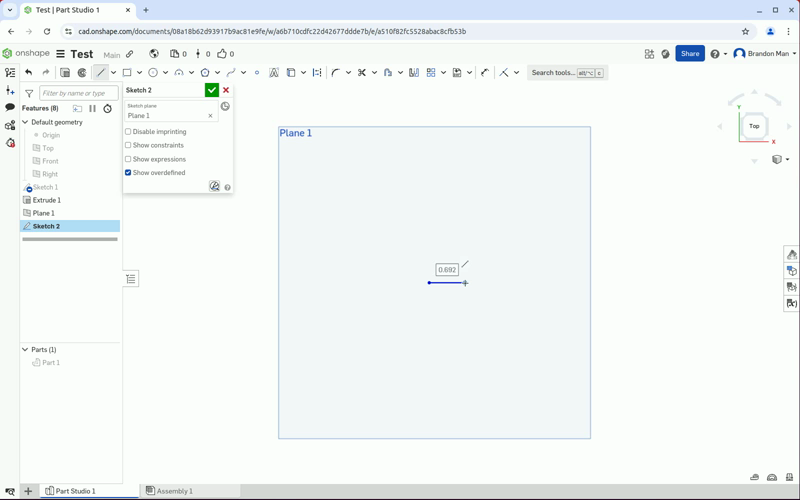
scroll(-6)
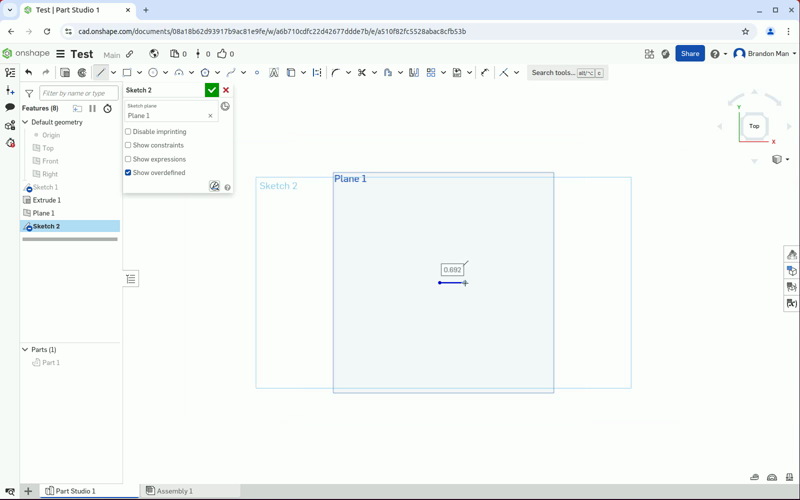
scroll(-6)
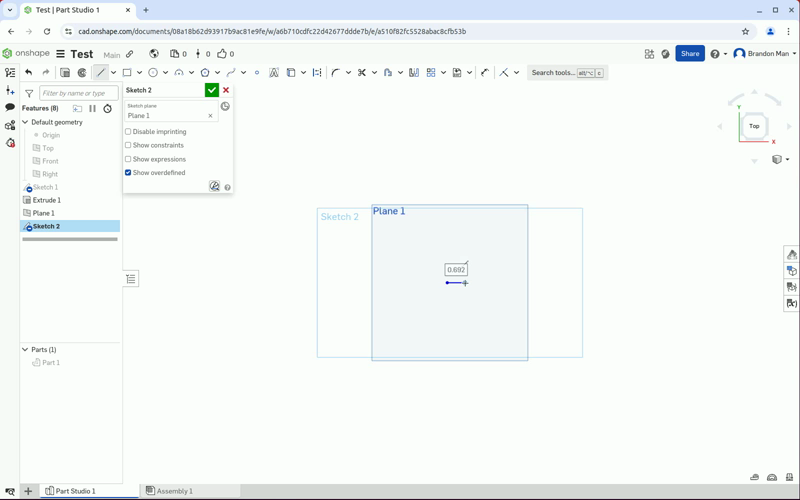
scroll(-6)
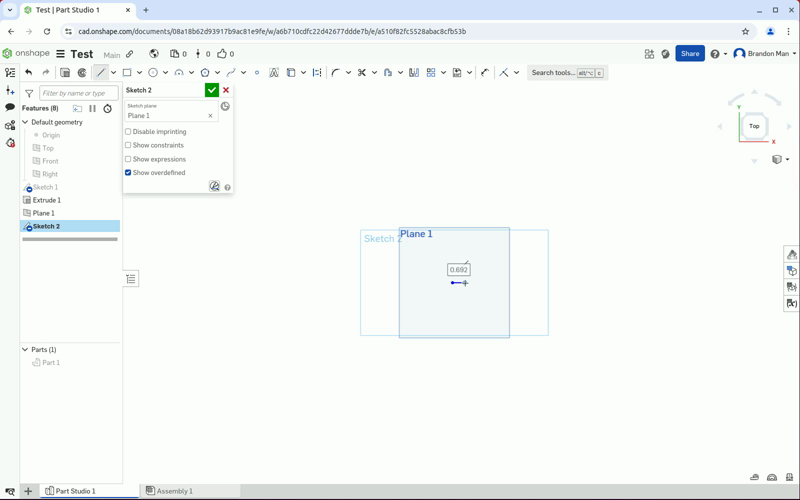
scroll(-6)
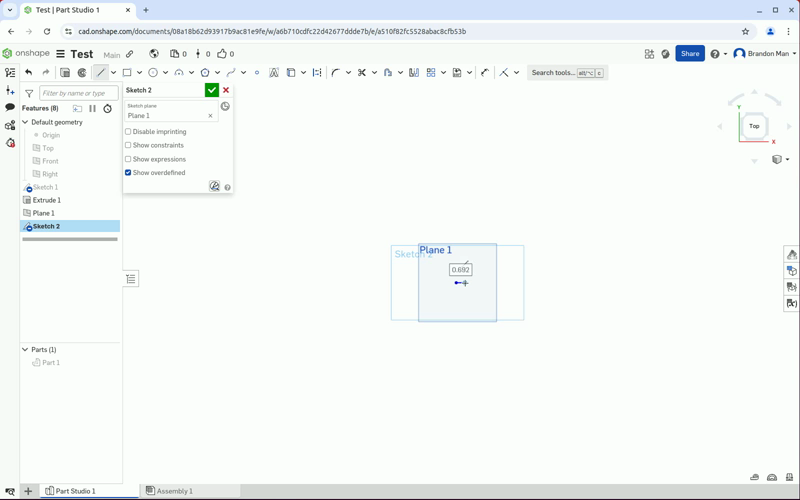
scroll(-6)
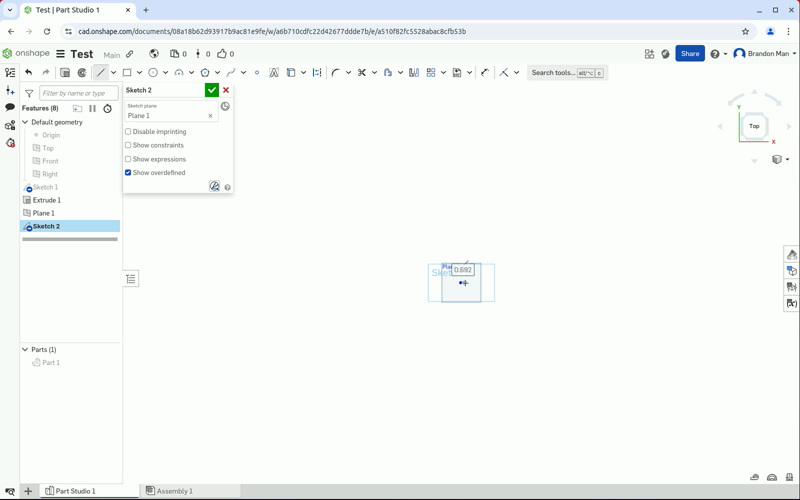
key_up(shift)
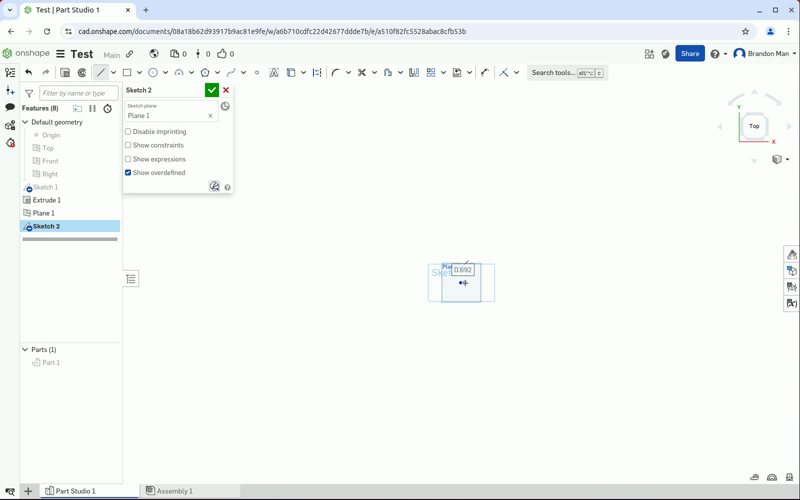
key_down(shift)
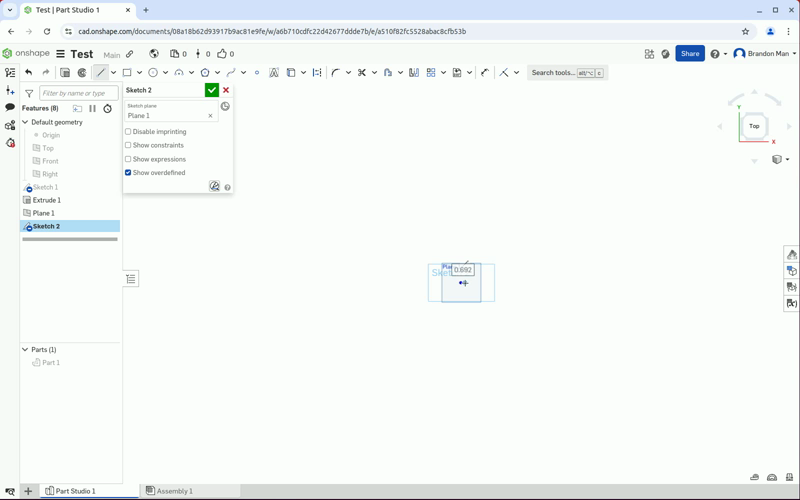
mouse_move(495, 282)
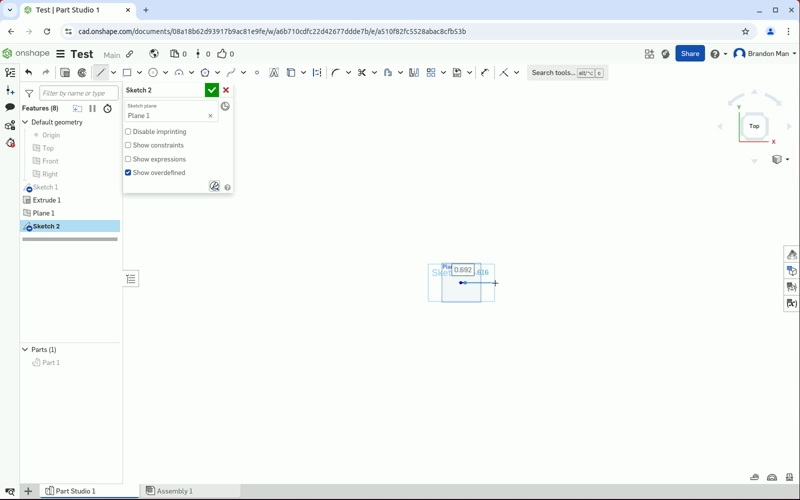
mouse_move(465, 279)
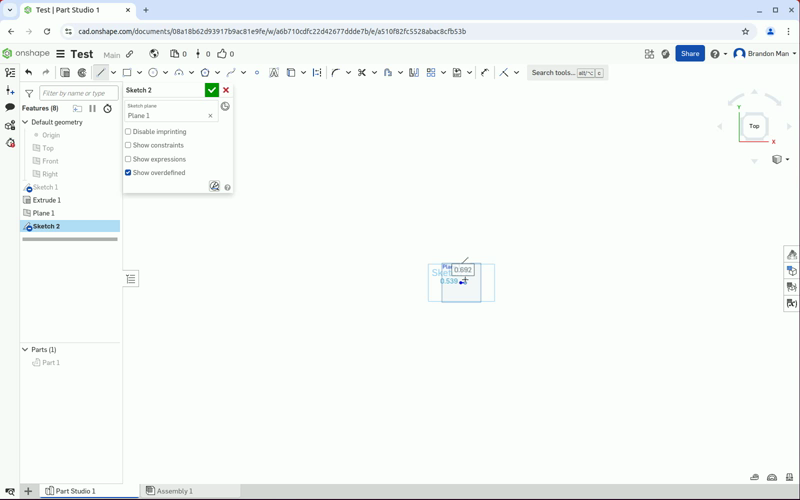
scroll(6)
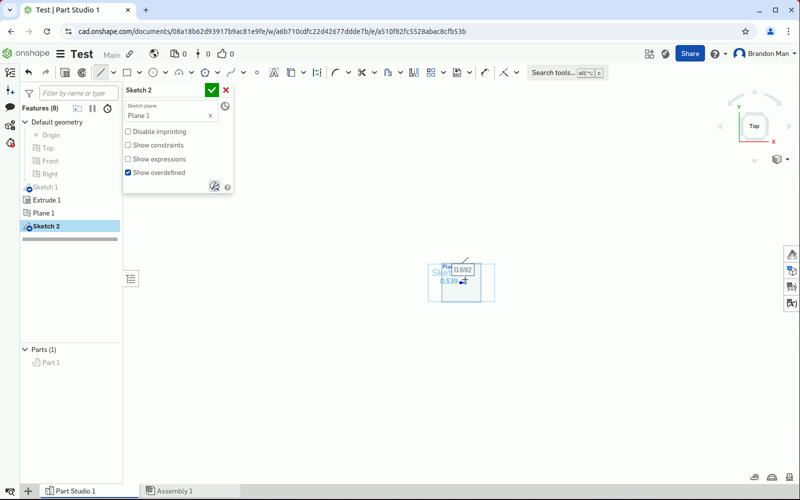
scroll(6)
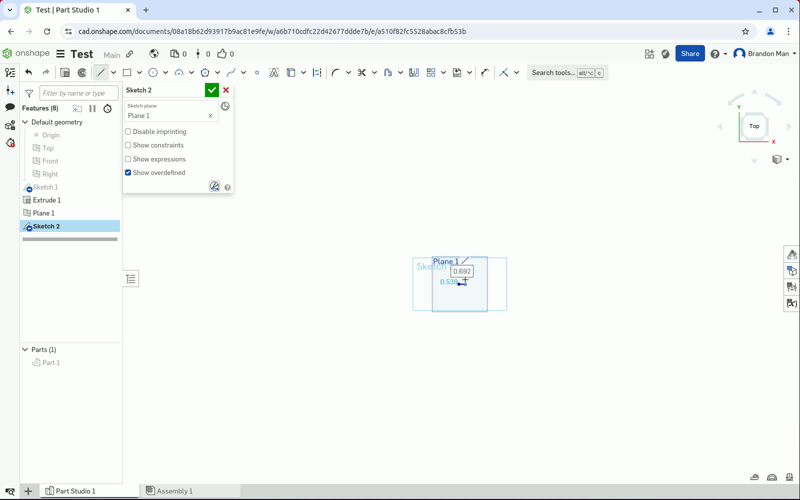
scroll(6)
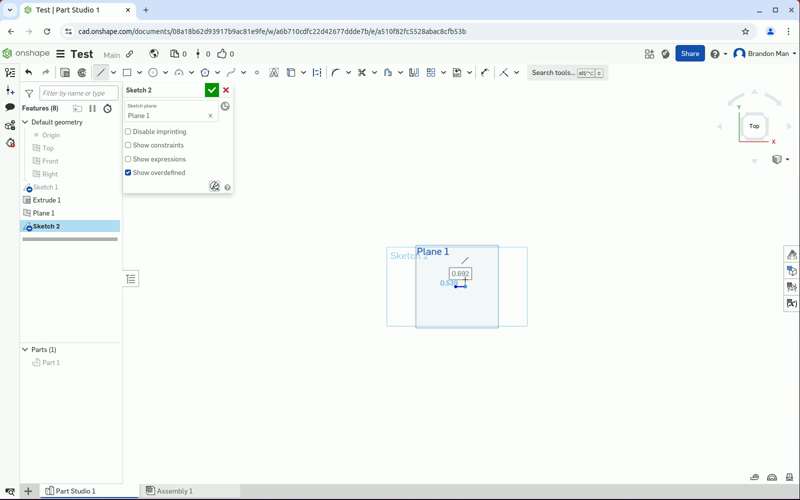
scroll(6)
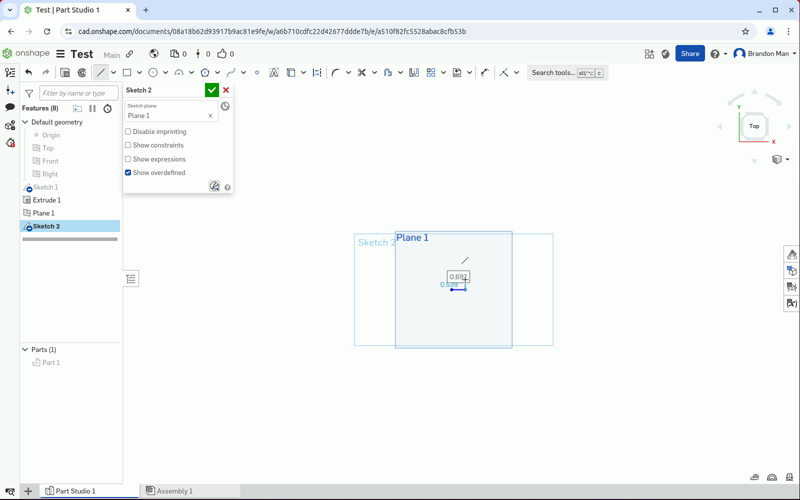
scroll(6)
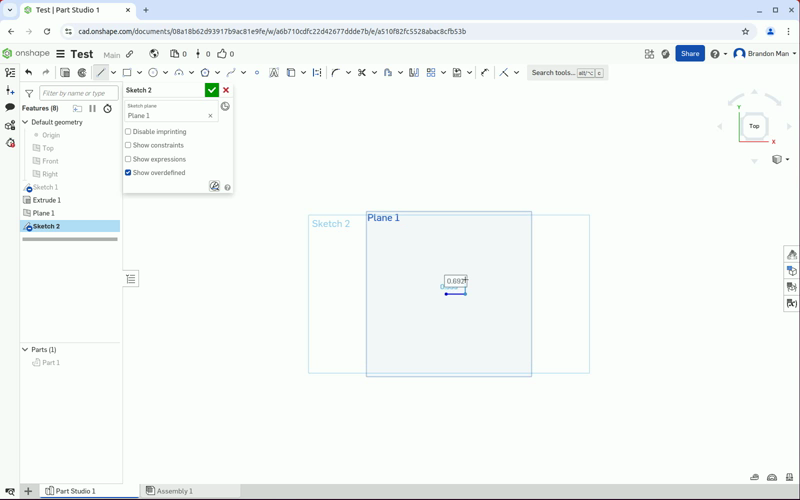
scroll(6)
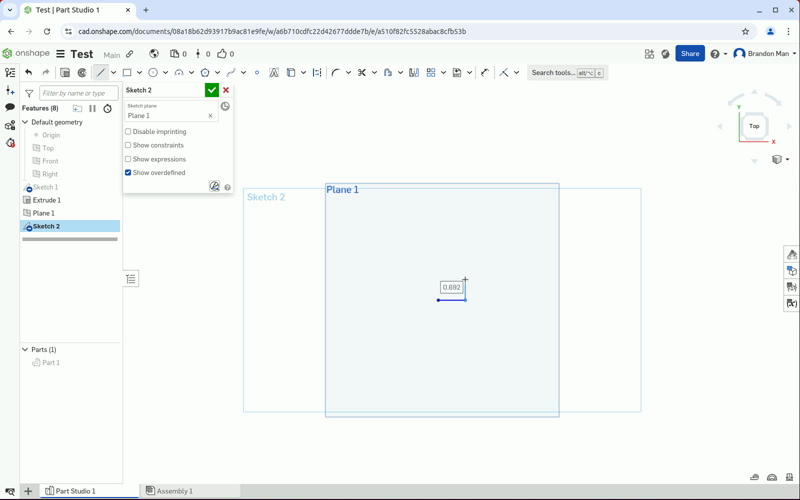
scroll(6)
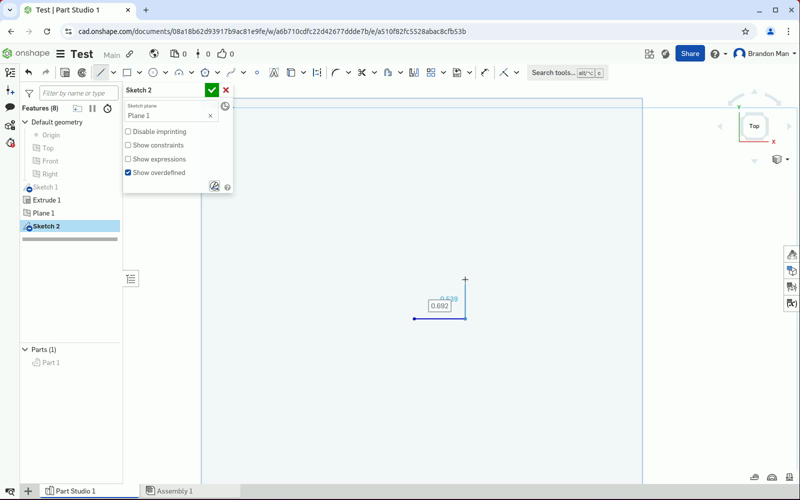
click(465, 279)
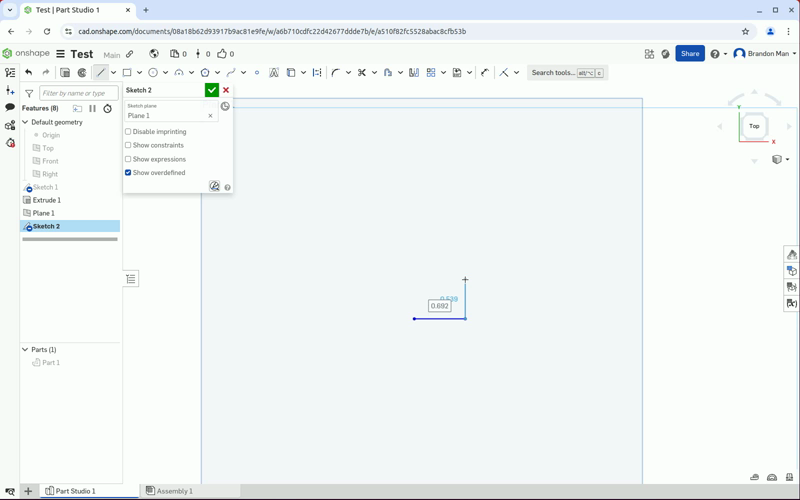
scroll(-6)
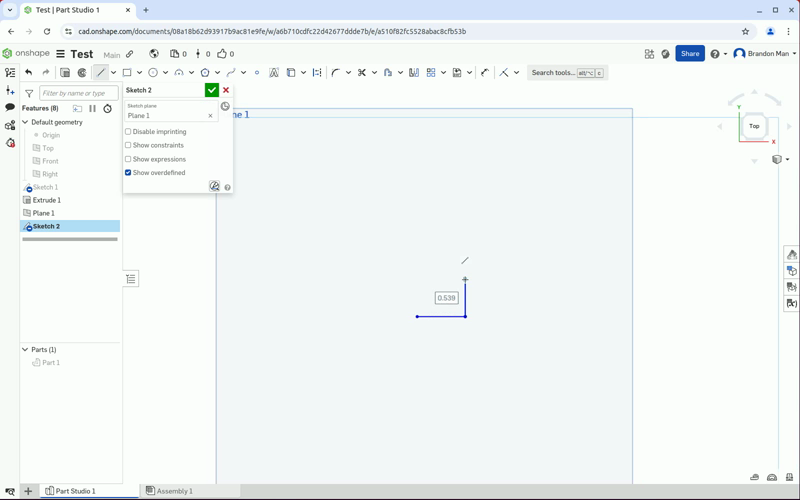
scroll(-6)
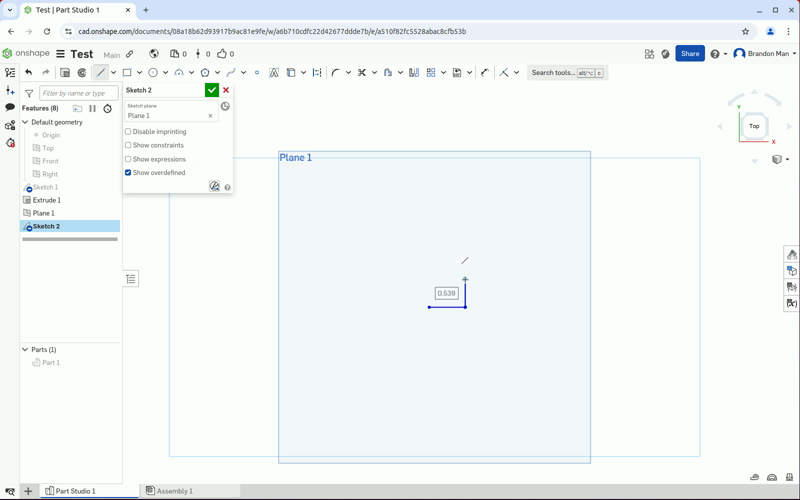
scroll(-6)
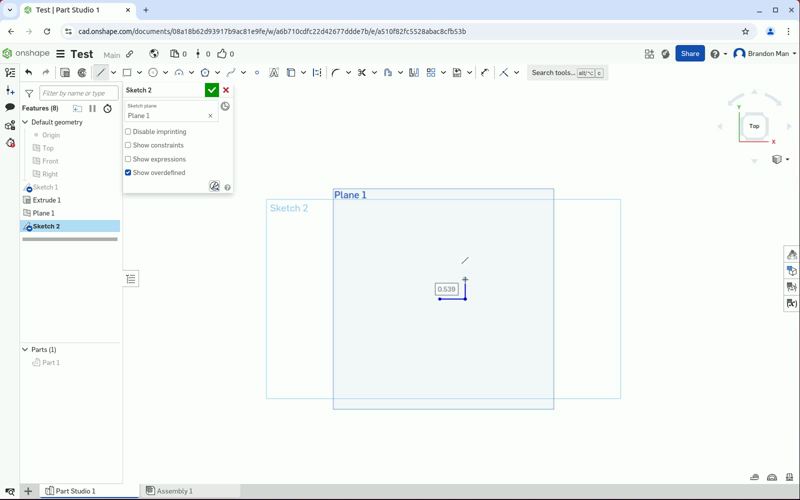
scroll(-6)
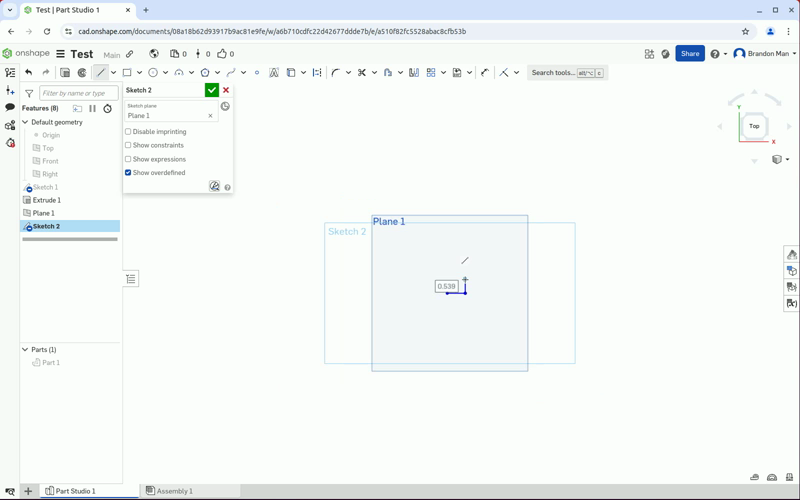
scroll(-6)
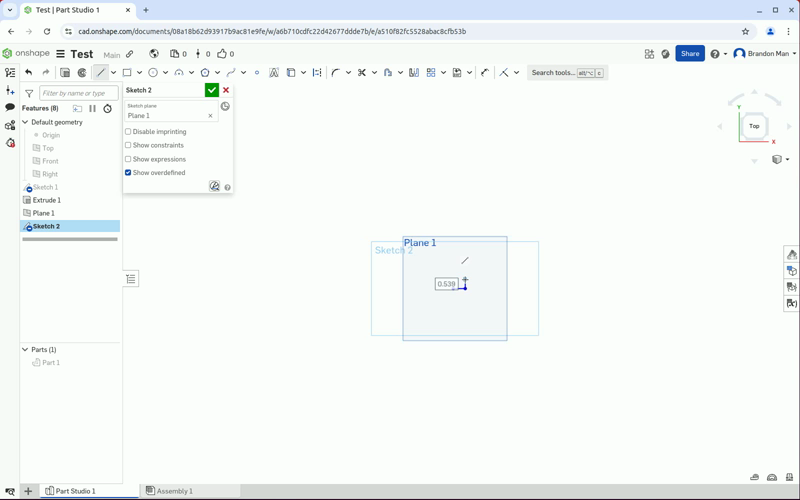
scroll(-6)
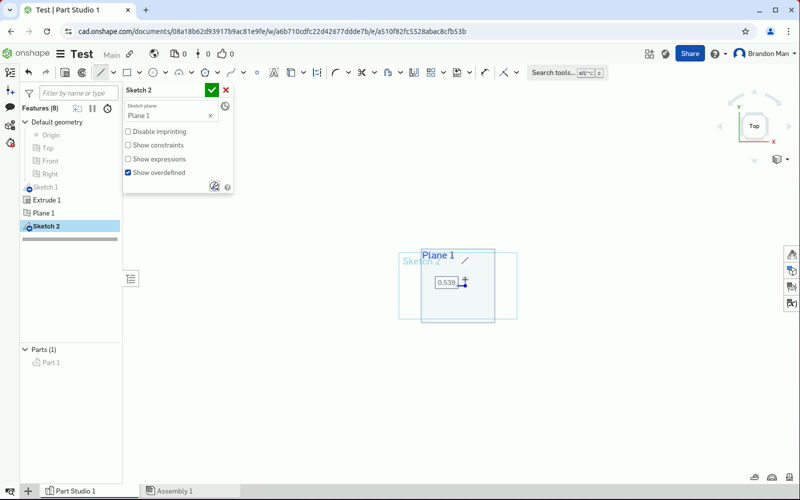
scroll(-6)
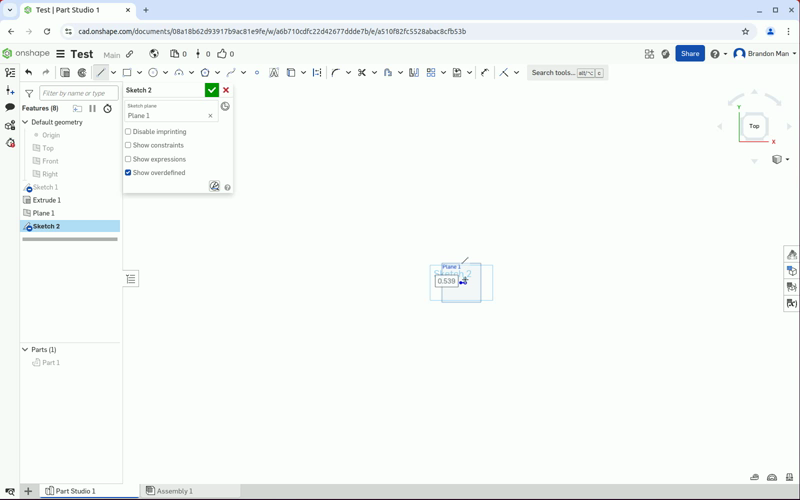
key_up(shift)
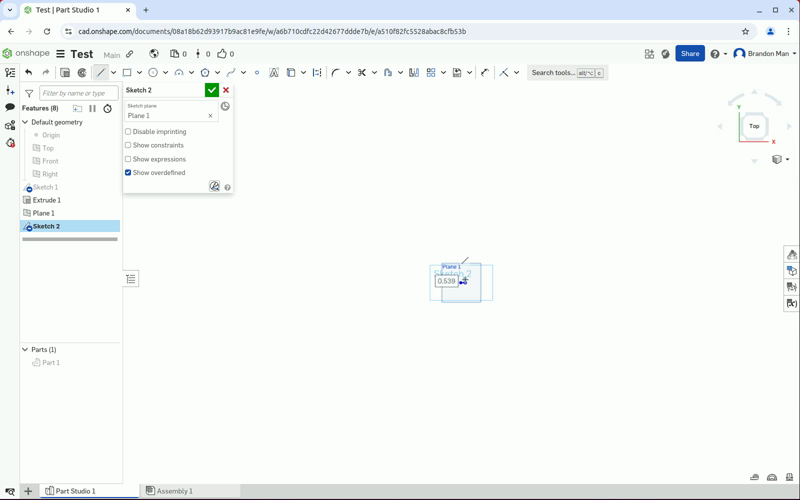
key_down(shift)
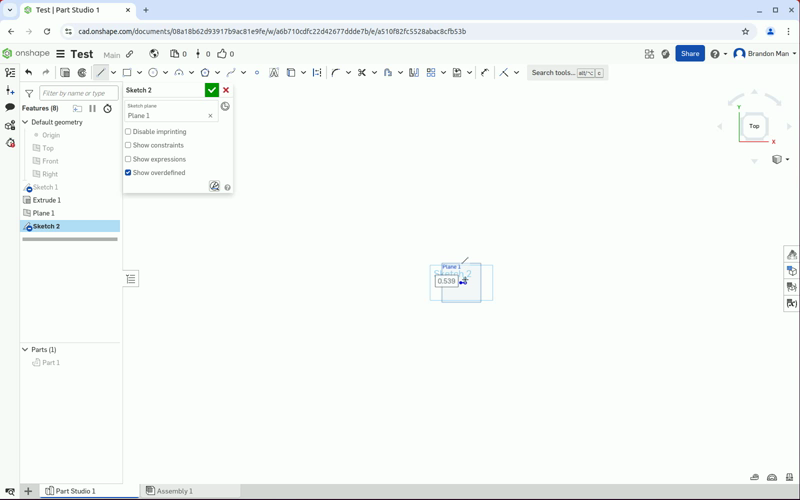
mouse_move(495, 279)
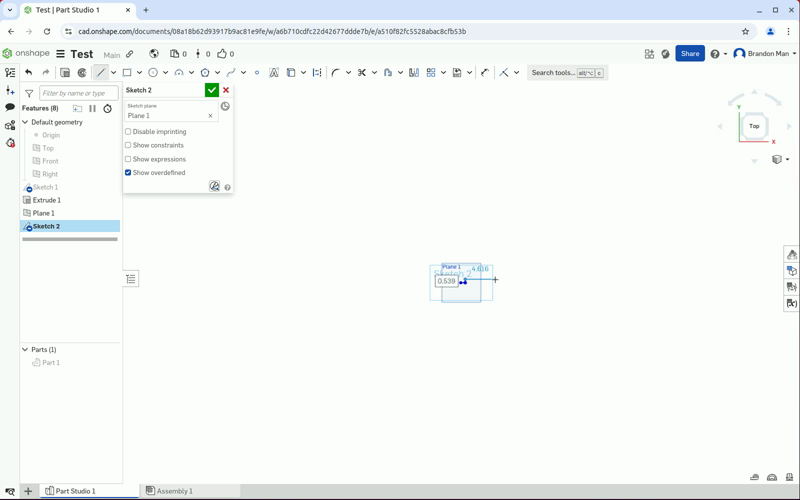
mouse_move(460, 279)
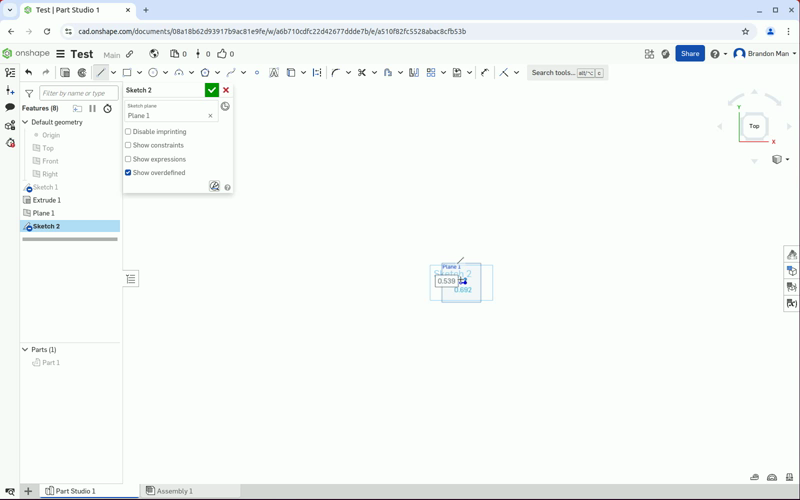
scroll(6)
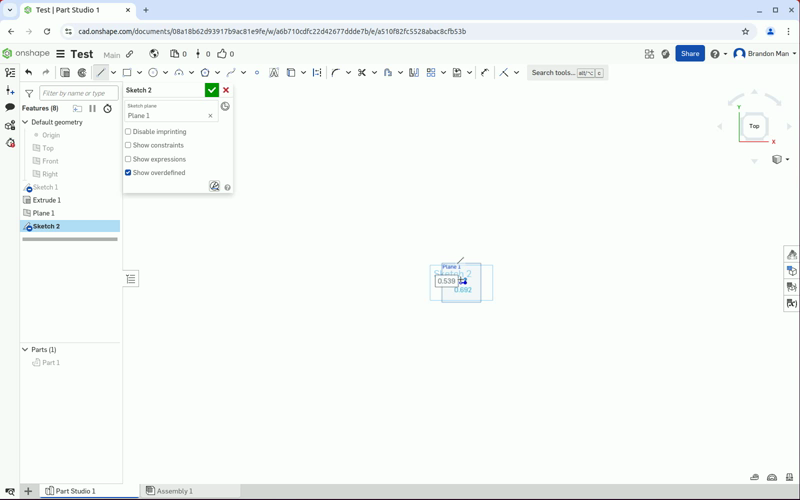
scroll(6)
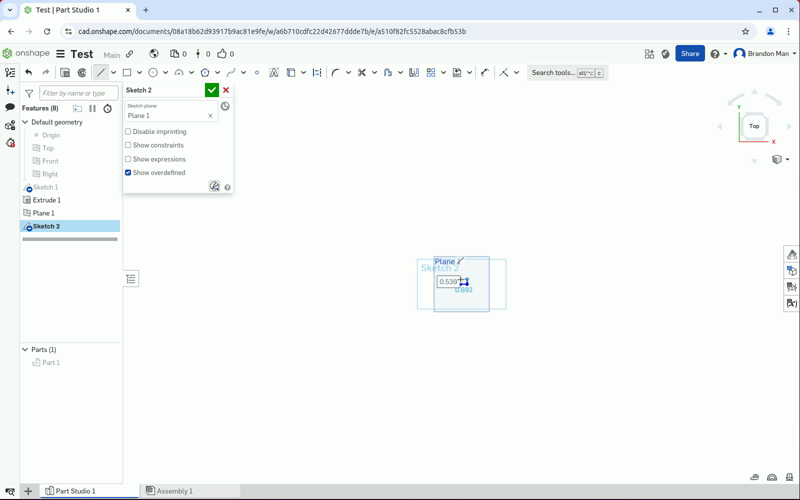
scroll(6)
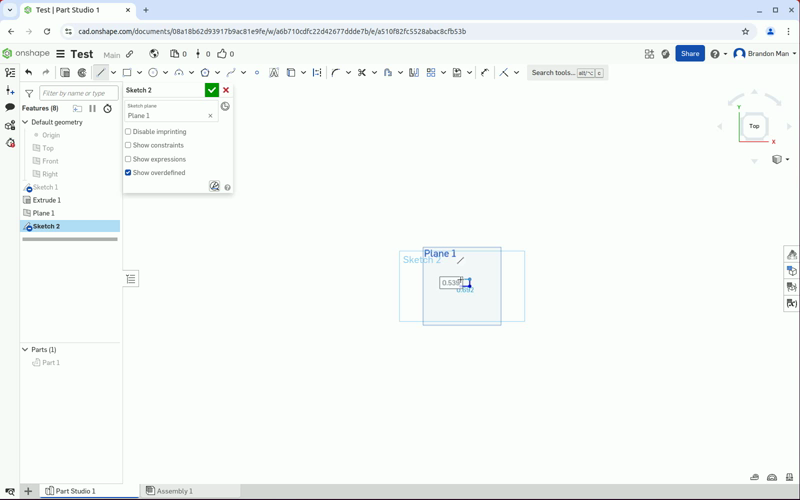
scroll(6)
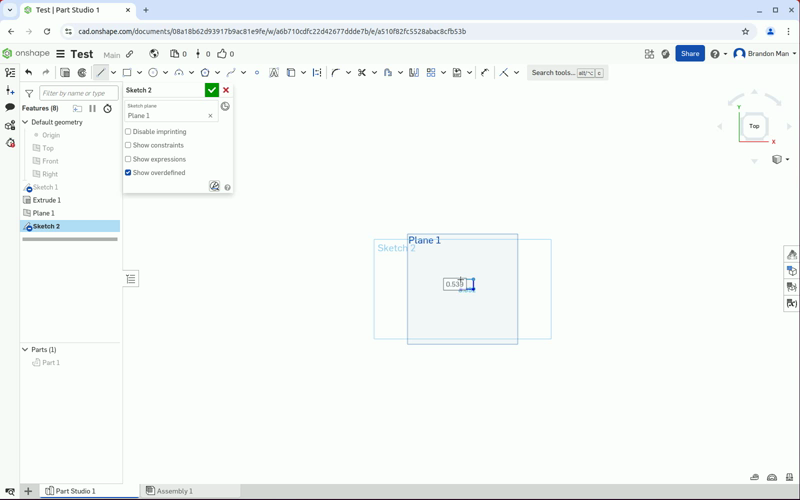
scroll(6)
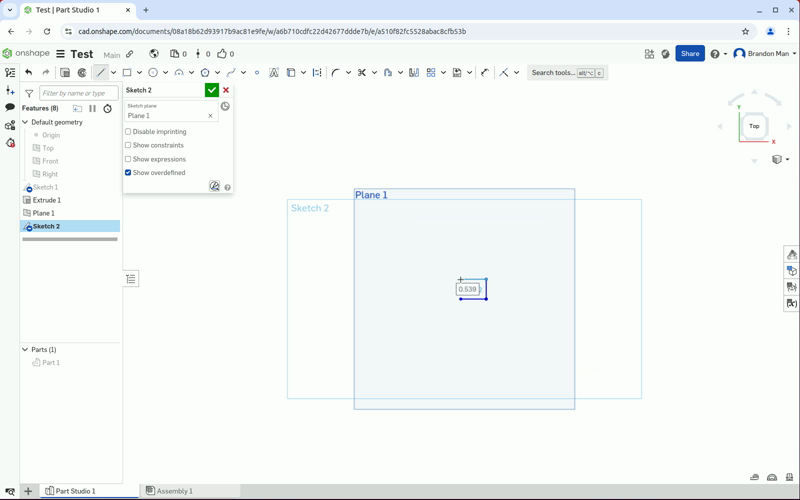
scroll(6)
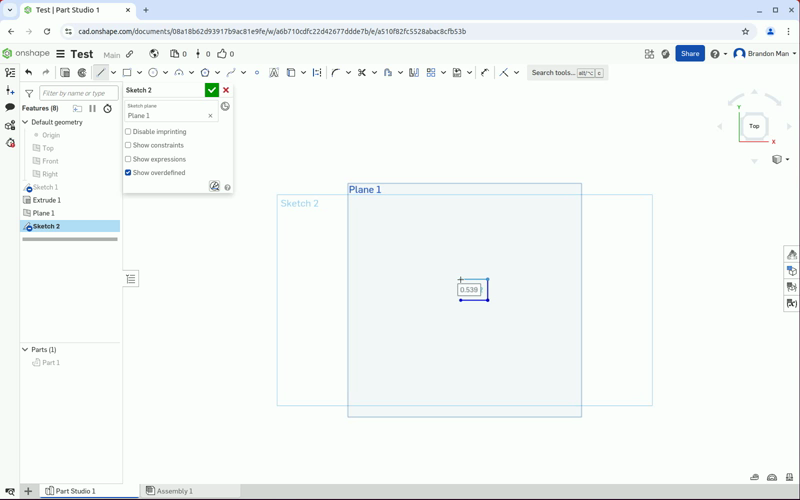
scroll(6)
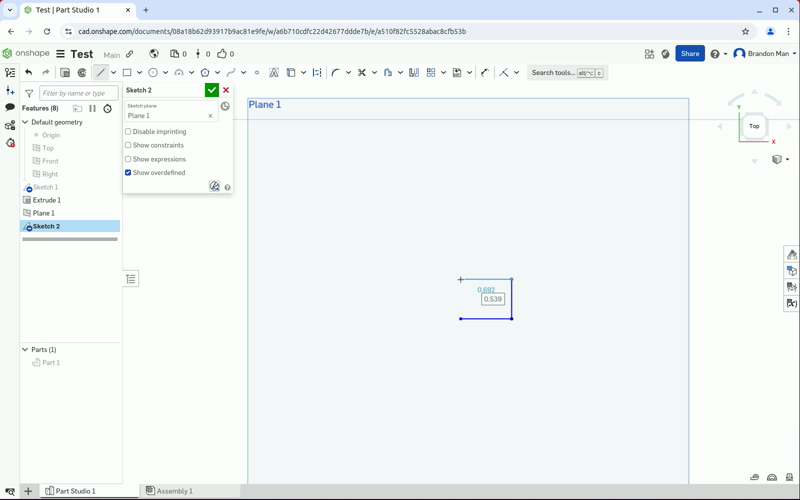
click(460, 279)
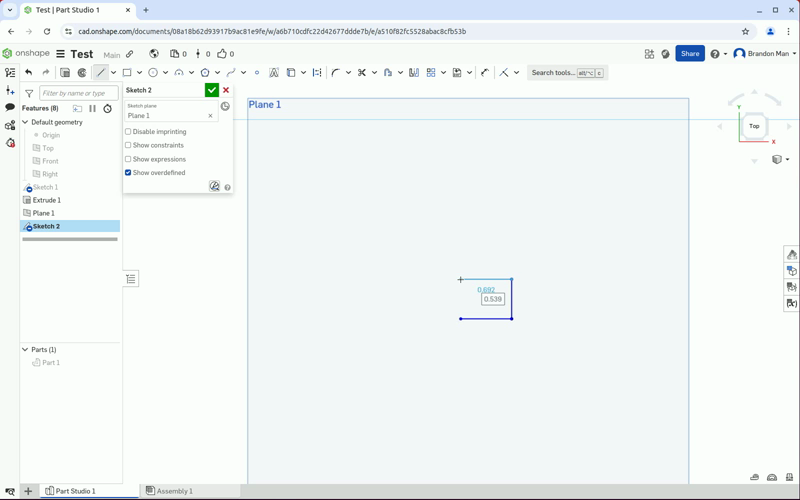
scroll(-6)
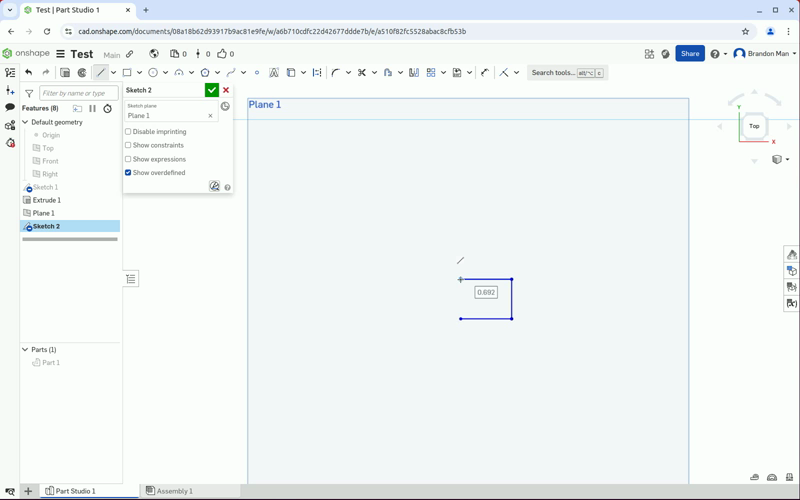
scroll(-6)
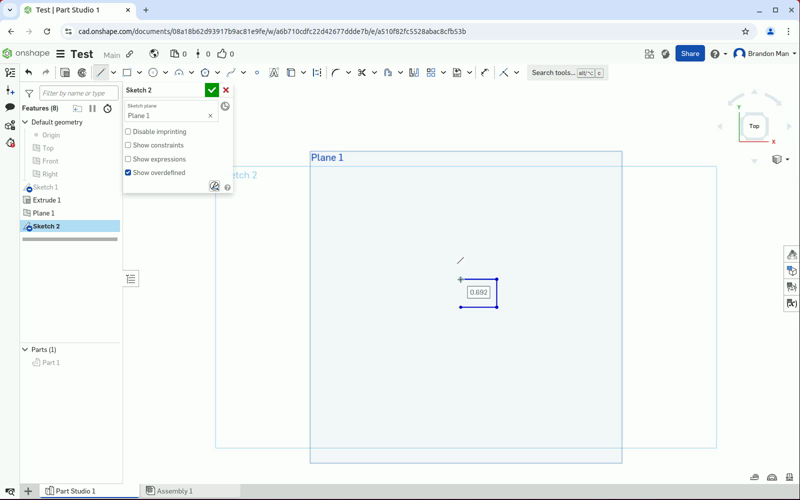
scroll(-6)
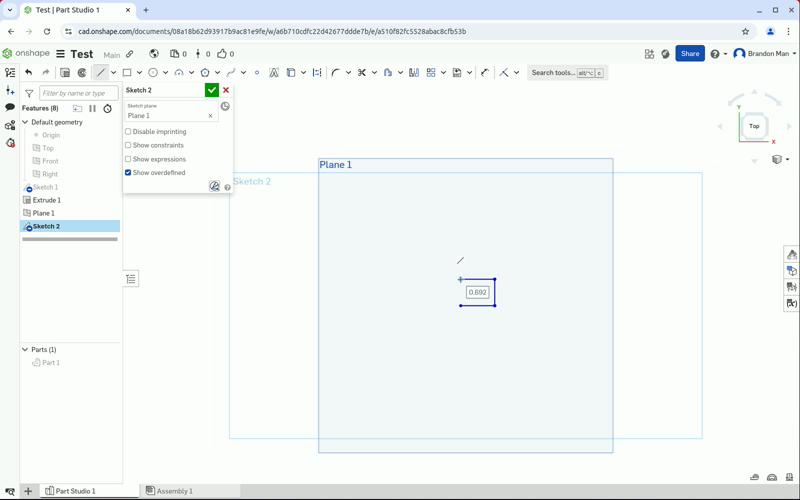
scroll(-6)
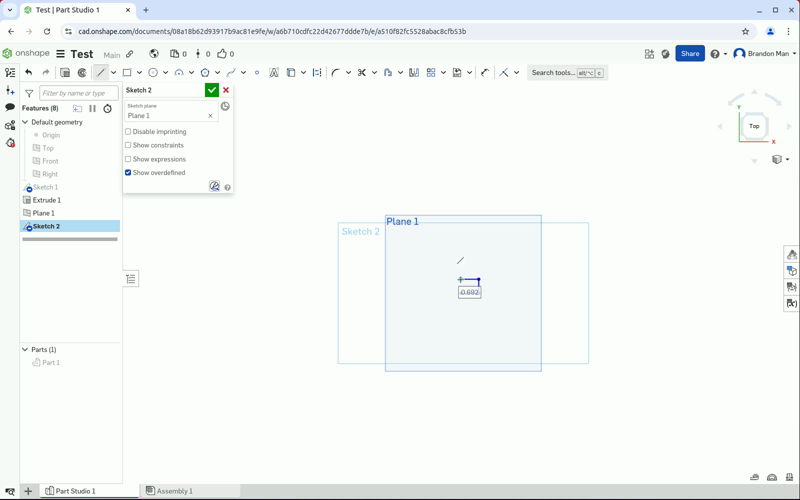
scroll(-6)
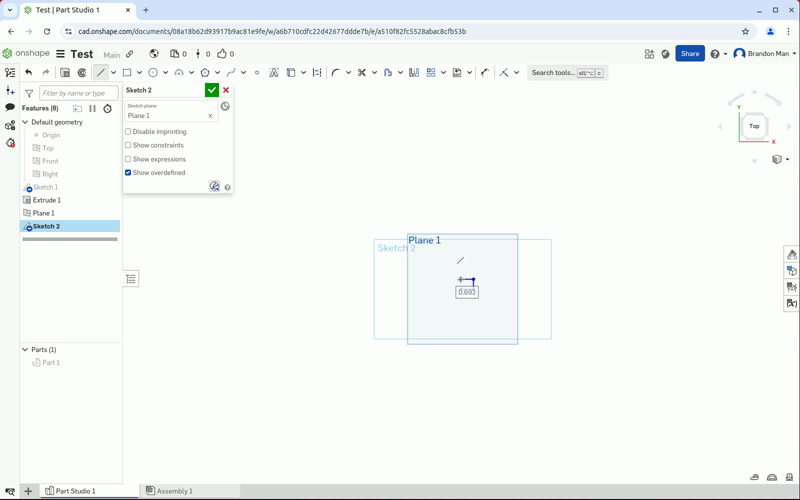
scroll(-6)
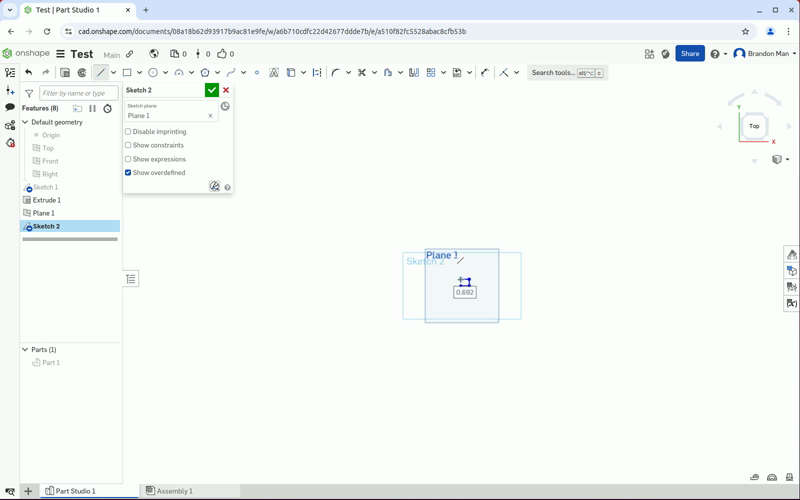
scroll(-6)
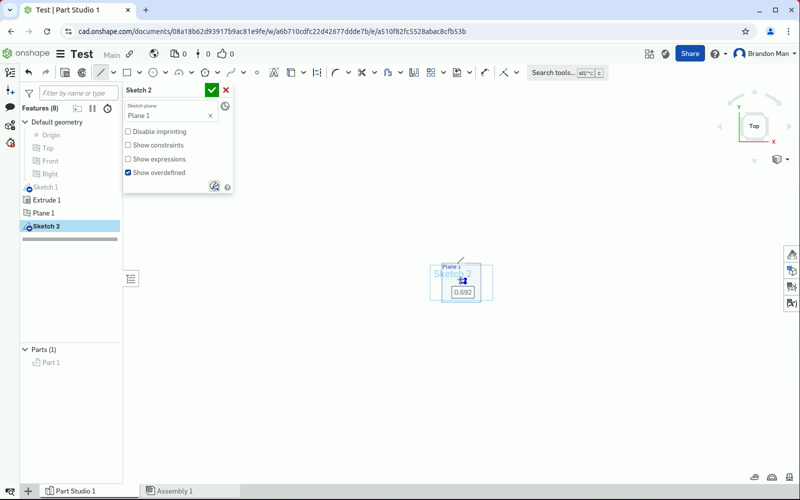
key_up(shift)
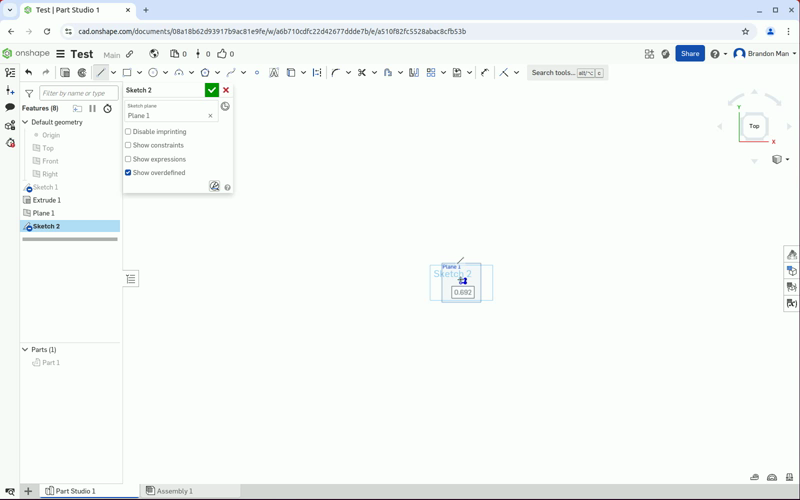
mouse_move(490, 279)
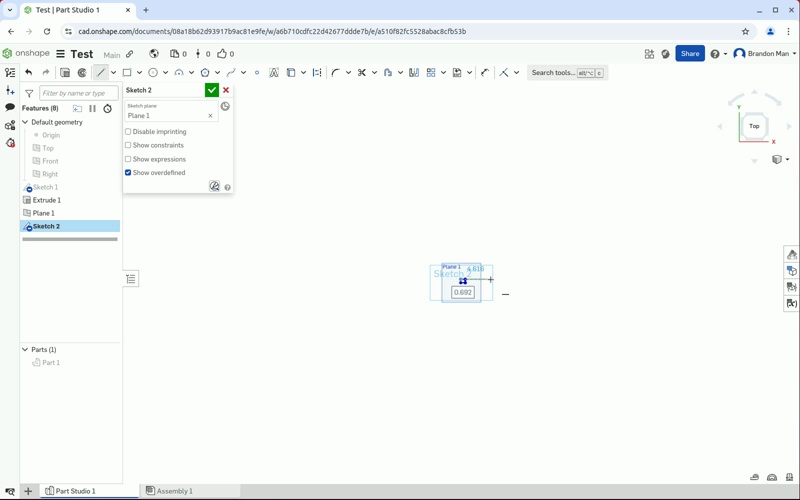
key_down(shift)
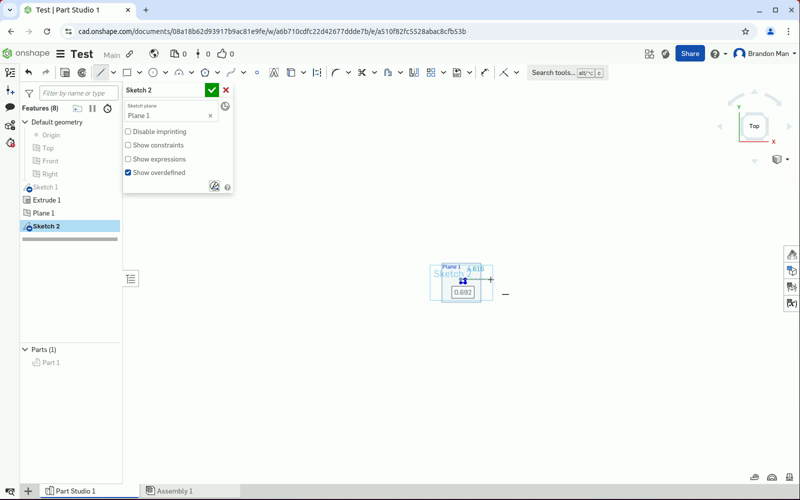
mouse_move(460, 282)
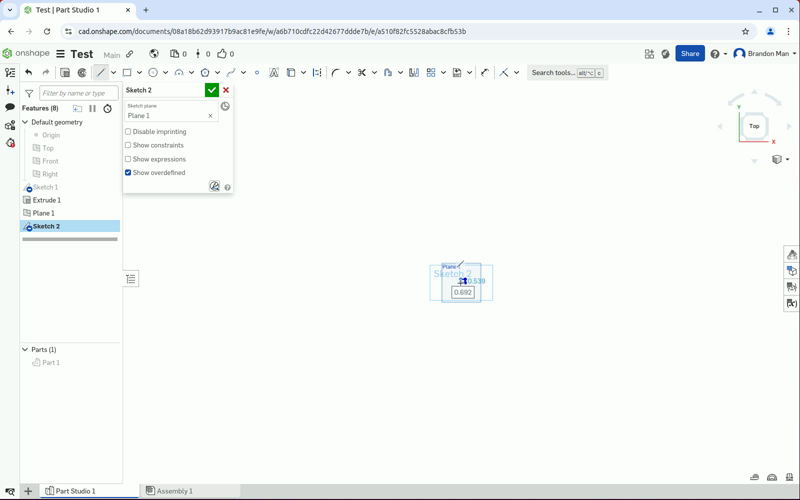
scroll(6)
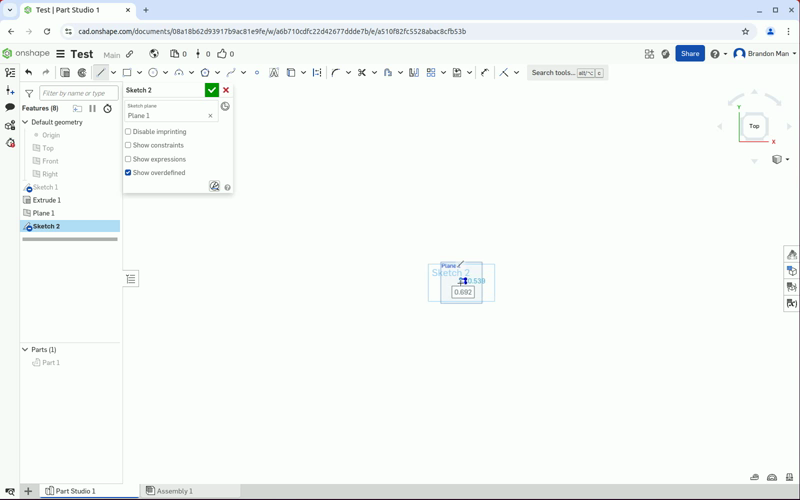
scroll(6)
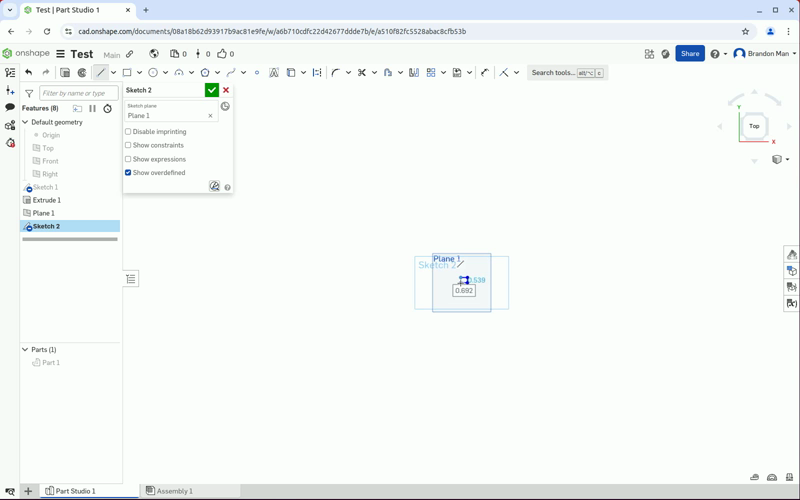
scroll(6)
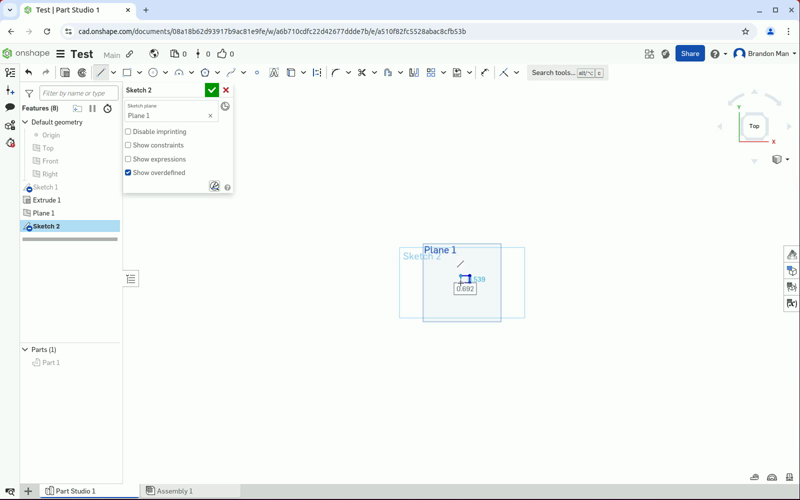
scroll(6)
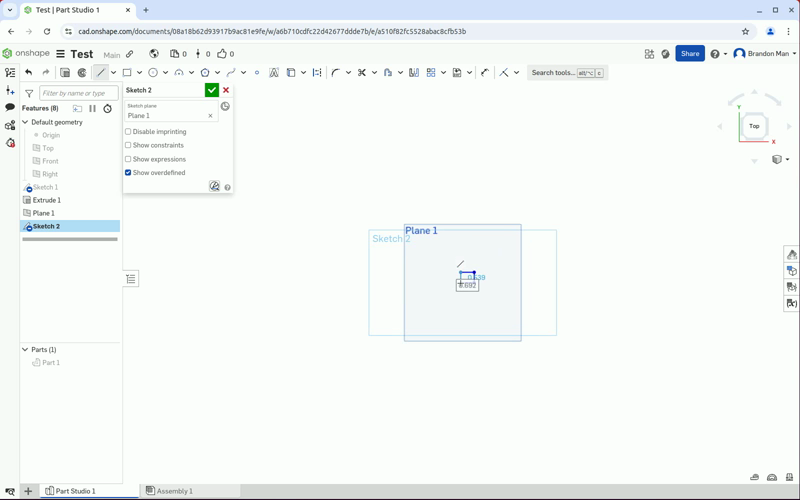
scroll(6)
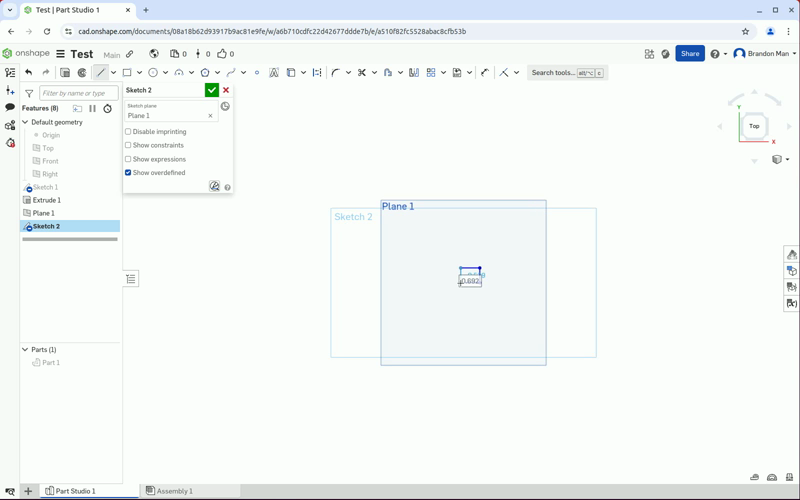
scroll(6)
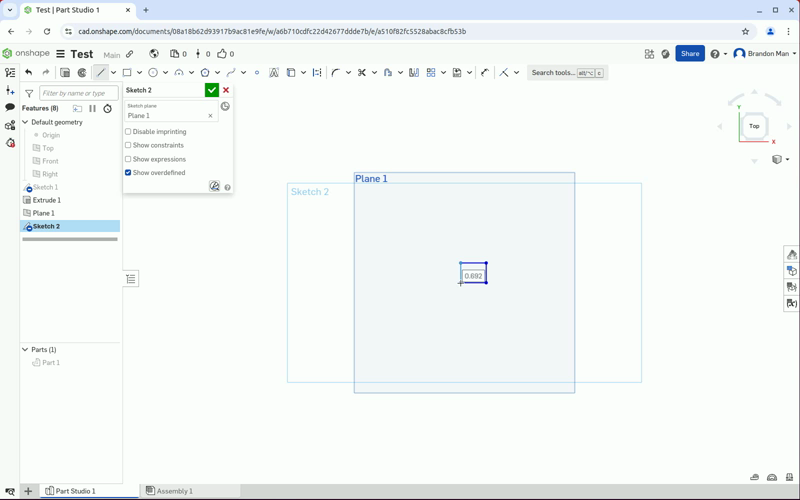
scroll(6)
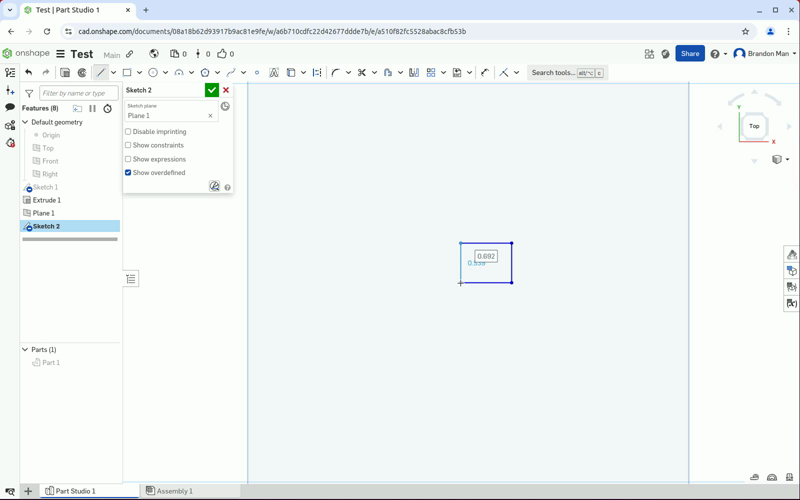
key_up(shift)
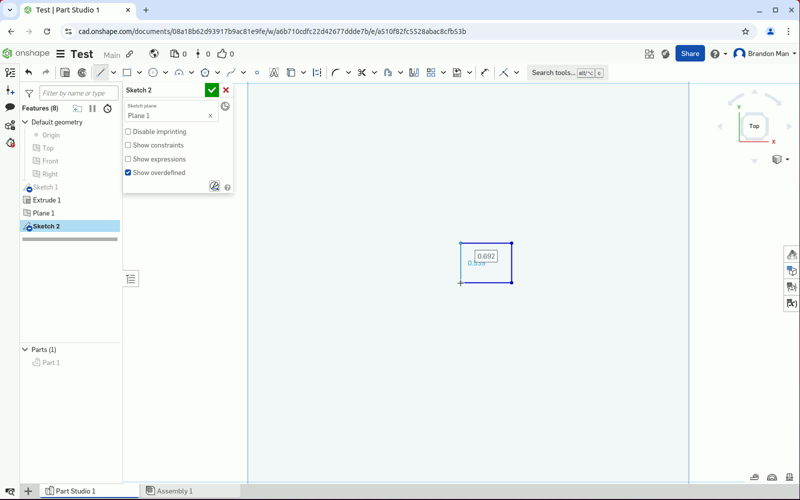
click(460, 282)
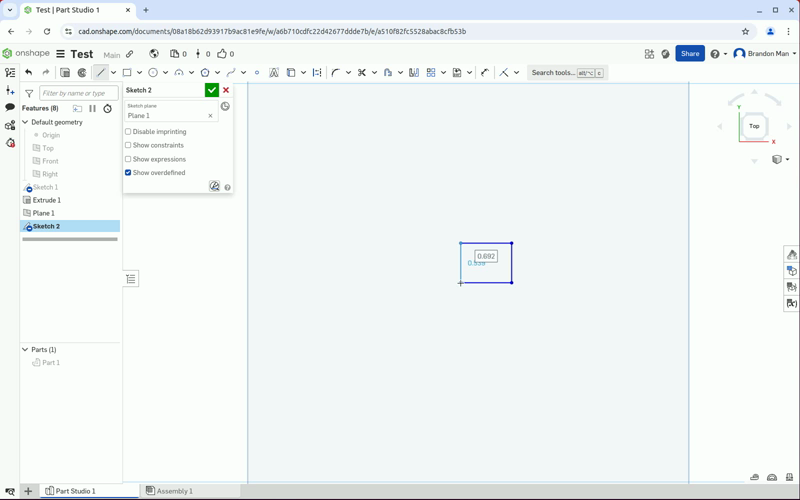
scroll(-6)
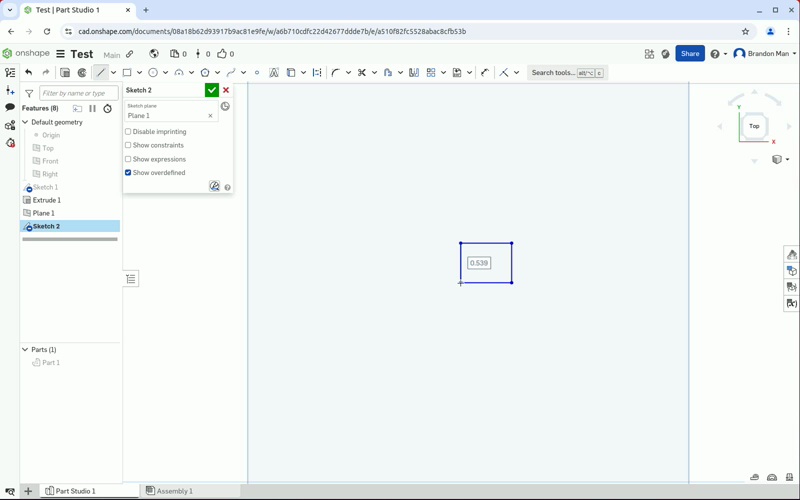
scroll(-6)
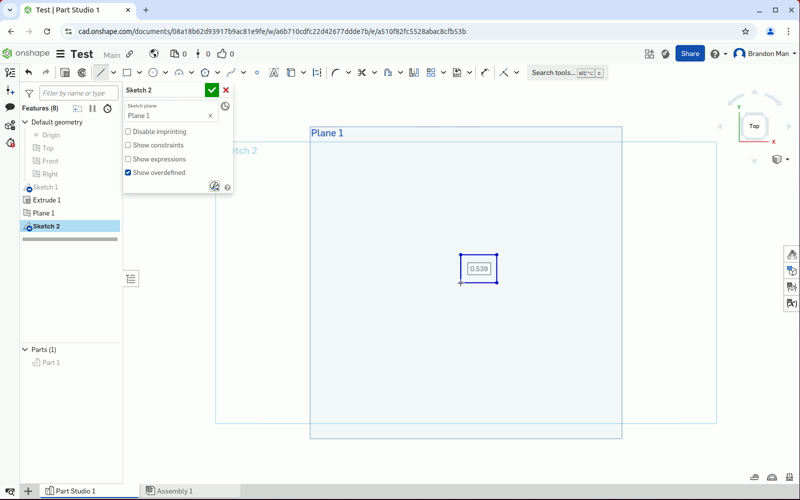
scroll(-6)
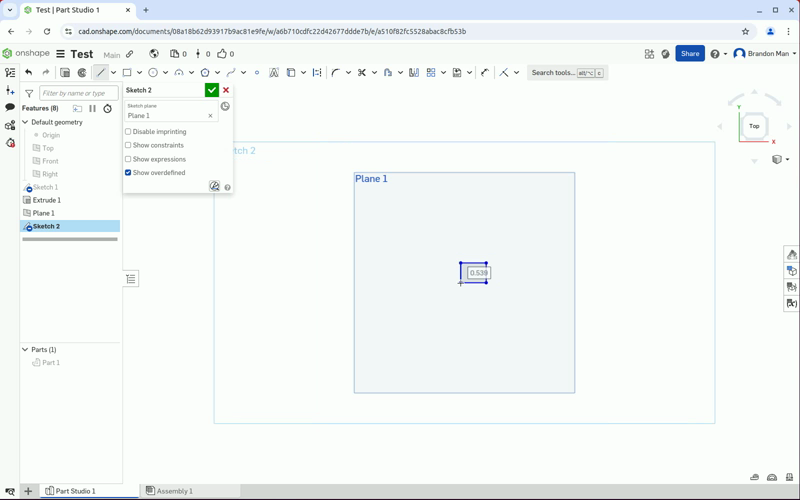
scroll(-6)
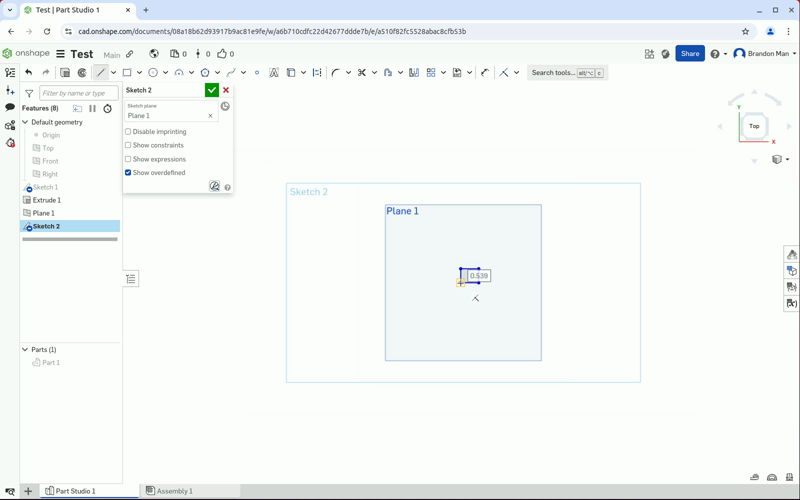
scroll(-6)
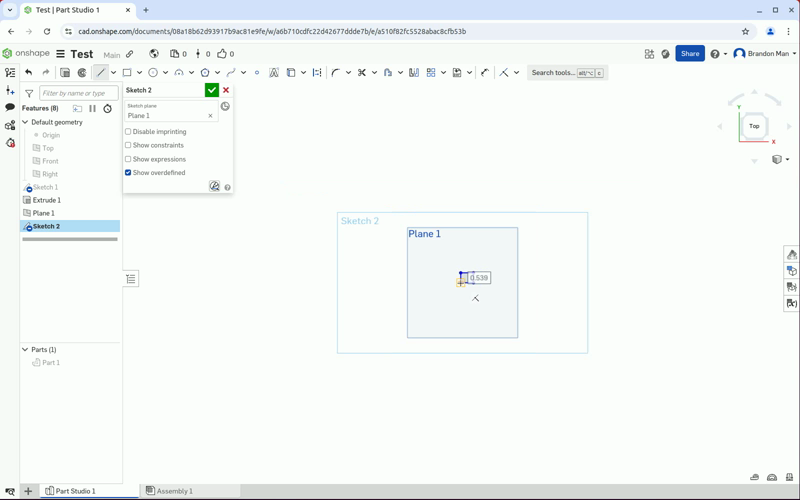
scroll(-6)
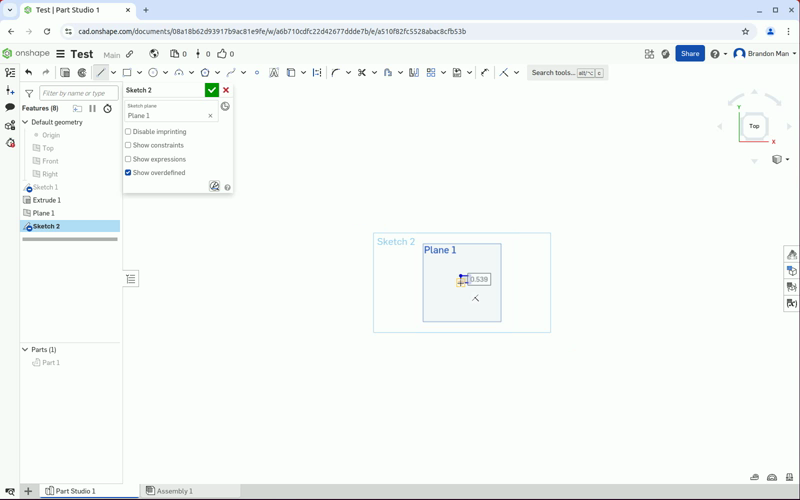
scroll(-6)
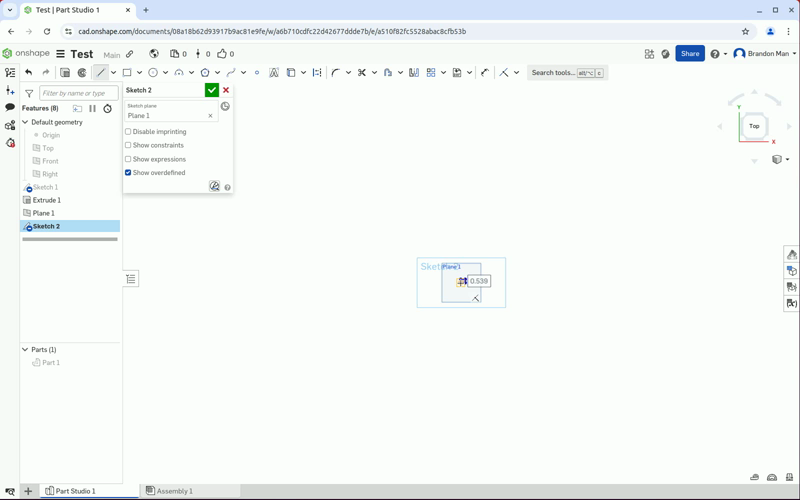
key(esc)
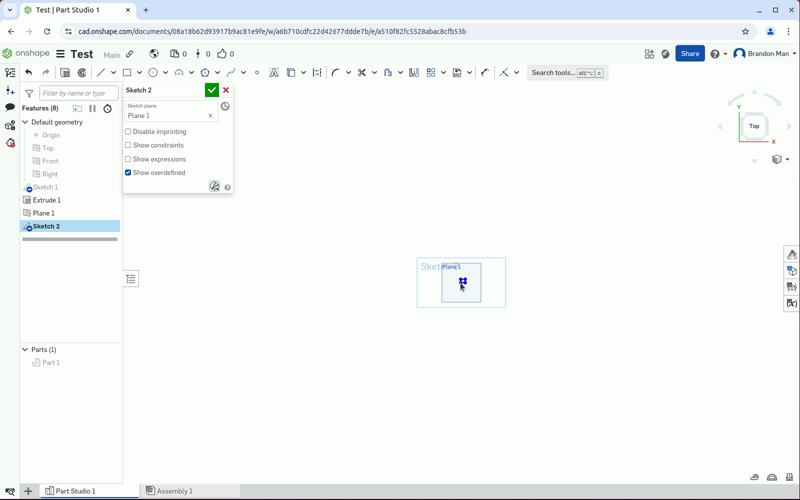
mouse_move(464, 279)
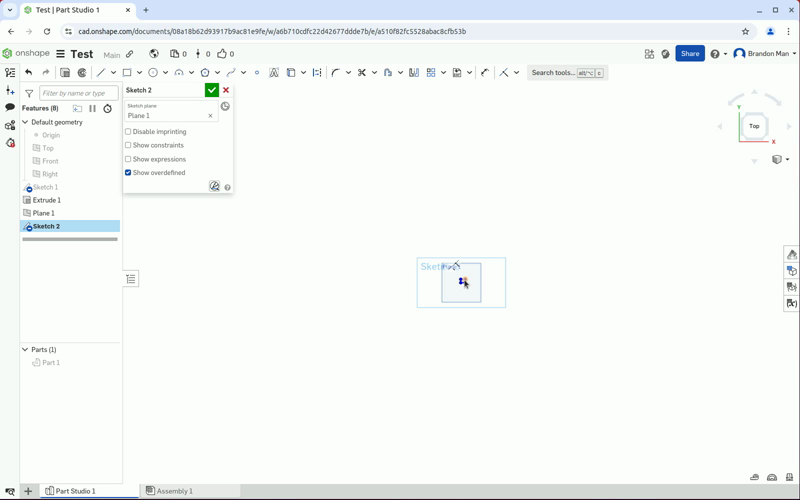
scroll(6)
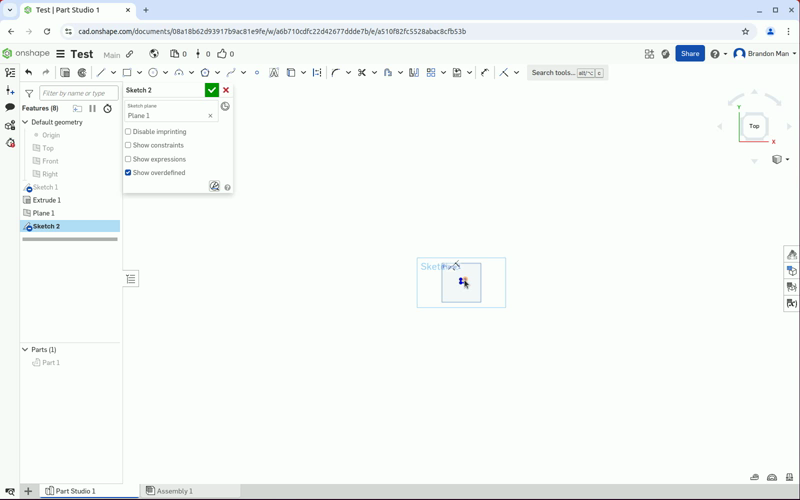
scroll(6)
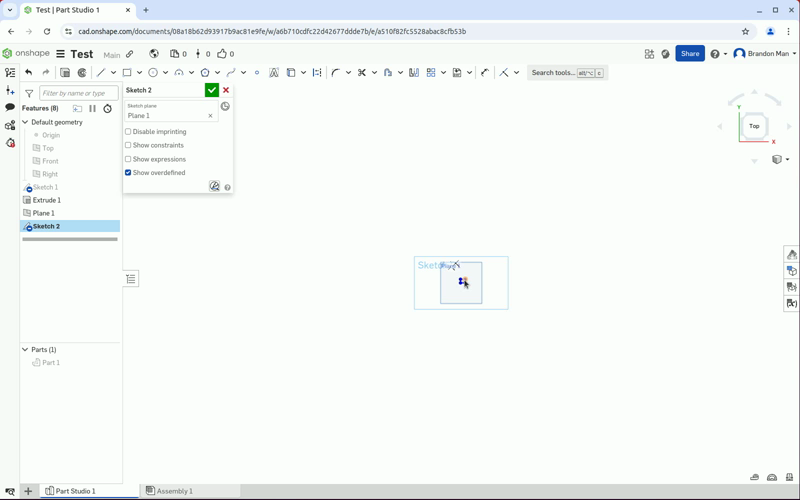
scroll(6)
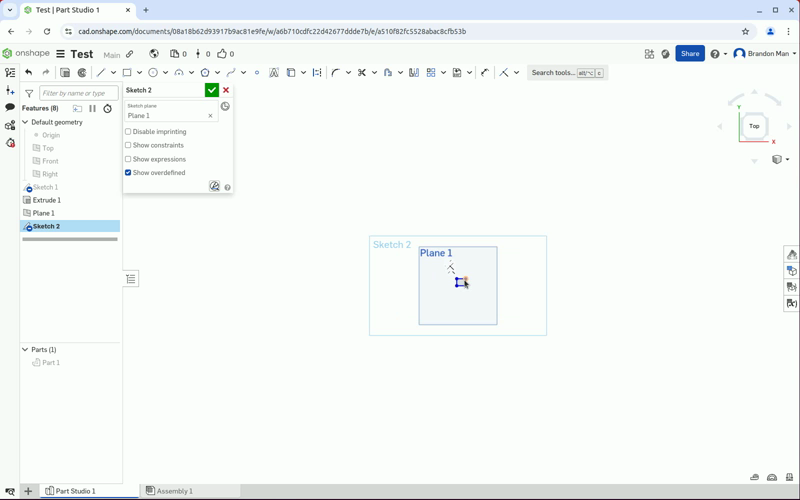
scroll(6)
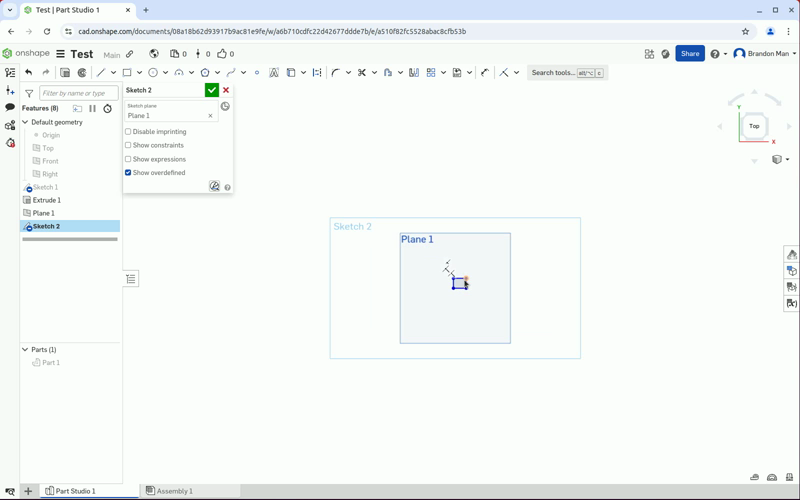
scroll(6)
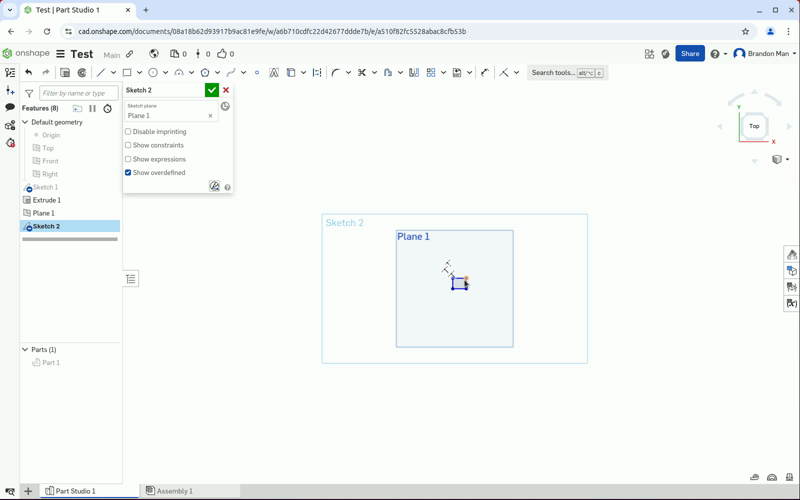
scroll(6)
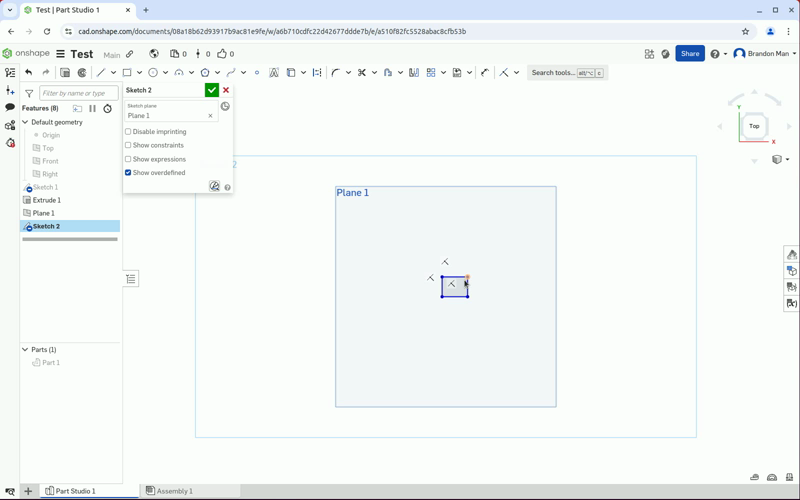
scroll(6)
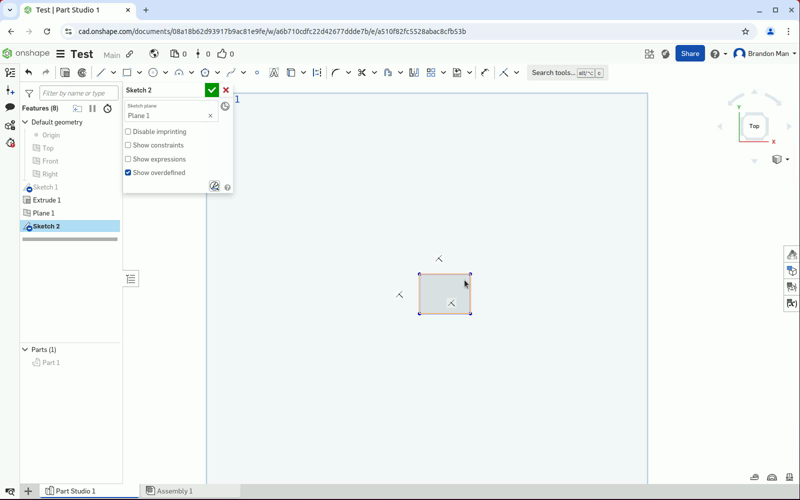
click(464, 279)
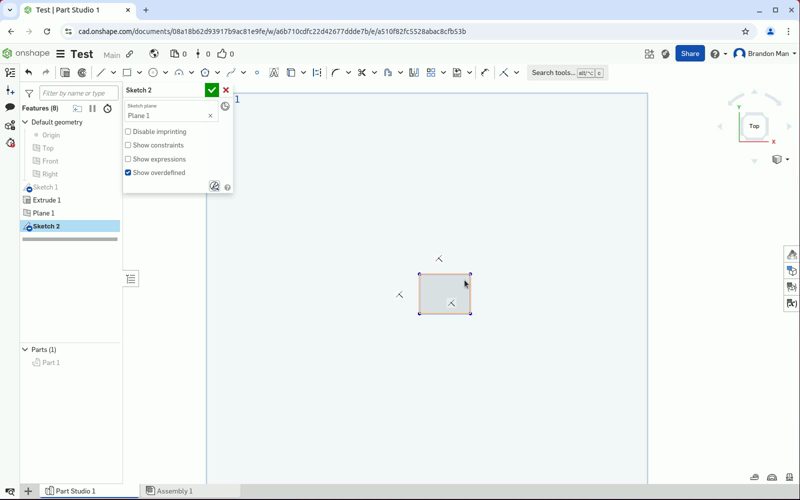
scroll(-6)
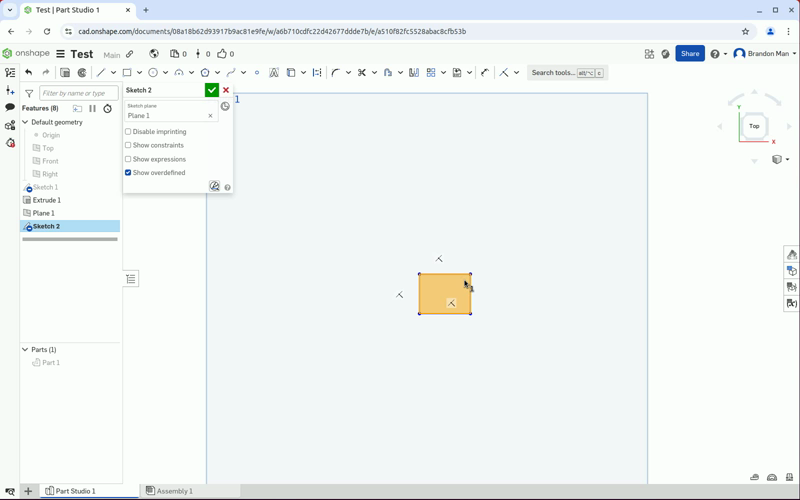
scroll(-6)
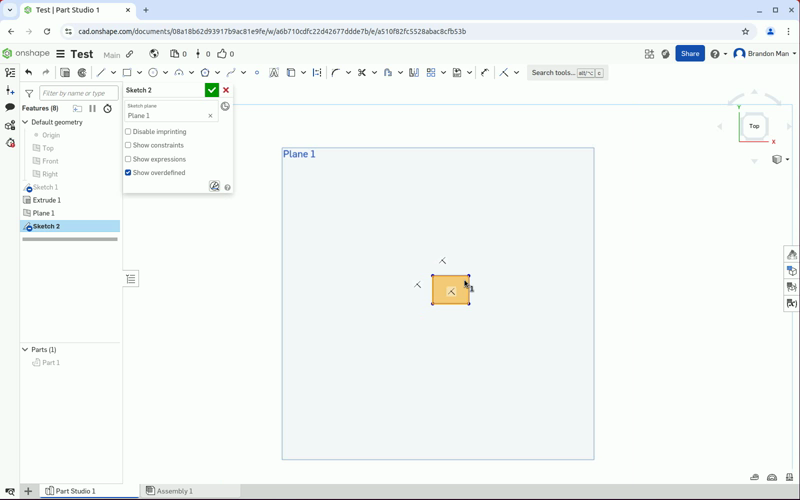
scroll(-6)
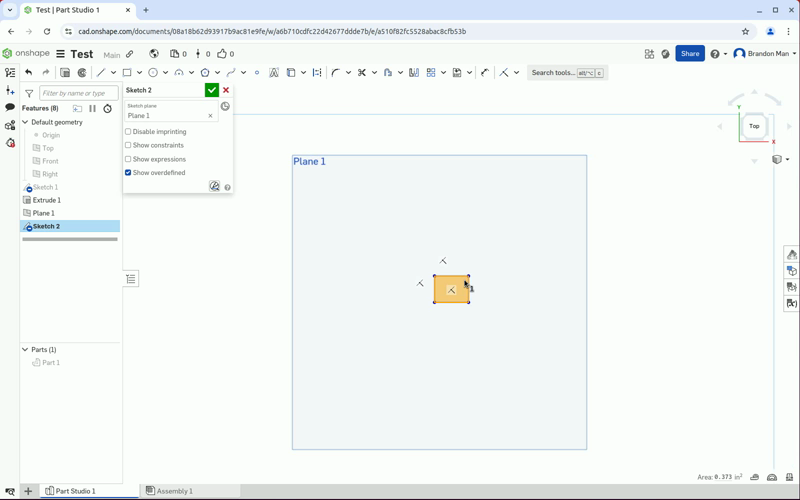
scroll(-6)
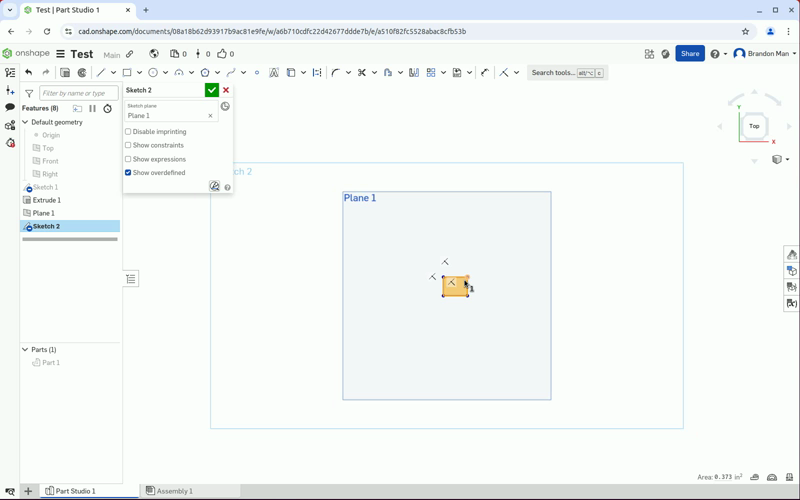
scroll(-6)
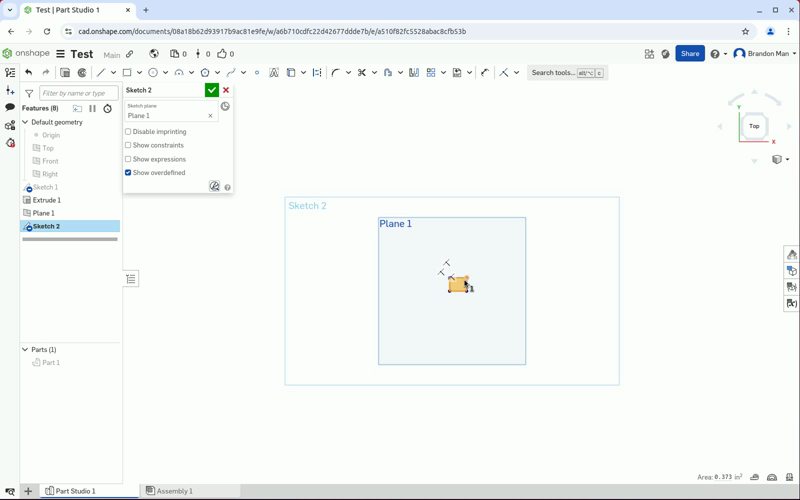
scroll(-6)
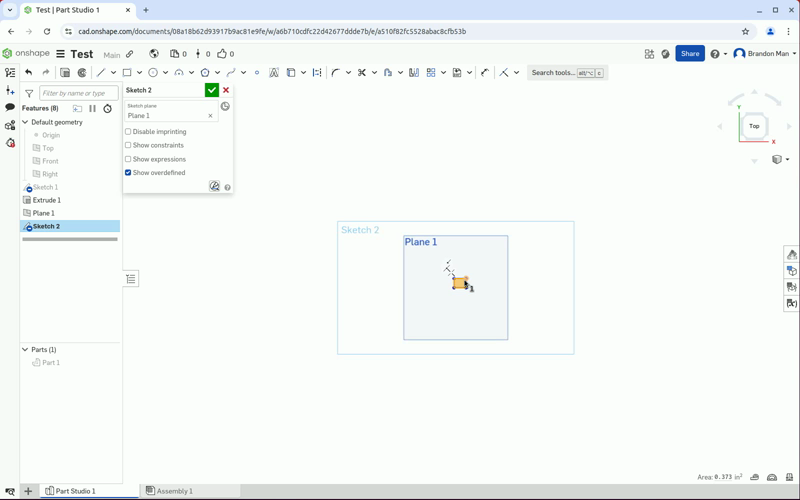
scroll(-6)
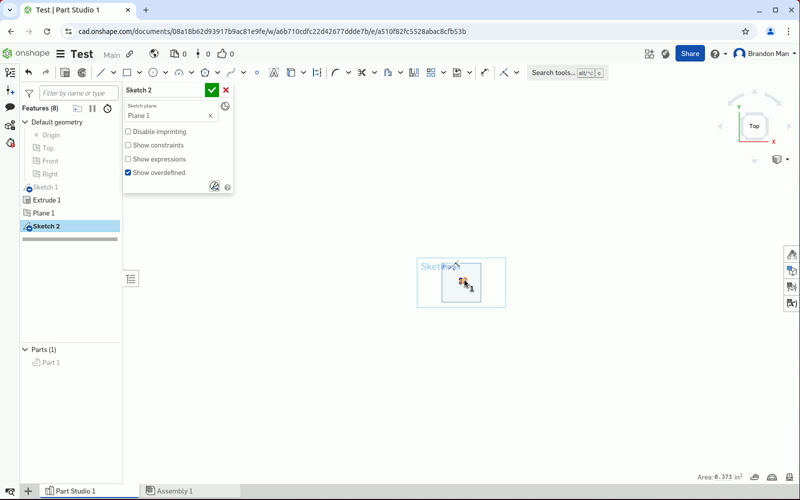
mouse_move(73, 352)
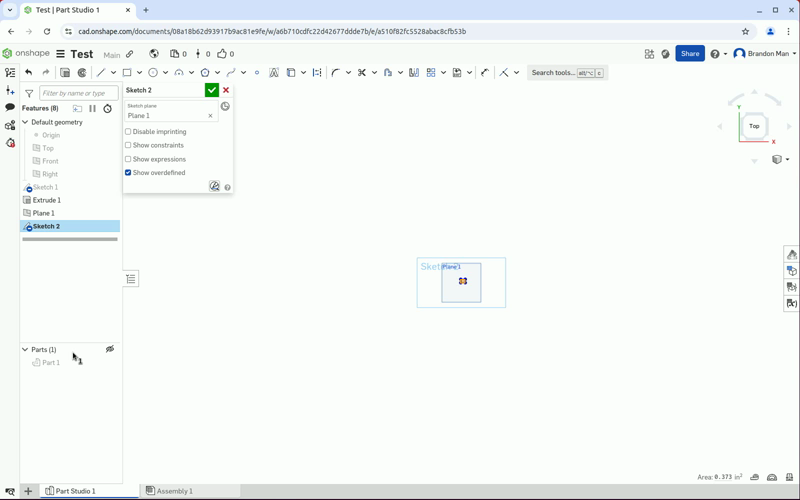
key(shift+y)
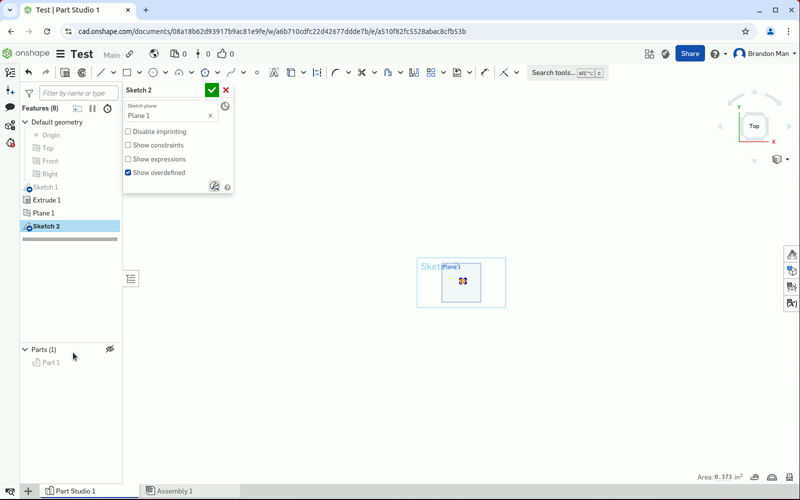
key(shift+e)
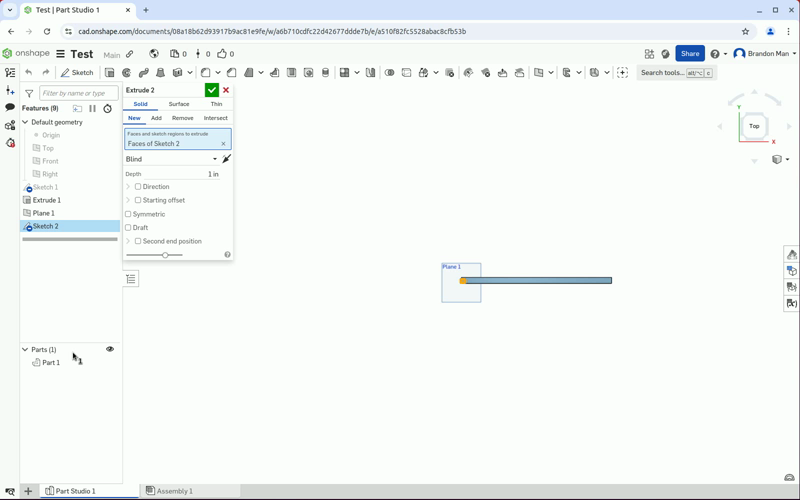
mouse_move(143, 106)
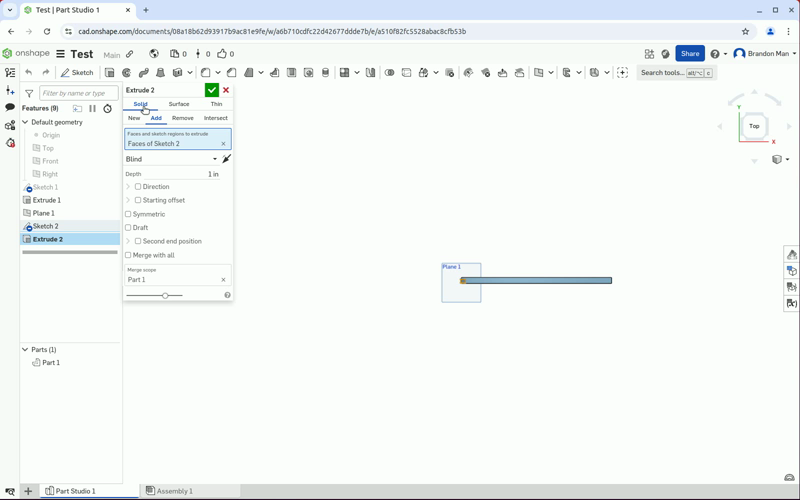
click(143, 106)
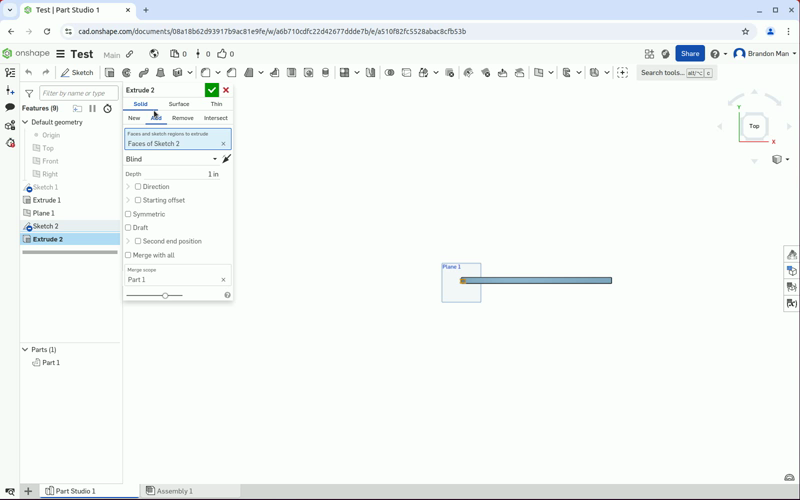
mouse_move(186, 120)
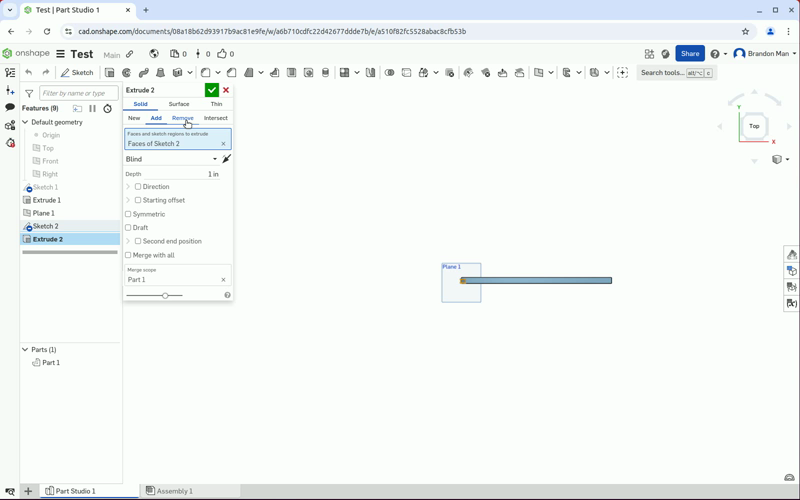
click(186, 120)
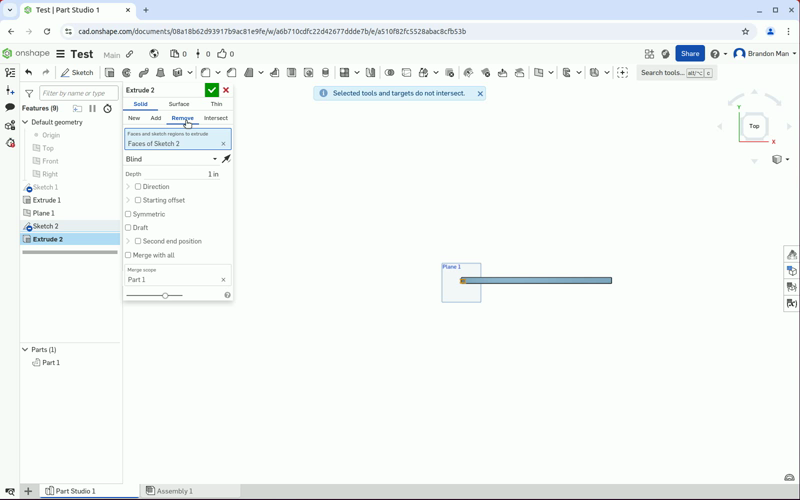
key(tab, 4)
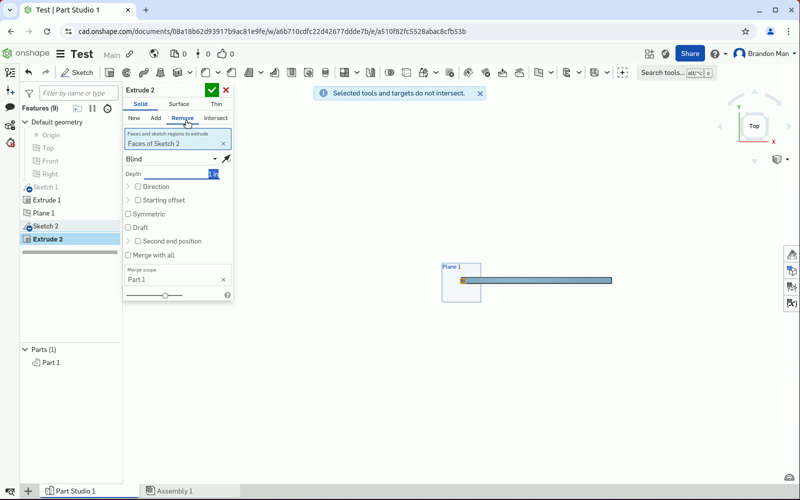
text(0.241)
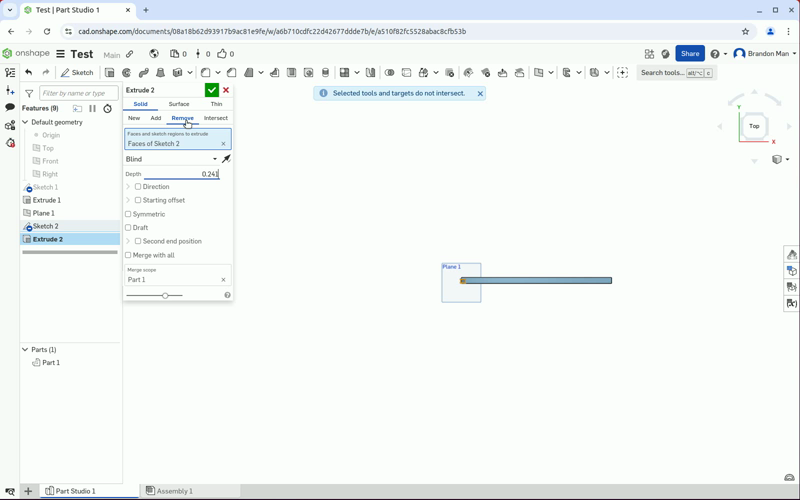
key(tab, 6)
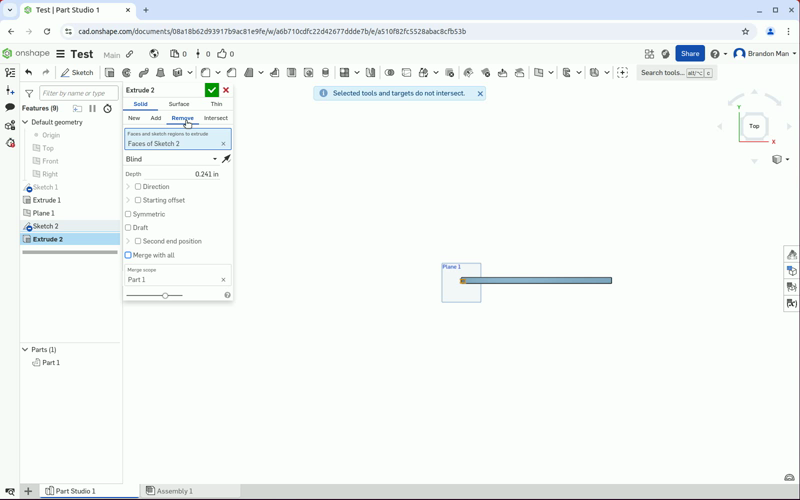
key(space)
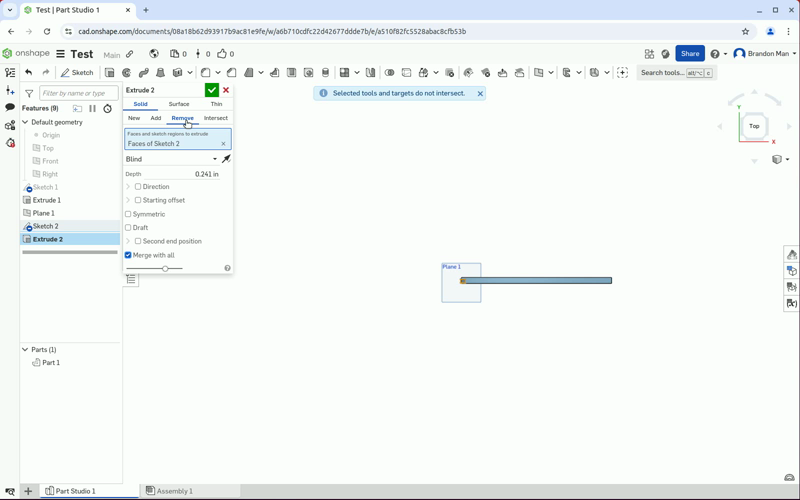
key(enter)
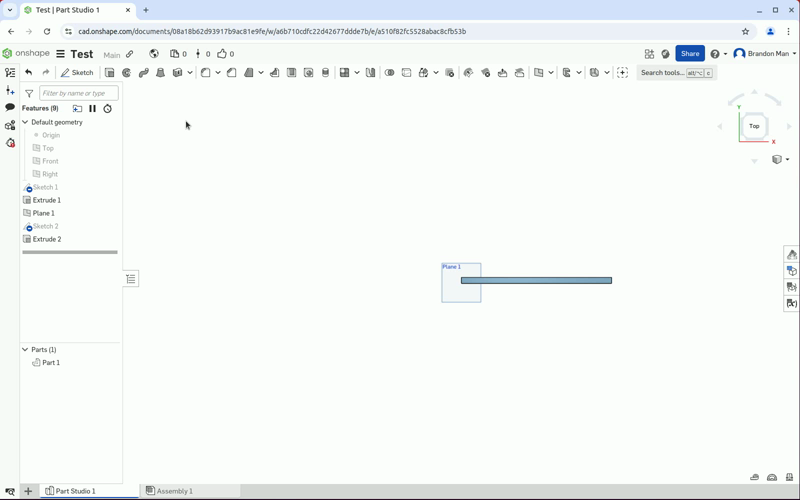
key(shift+h)
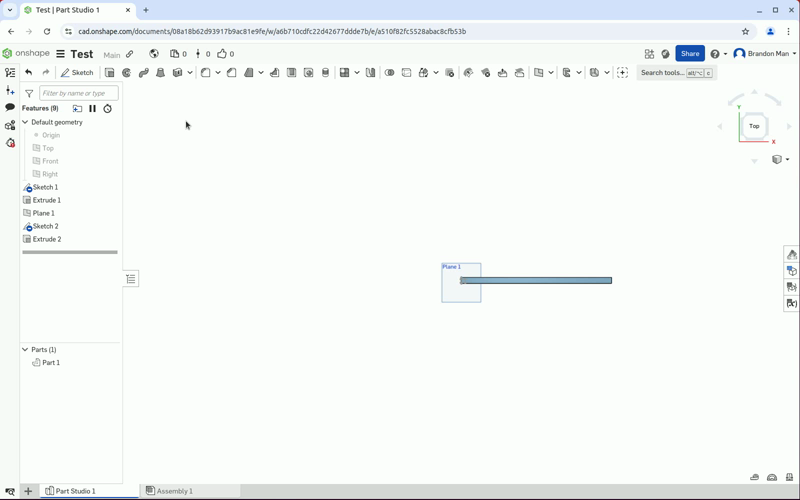
key(shift+h)
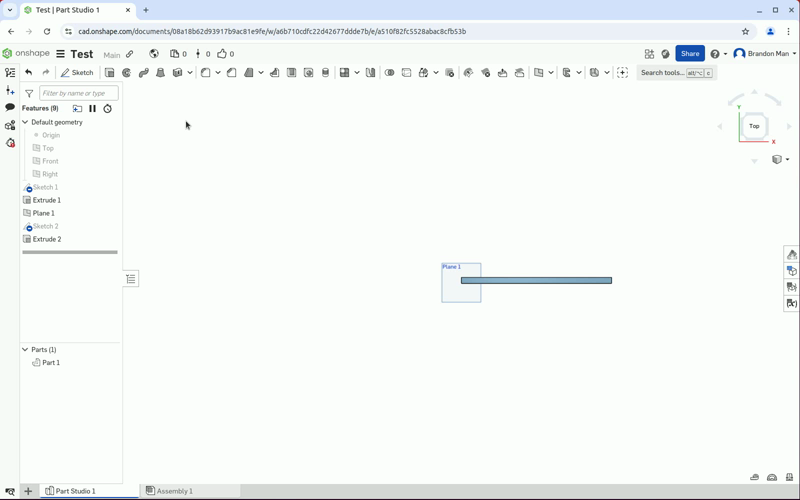
mouse_move(73, 189)
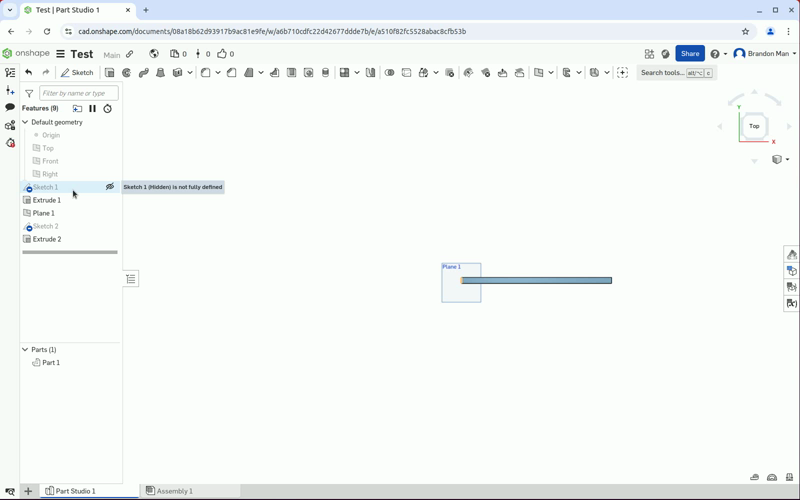
click(73, 189)
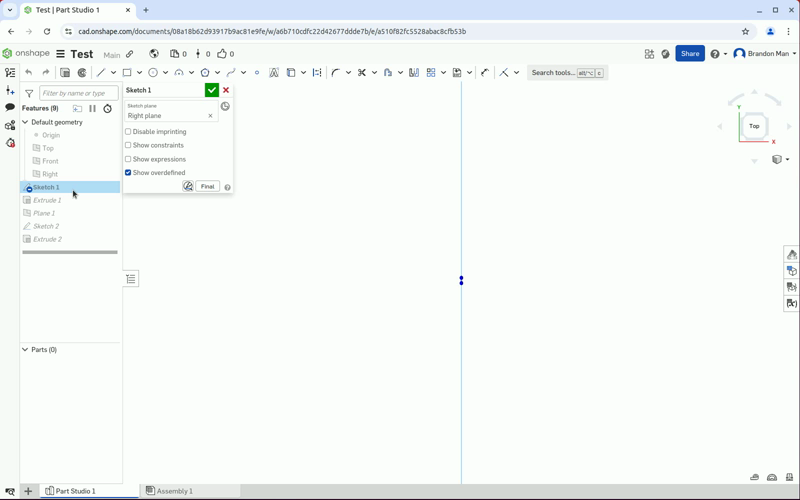
mouse_move(229, 92)
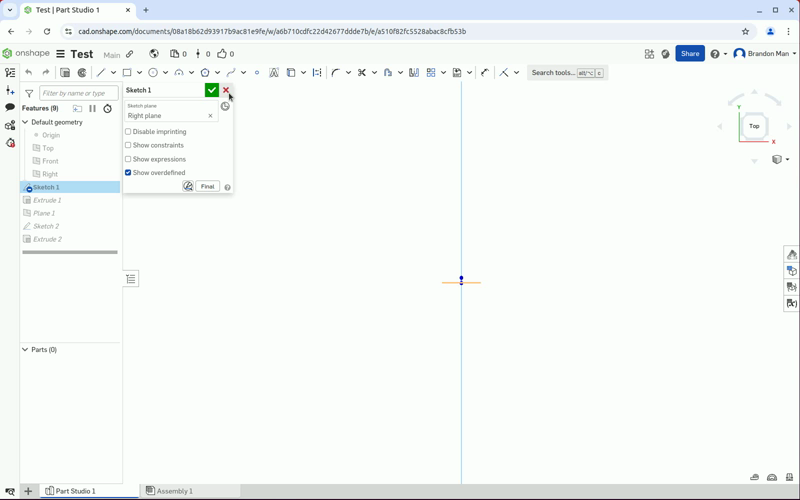
click(229, 92)
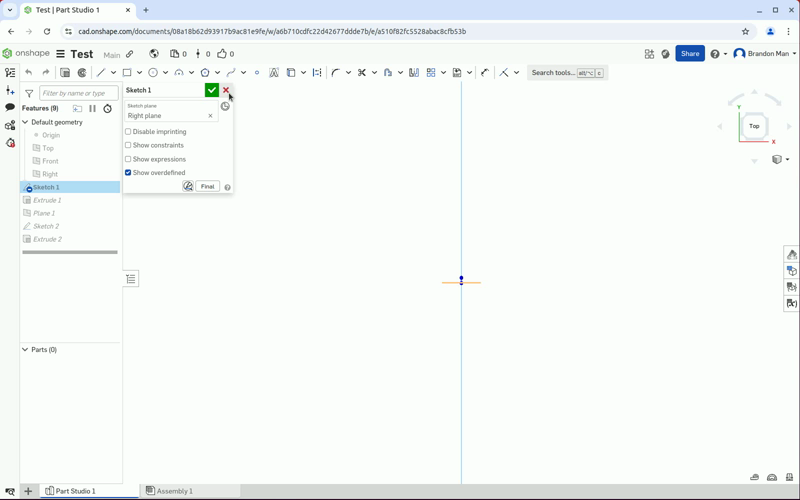
key(shift+s)
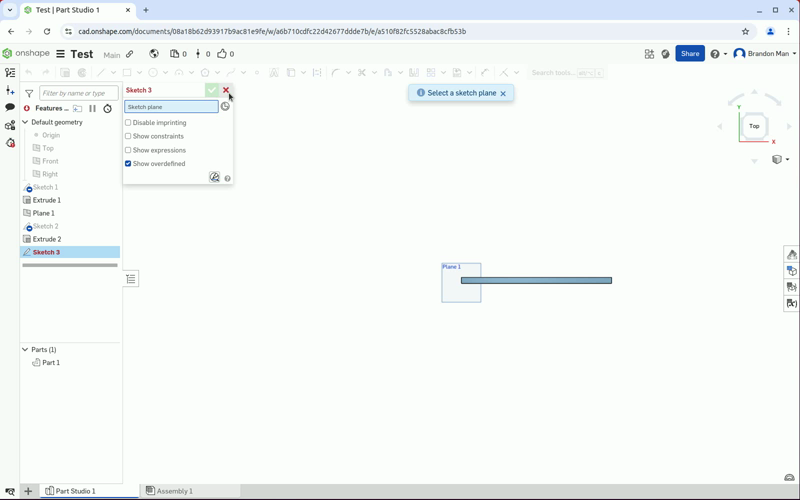
mouse_move(73, 215)
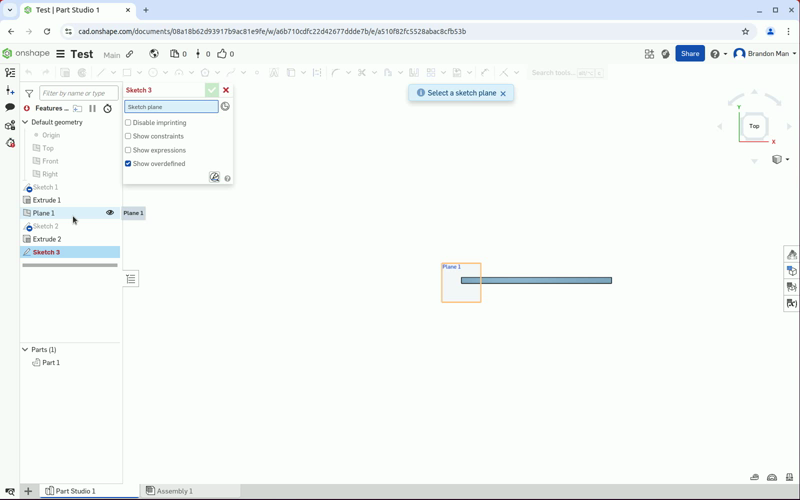
click(73, 215)
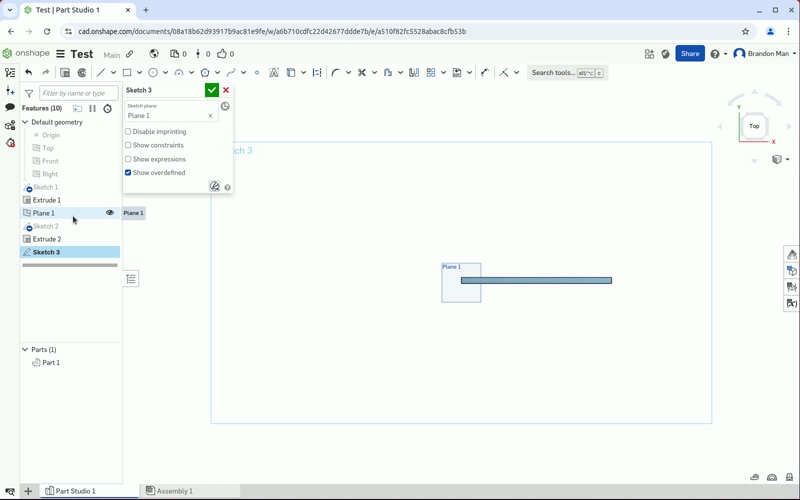
mouse_move(73, 352)
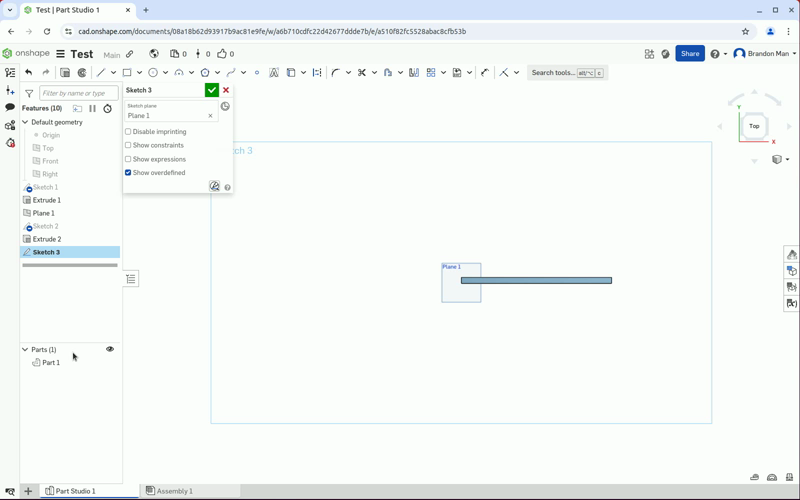
key(y)
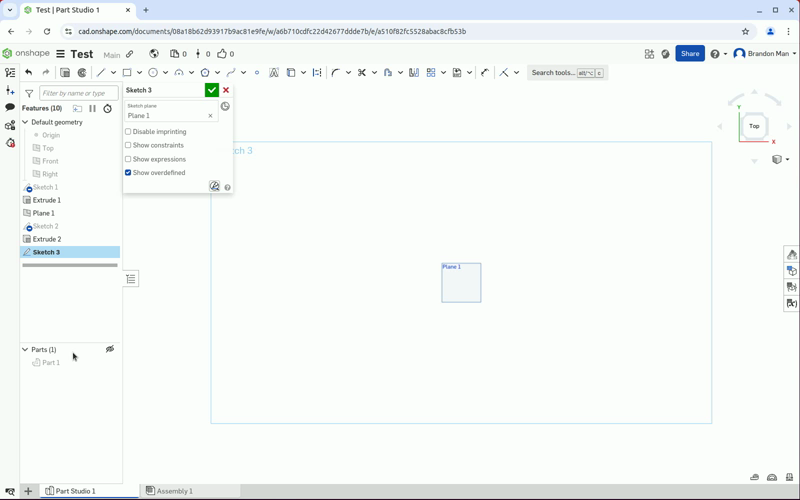
key(l)
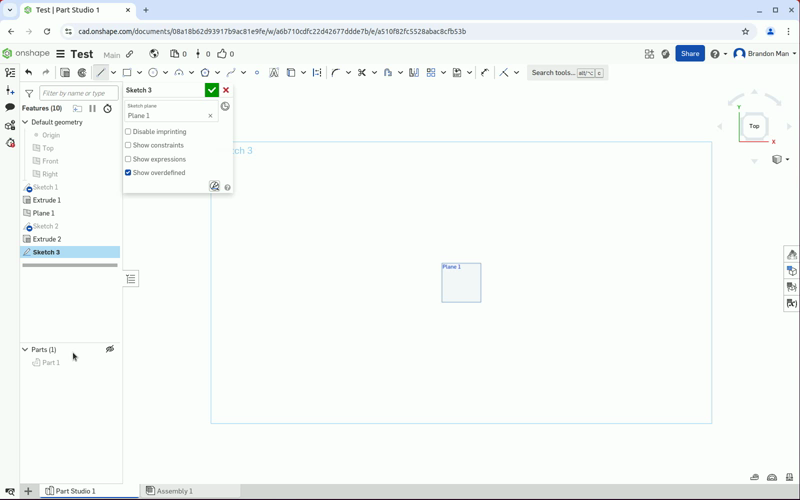
key_down(shift)
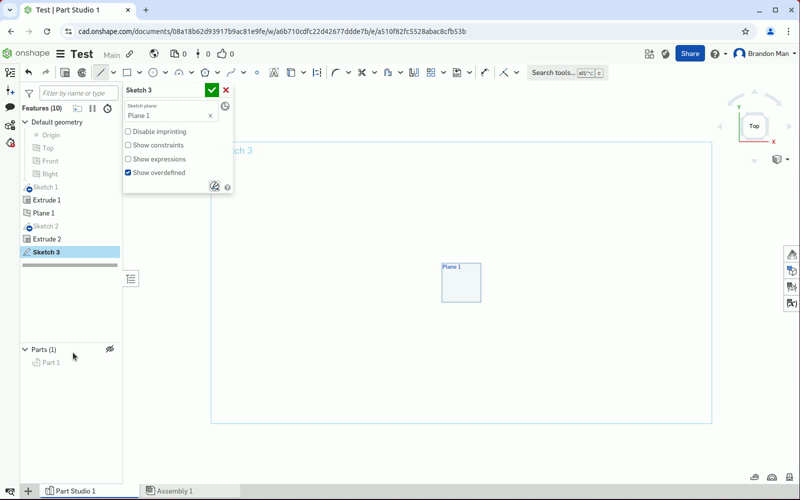
mouse_move(569, 282)
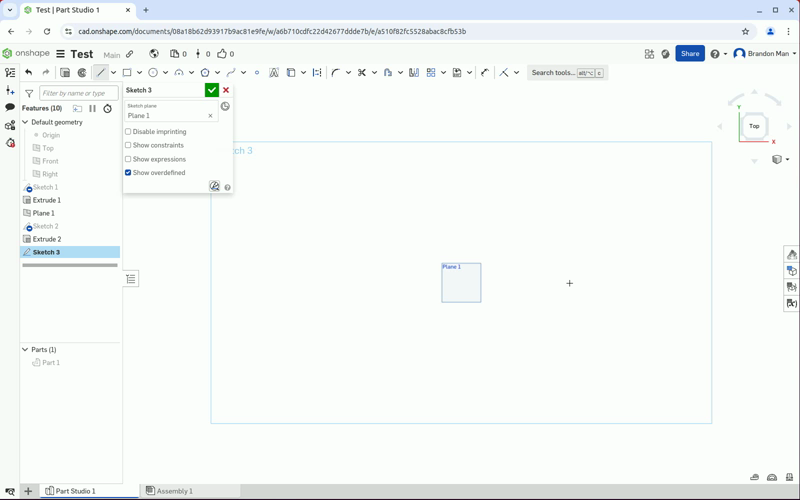
click(569, 282)
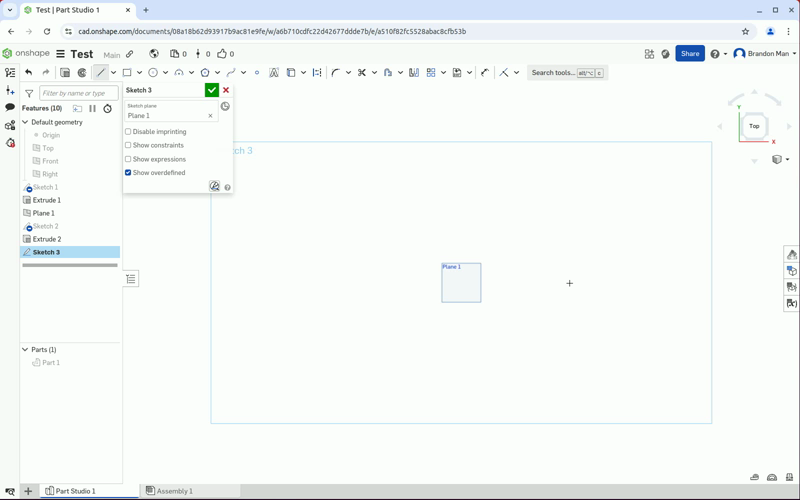
key_up(shift)
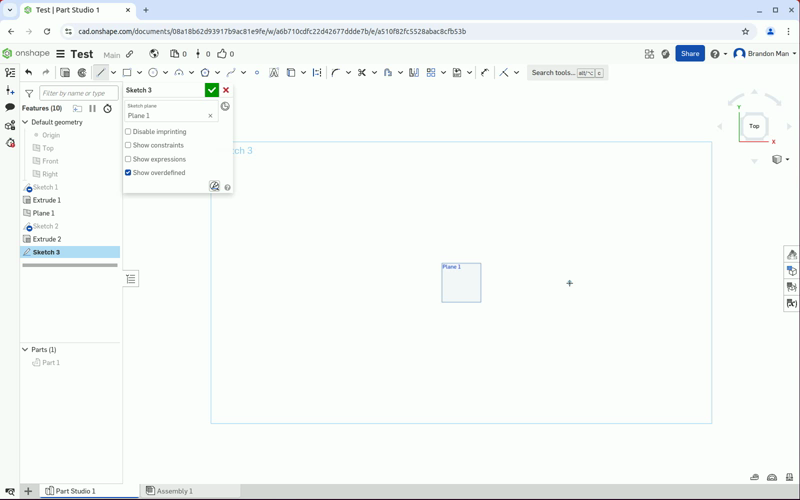
key_down(shift)
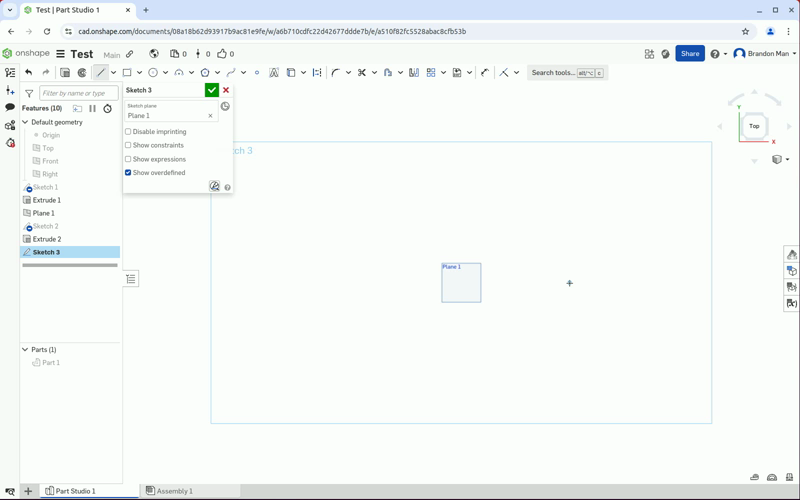
mouse_move(589, 282)
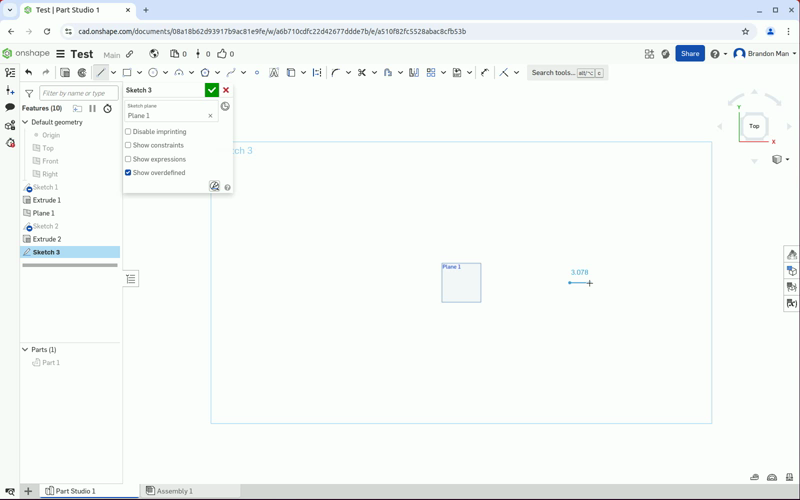
mouse_move(574, 282)
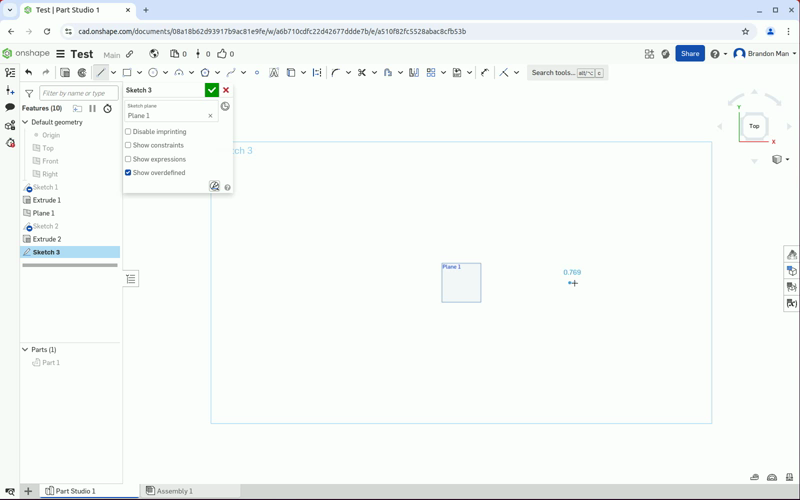
scroll(6)
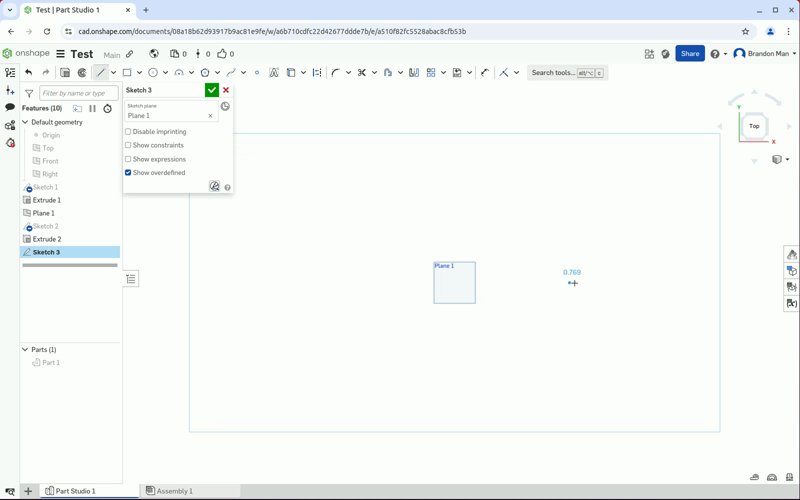
scroll(6)
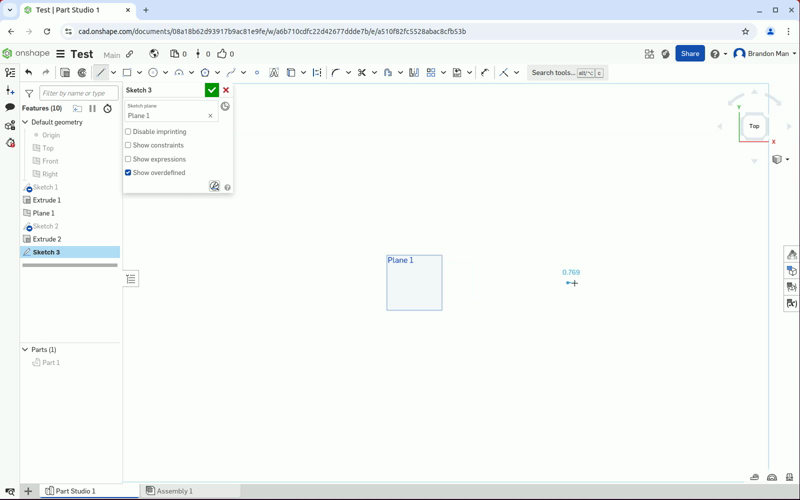
scroll(6)
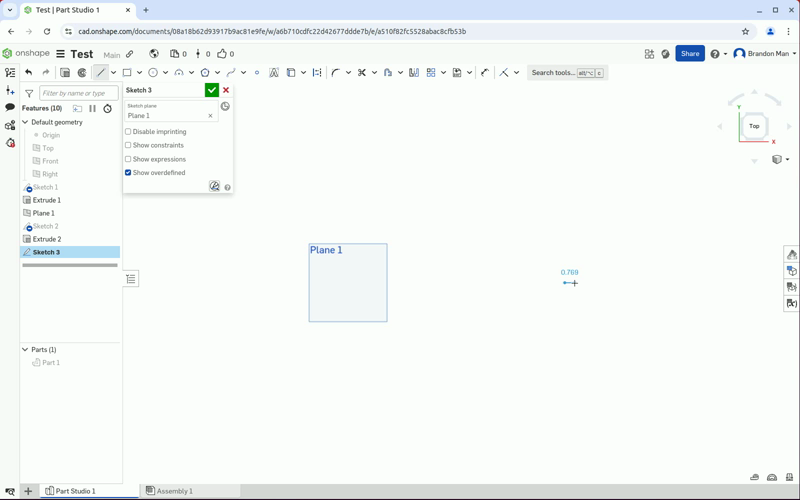
scroll(6)
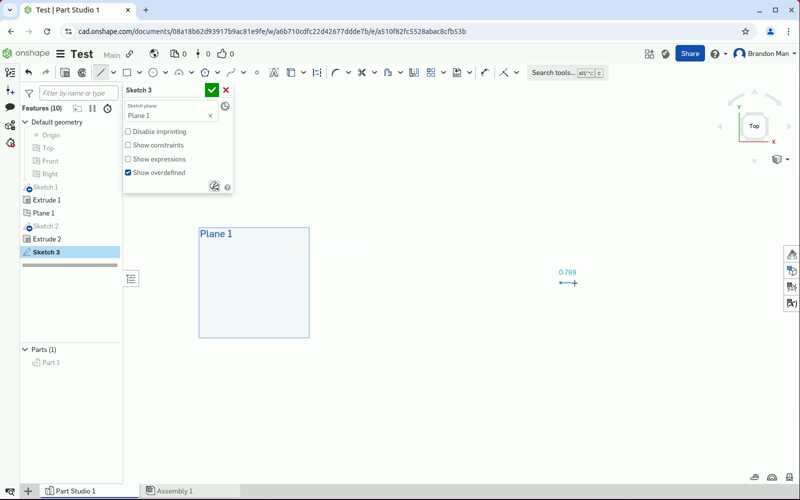
scroll(6)
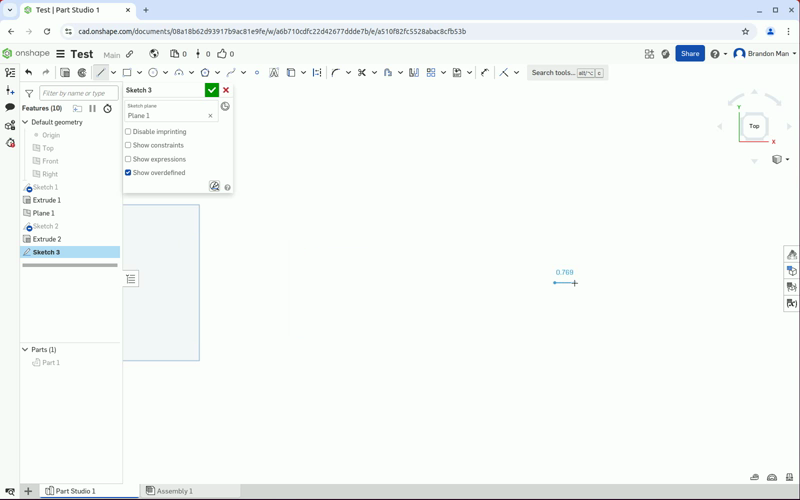
scroll(6)
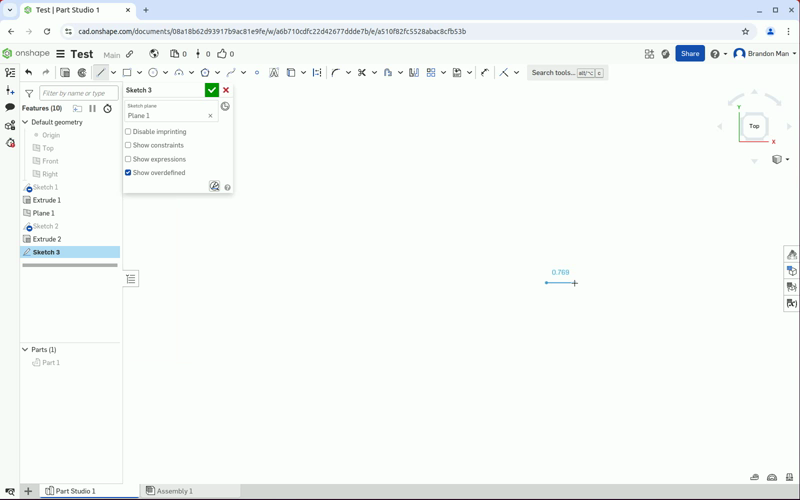
scroll(6)
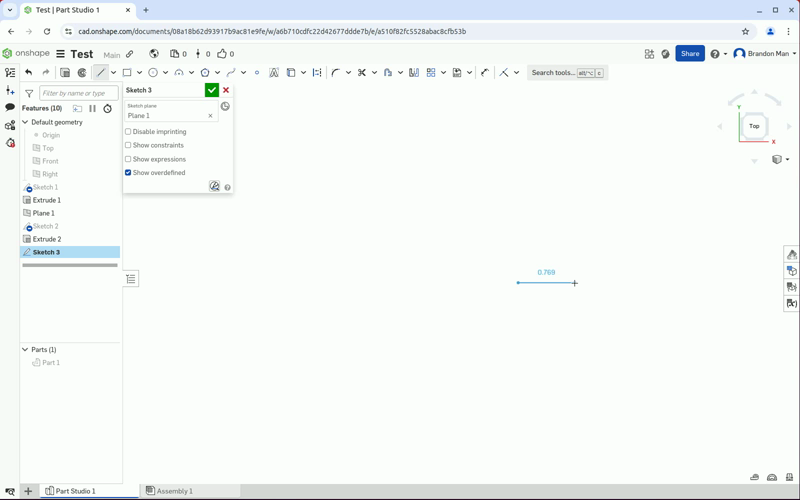
click(574, 282)
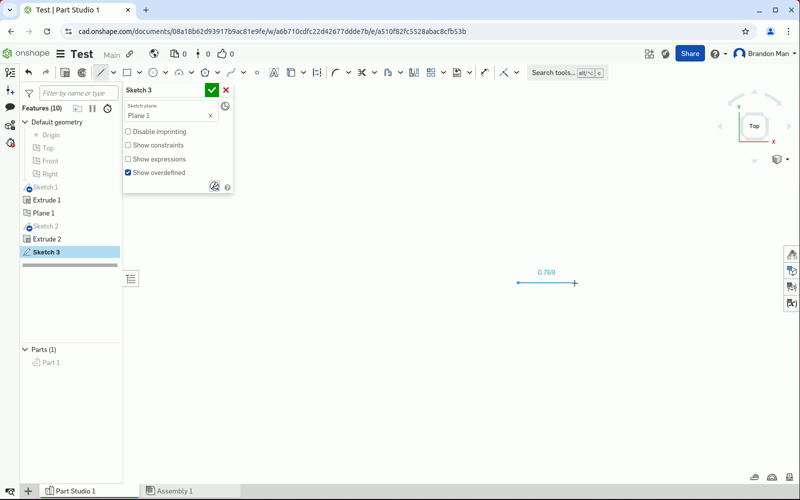
scroll(-6)
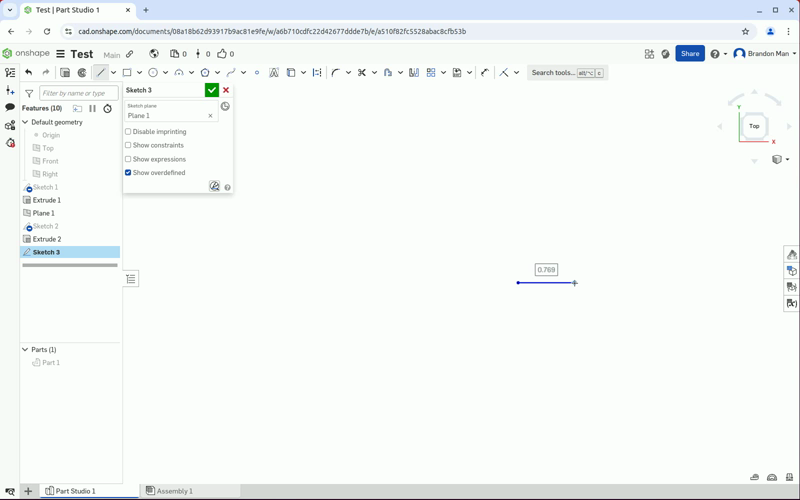
scroll(-6)
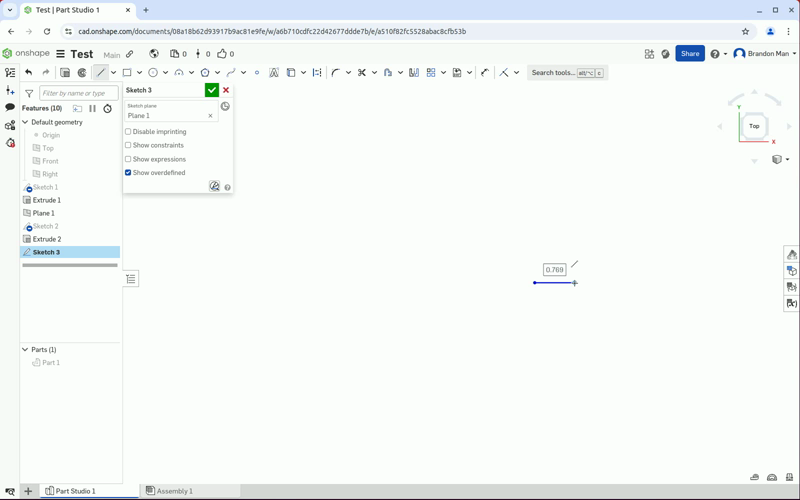
scroll(-6)
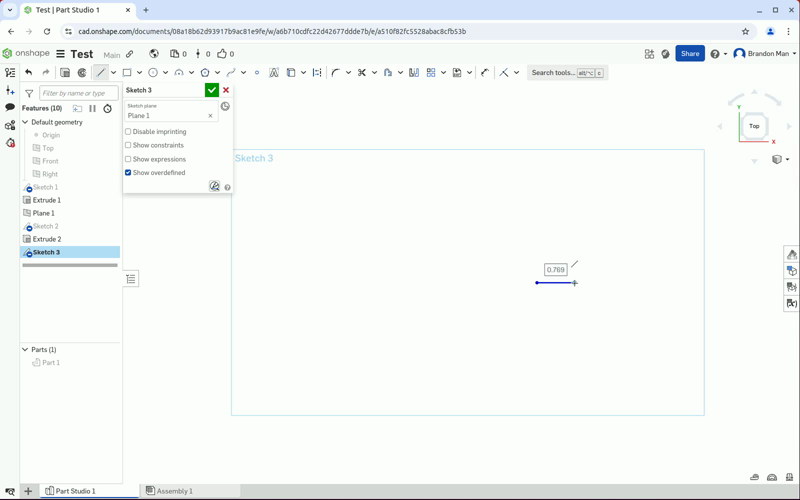
scroll(-6)
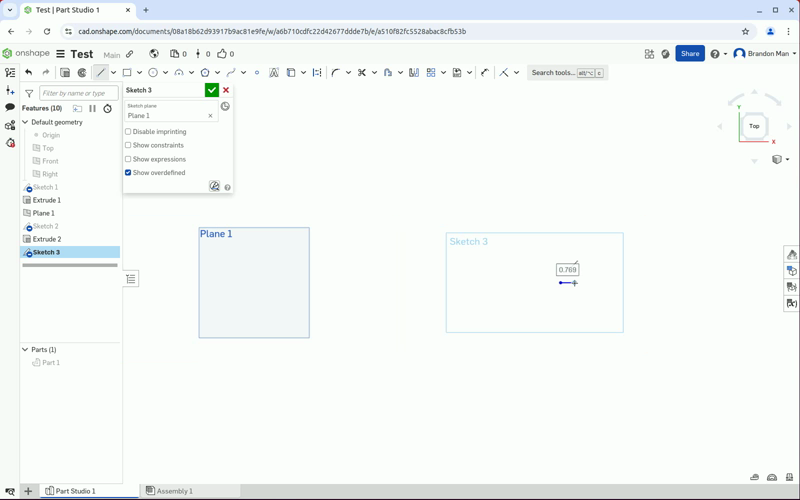
scroll(-6)
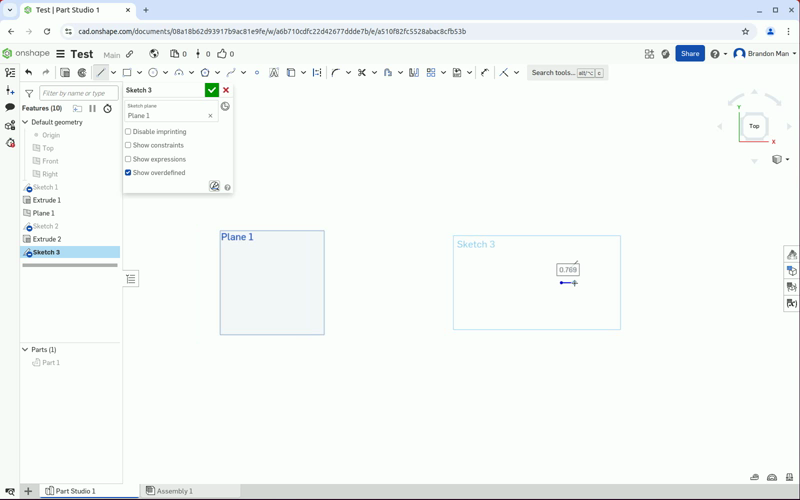
scroll(-6)
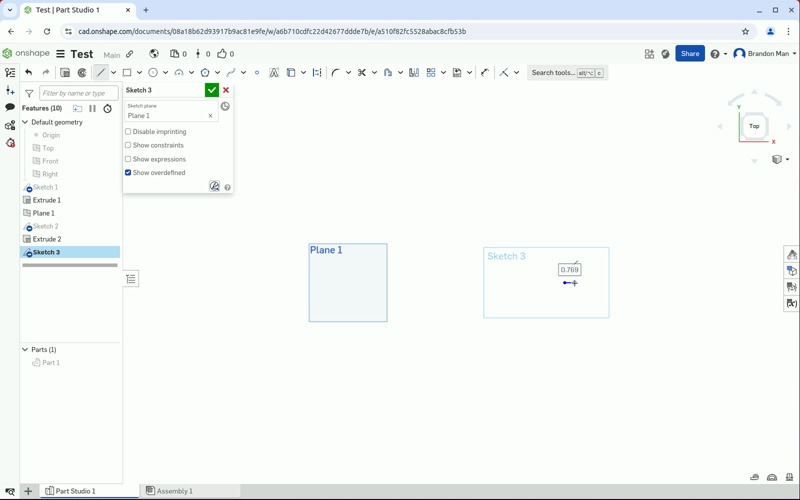
scroll(-6)
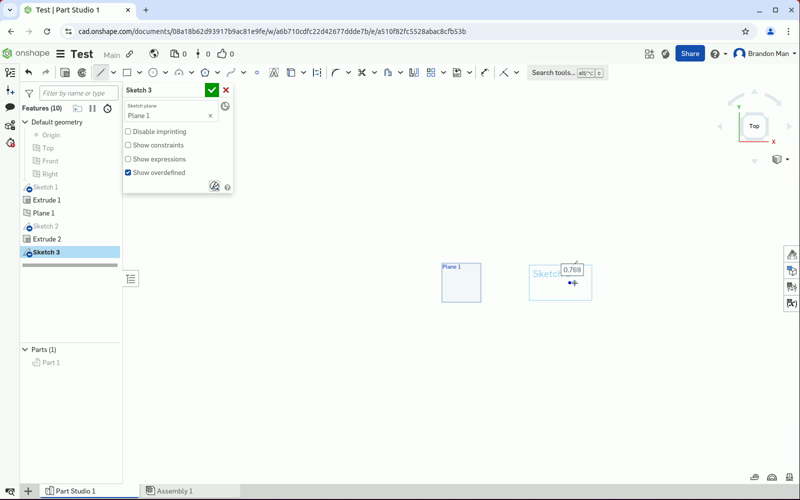
key_up(shift)
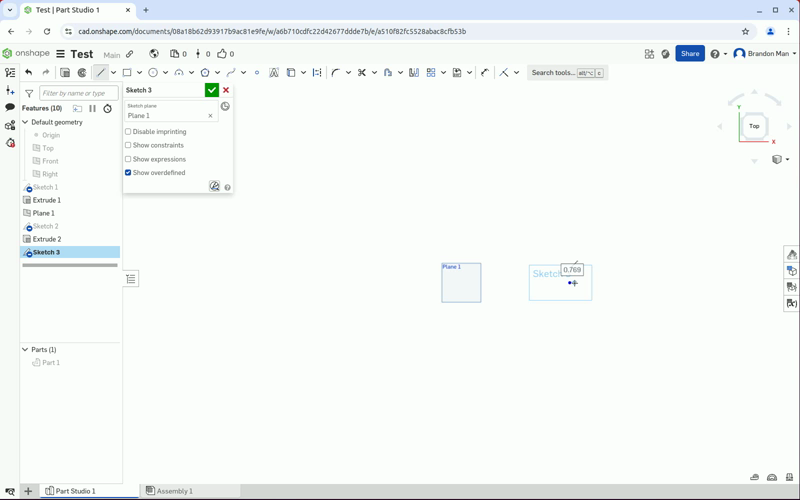
key_down(shift)
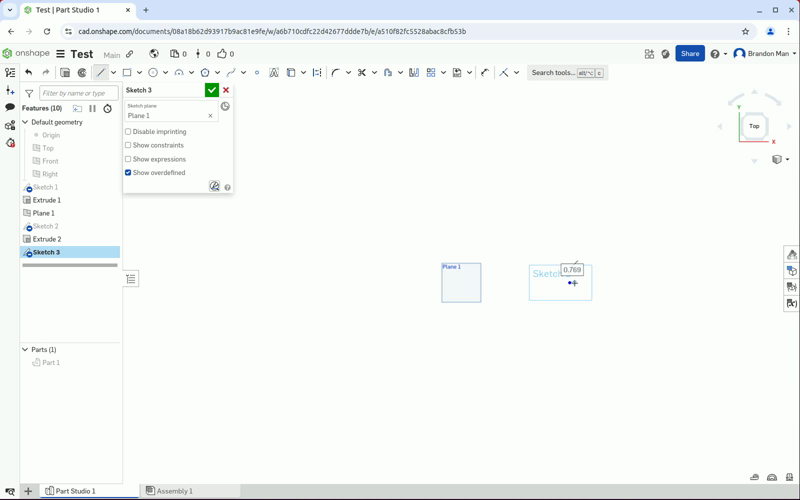
mouse_move(589, 282)
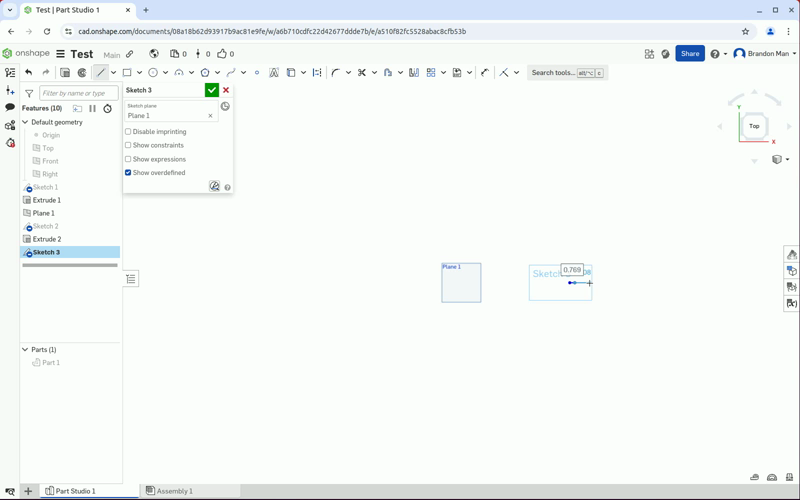
mouse_move(574, 279)
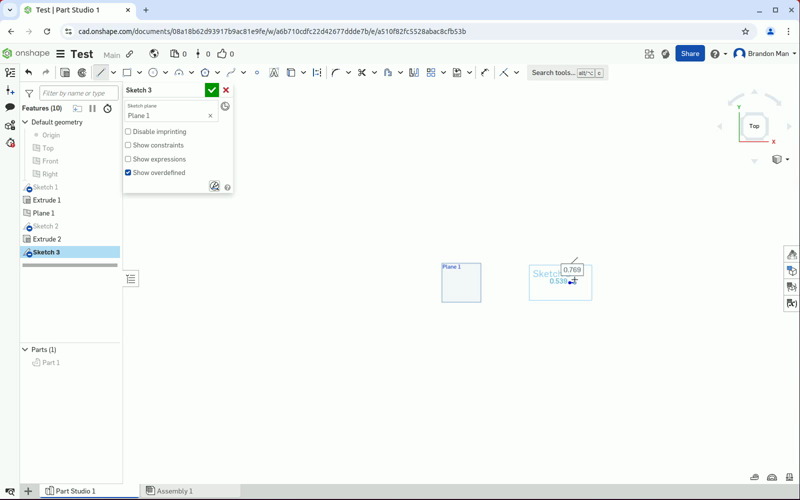
scroll(6)
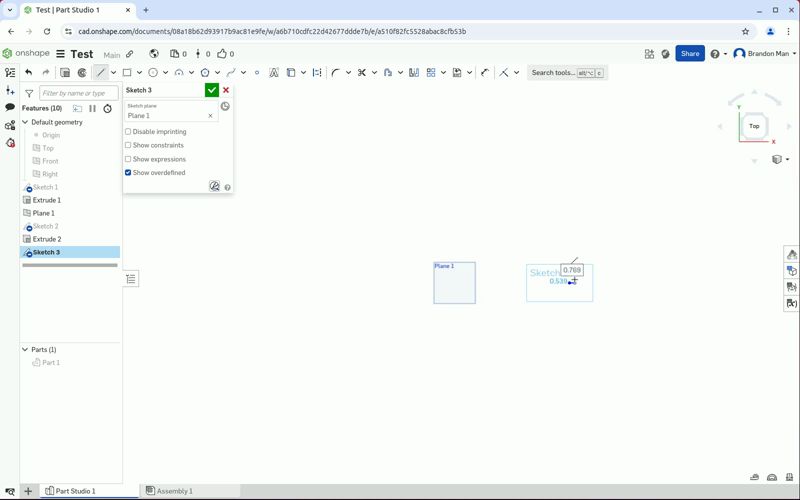
scroll(6)
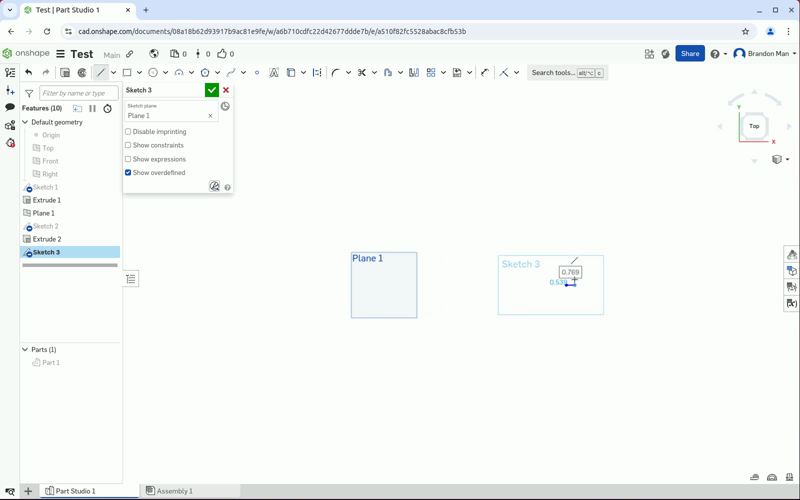
scroll(6)
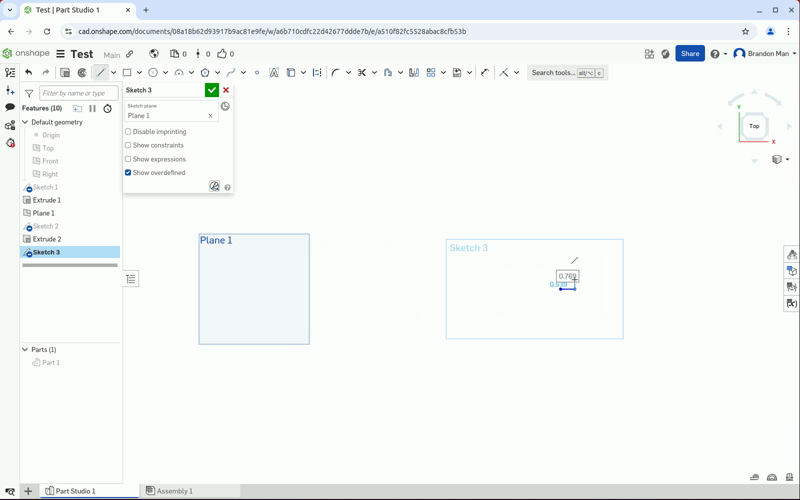
scroll(6)
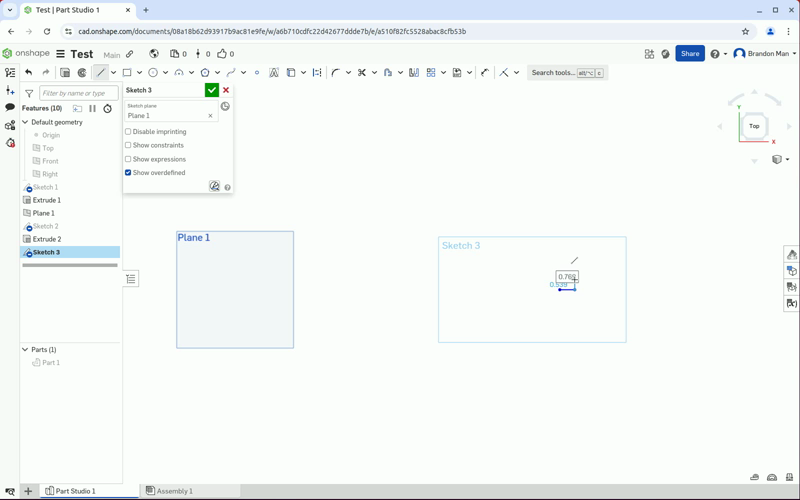
scroll(6)
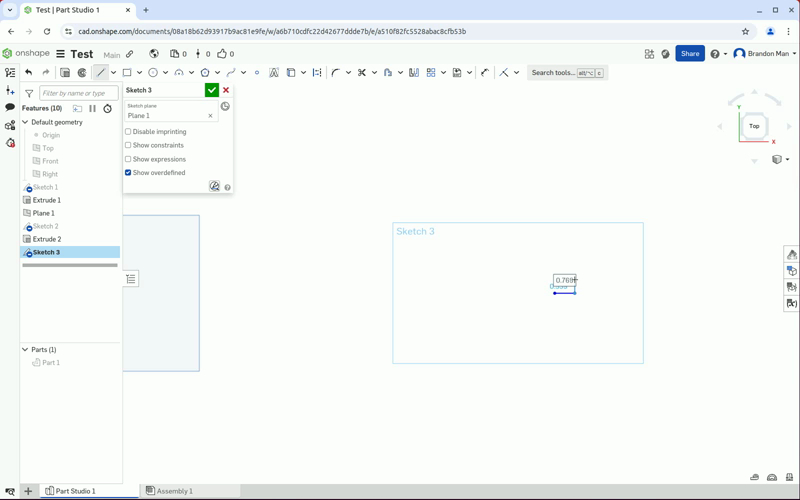
scroll(6)
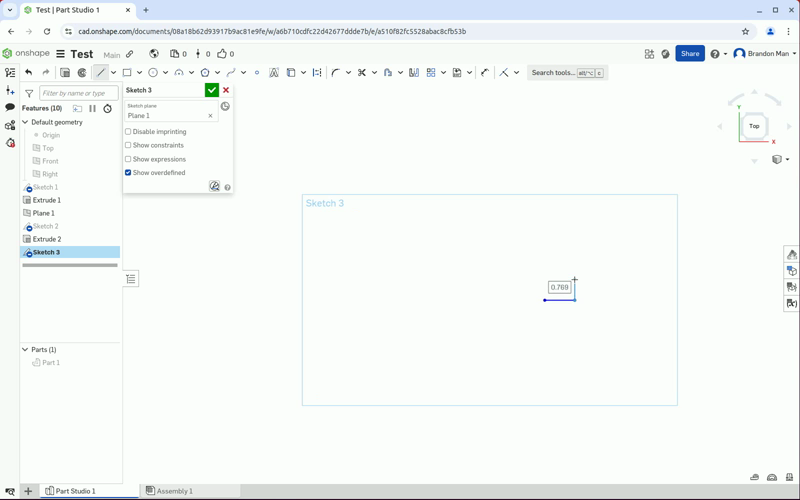
scroll(6)
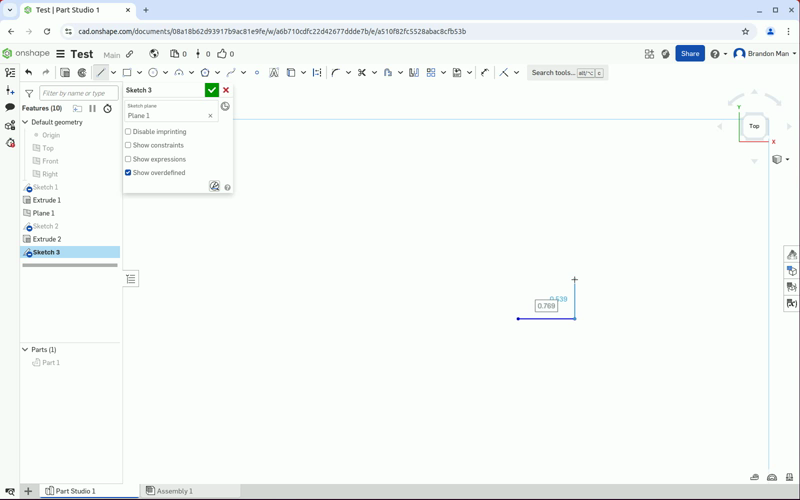
click(574, 279)
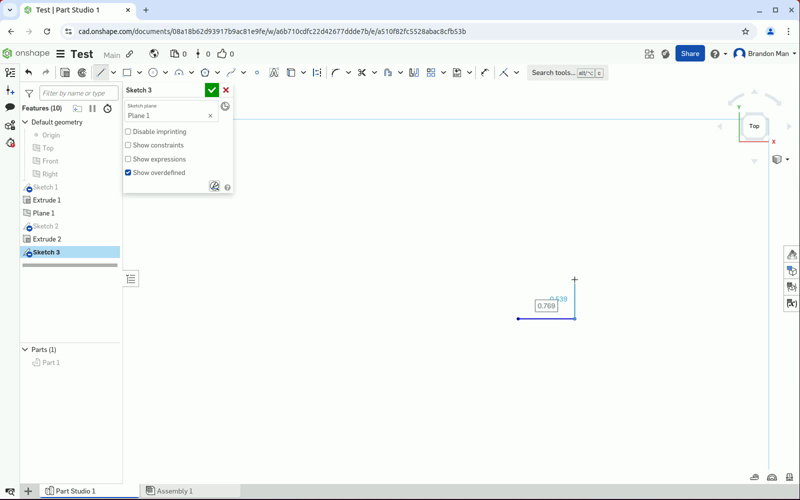
scroll(-6)
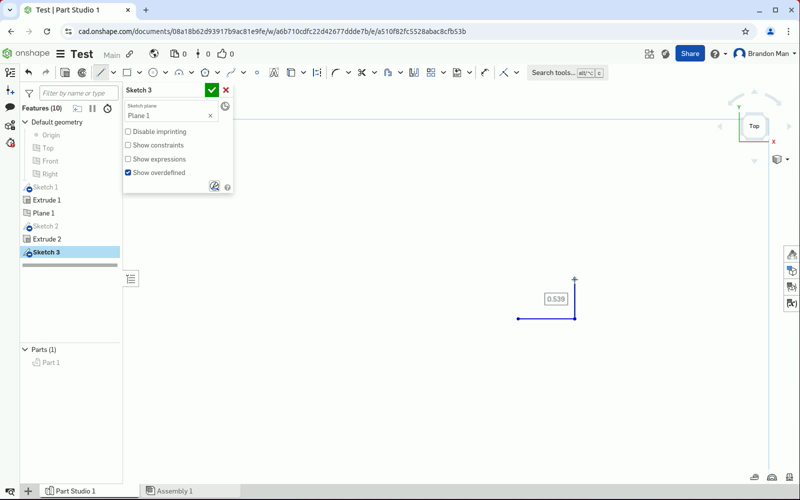
scroll(-6)
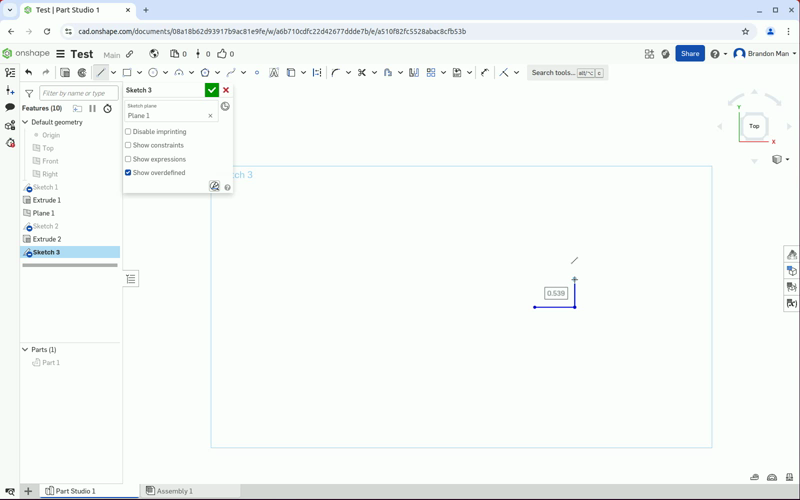
scroll(-6)
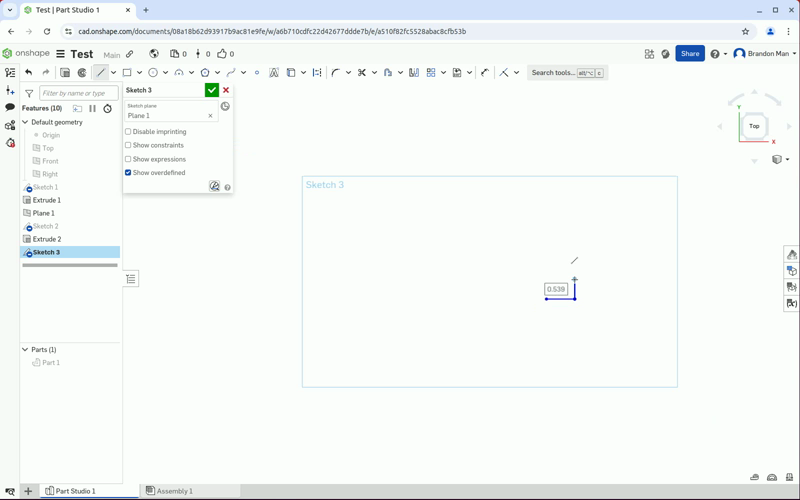
scroll(-6)
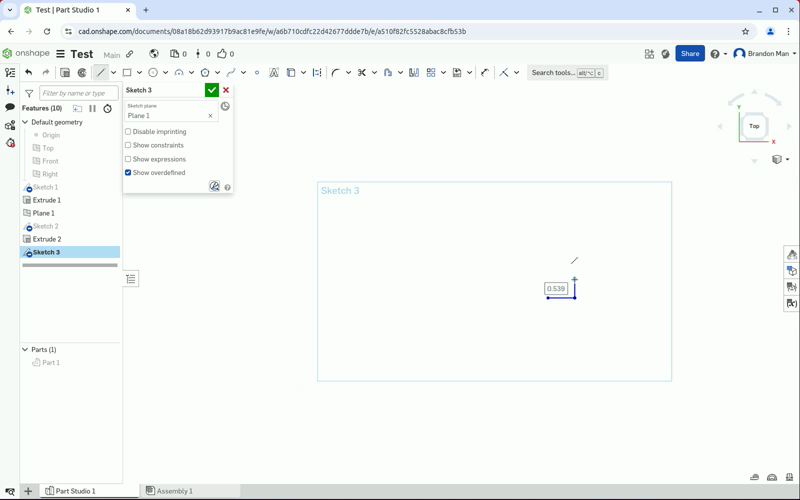
scroll(-6)
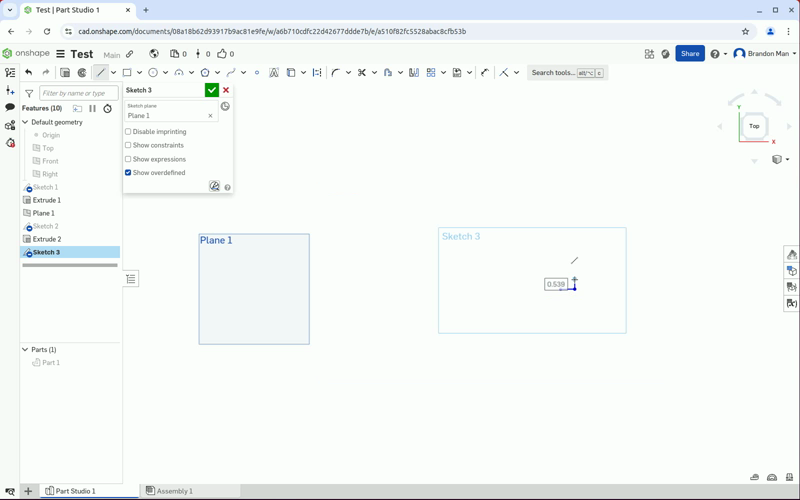
scroll(-6)
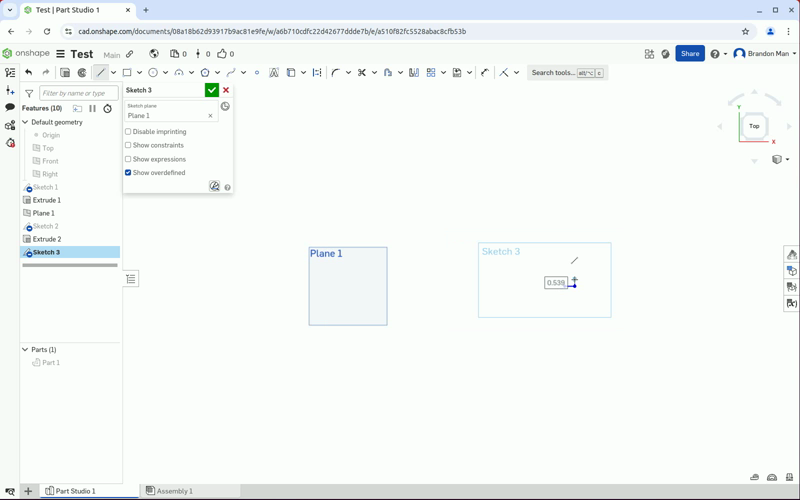
scroll(-6)
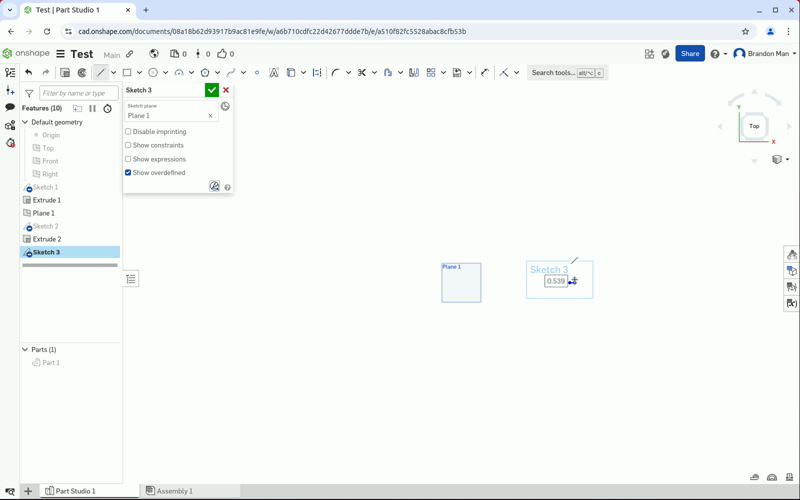
key_up(shift)
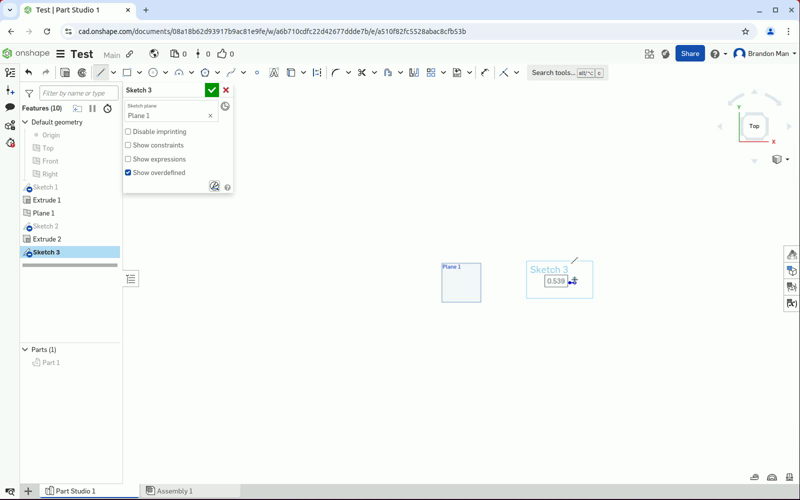
key_down(shift)
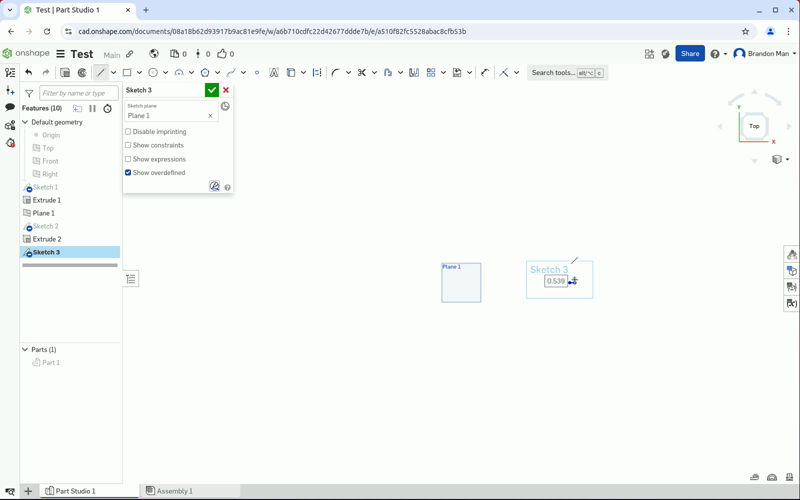
mouse_move(589, 279)
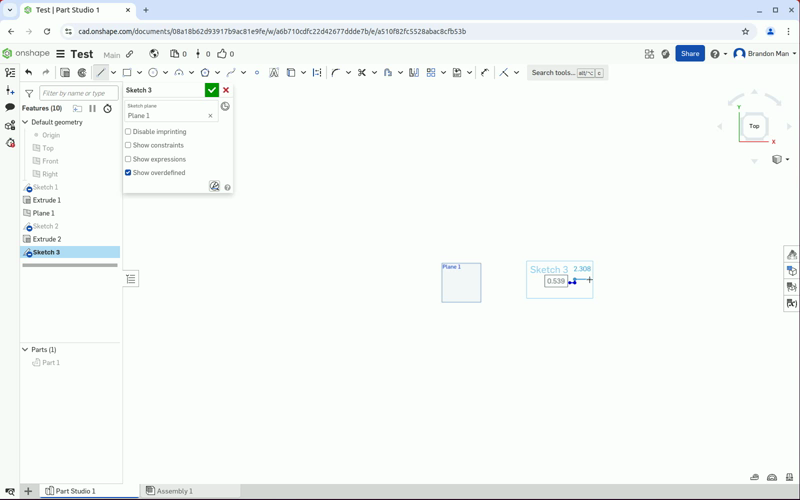
mouse_move(569, 279)
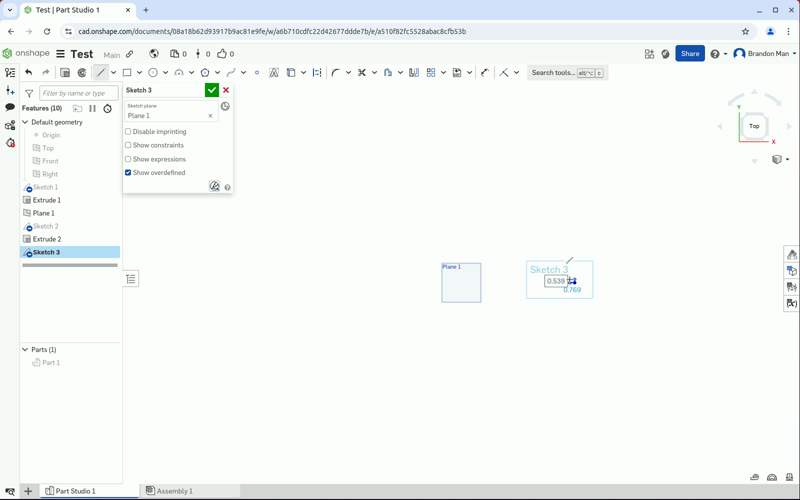
scroll(6)
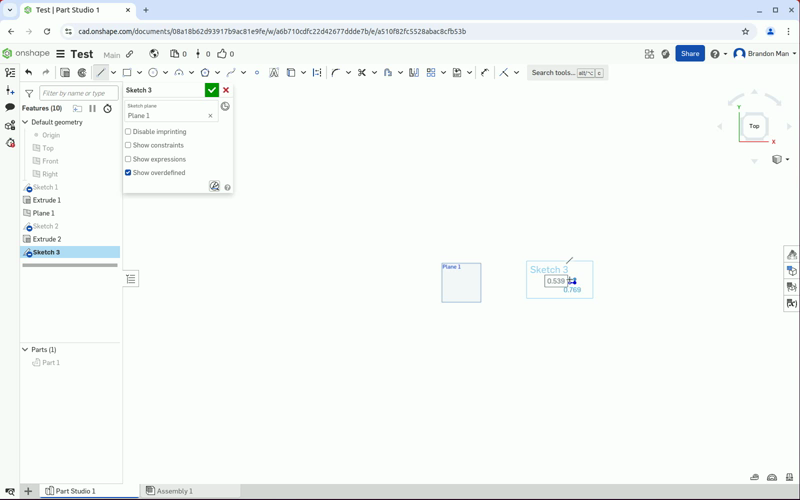
scroll(6)
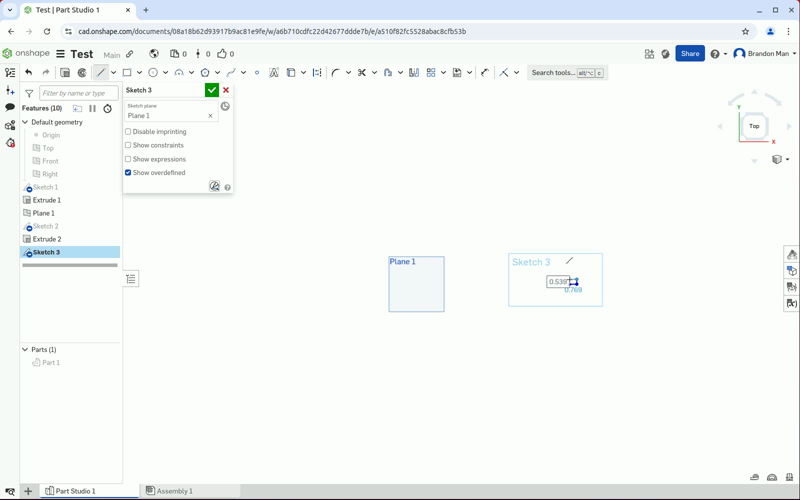
scroll(6)
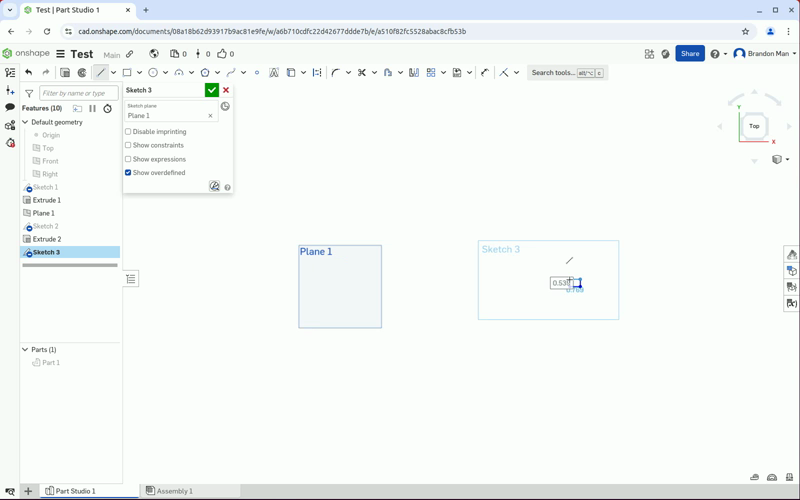
scroll(6)
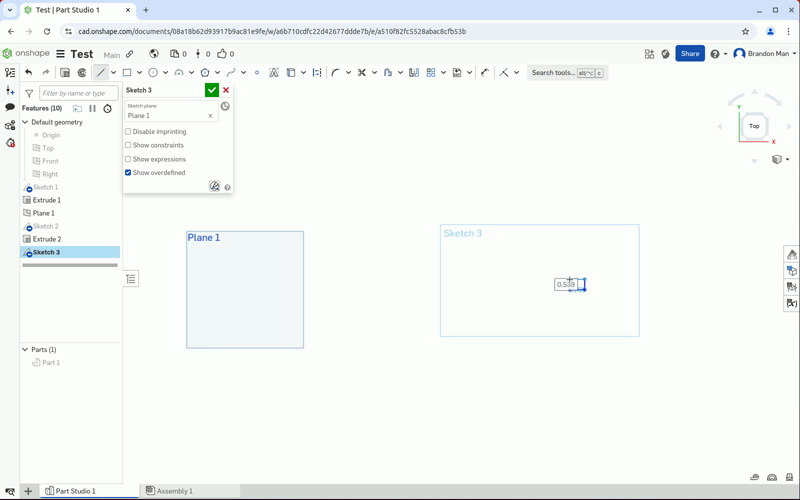
scroll(6)
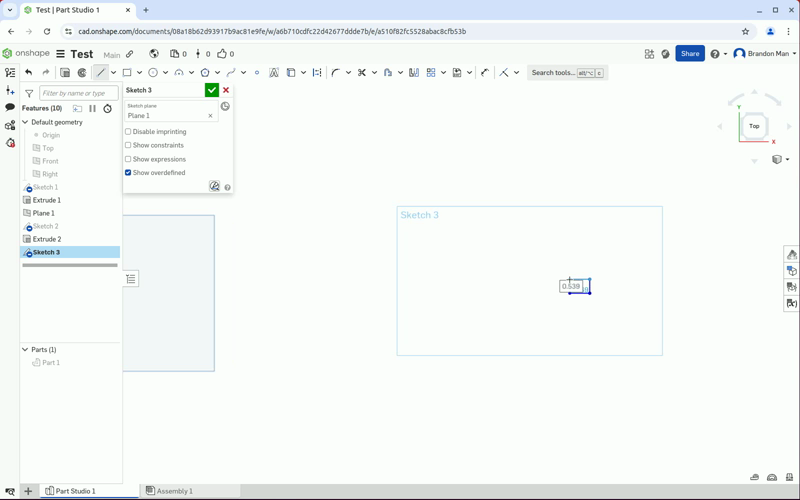
scroll(6)
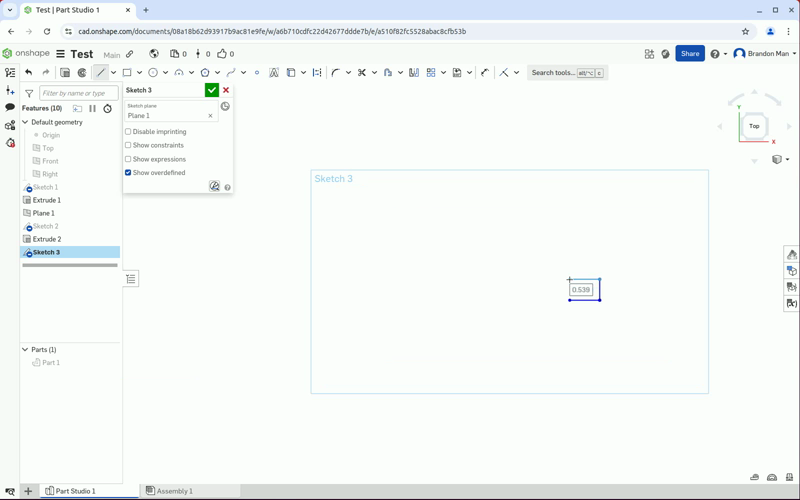
scroll(6)
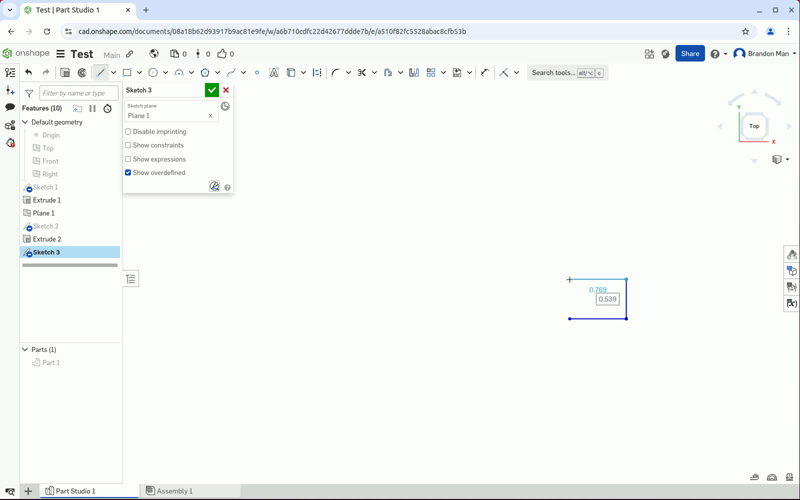
click(569, 279)
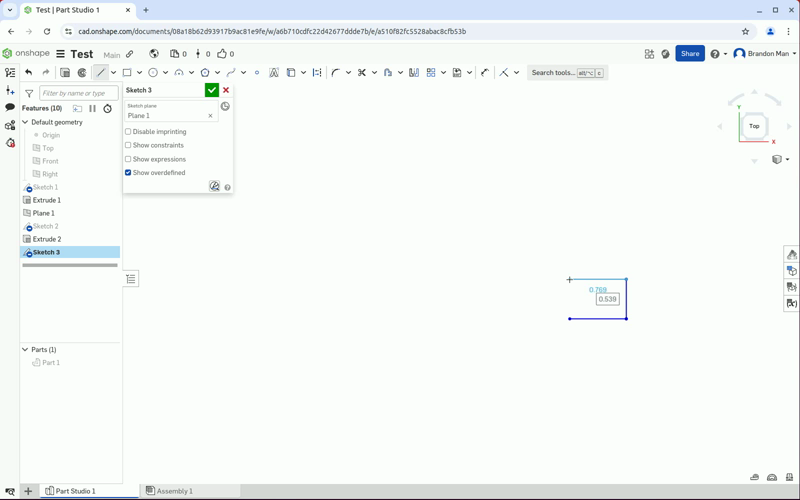
scroll(-6)
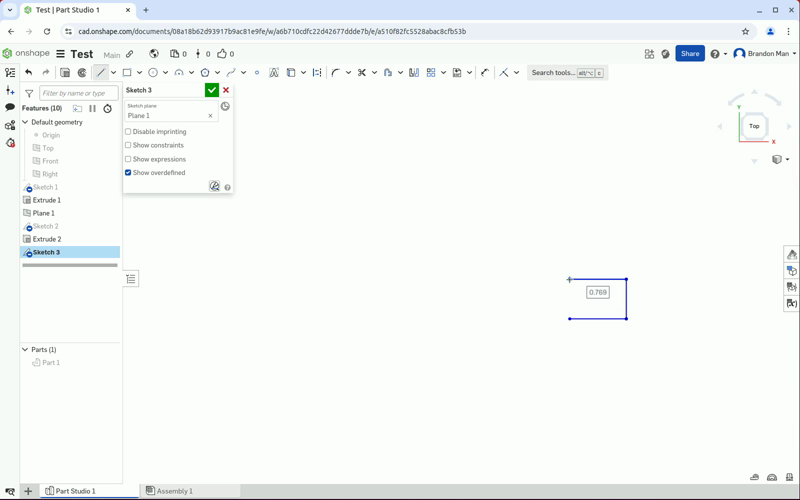
scroll(-6)
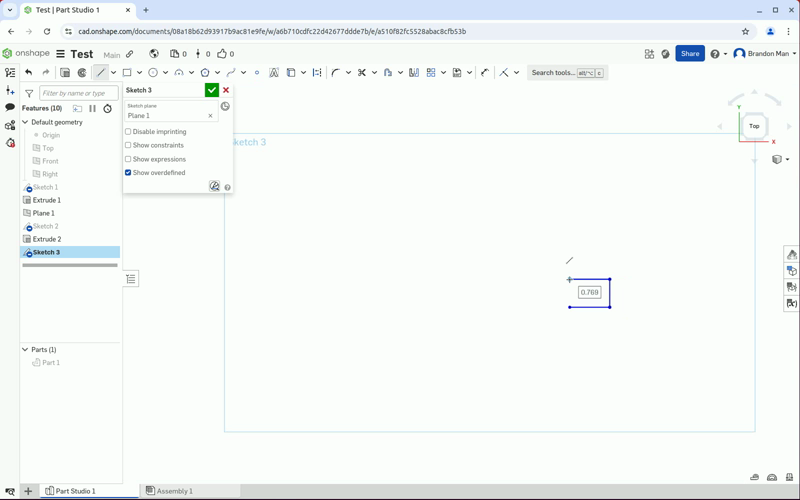
scroll(-6)
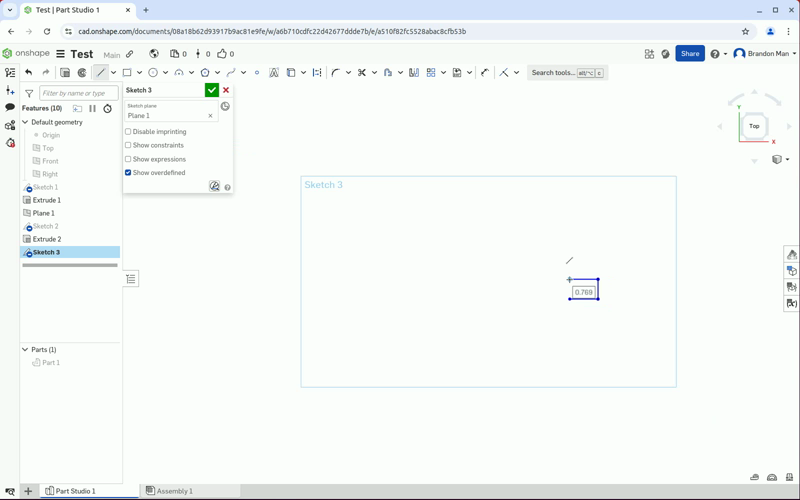
scroll(-6)
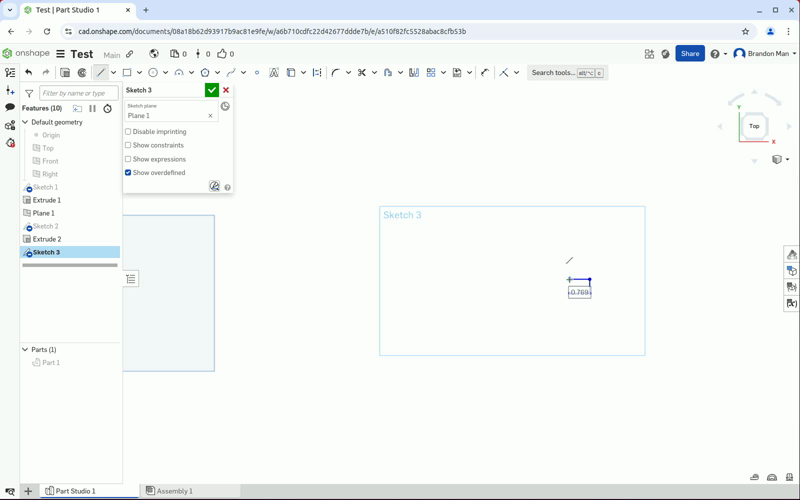
scroll(-6)
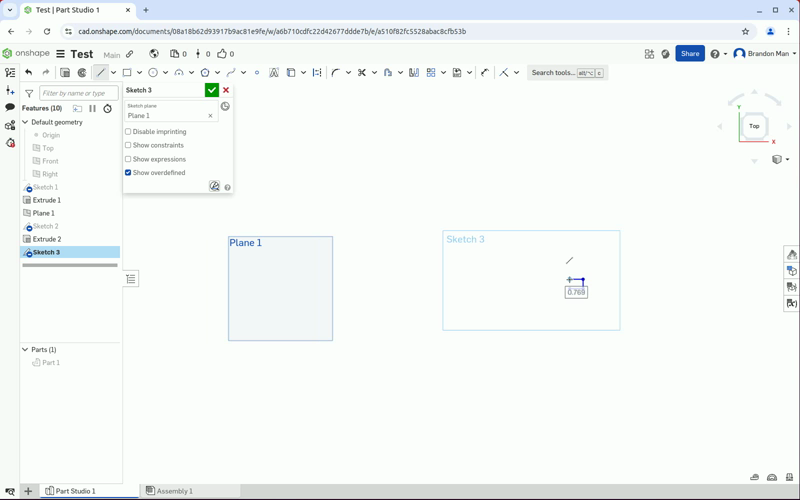
scroll(-6)
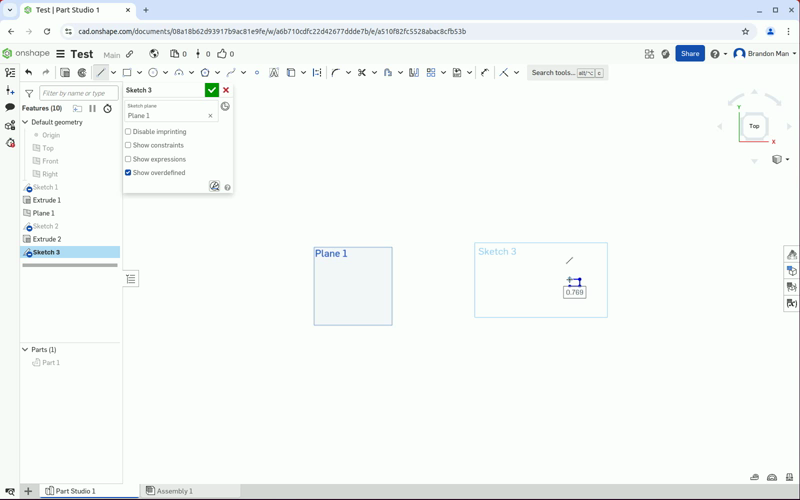
scroll(-6)
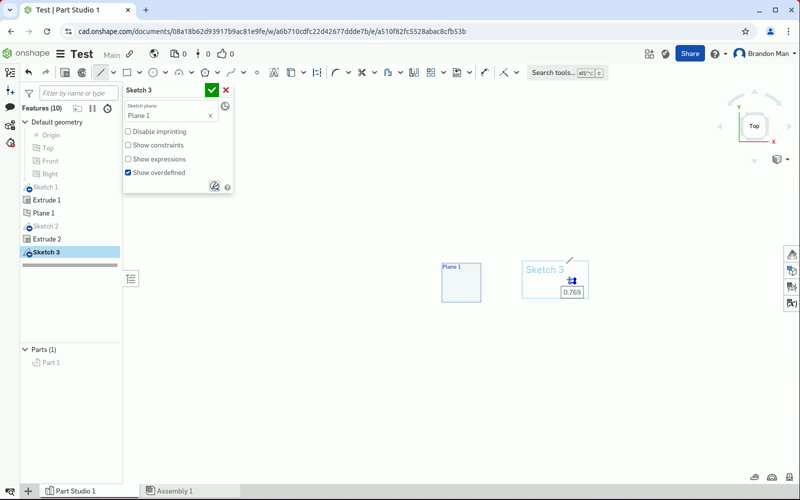
key_up(shift)
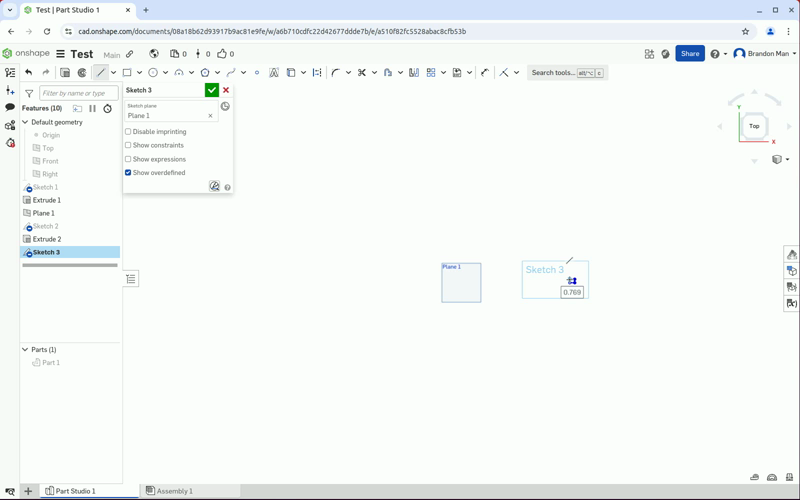
mouse_move(589, 279)
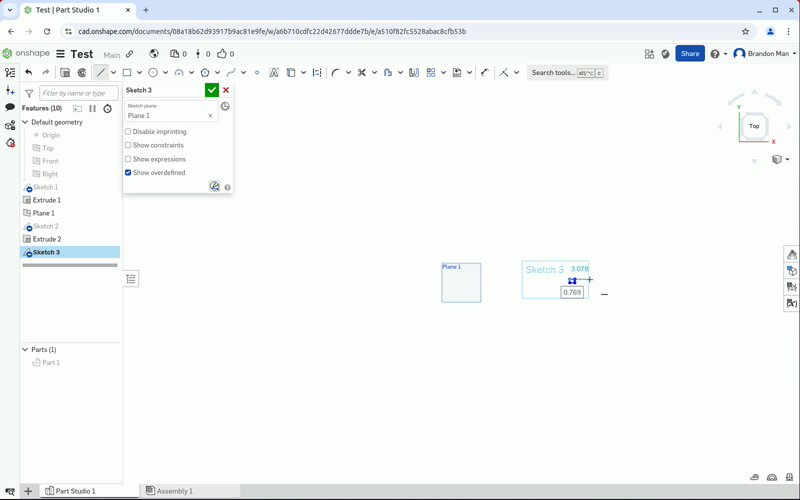
key_down(shift)
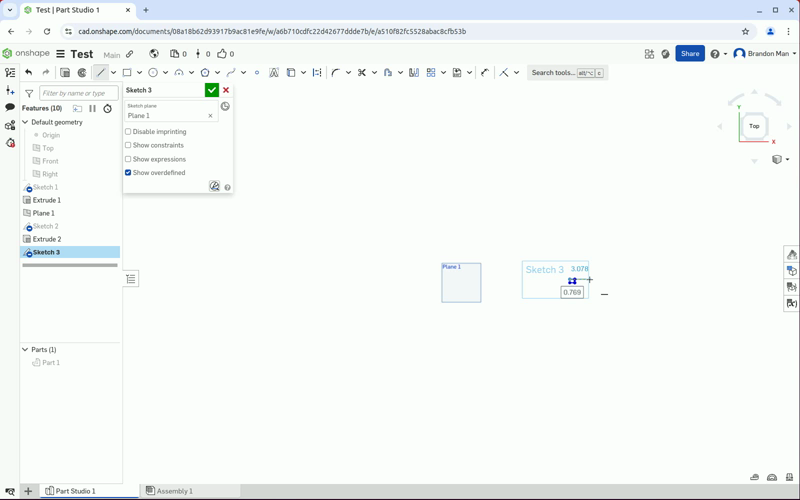
mouse_move(569, 282)
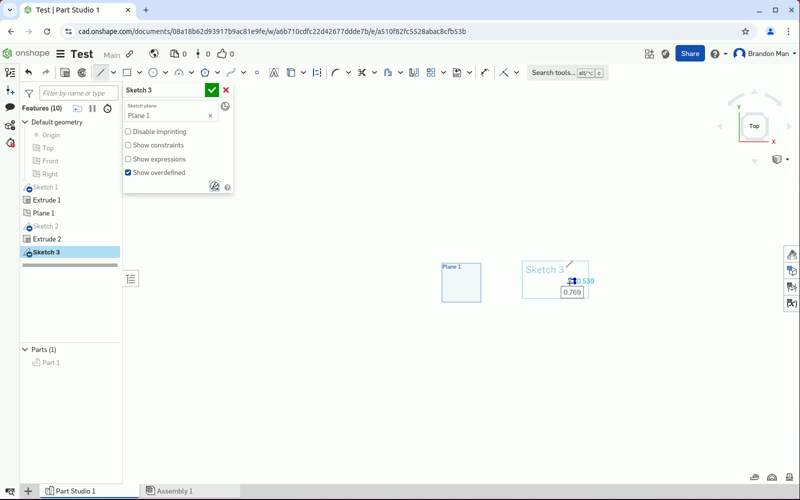
scroll(6)
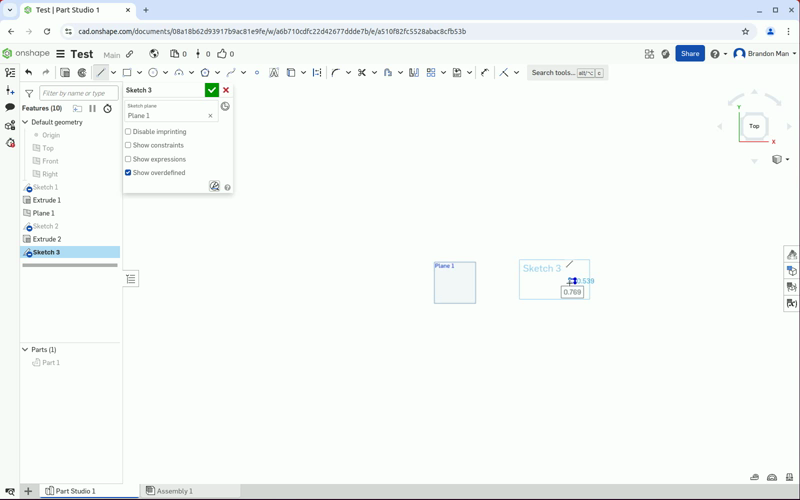
scroll(6)
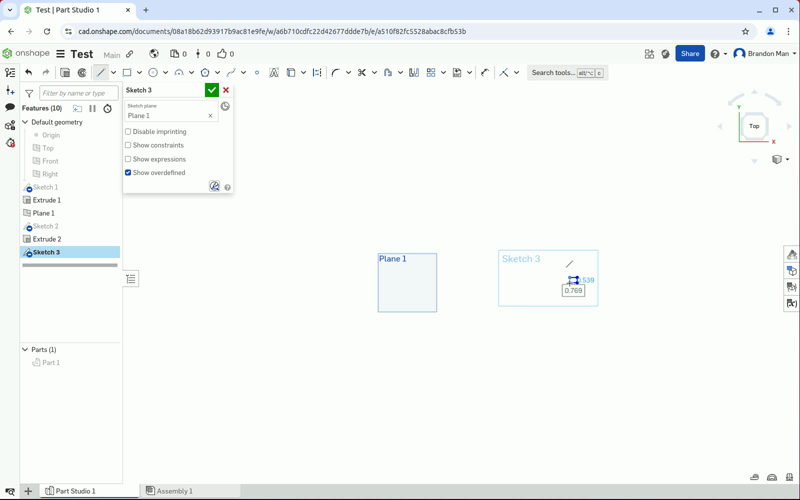
scroll(6)
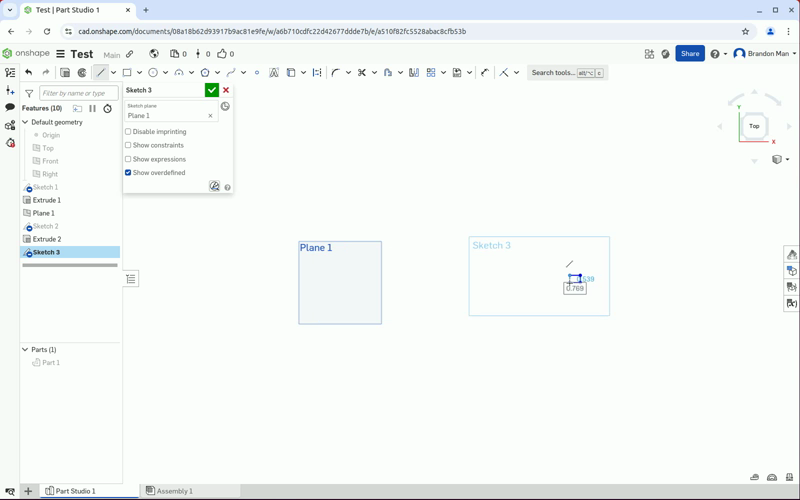
scroll(6)
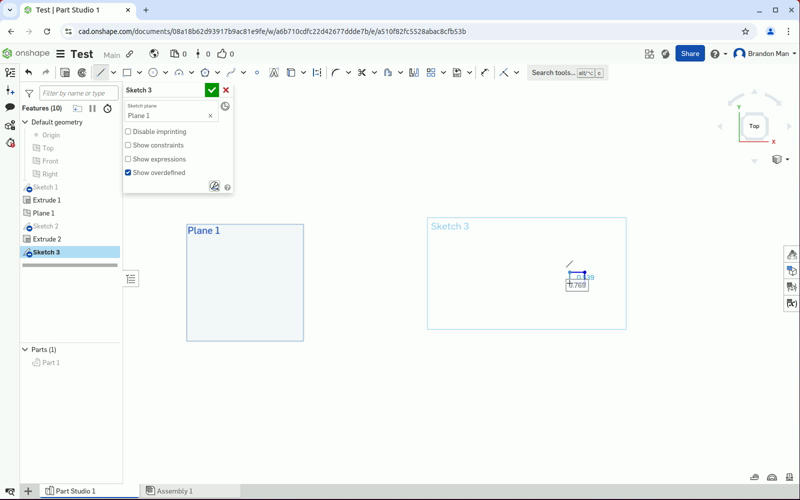
scroll(6)
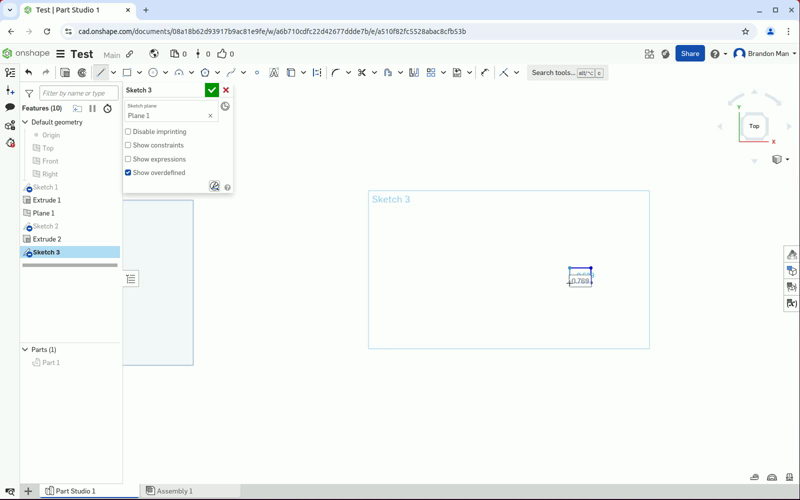
scroll(6)
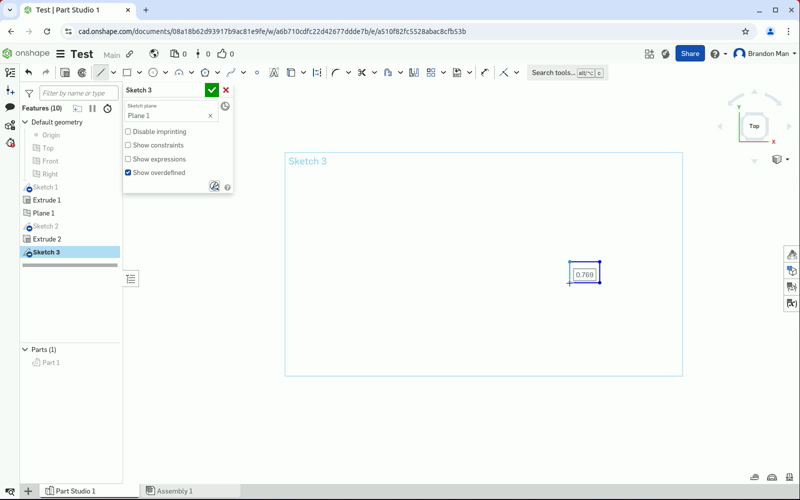
scroll(6)
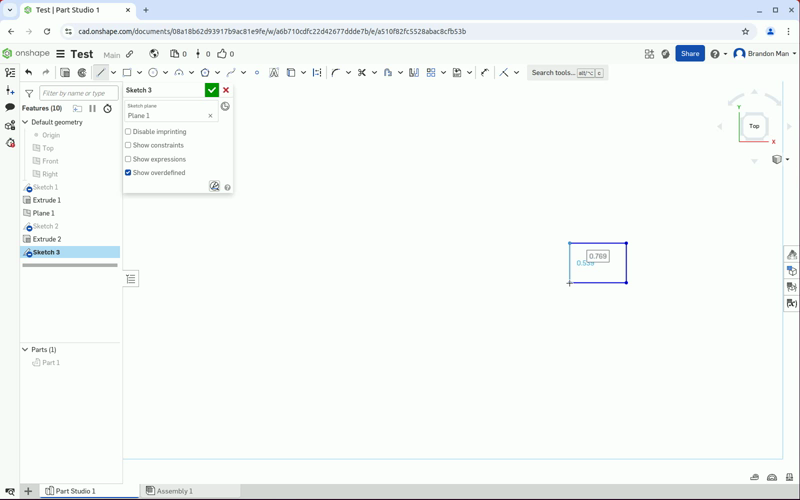
key_up(shift)
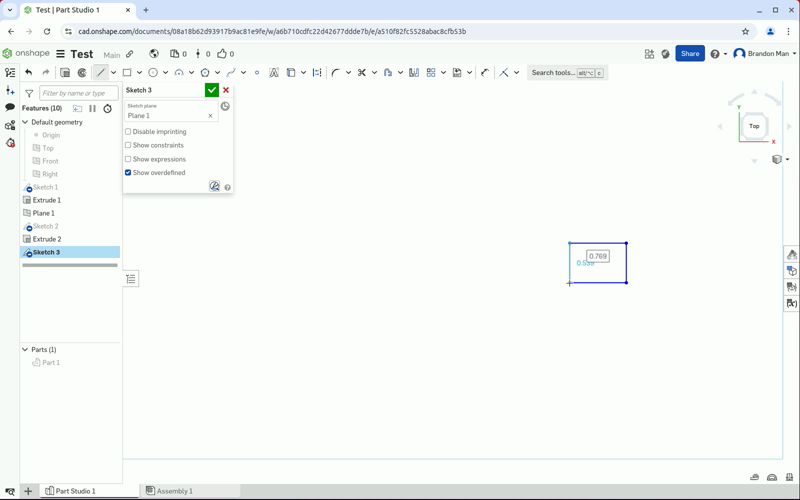
click(569, 282)
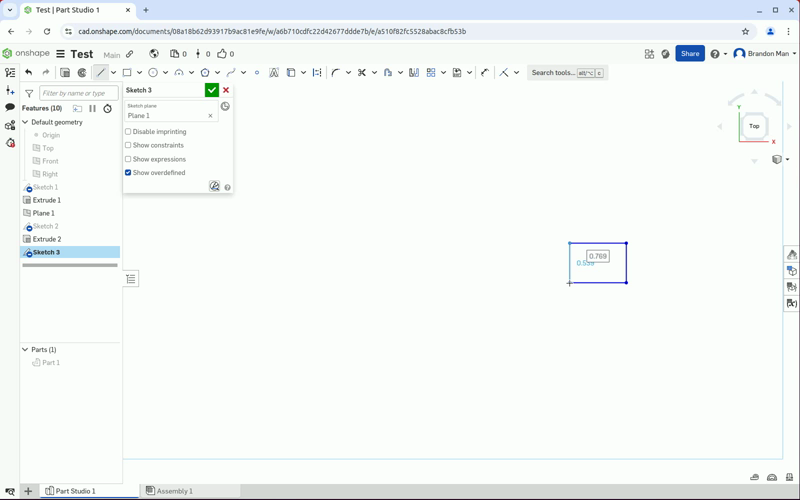
scroll(-6)
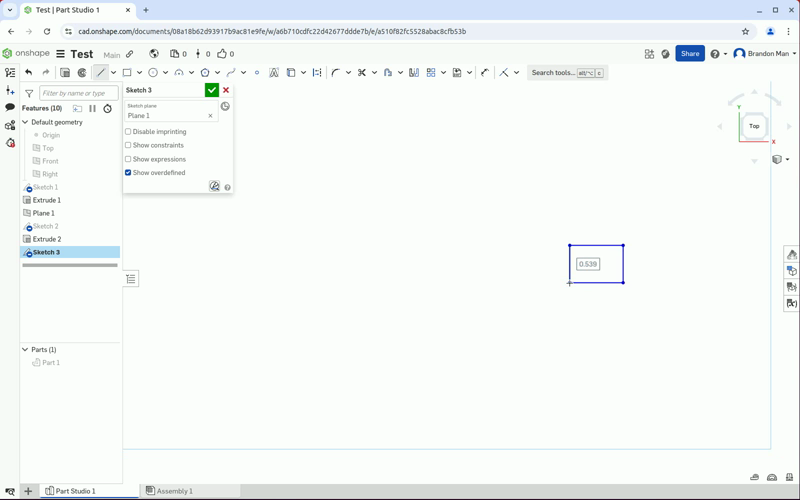
scroll(-6)
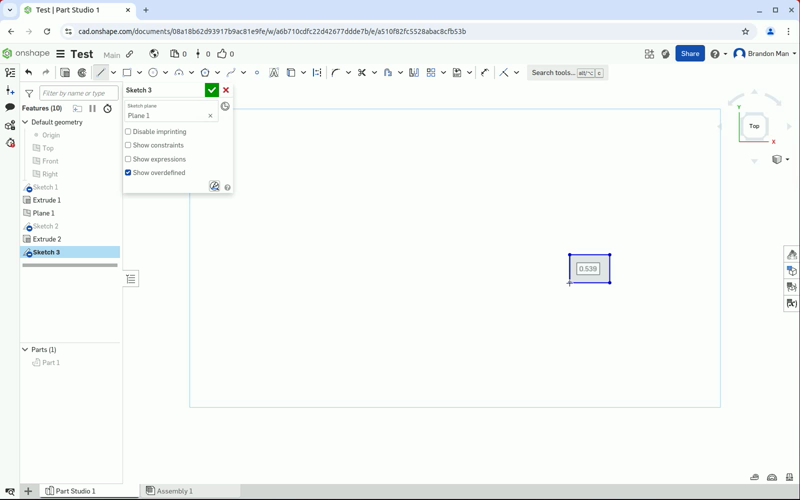
scroll(-6)
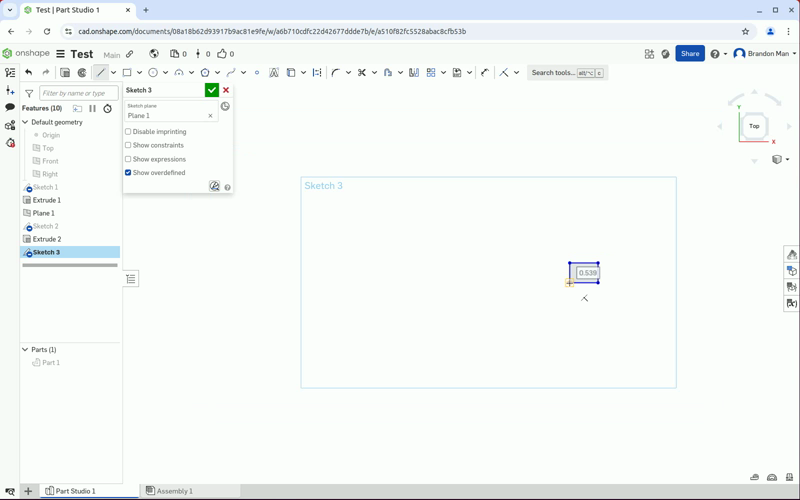
scroll(-6)
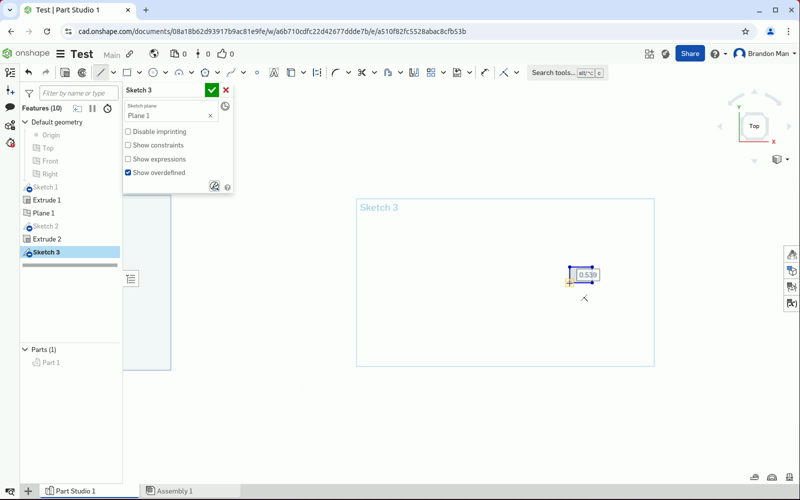
scroll(-6)
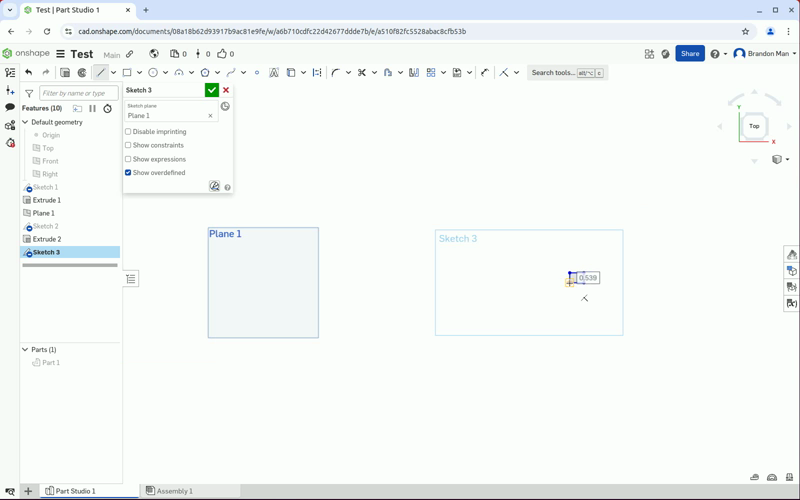
scroll(-6)
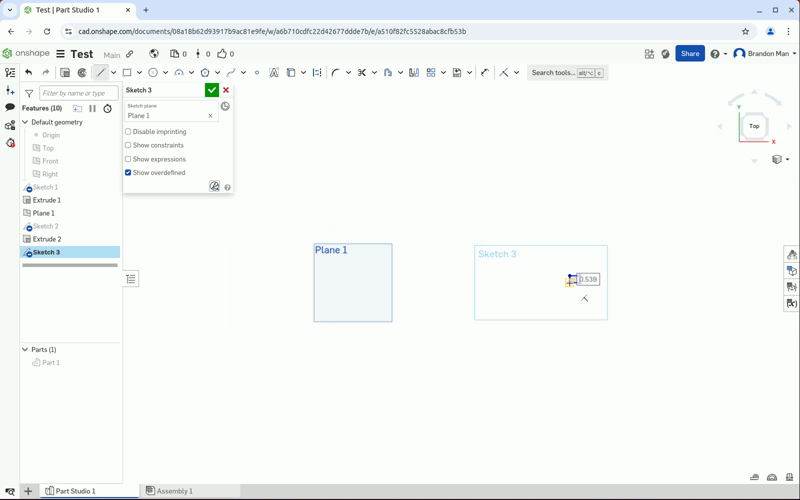
scroll(-6)
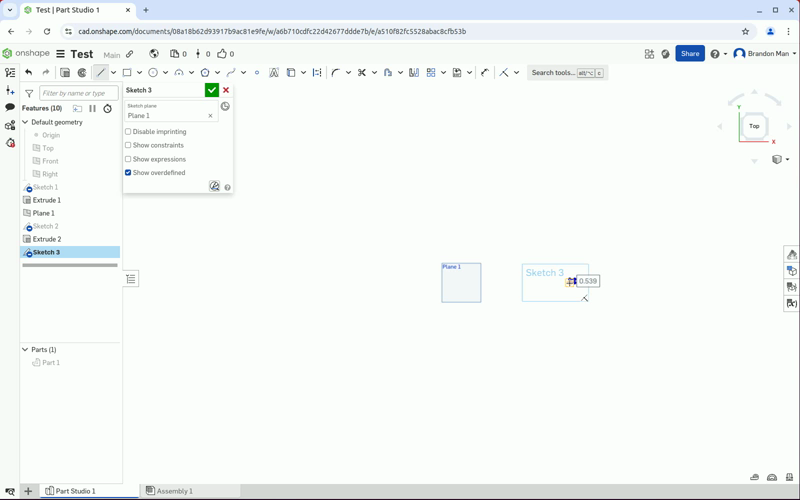
key(esc)
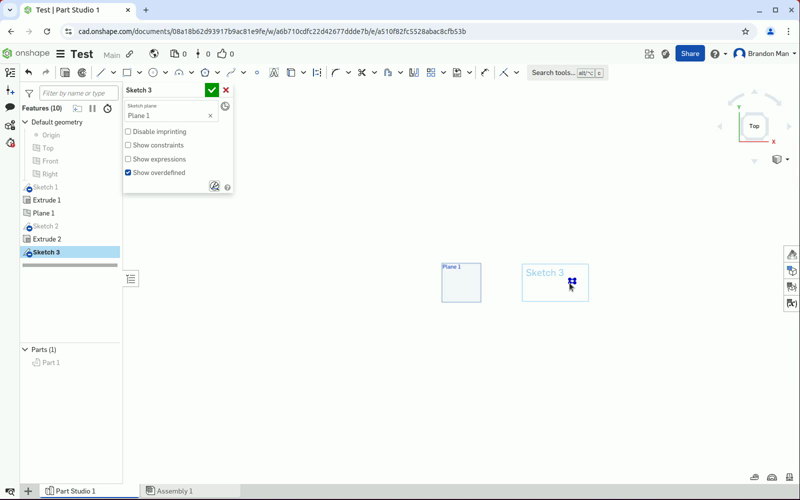
mouse_move(573, 279)
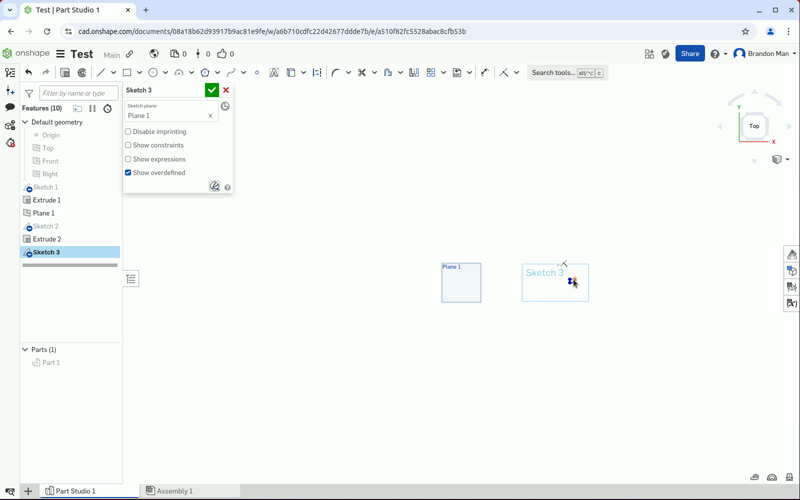
scroll(6)
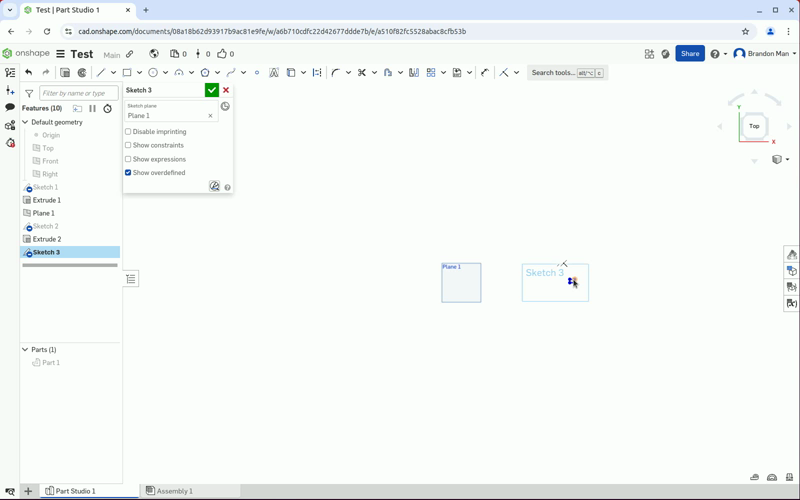
scroll(6)
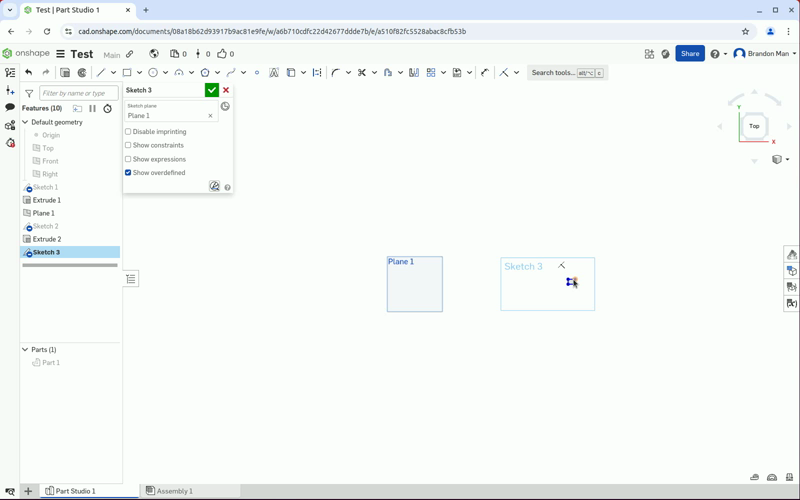
scroll(6)
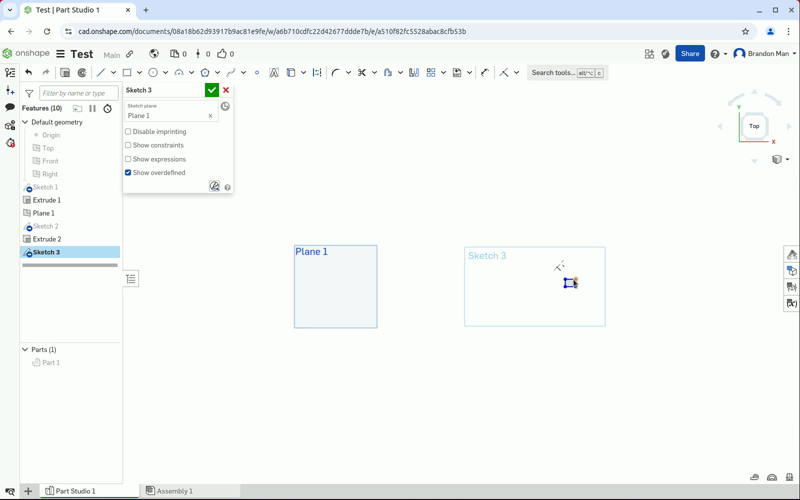
scroll(6)
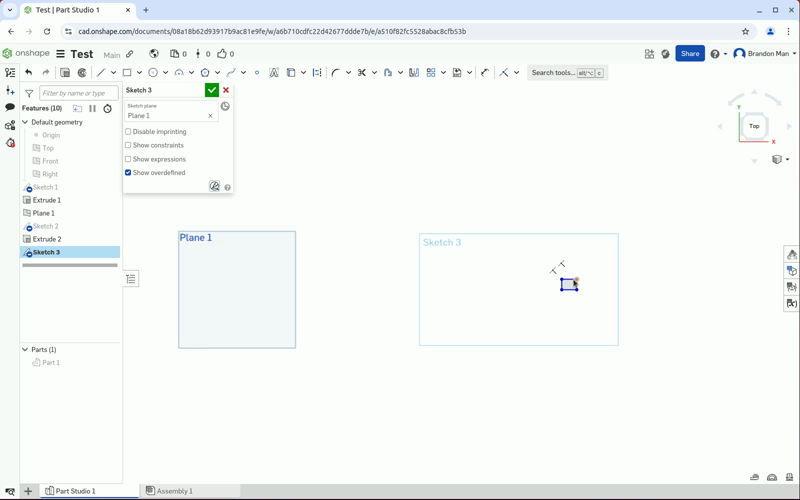
scroll(6)
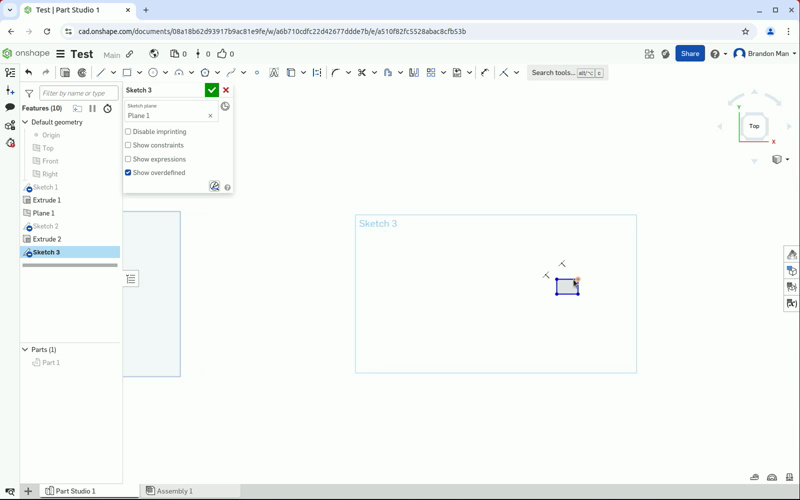
scroll(6)
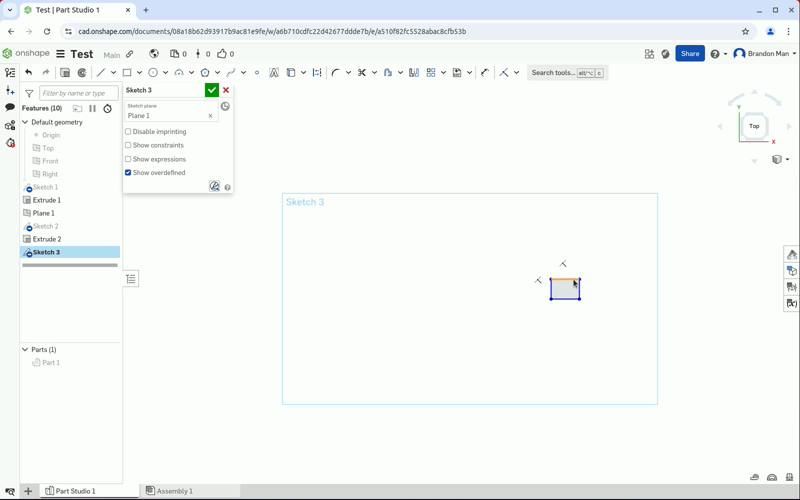
scroll(6)
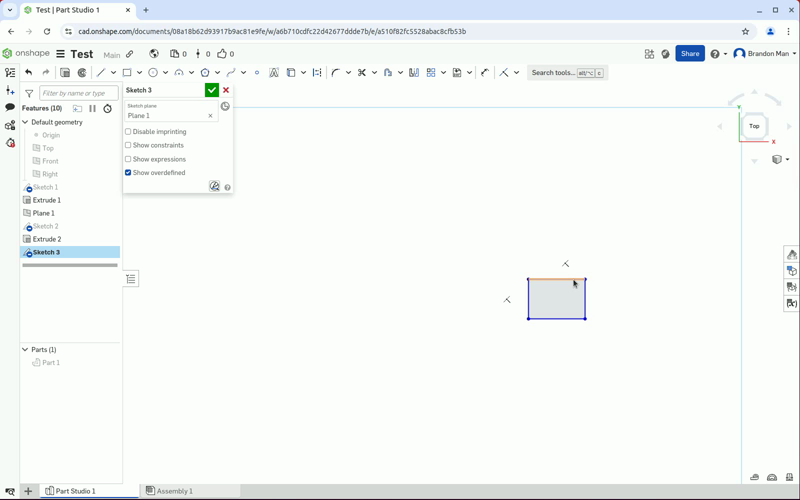
click(573, 279)
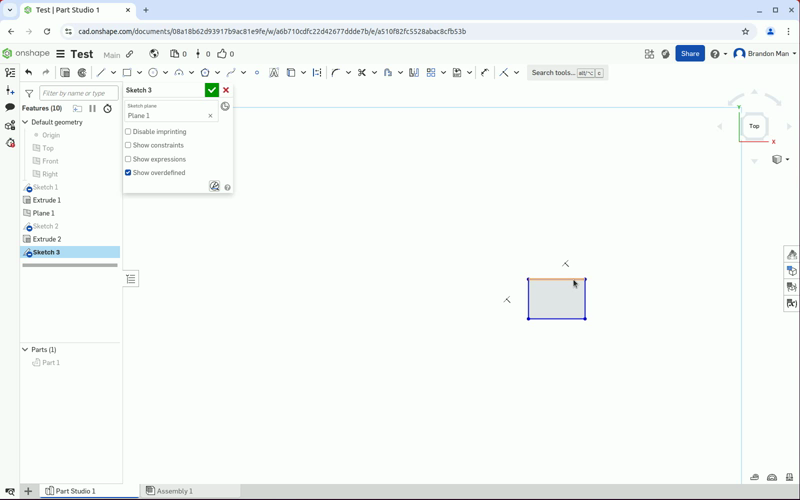
scroll(-6)
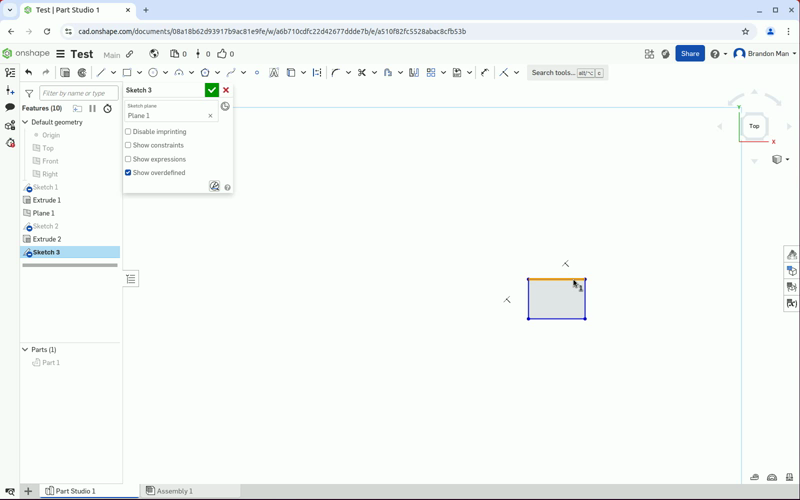
scroll(-6)
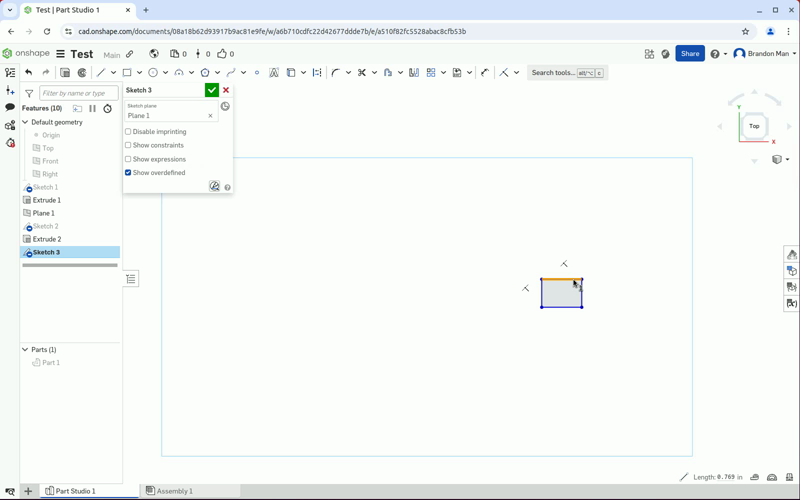
scroll(-6)
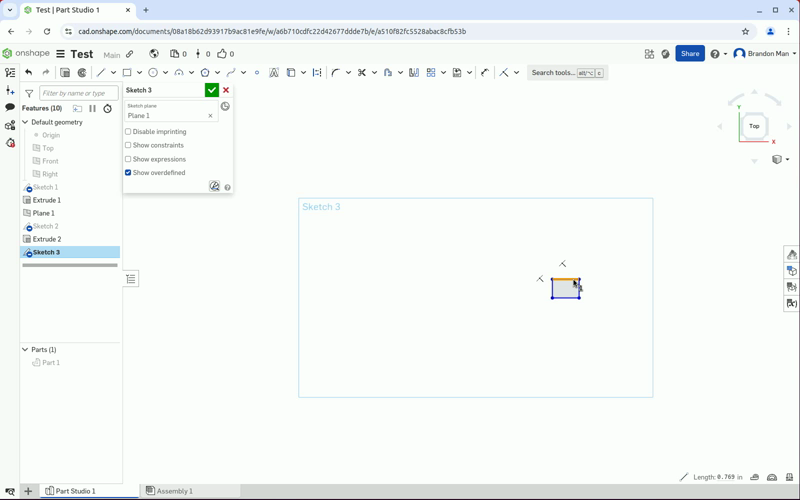
scroll(-6)
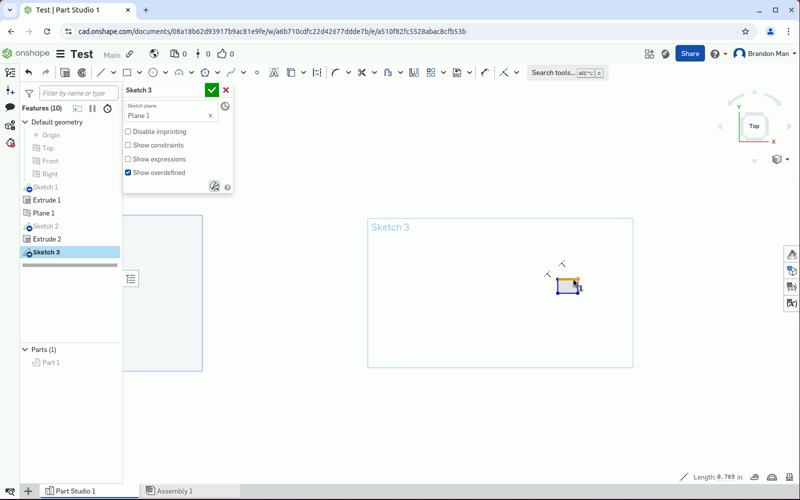
scroll(-6)
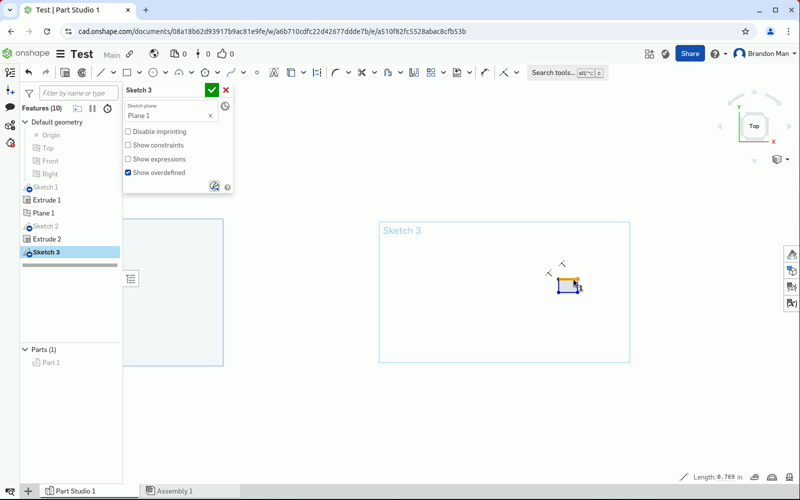
scroll(-6)
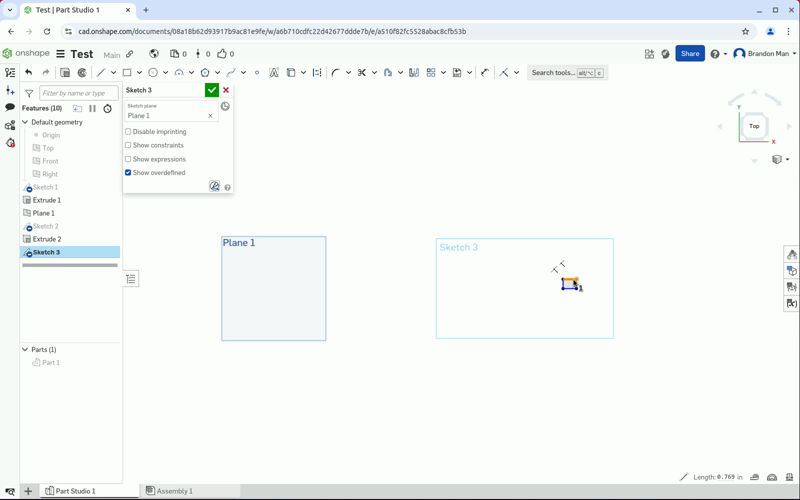
scroll(-6)
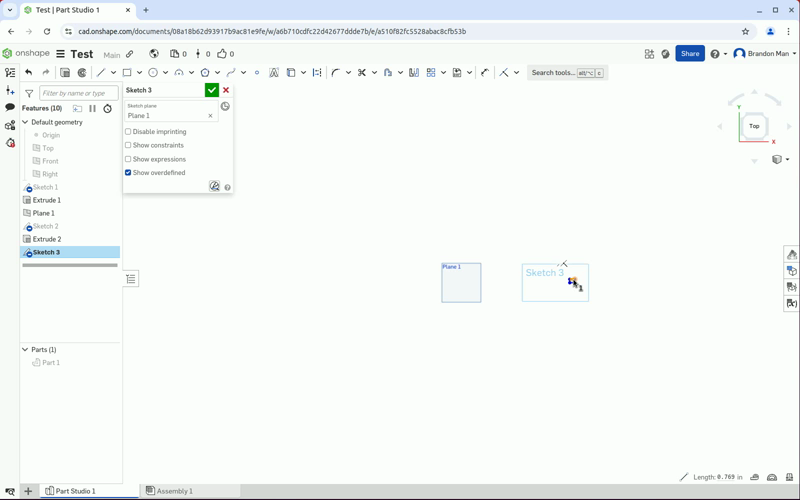
mouse_move(73, 352)
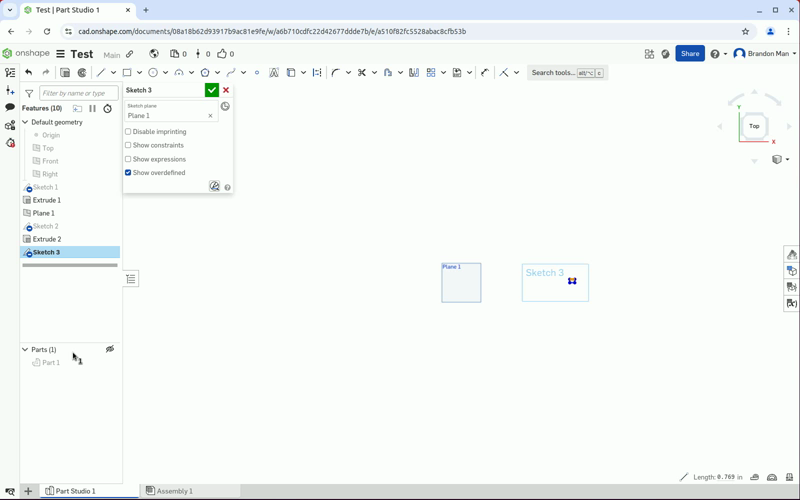
key(shift+y)
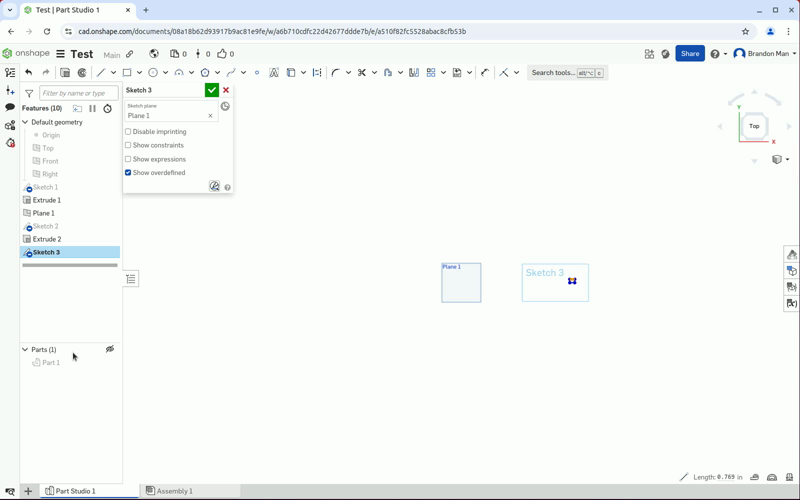
key(shift+e)
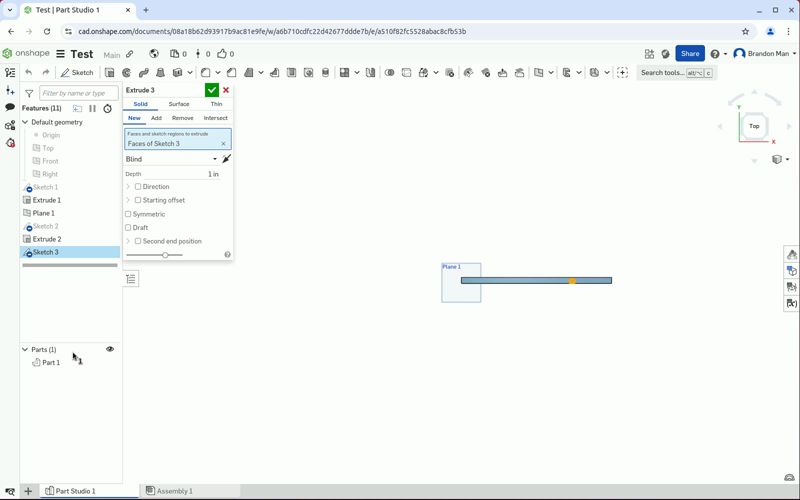
mouse_move(143, 106)
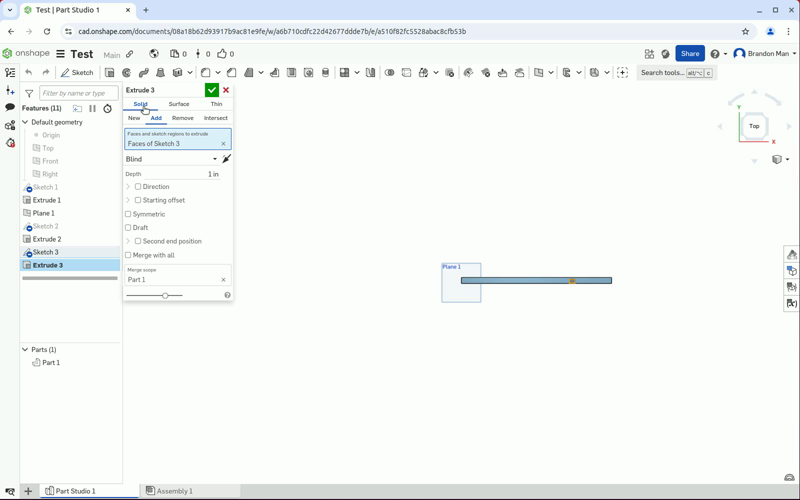
click(143, 106)
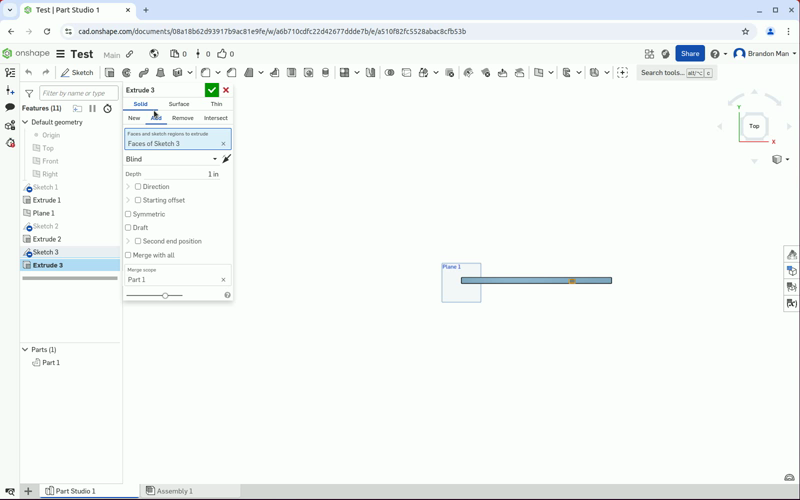
mouse_move(186, 120)
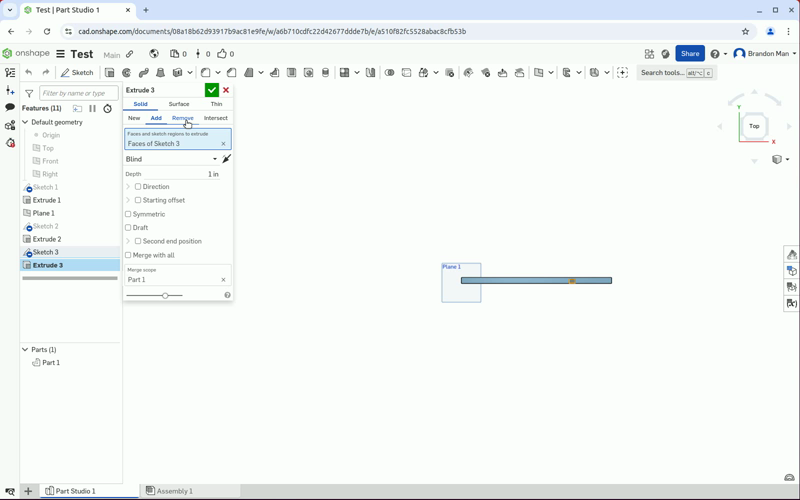
click(186, 120)
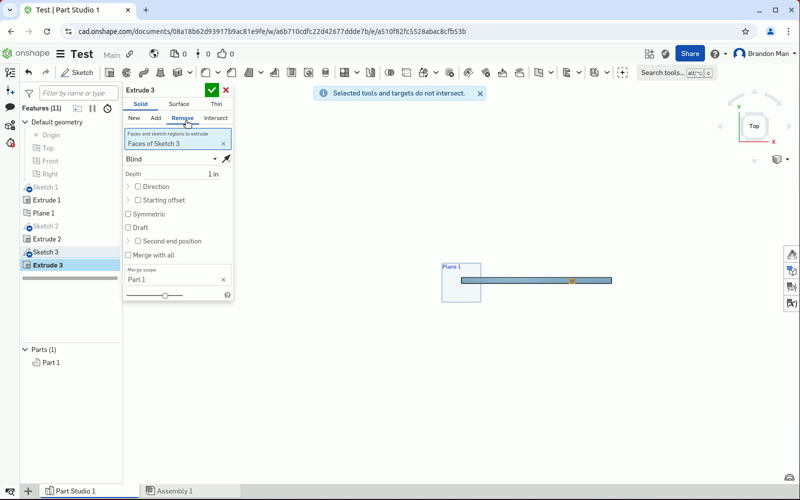
key(tab, 4)
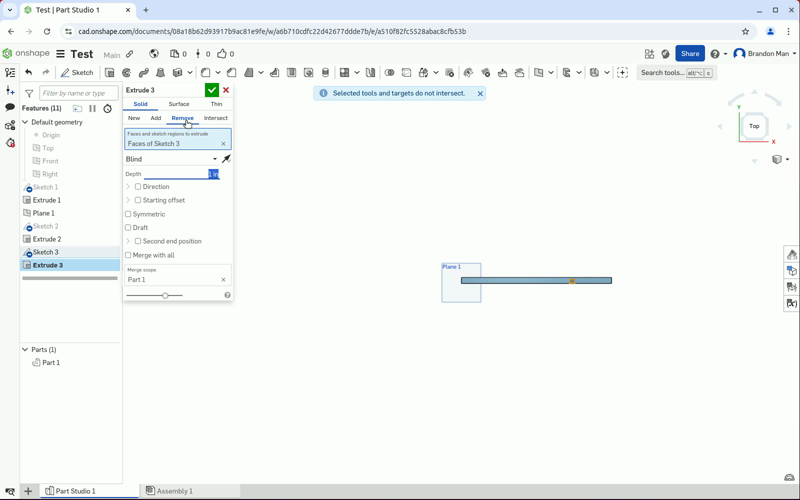
text(0.241)
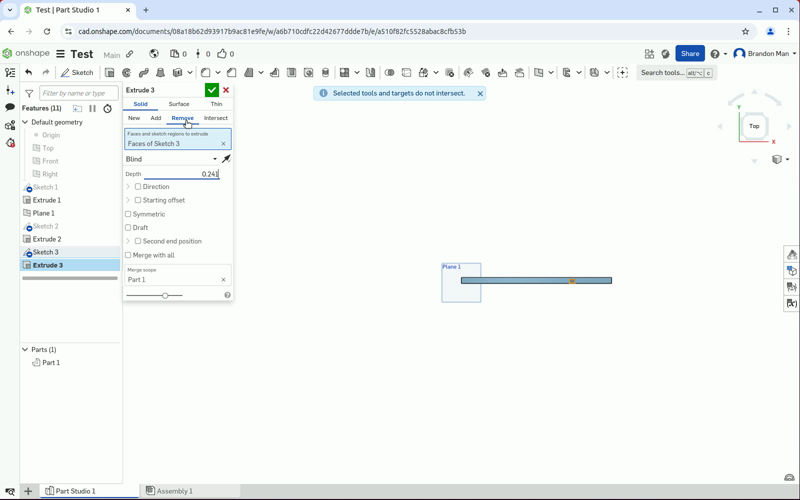
key(tab, 6)
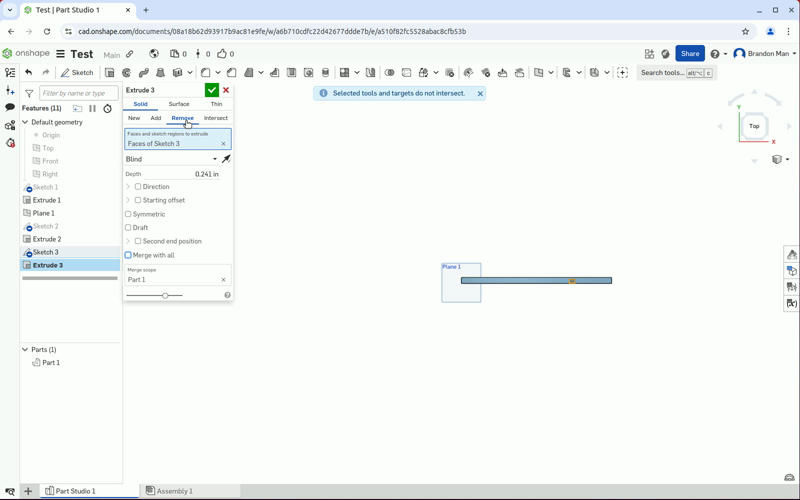
key(space)
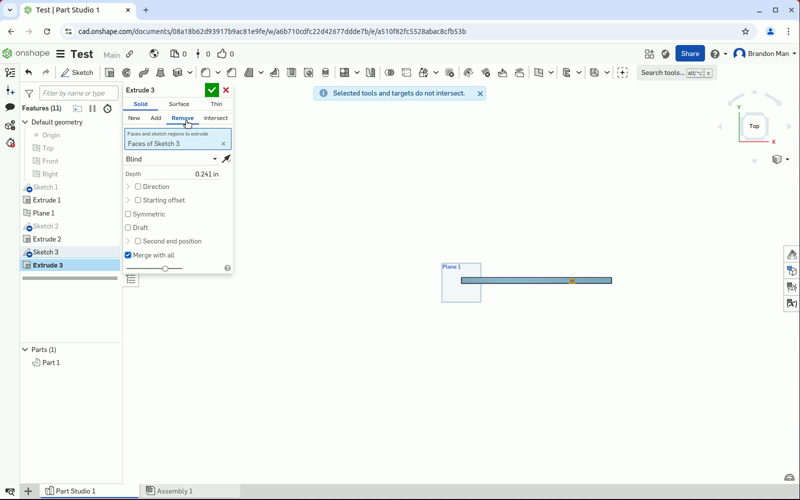
key(enter)
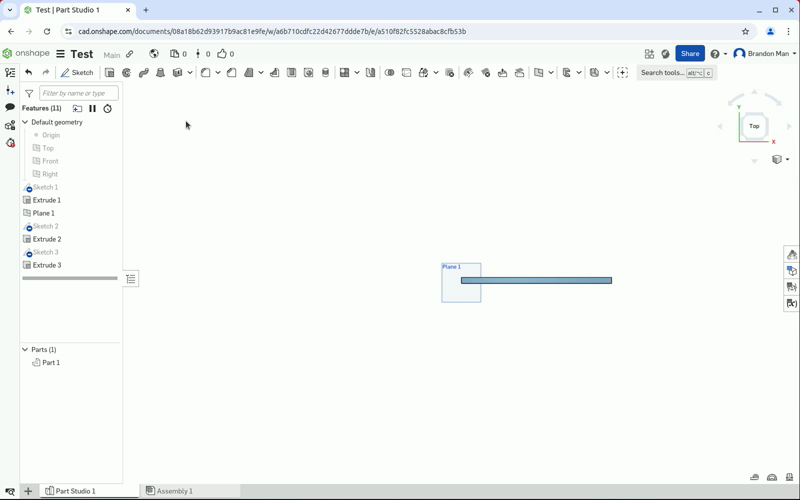
key(shift+h)
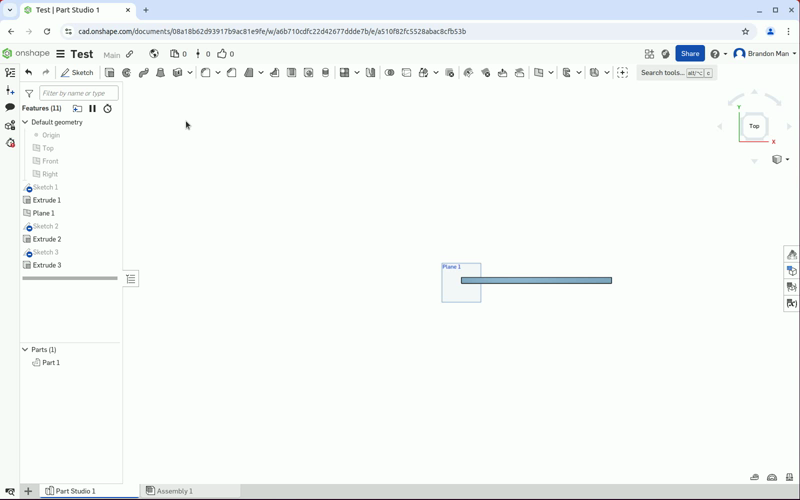
key(shift+h)
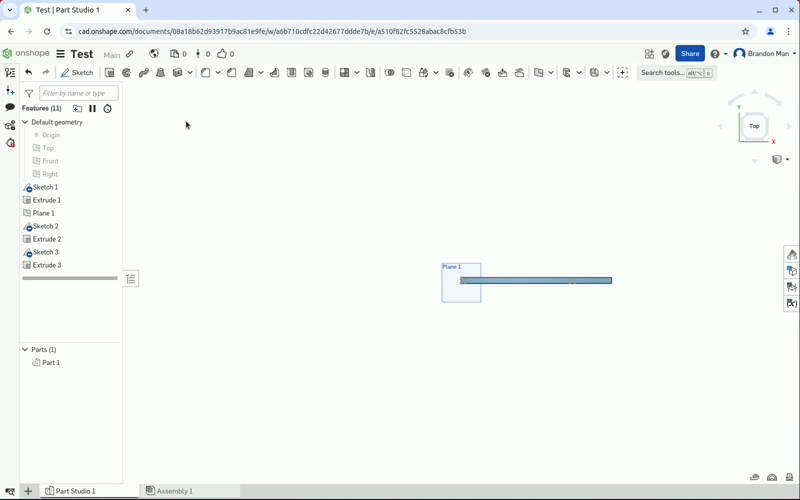
key(shift+7)
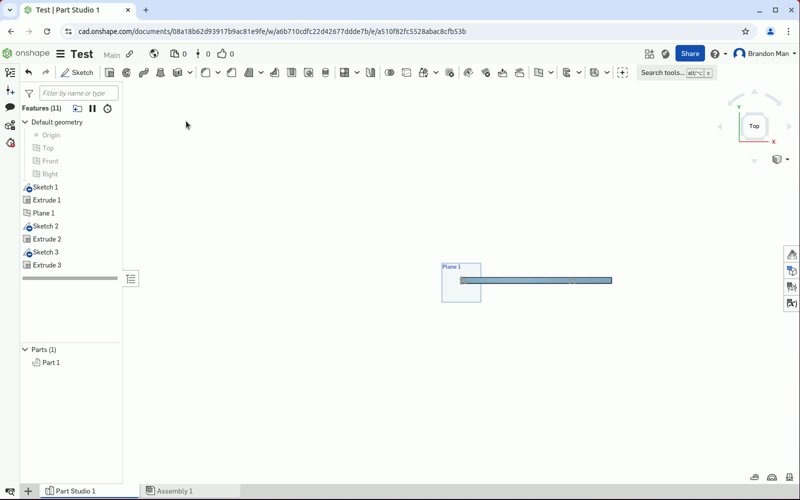
key(up, 3)
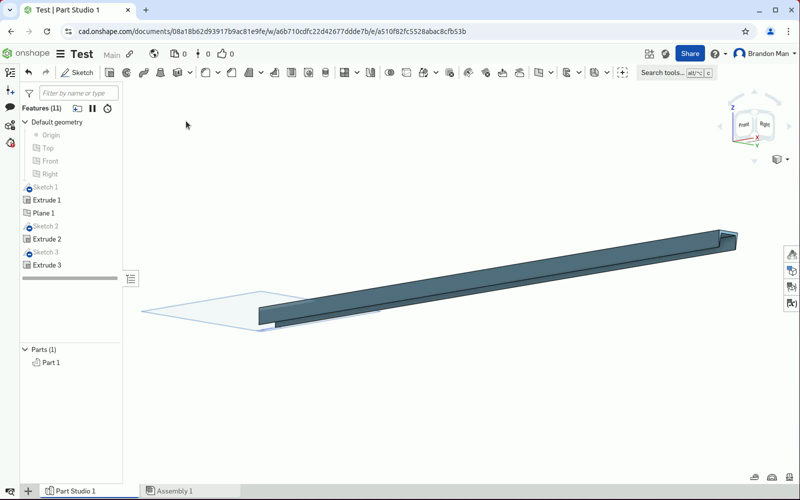
key(left, 3)
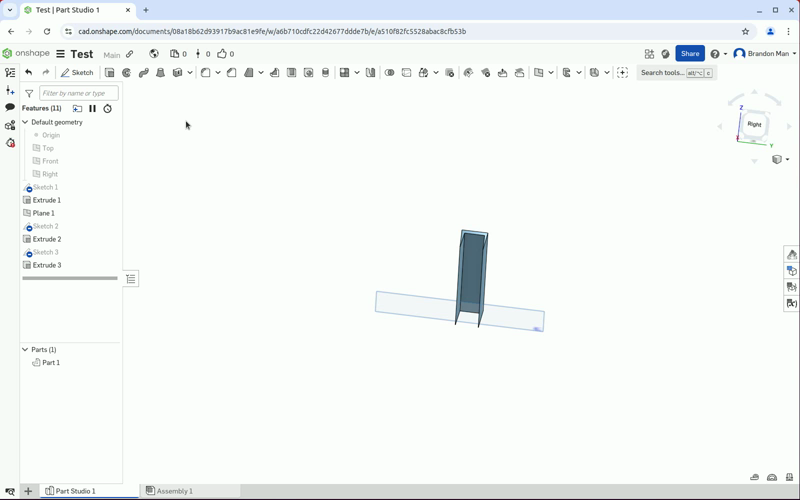
key(right, 3)
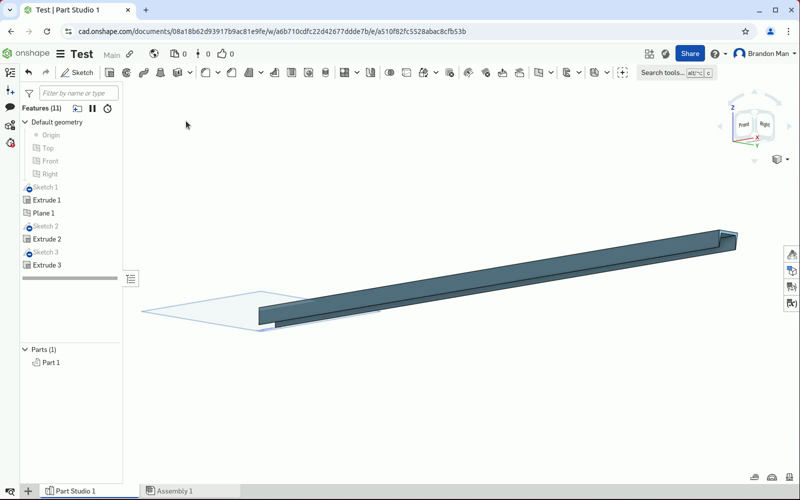
key(down, 3)
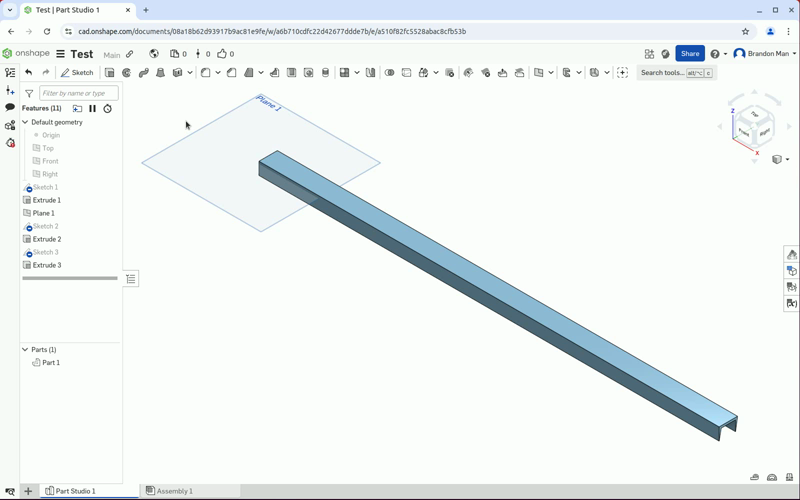
mouse_move(73, 189)
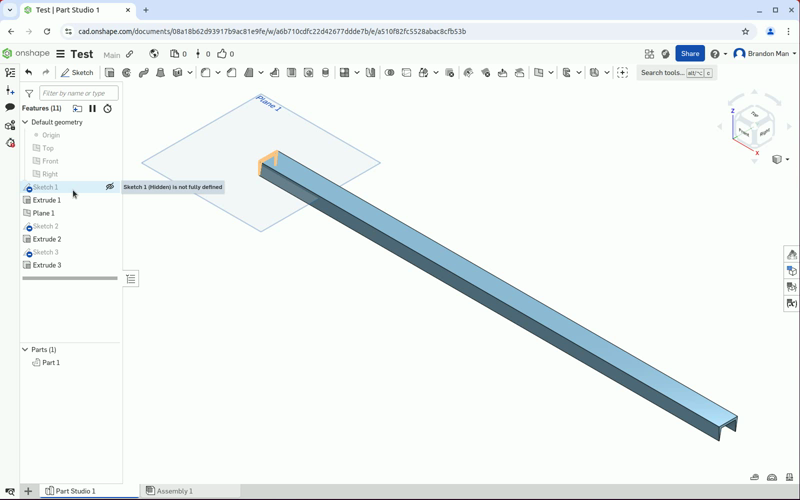
click(73, 189)